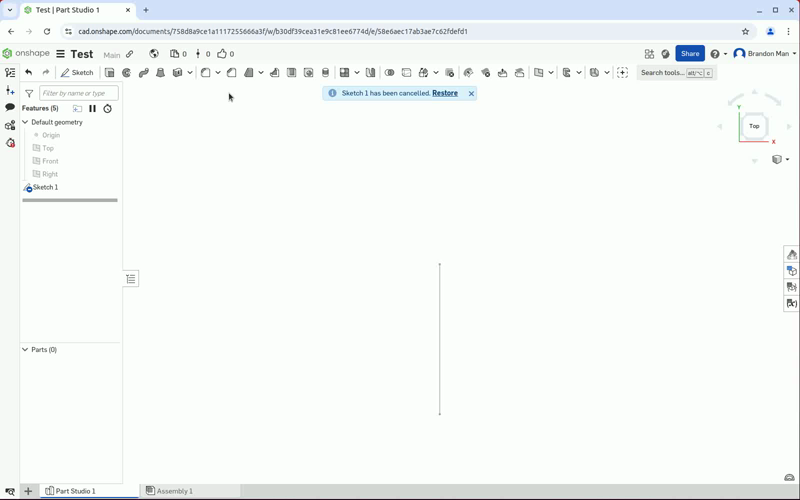
key(shift+h)
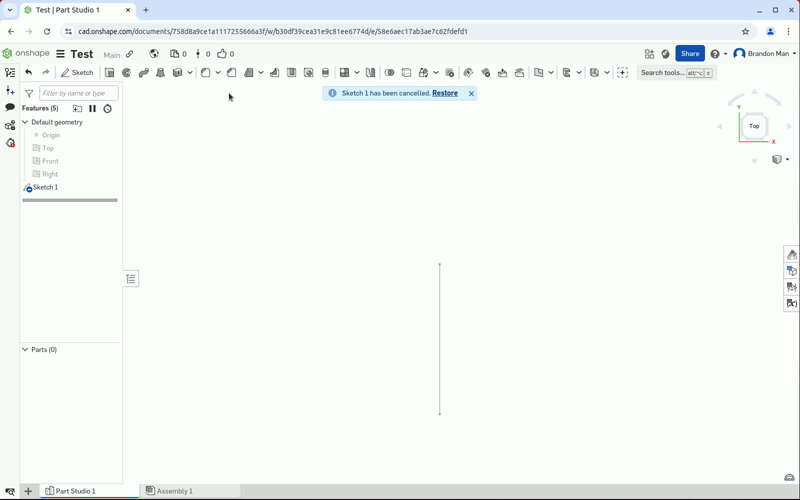
key(shift+s)
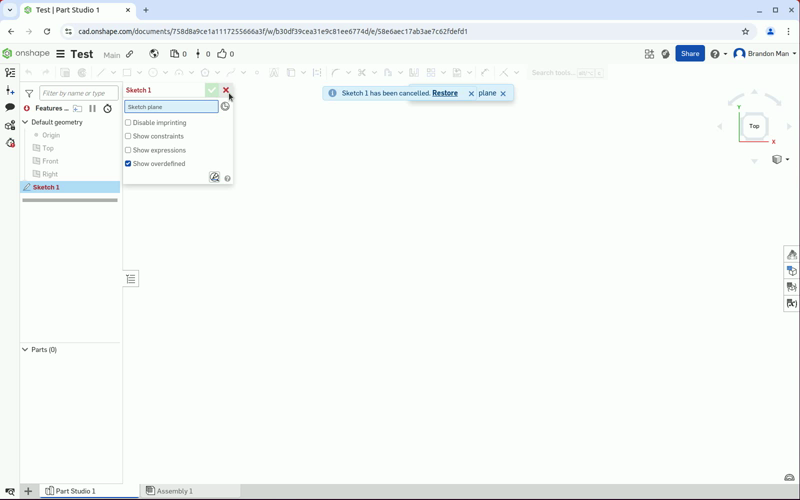
mouse_move(73, 150)
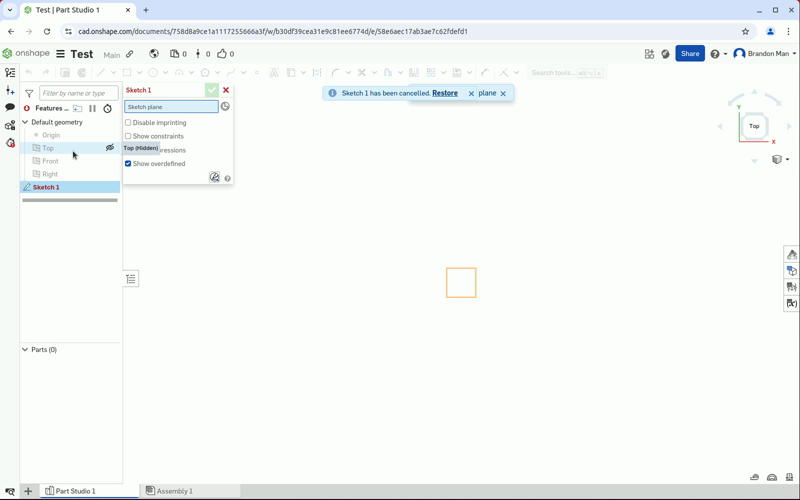
click(73, 150)
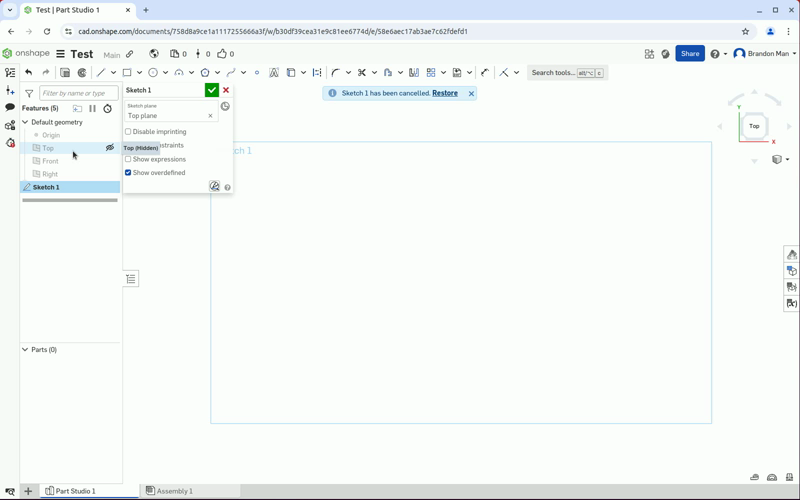
mouse_move(73, 352)
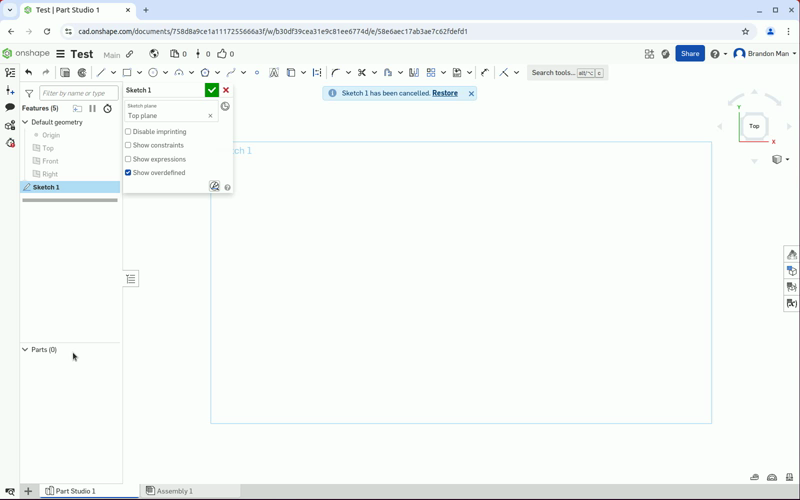
key(y)
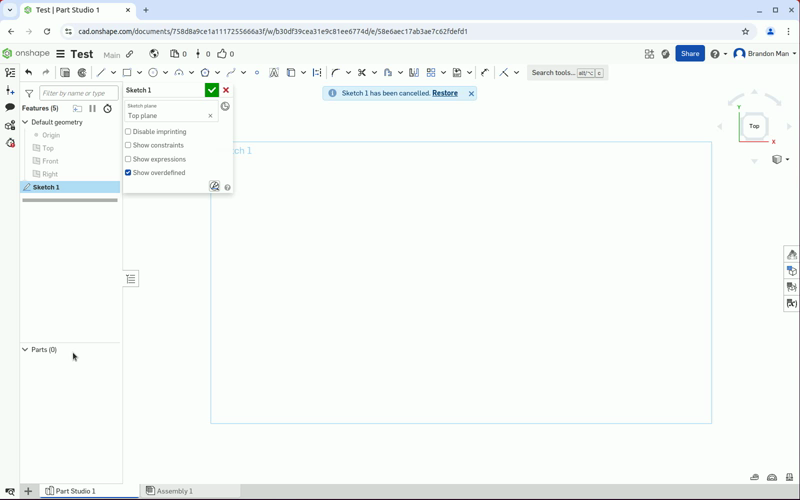
key(l)
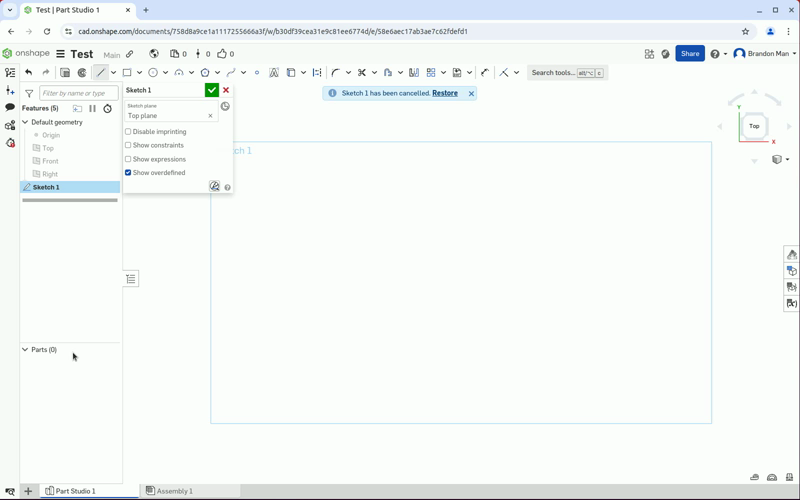
key_down(shift)
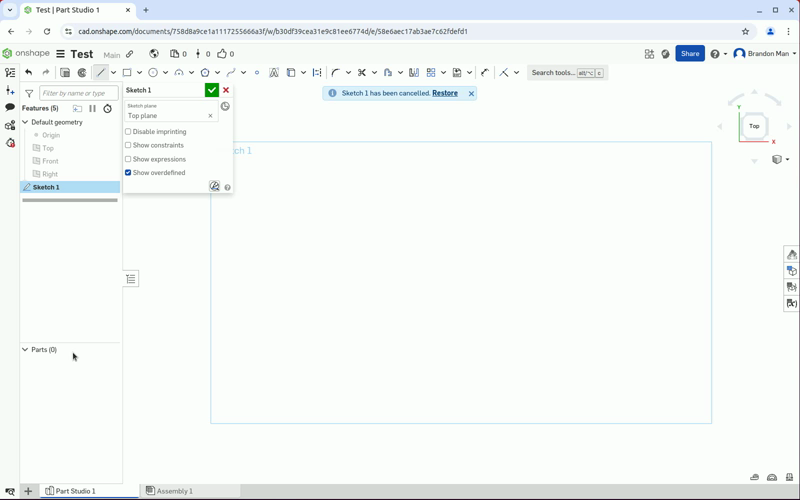
mouse_move(364, 239)
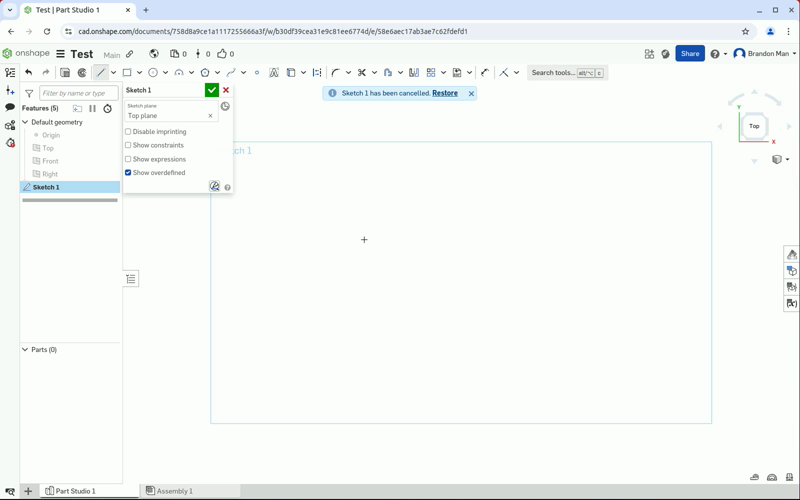
click(364, 239)
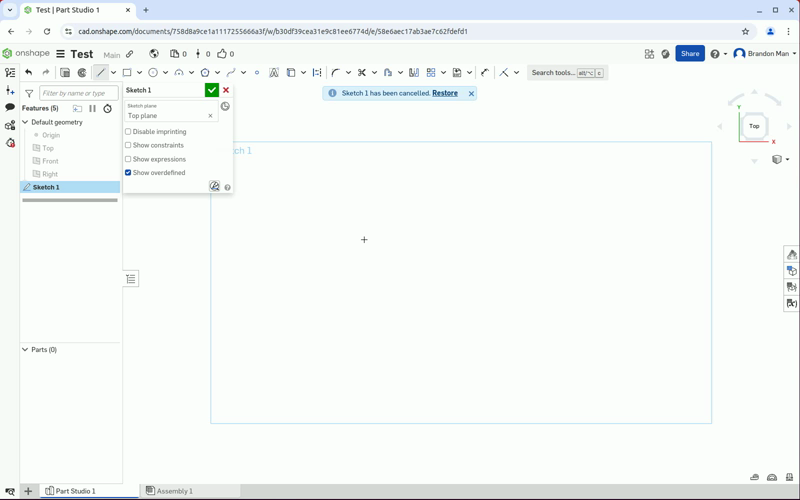
key_up(shift)
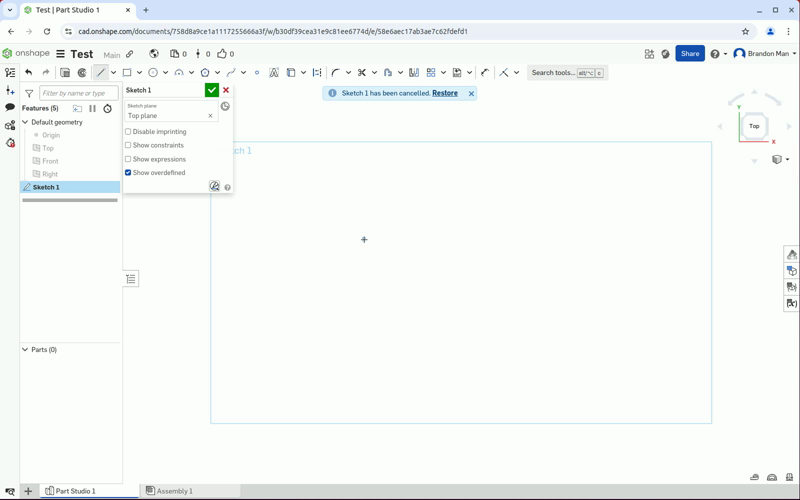
key_down(shift)
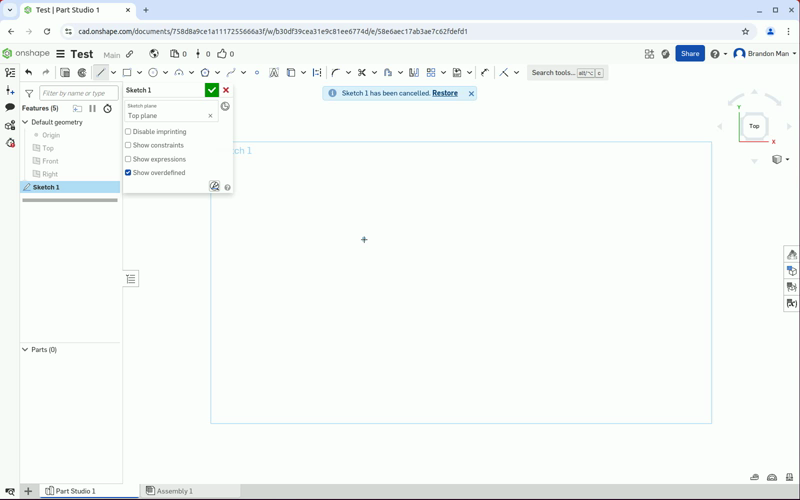
mouse_move(394, 239)
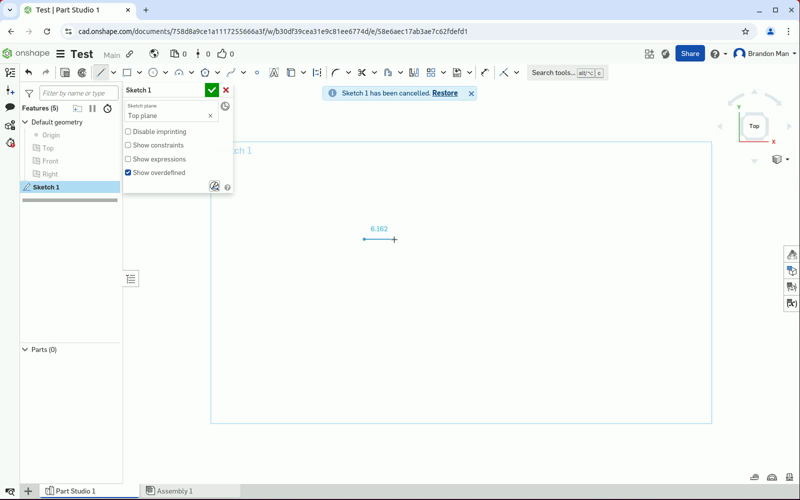
mouse_move(373, 239)
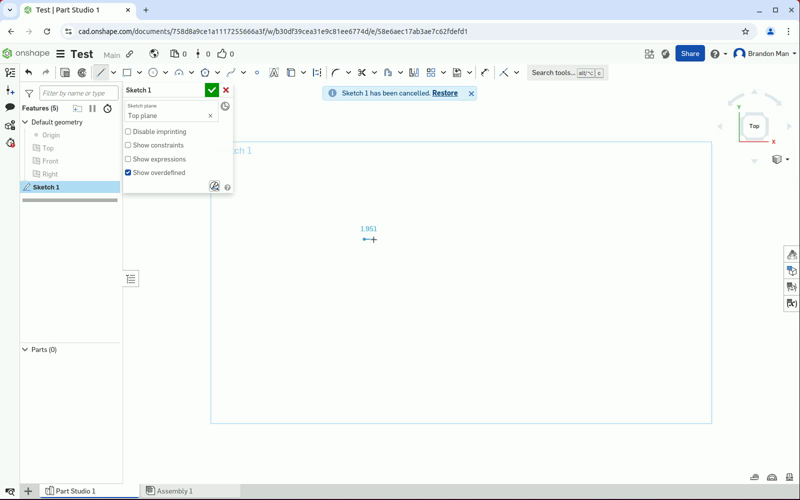
click(373, 239)
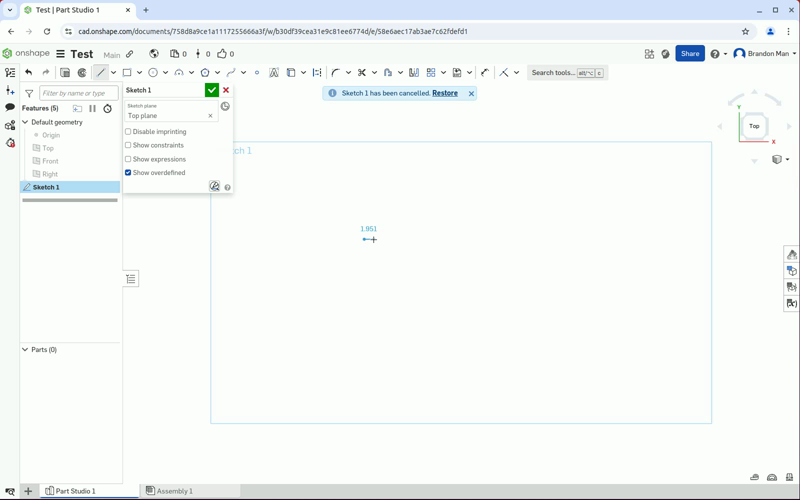
key_up(shift)
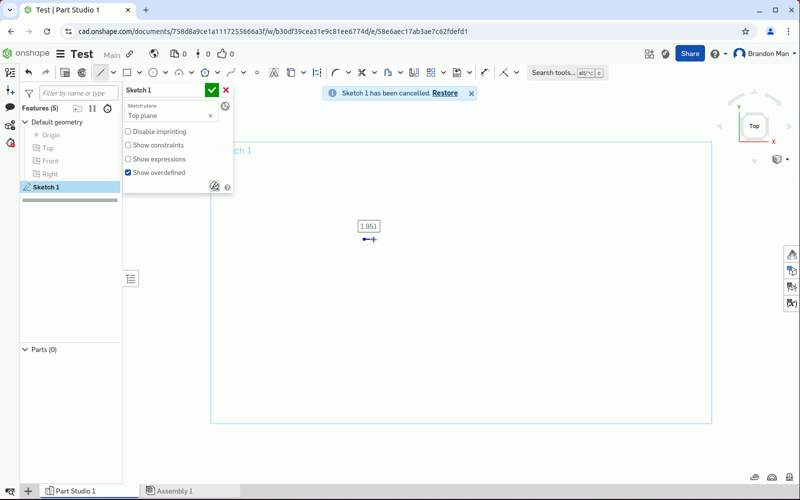
key_down(shift)
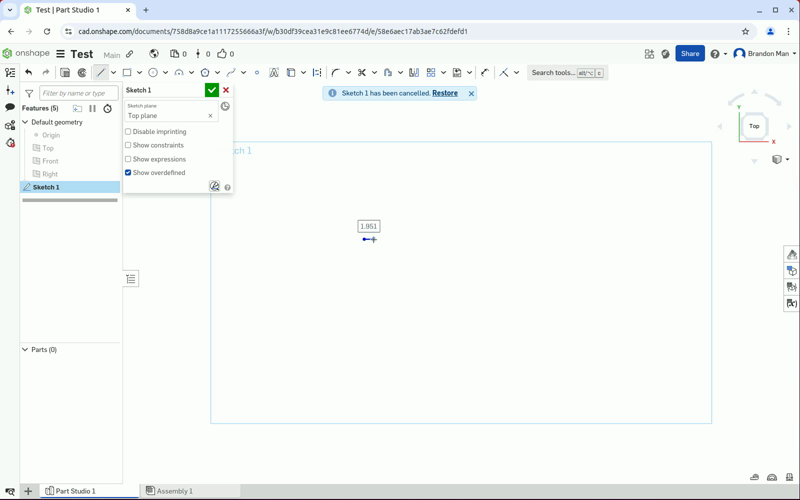
mouse_move(403, 239)
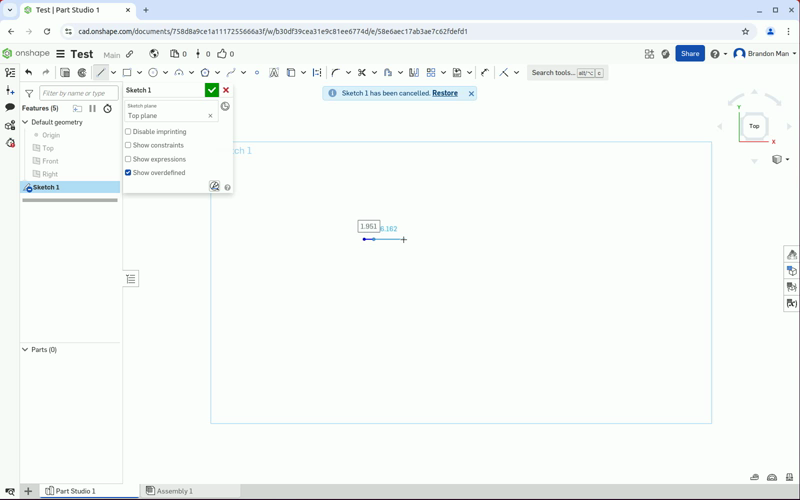
mouse_move(373, 230)
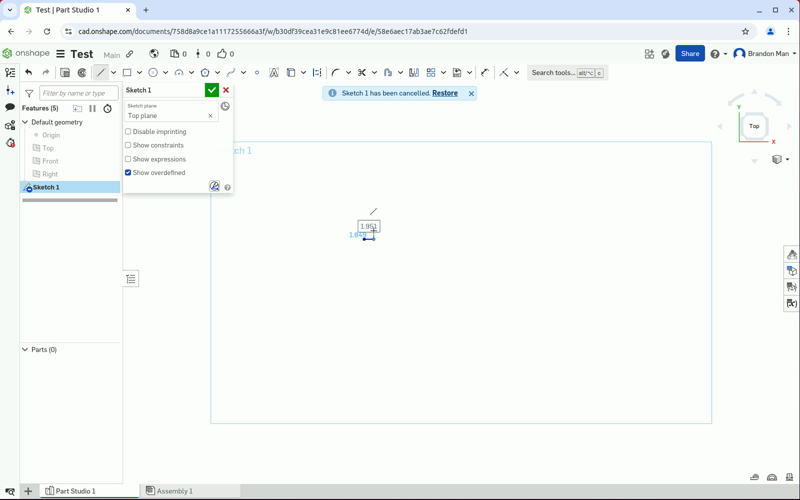
click(373, 230)
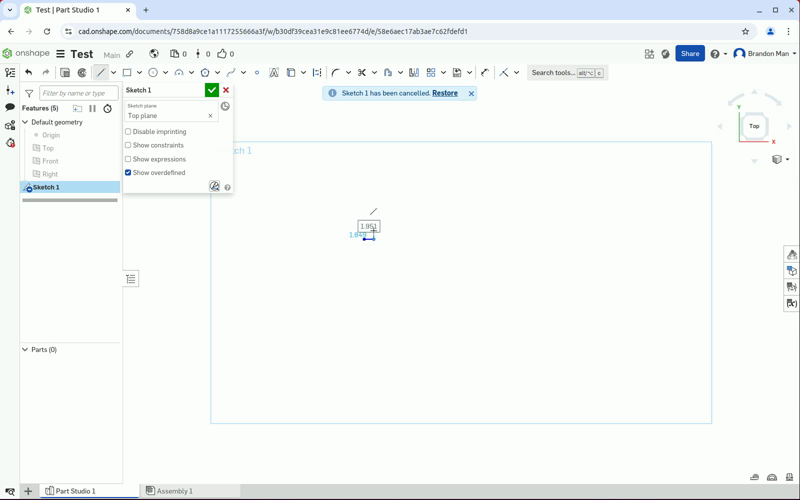
key_up(shift)
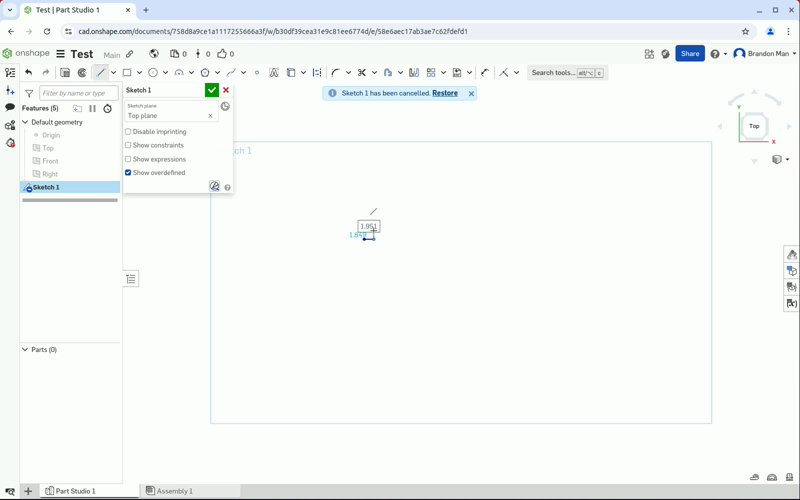
key_down(shift)
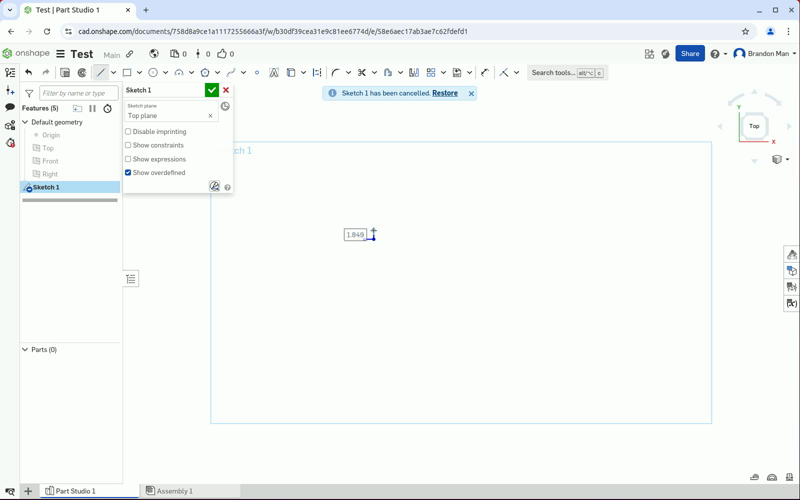
mouse_move(403, 230)
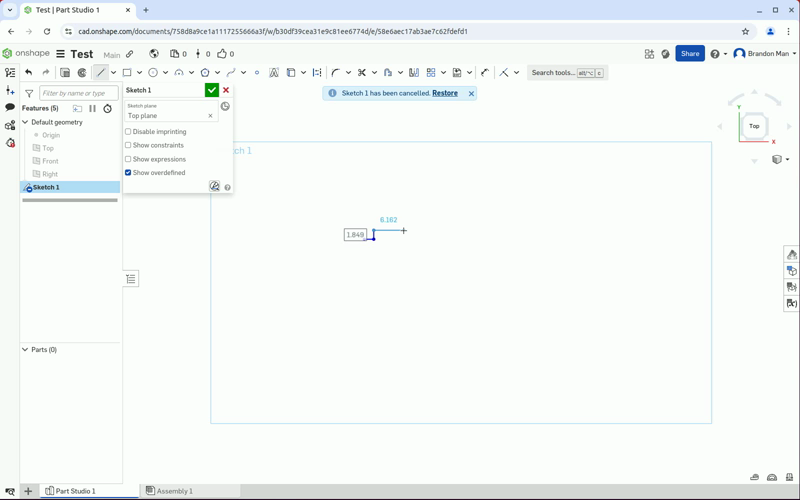
mouse_move(364, 230)
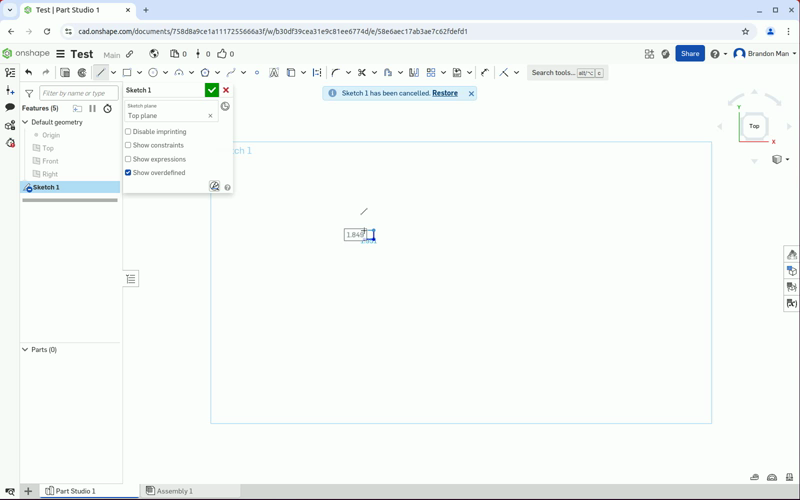
click(364, 230)
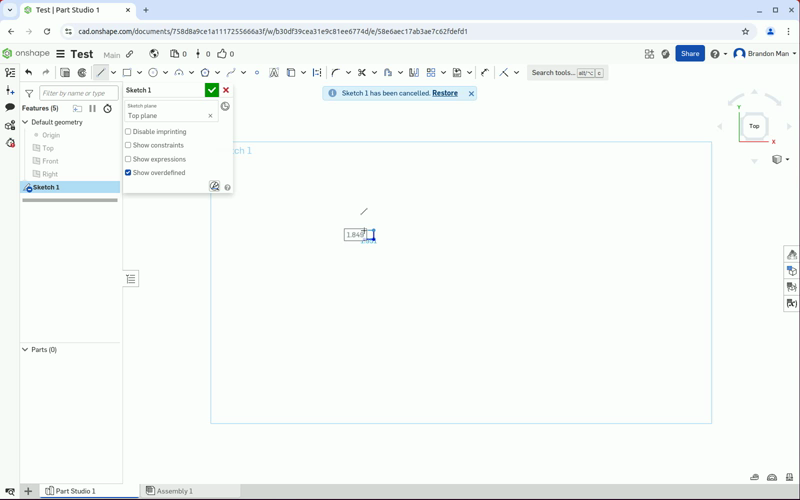
key_up(shift)
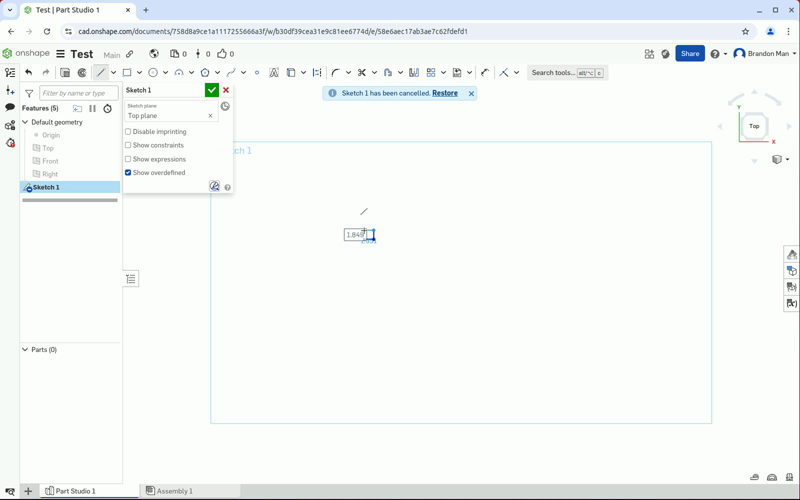
mouse_move(394, 230)
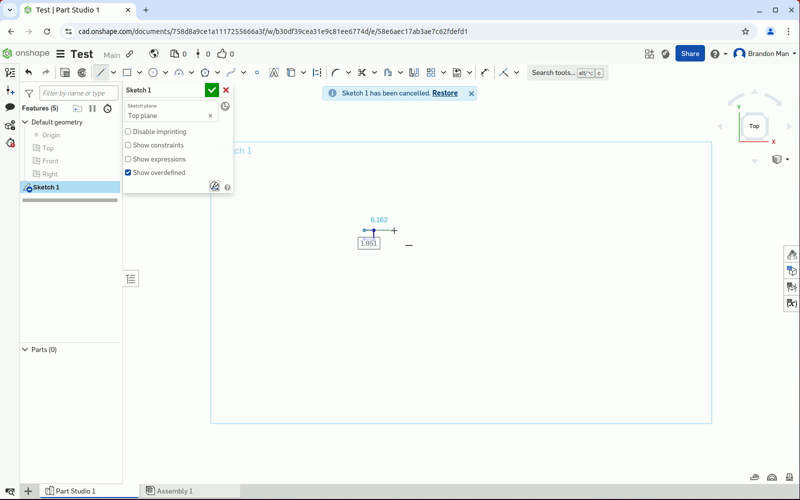
key_down(shift)
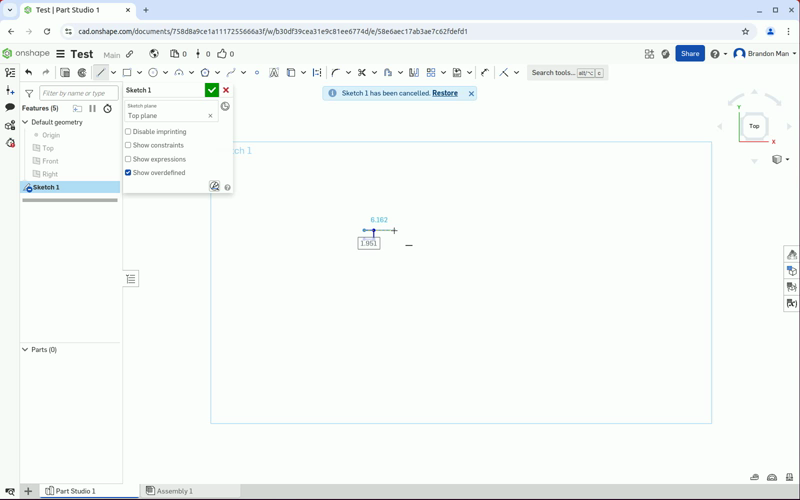
mouse_move(364, 239)
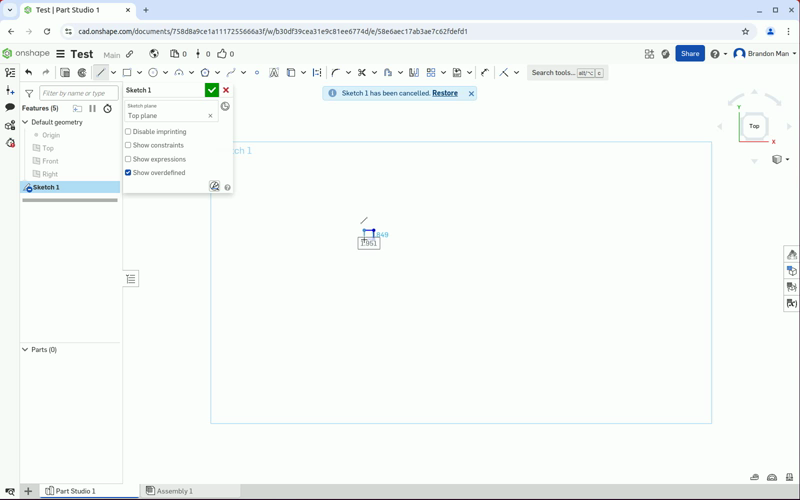
key_up(shift)
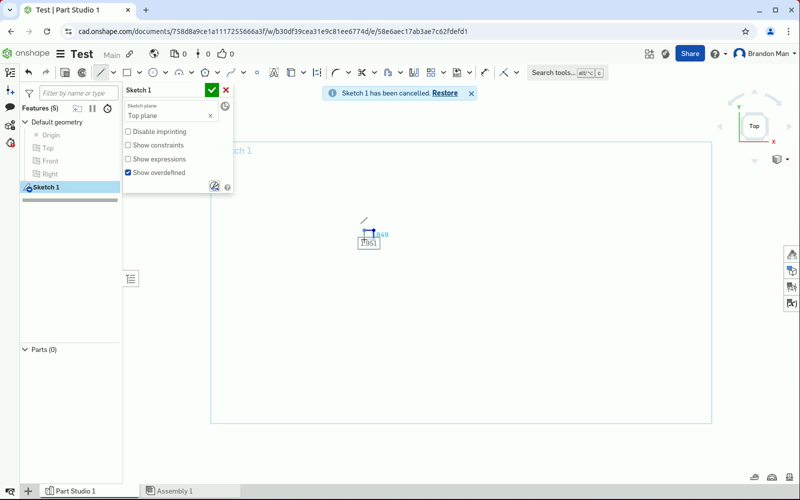
click(364, 239)
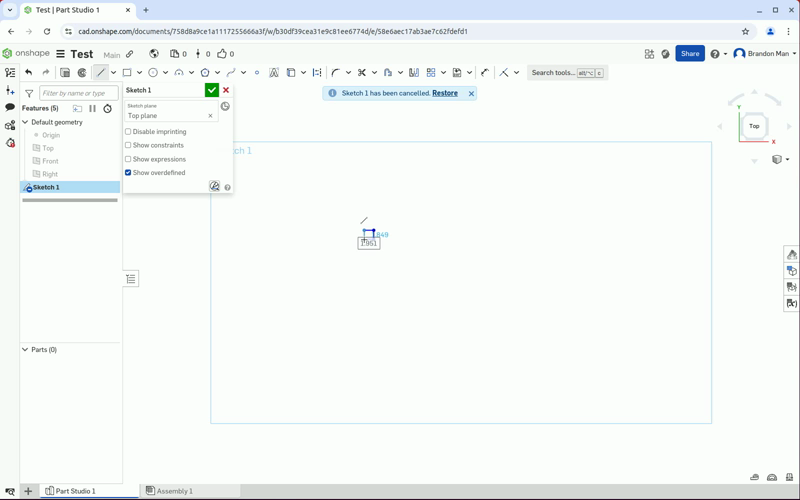
key(esc)
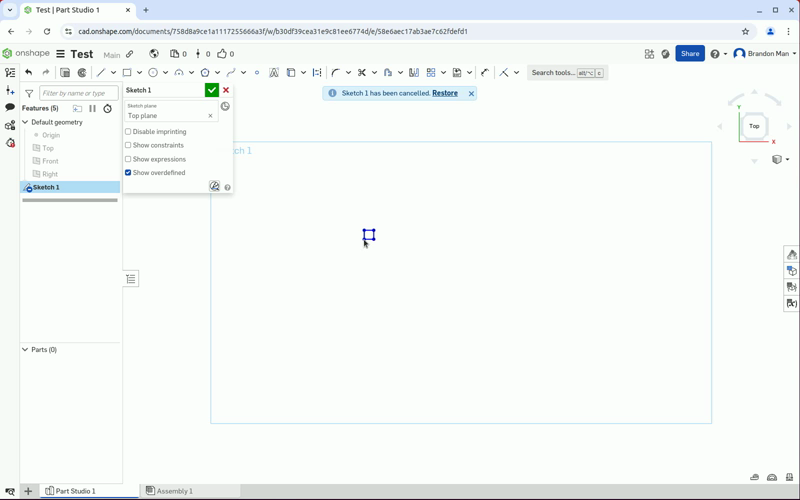
mouse_move(373, 235)
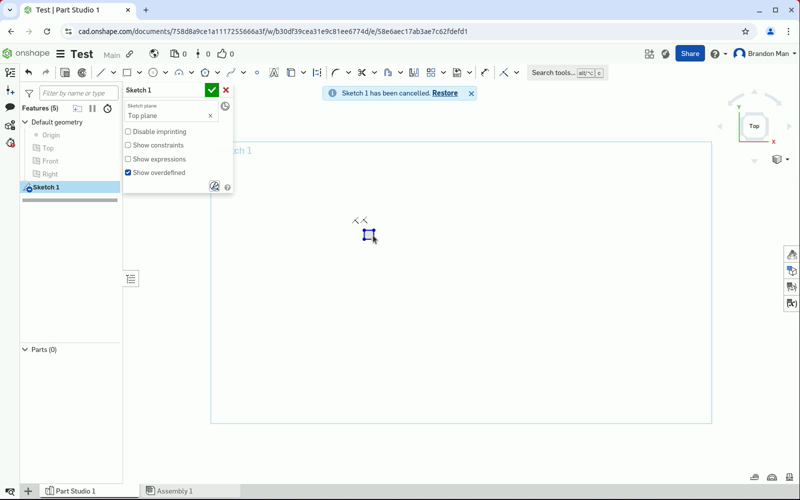
scroll(6)
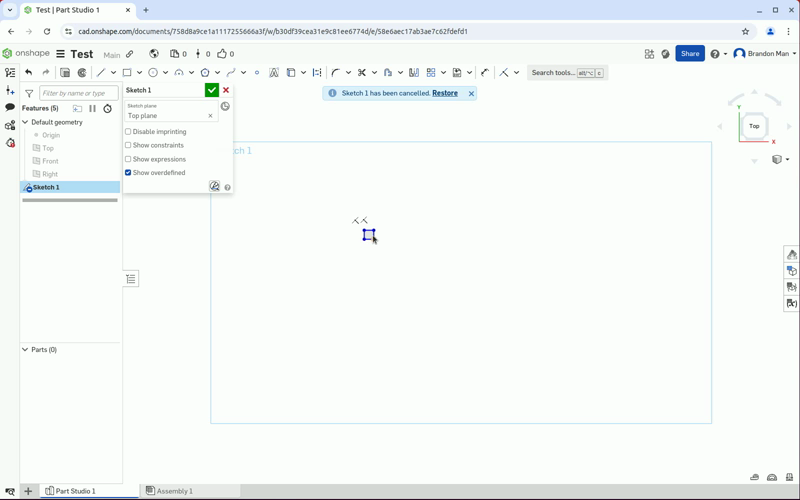
scroll(6)
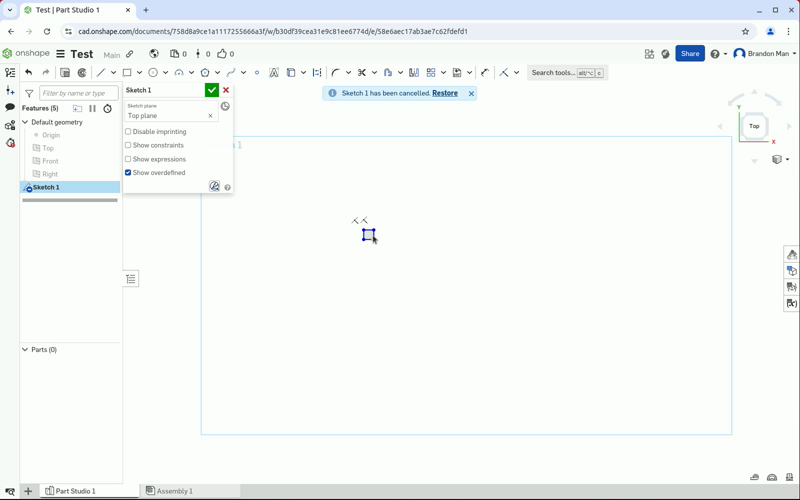
scroll(6)
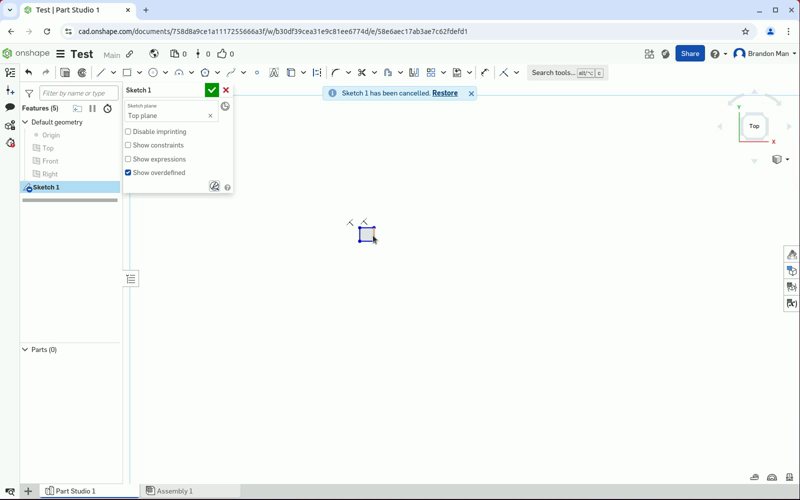
scroll(6)
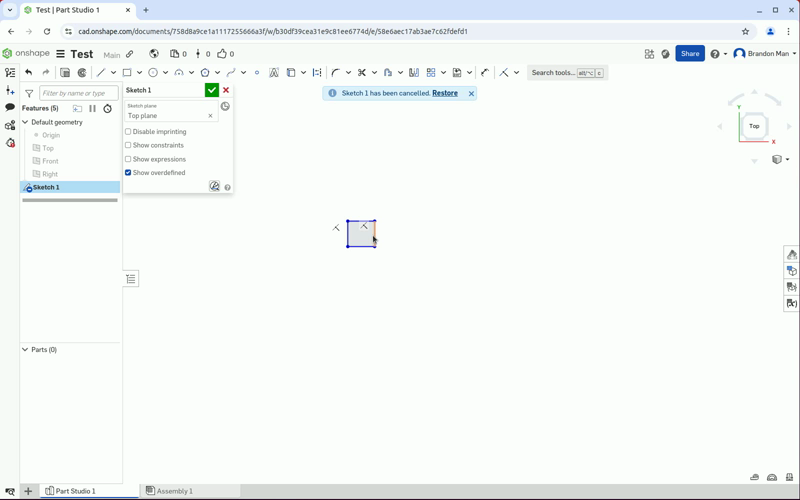
scroll(6)
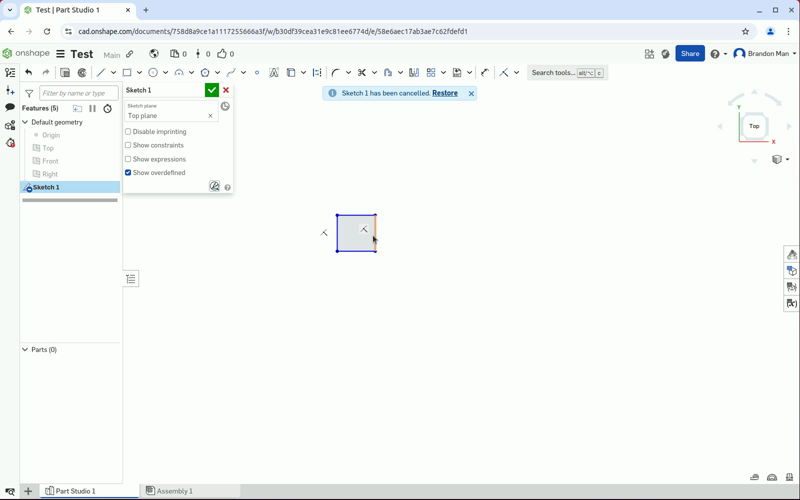
scroll(6)
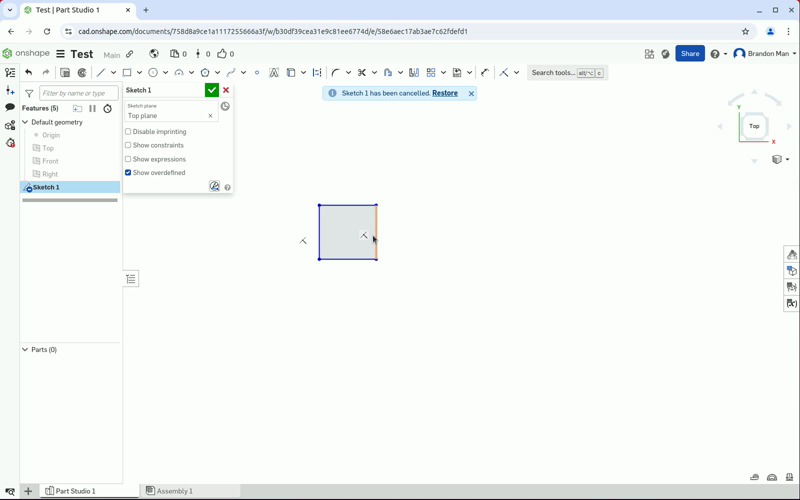
scroll(6)
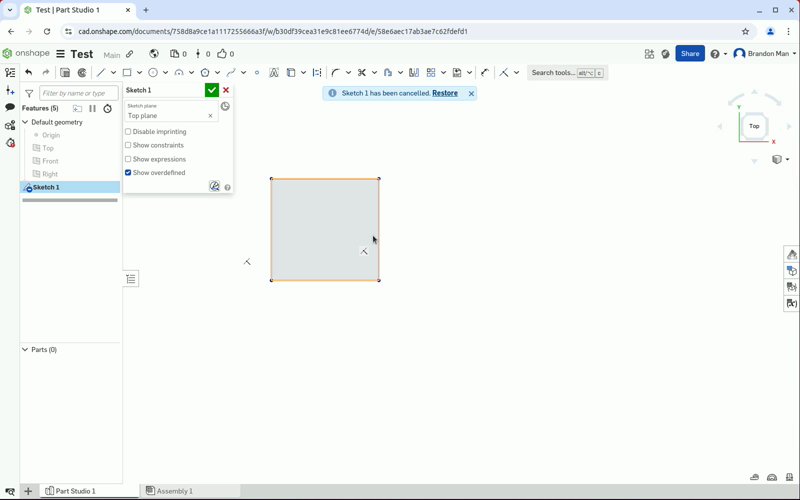
click(373, 235)
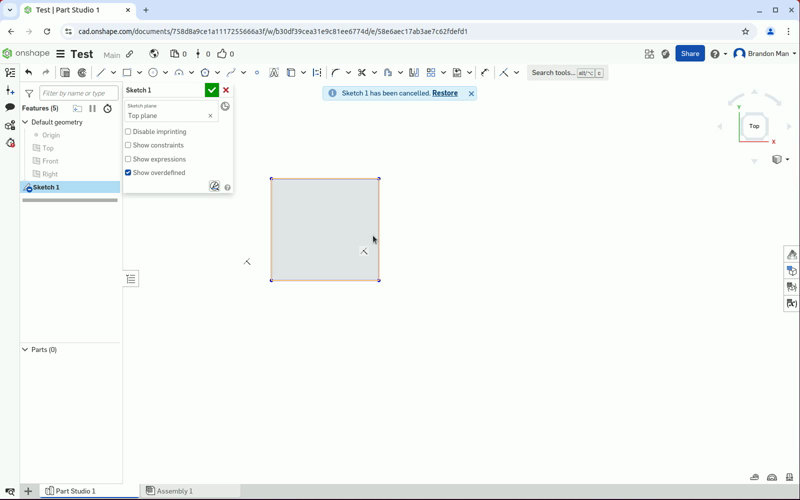
scroll(-6)
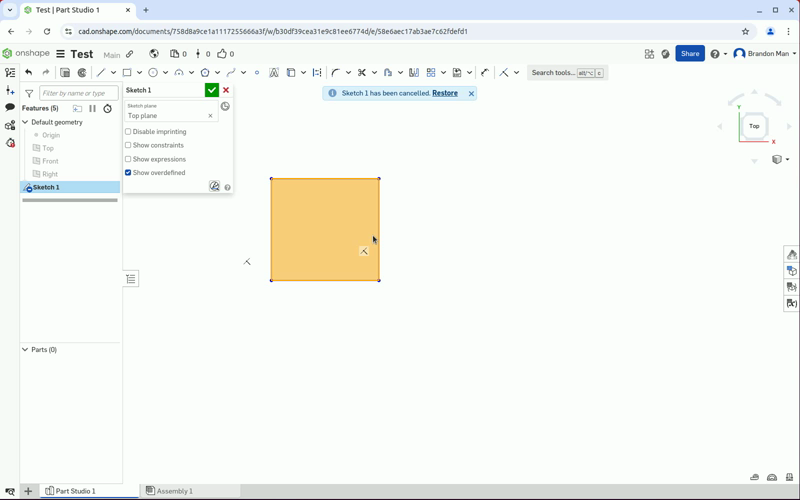
scroll(-6)
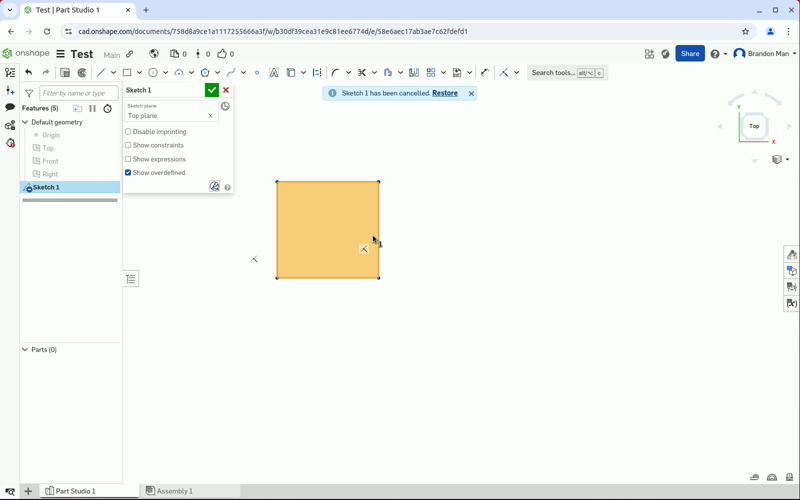
scroll(-6)
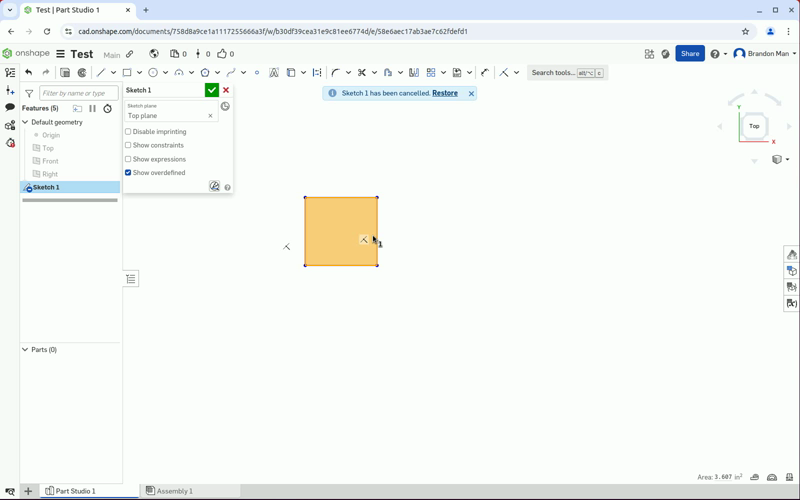
scroll(-6)
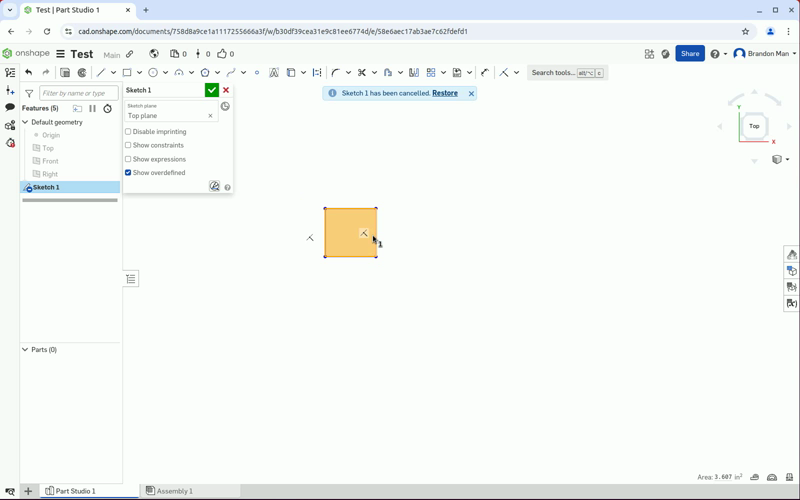
scroll(-6)
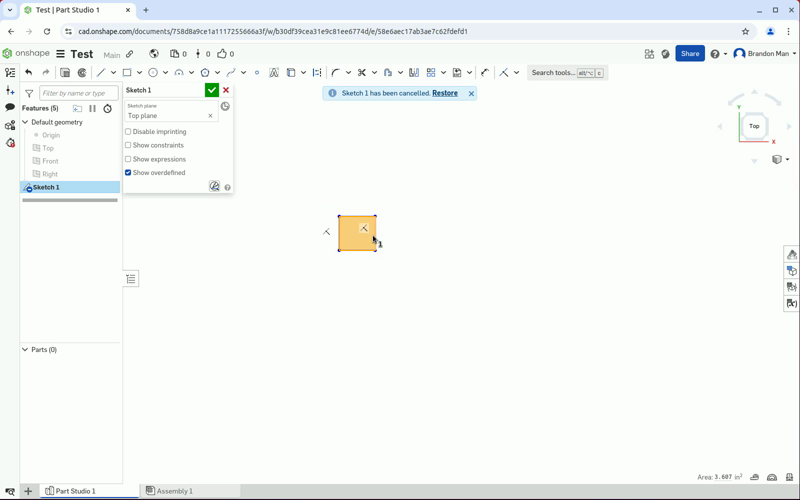
scroll(-6)
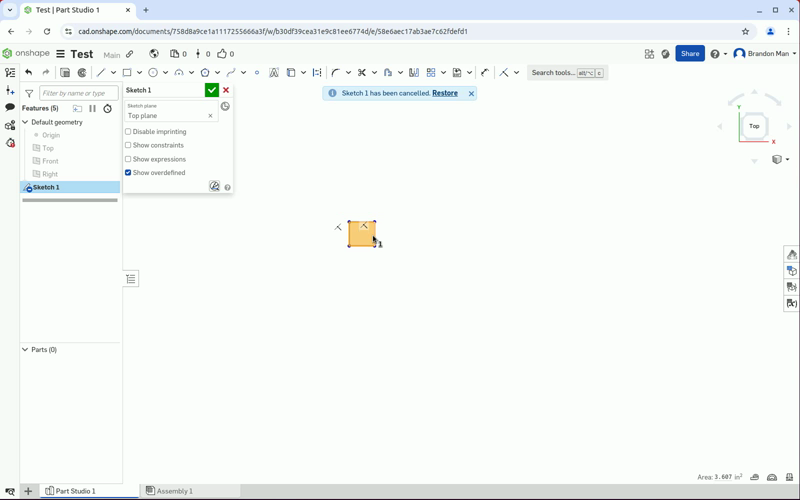
scroll(-6)
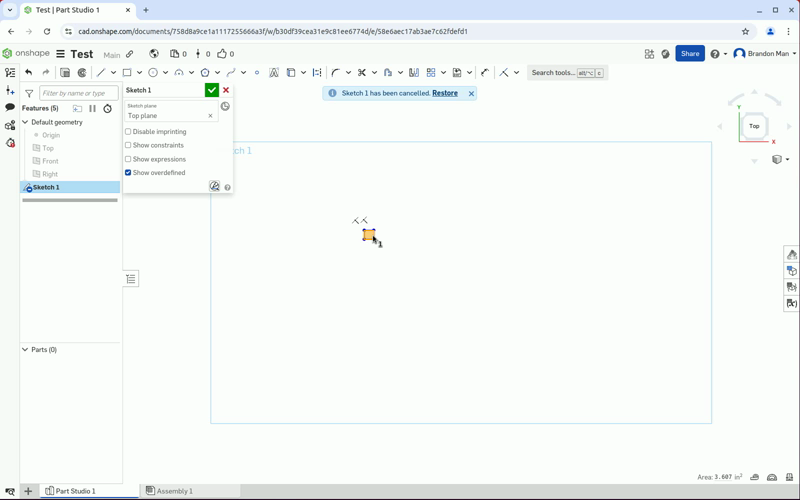
mouse_move(73, 352)
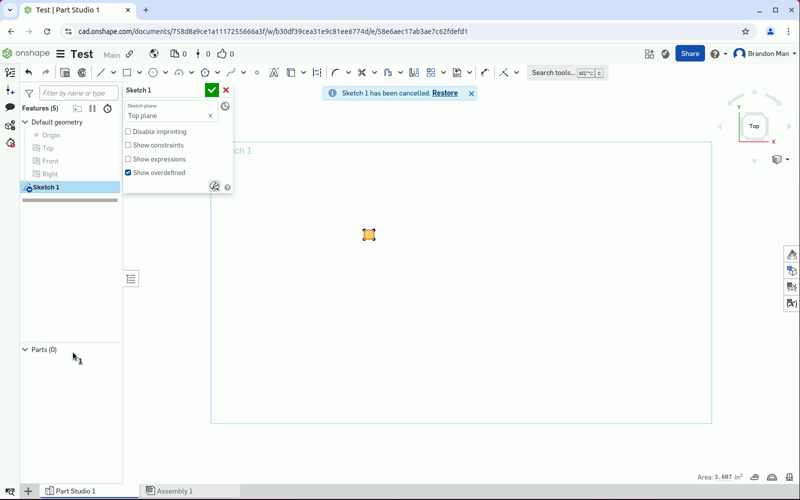
key(shift+y)
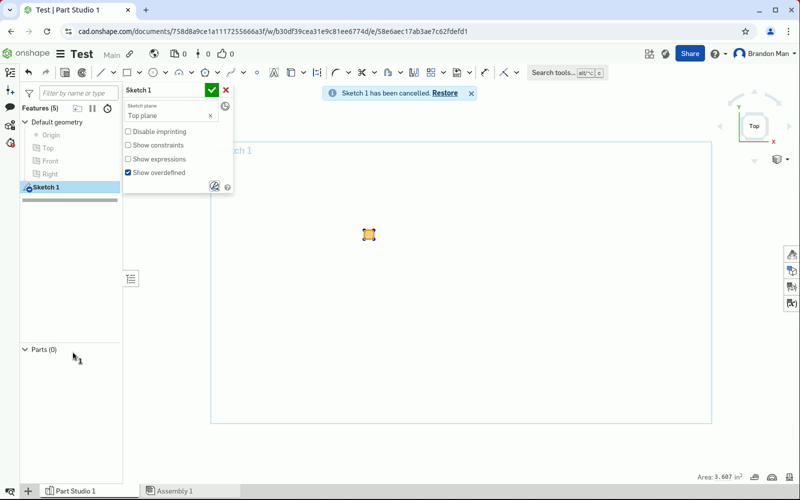
key(shift+e)
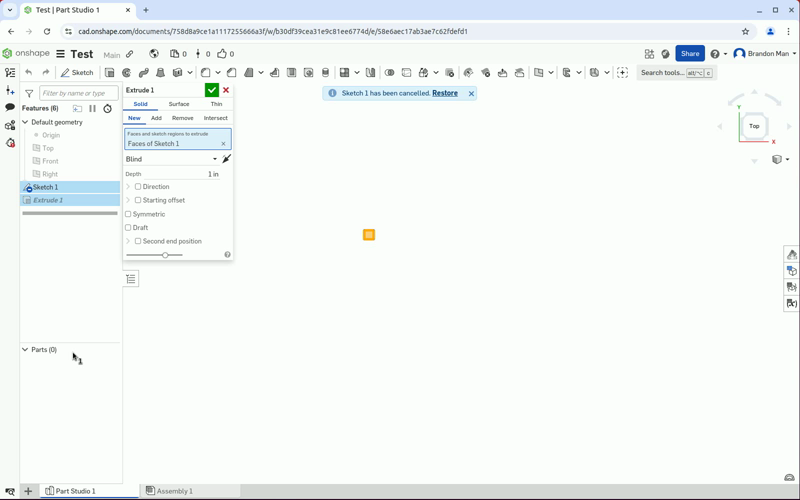
mouse_move(143, 106)
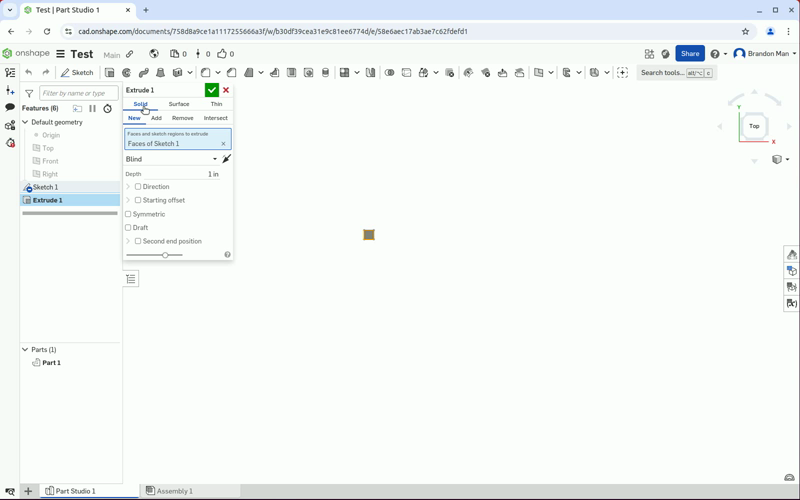
click(143, 106)
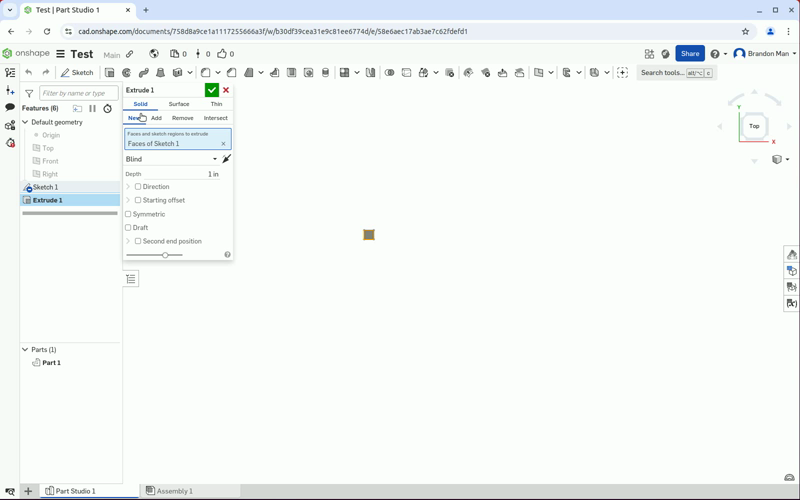
mouse_move(137, 120)
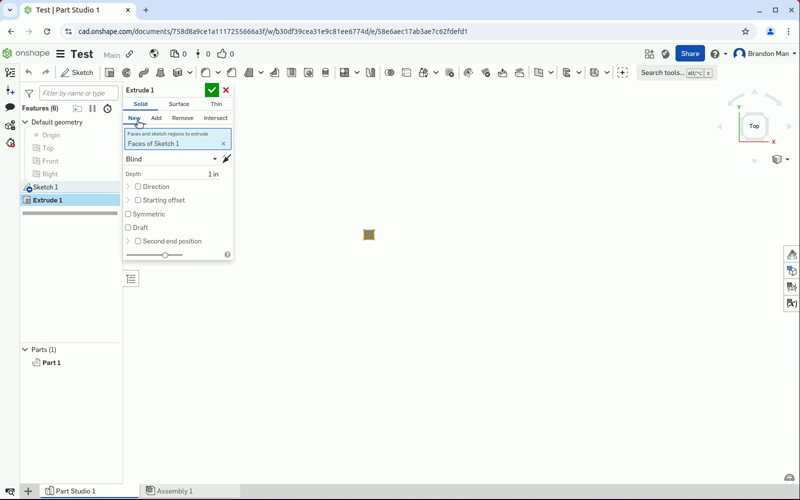
click(137, 120)
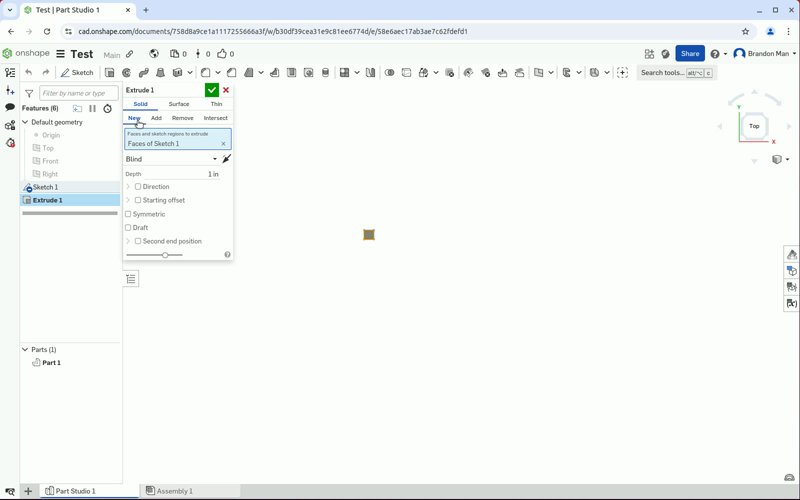
key(tab, 4)
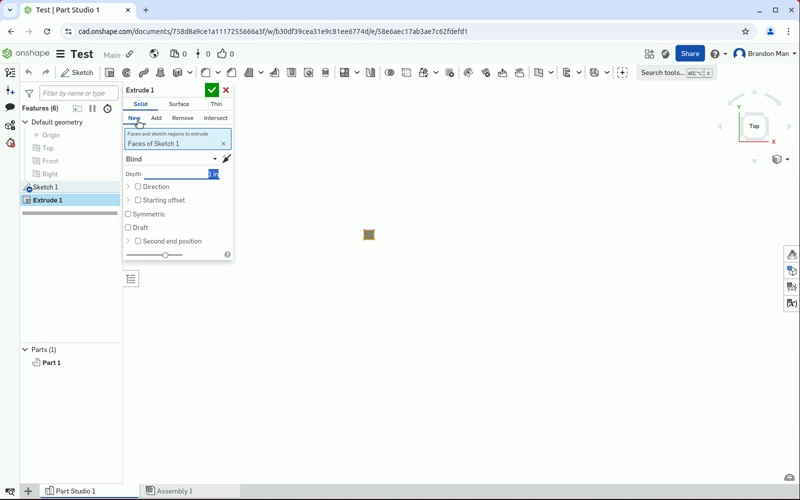
text(-23.108)
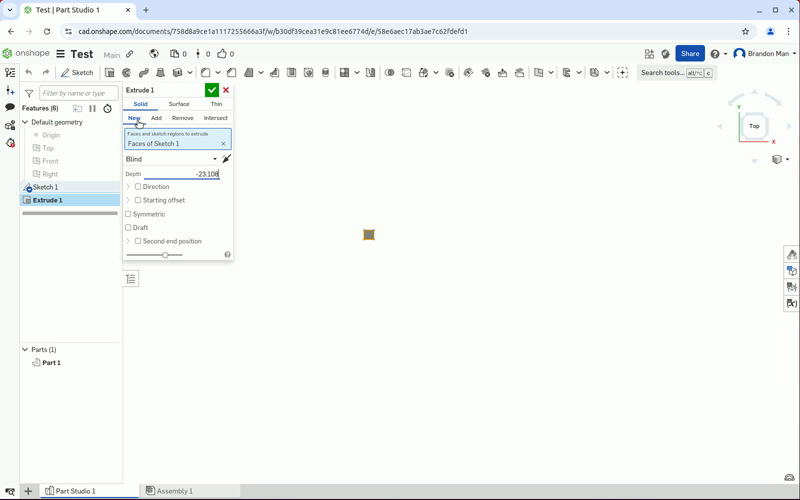
key(enter)
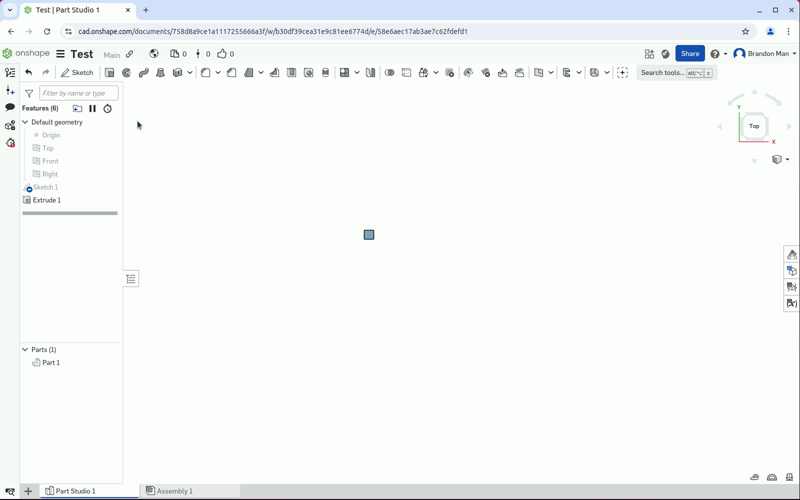
key(shift+h)
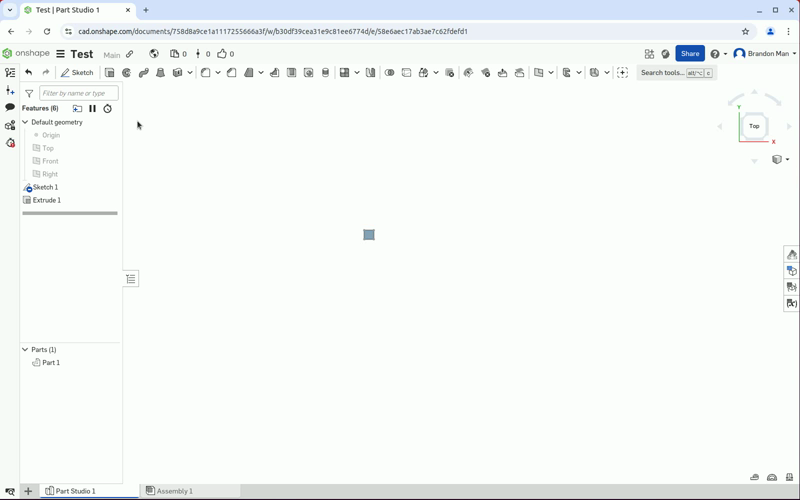
key(shift+h)
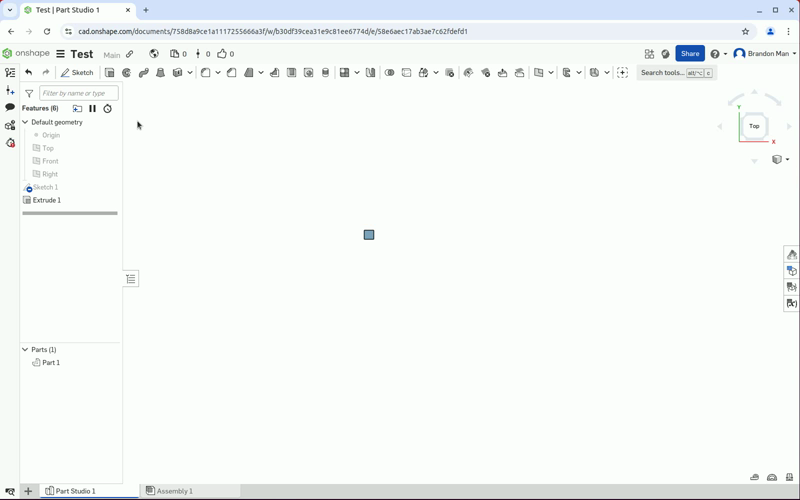
mouse_move(73, 189)
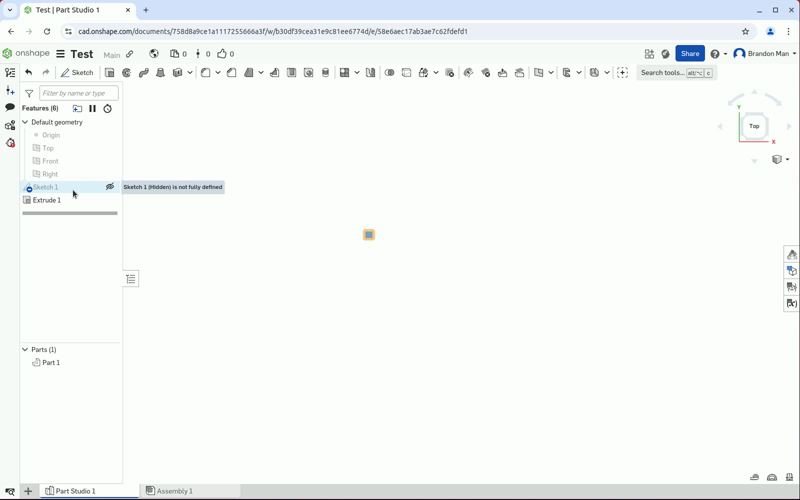
click(73, 189)
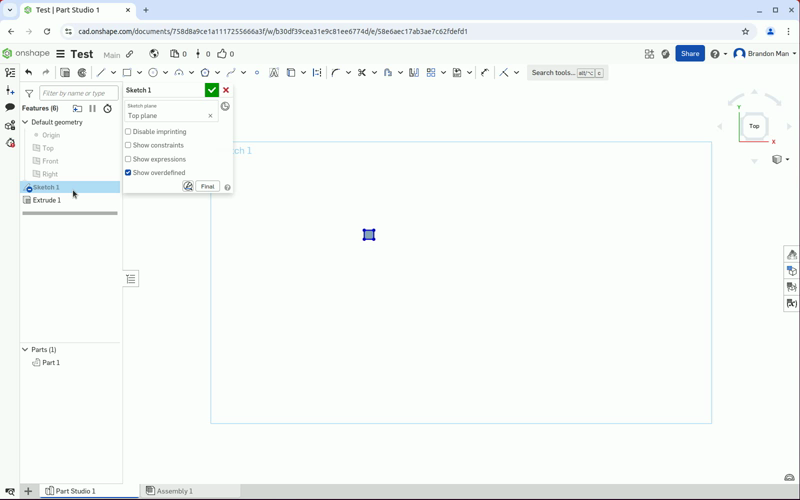
mouse_move(229, 92)
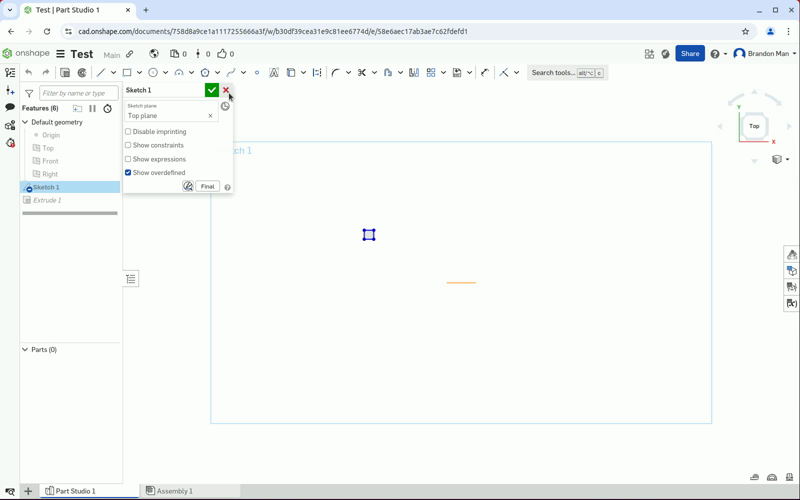
click(229, 92)
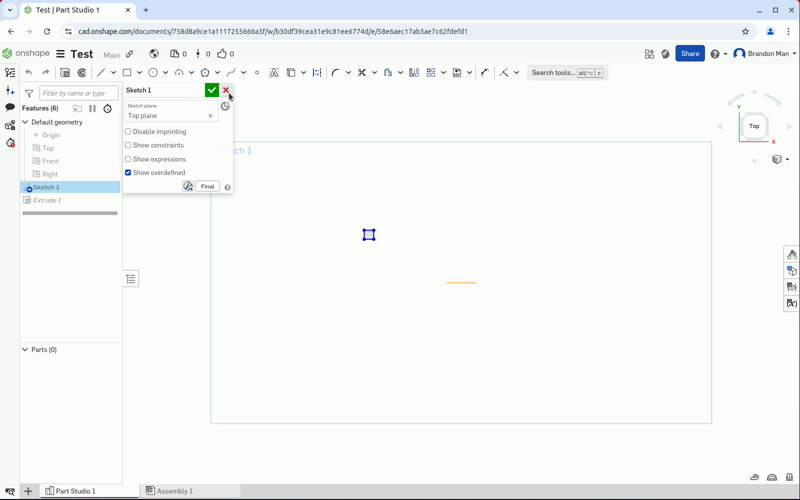
key(shift+s)
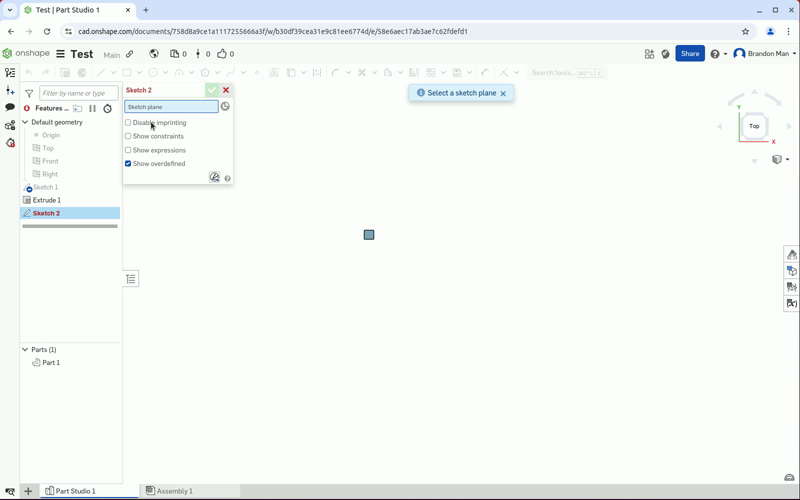
mouse_move(73, 150)
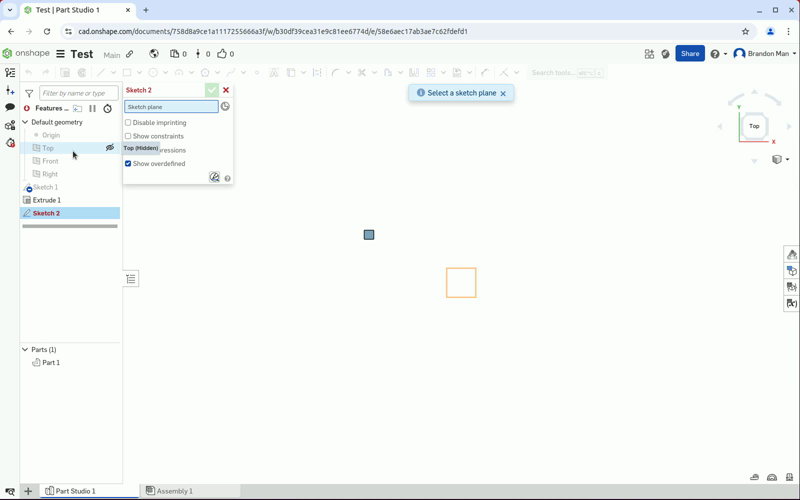
click(73, 150)
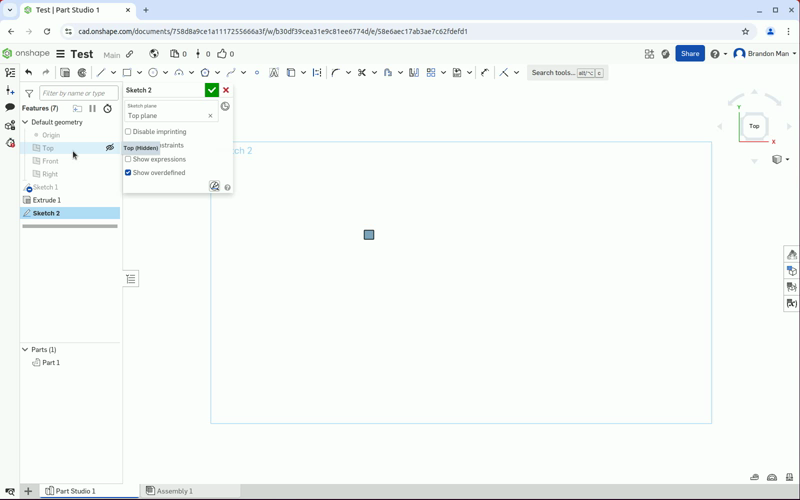
mouse_move(73, 352)
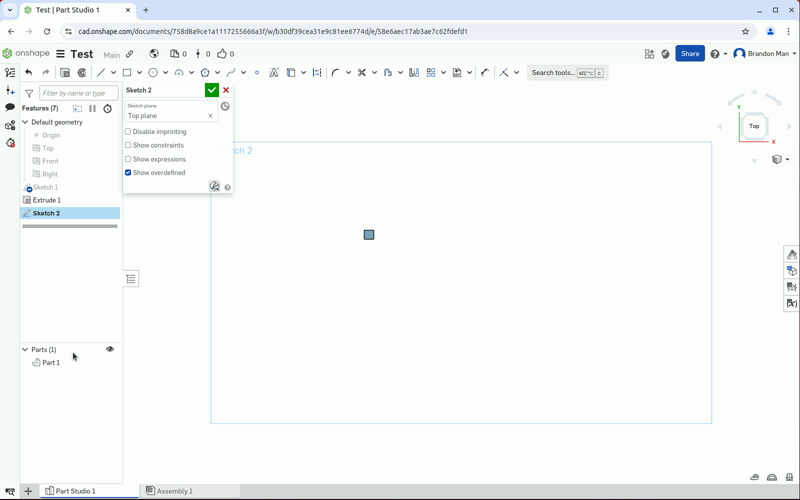
key(y)
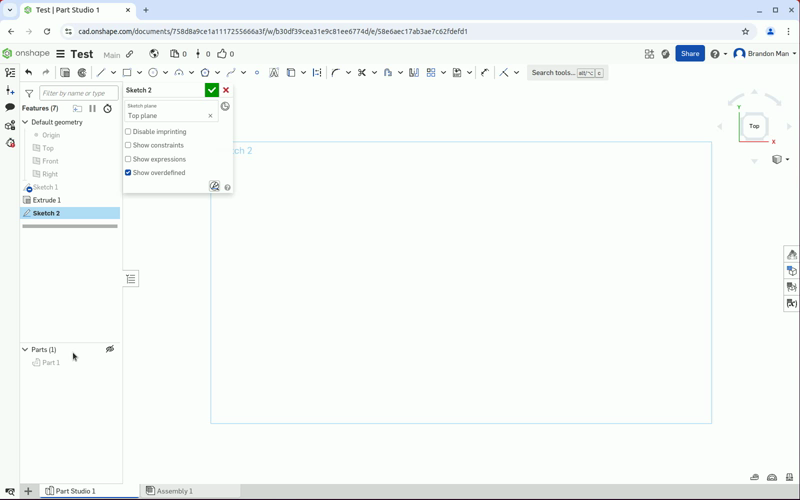
key(l)
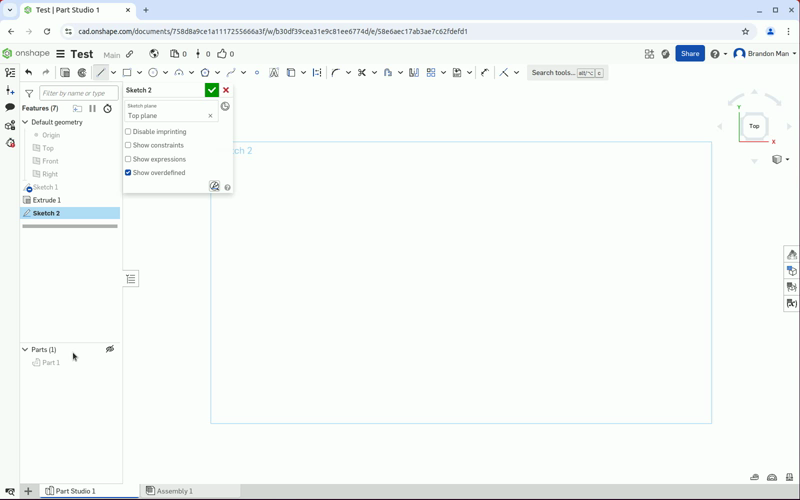
key_down(shift)
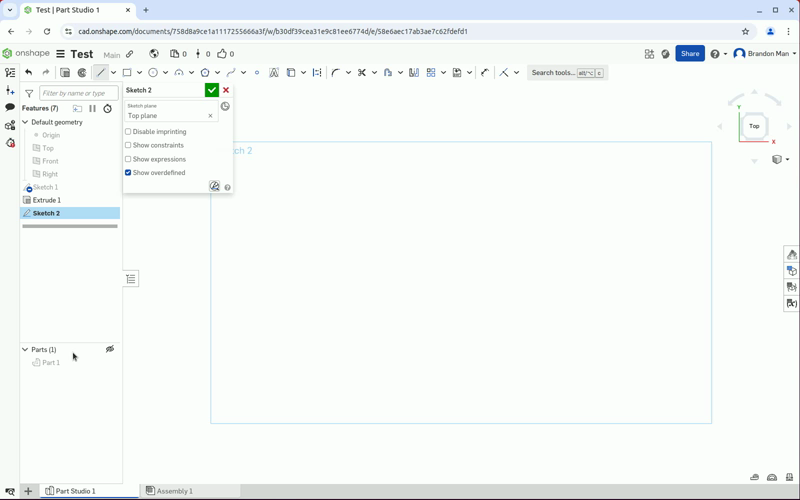
mouse_move(364, 375)
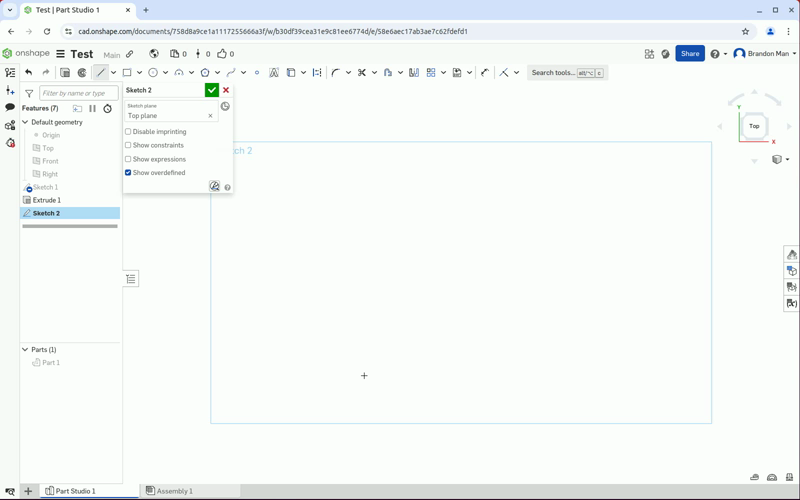
click(364, 375)
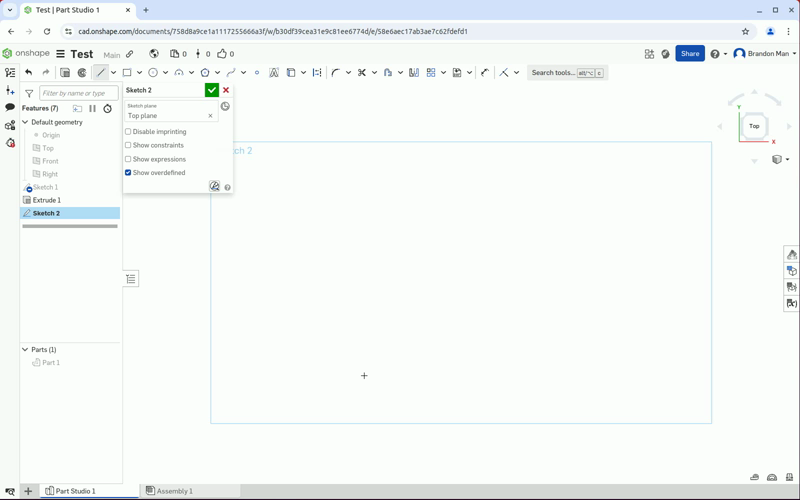
key_up(shift)
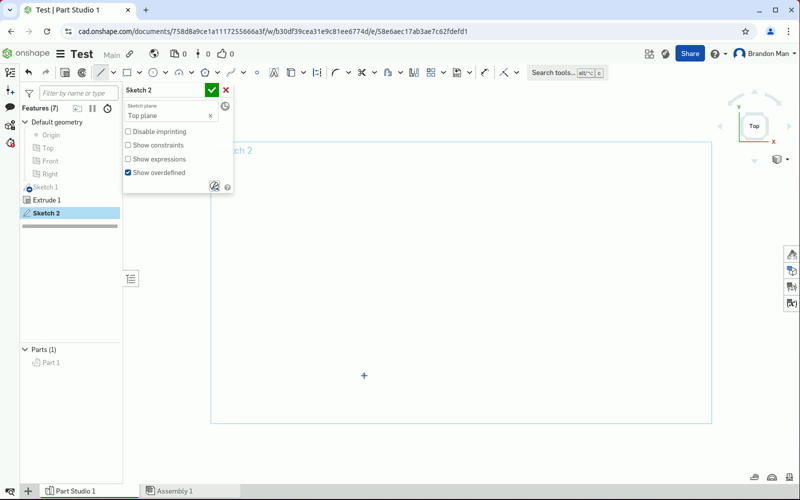
key_down(shift)
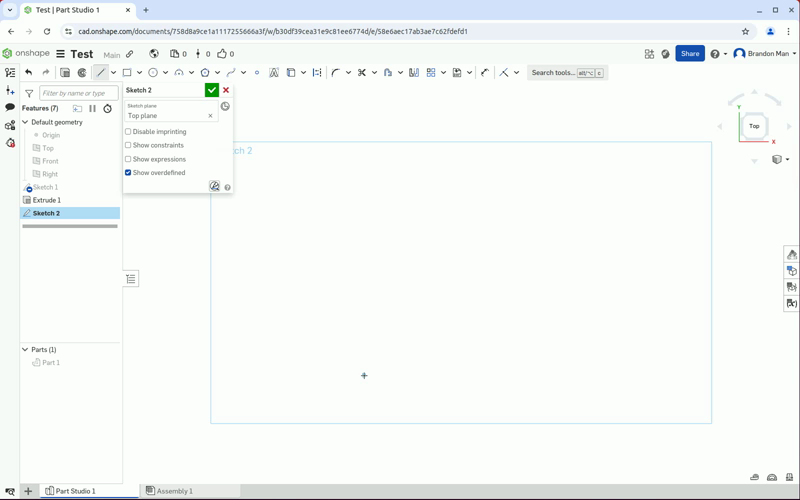
mouse_move(394, 375)
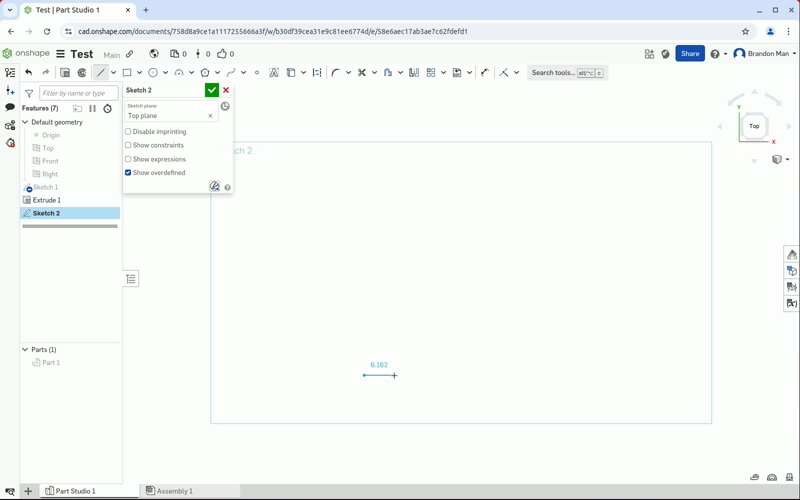
mouse_move(373, 375)
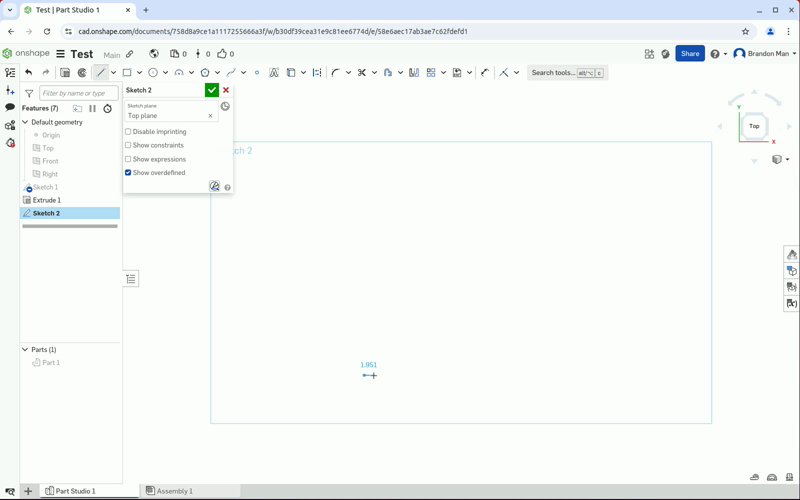
click(373, 375)
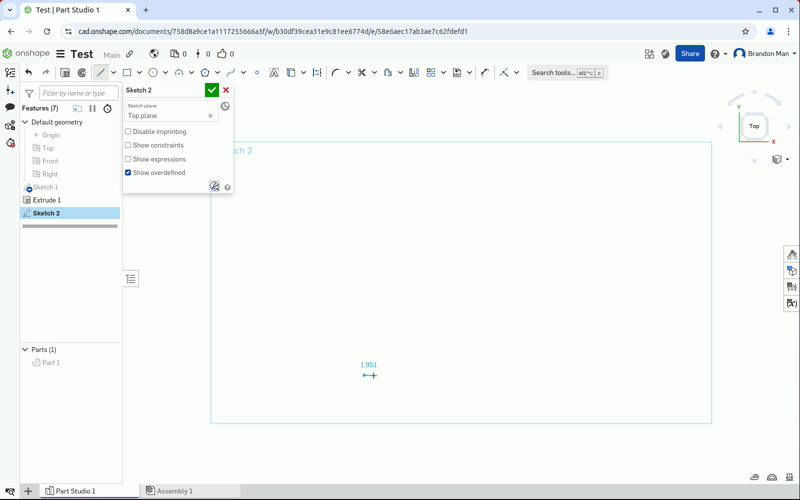
key_up(shift)
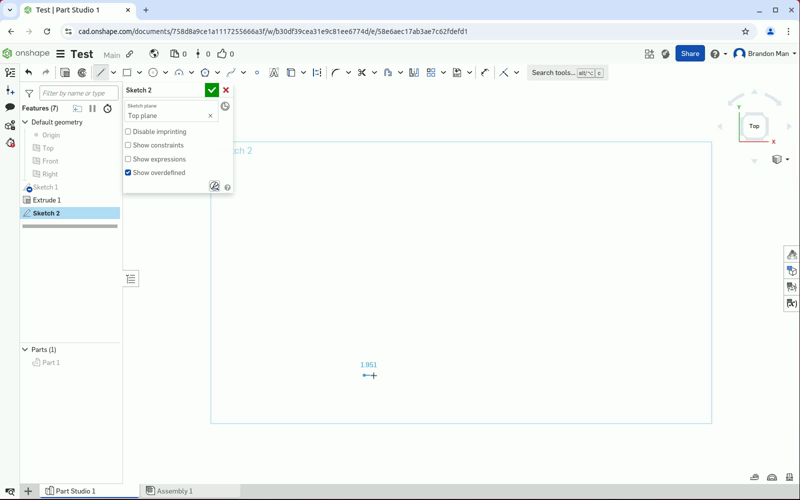
key_down(shift)
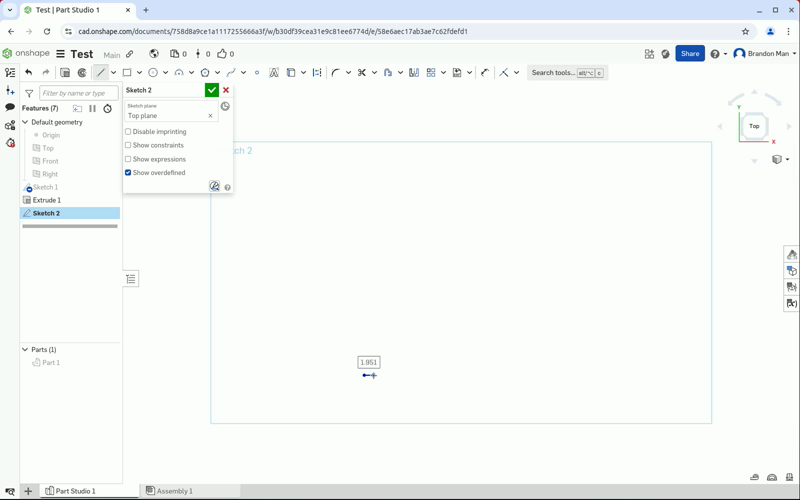
mouse_move(403, 375)
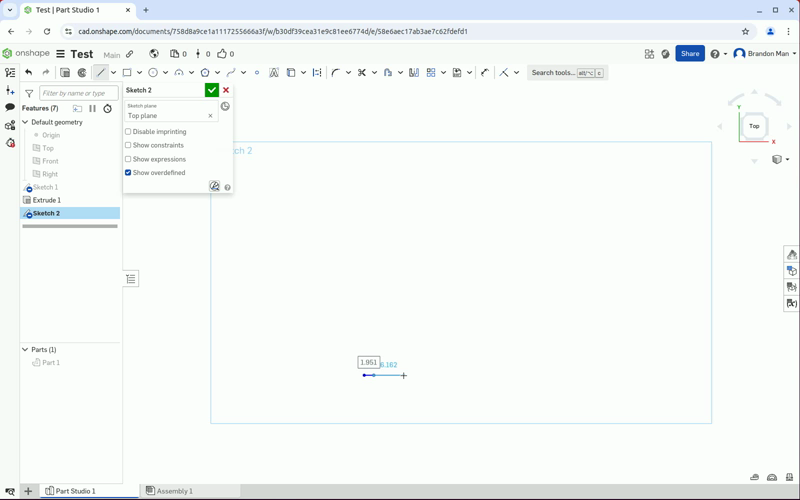
mouse_move(373, 366)
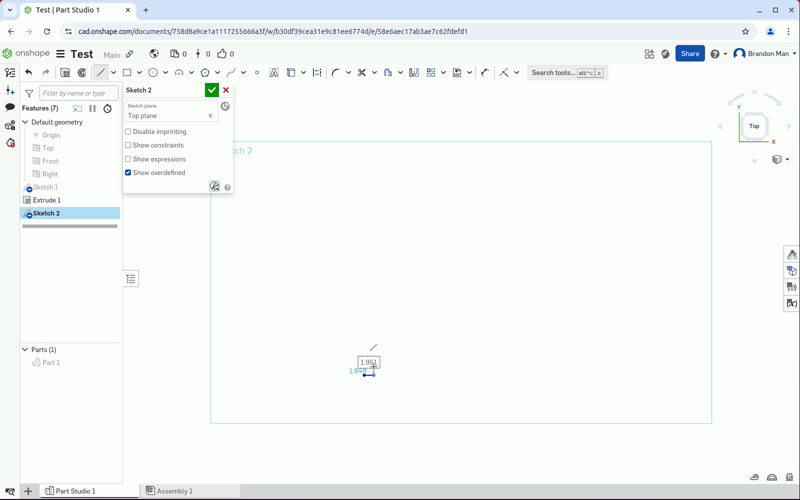
click(373, 366)
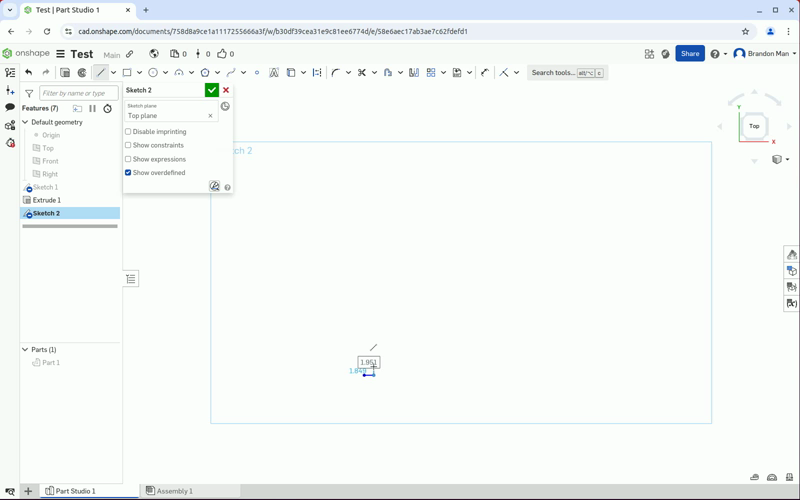
key_up(shift)
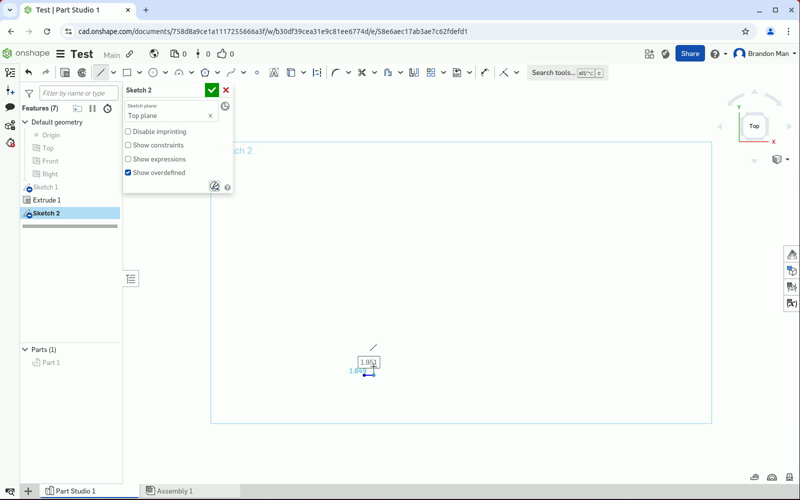
key_down(shift)
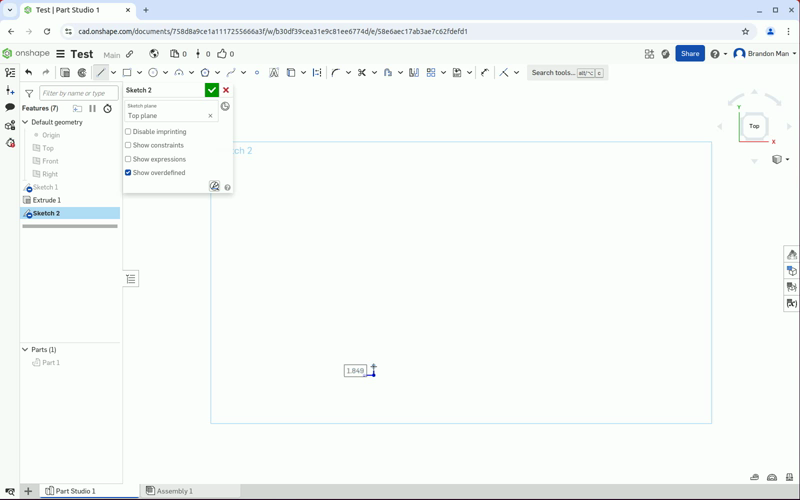
mouse_move(403, 366)
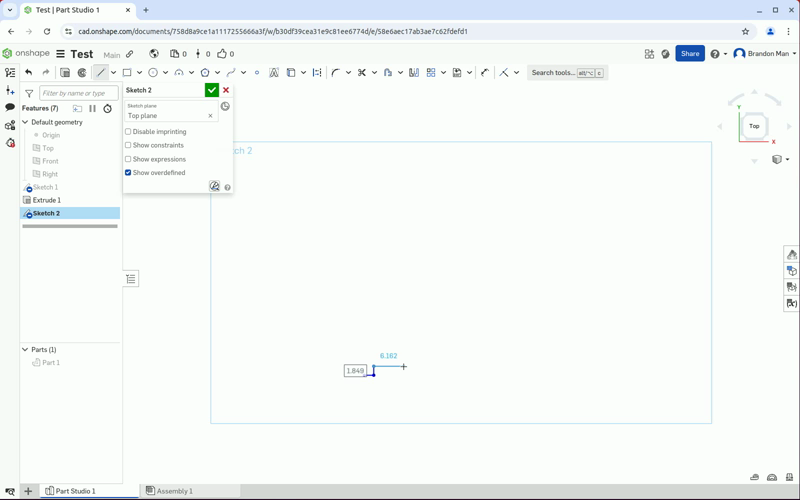
mouse_move(364, 366)
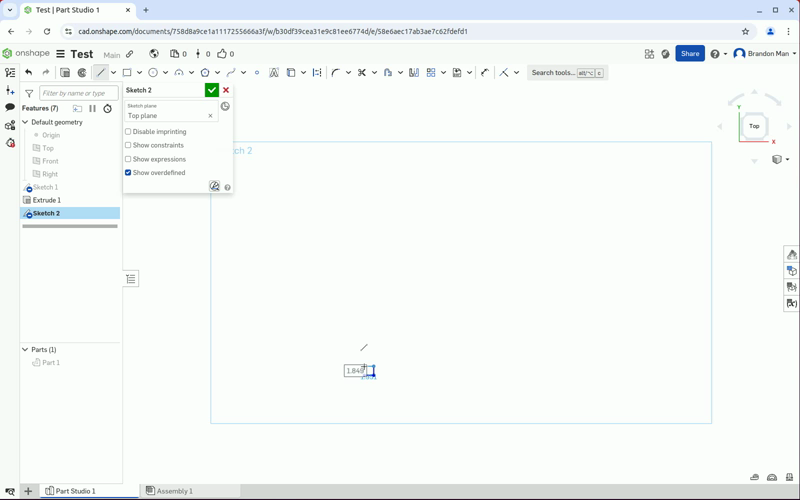
click(364, 366)
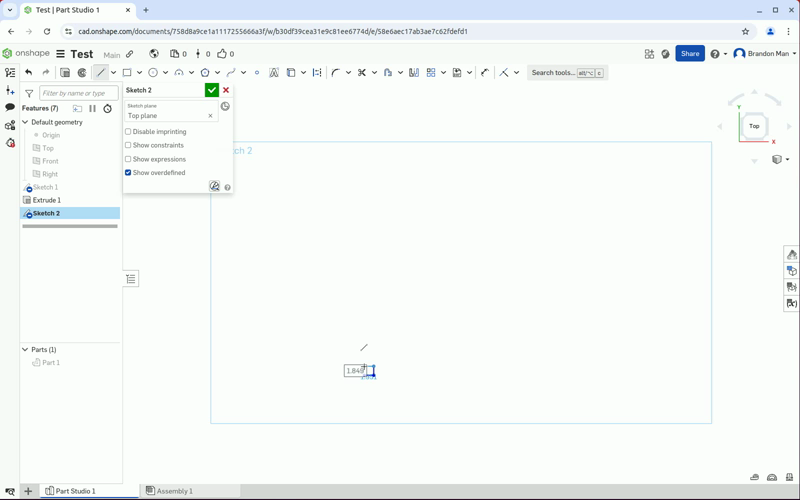
key_up(shift)
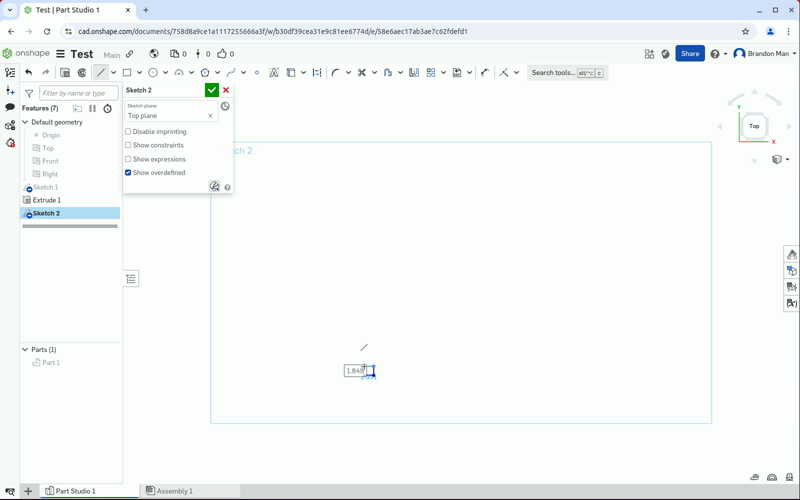
mouse_move(394, 366)
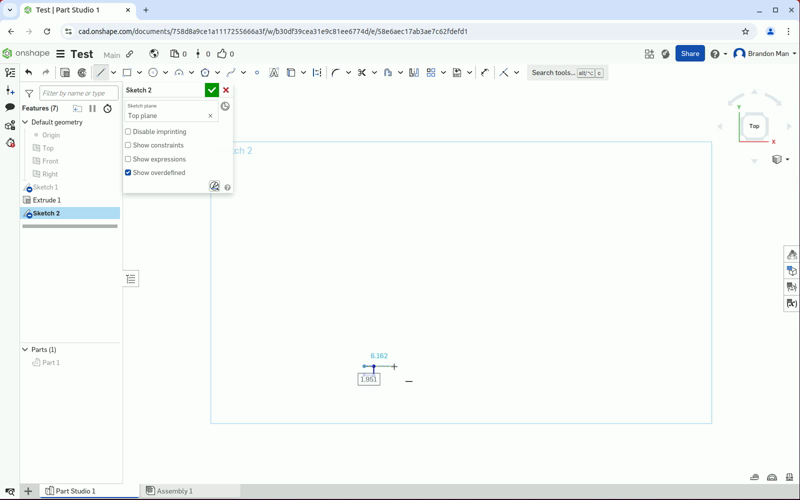
key_down(shift)
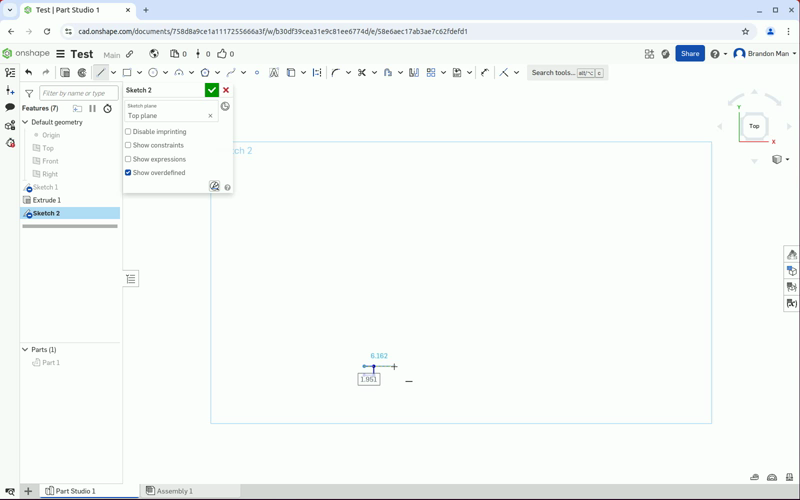
mouse_move(364, 375)
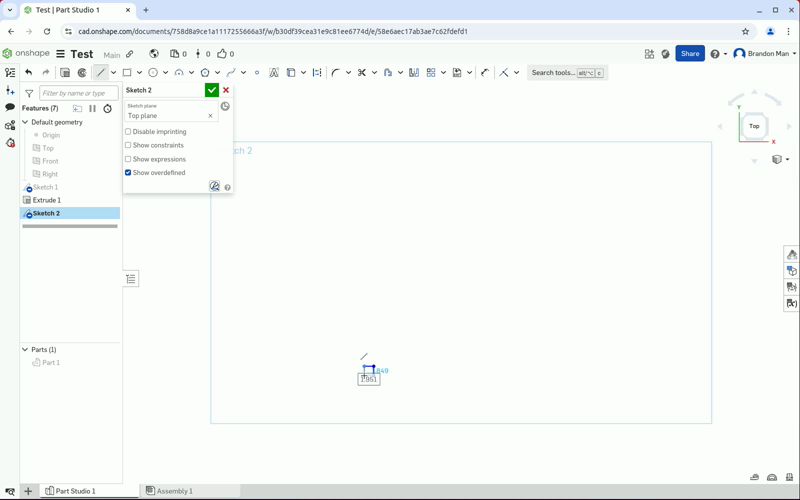
key_up(shift)
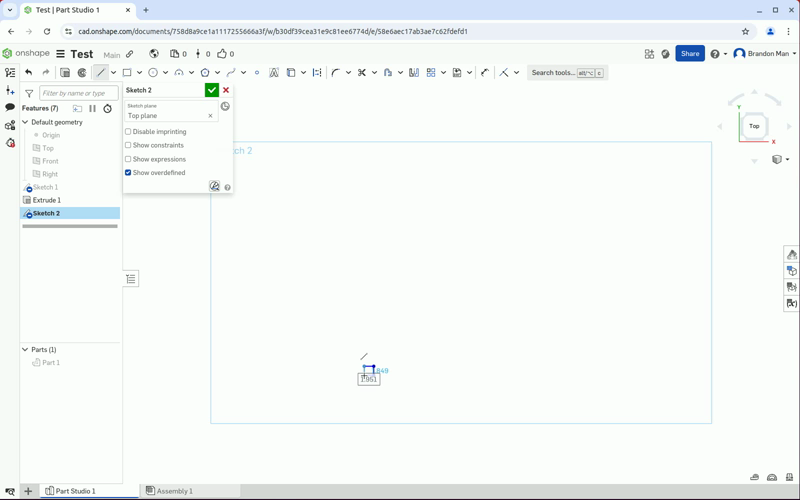
click(364, 375)
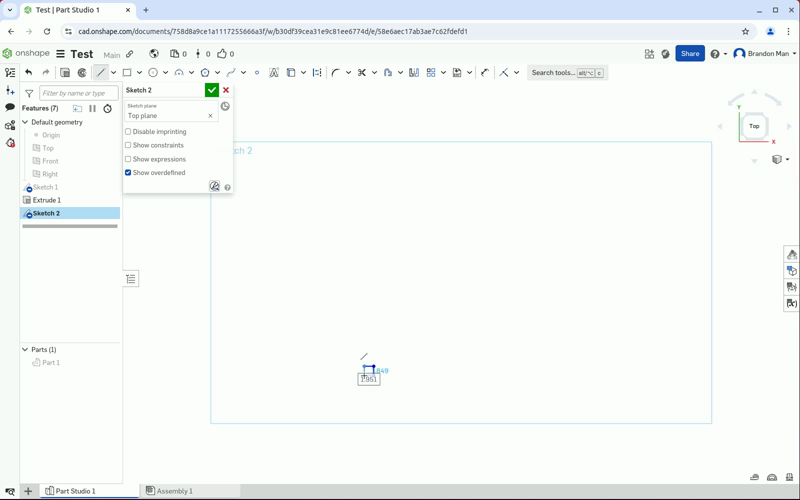
key(esc)
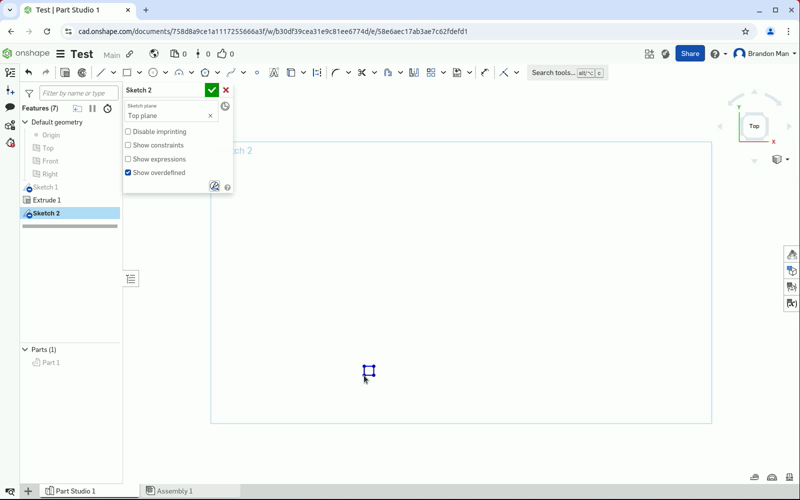
mouse_move(373, 367)
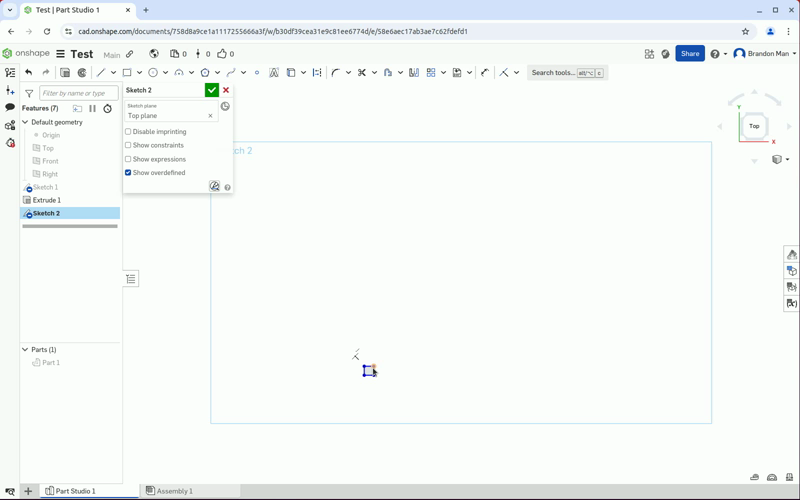
scroll(6)
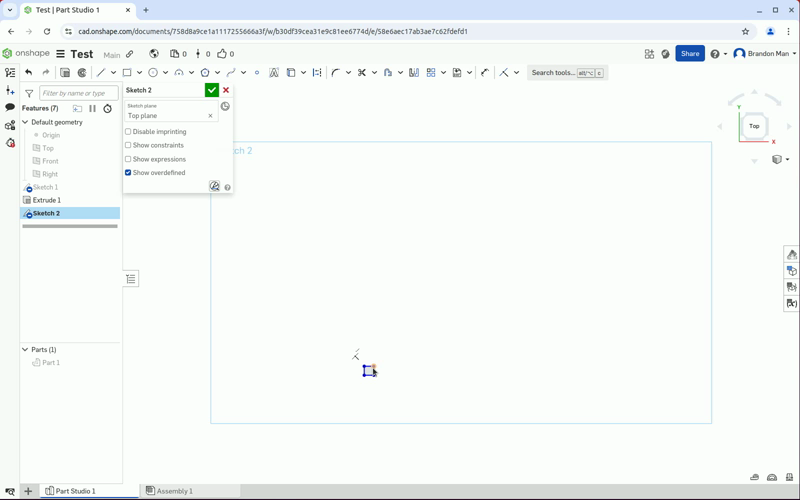
scroll(6)
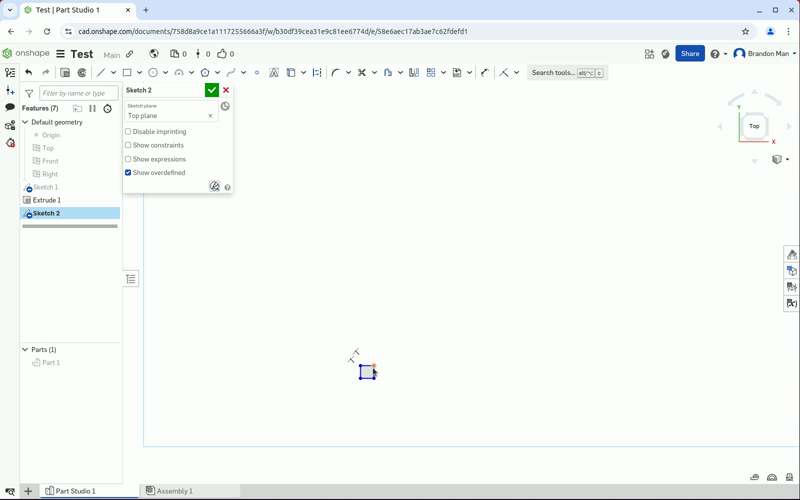
scroll(6)
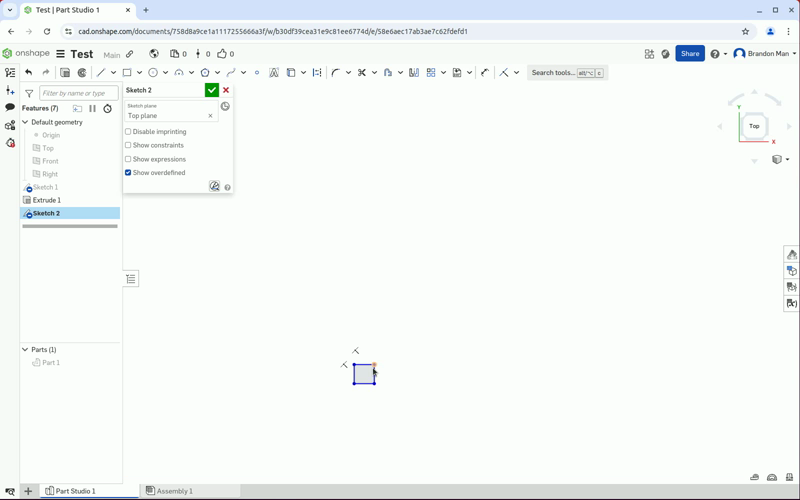
scroll(6)
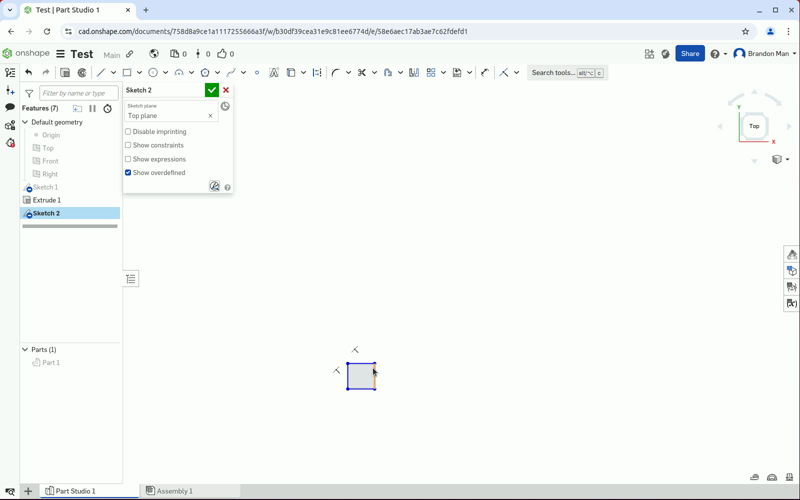
scroll(6)
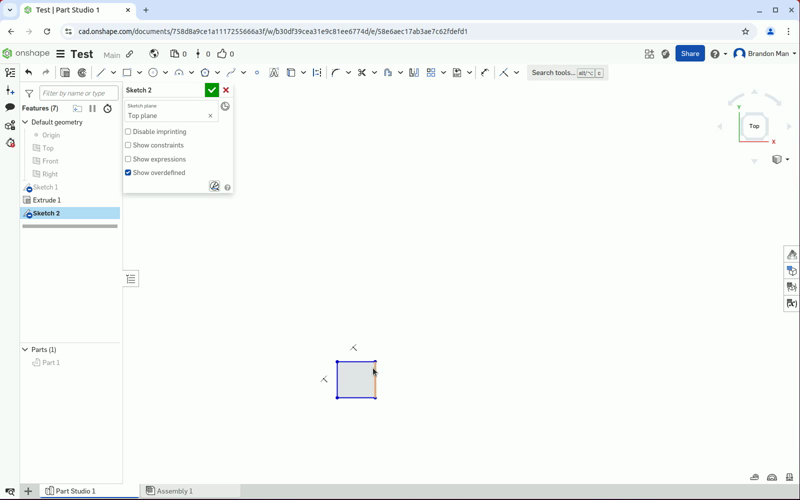
scroll(6)
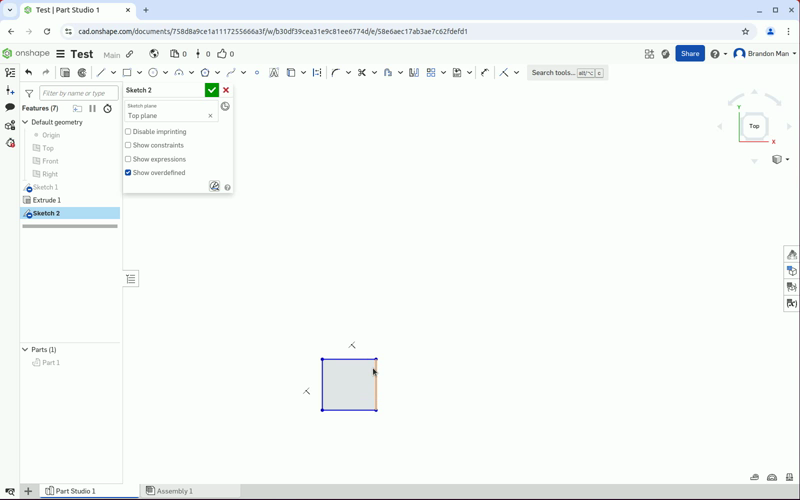
scroll(6)
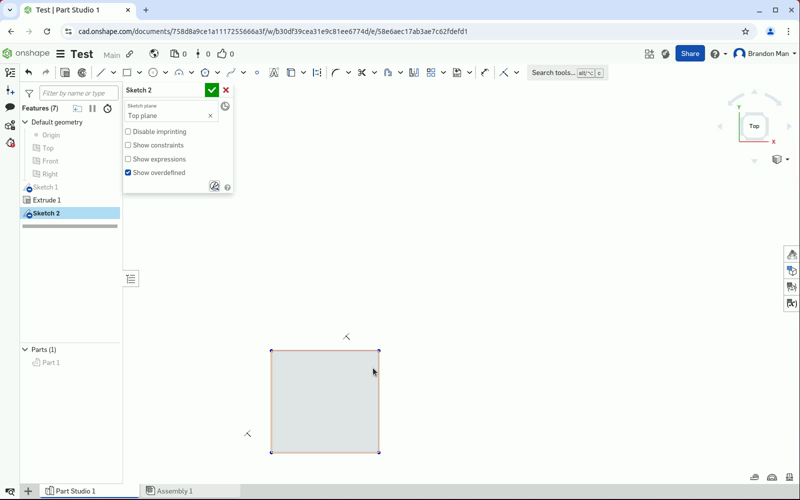
click(373, 367)
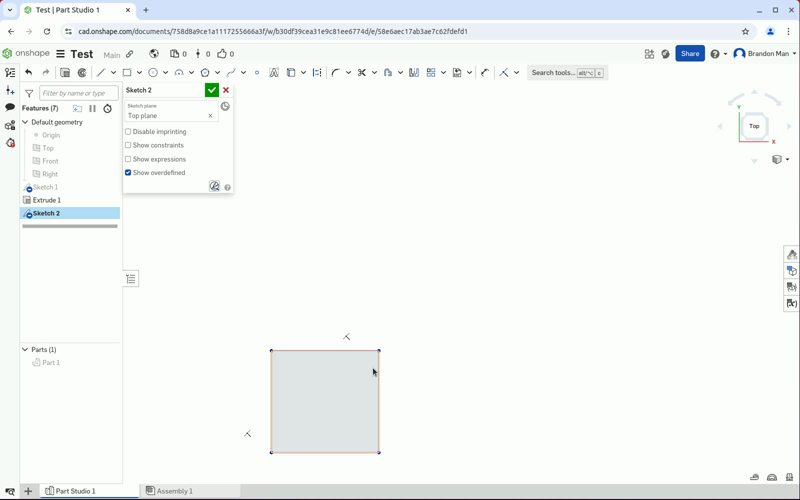
scroll(-6)
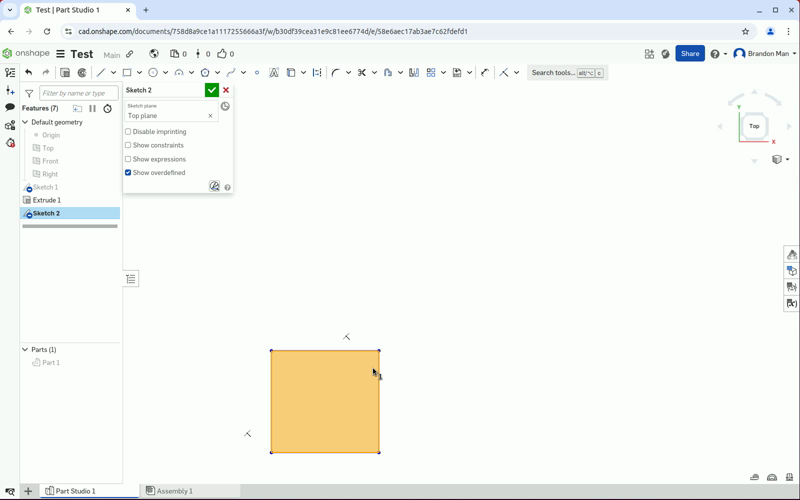
scroll(-6)
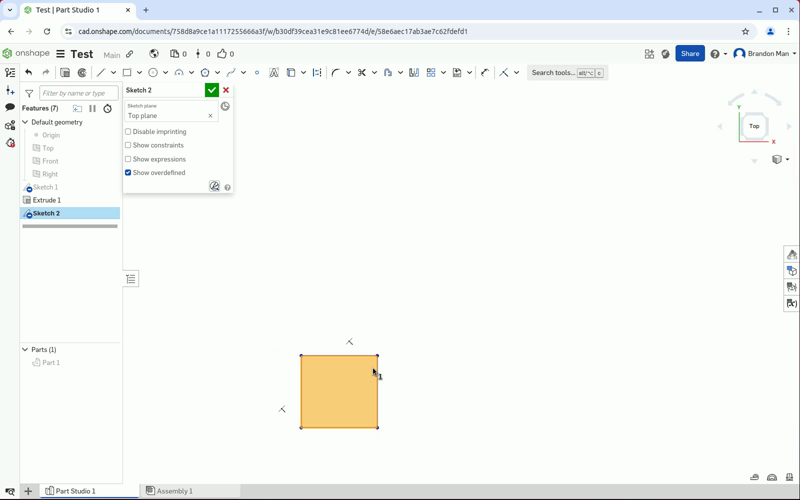
scroll(-6)
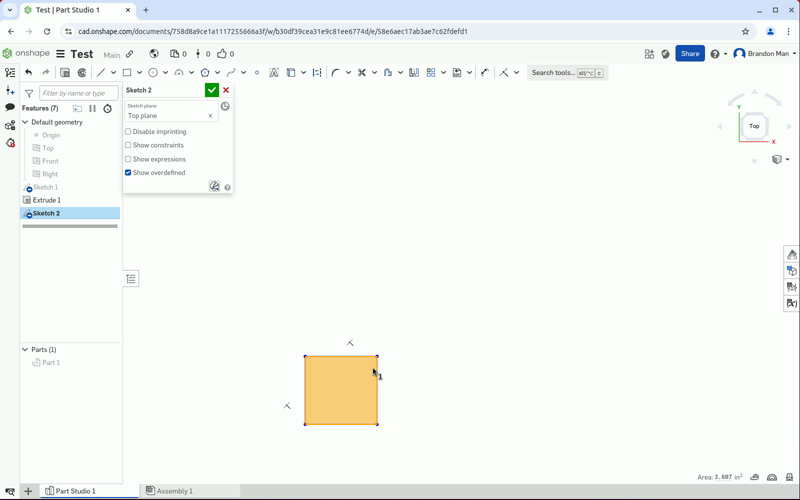
scroll(-6)
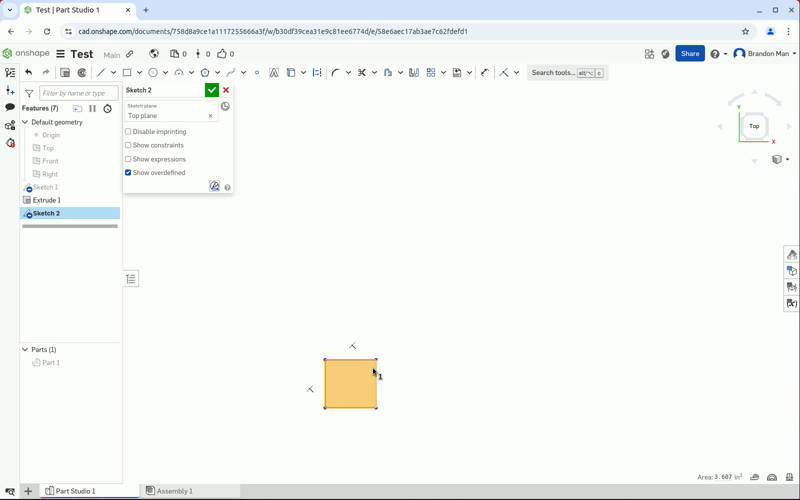
scroll(-6)
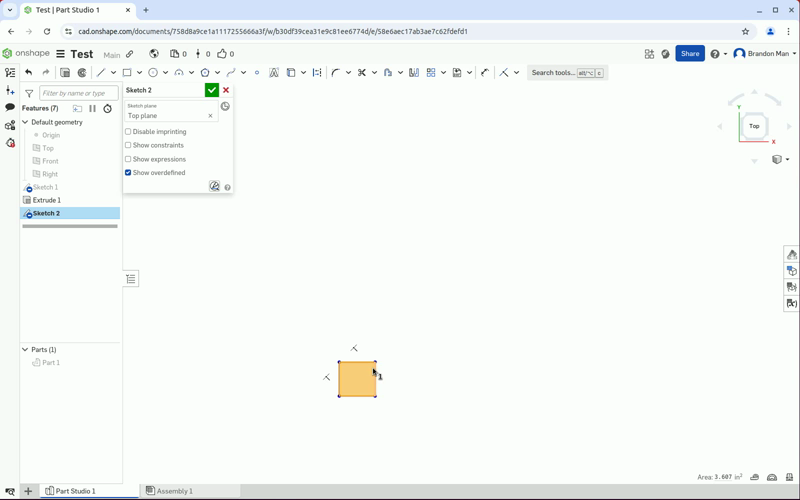
scroll(-6)
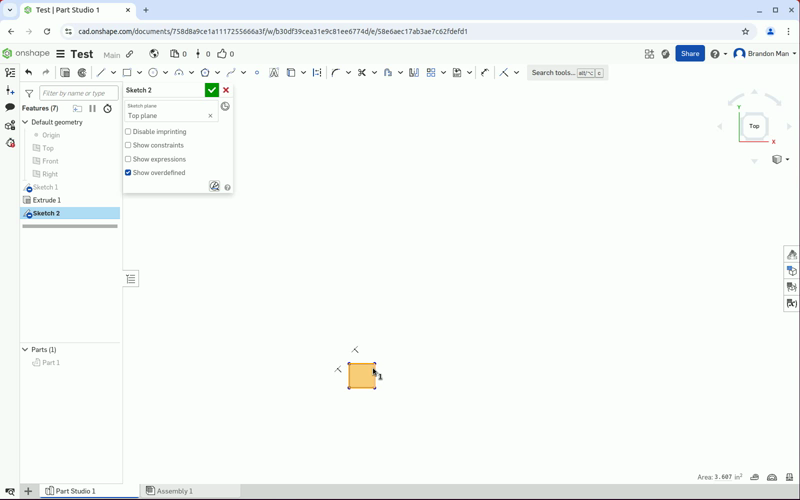
scroll(-6)
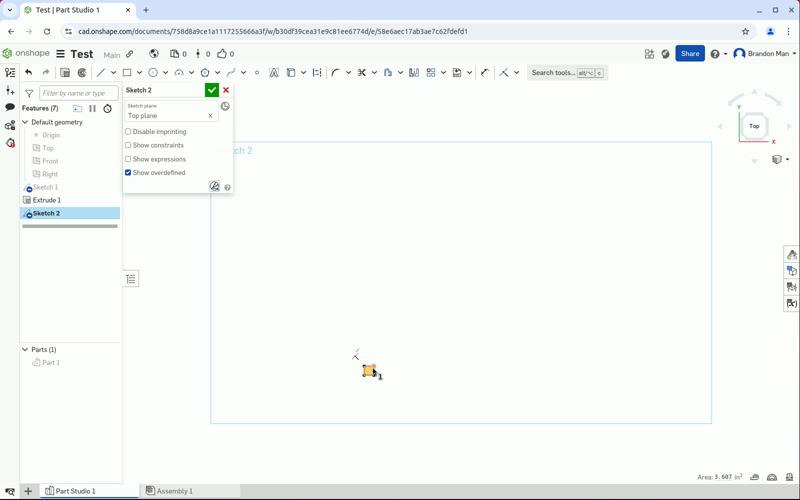
mouse_move(73, 352)
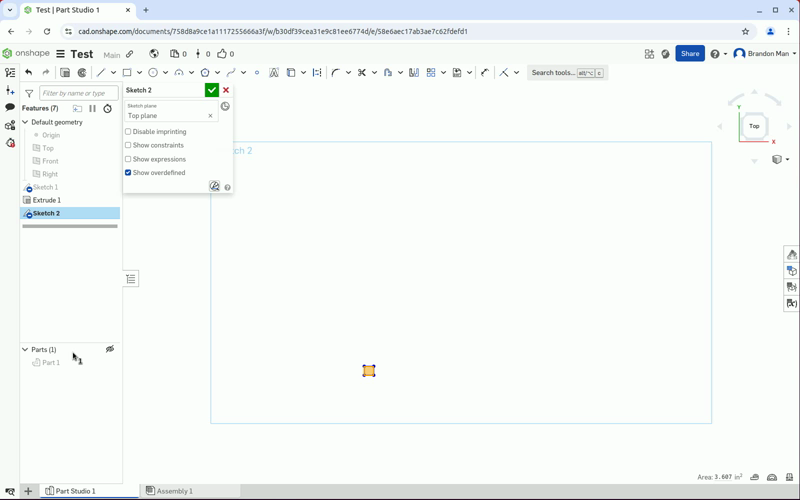
key(shift+y)
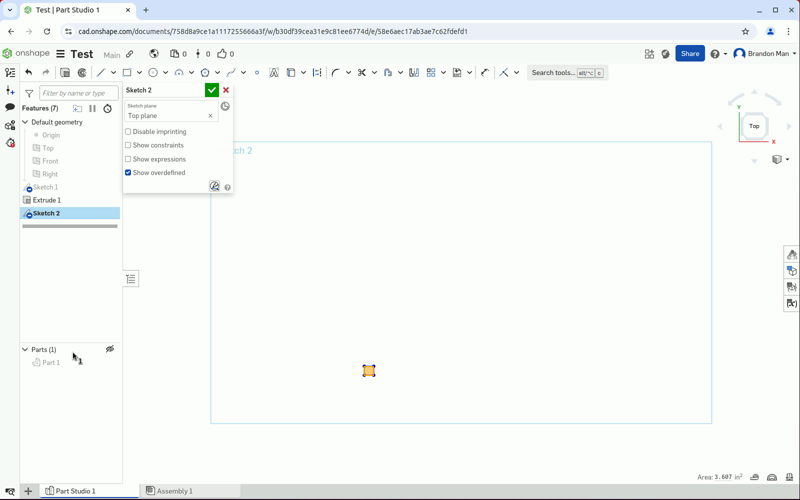
key(shift+e)
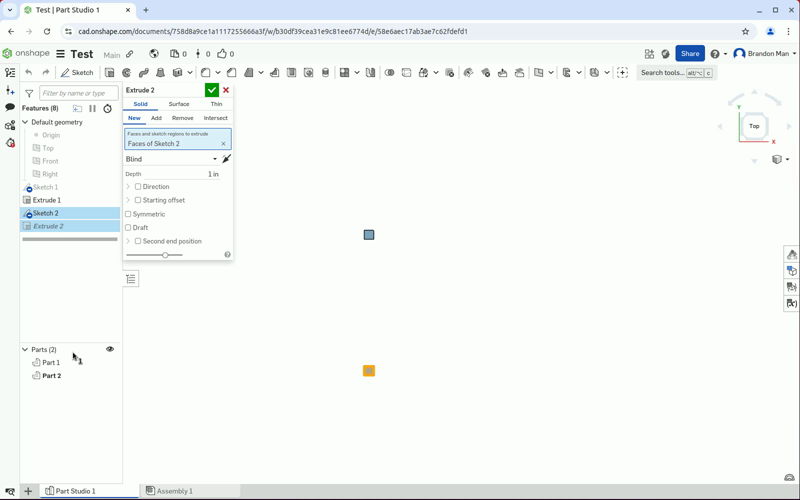
mouse_move(143, 106)
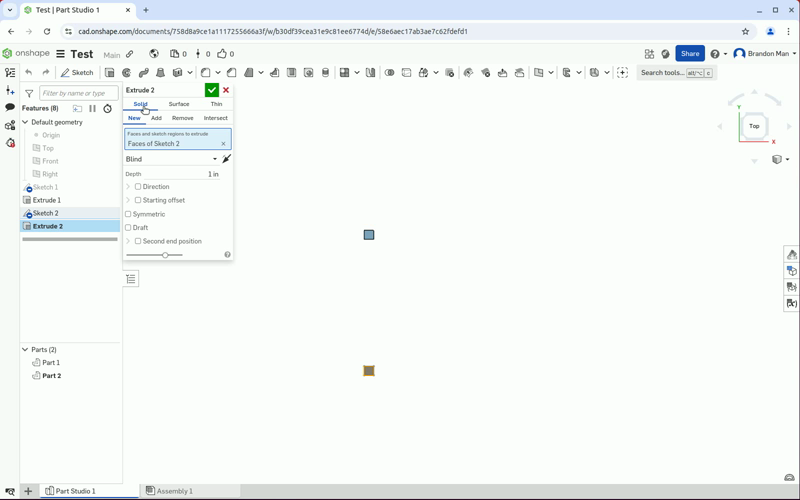
click(143, 106)
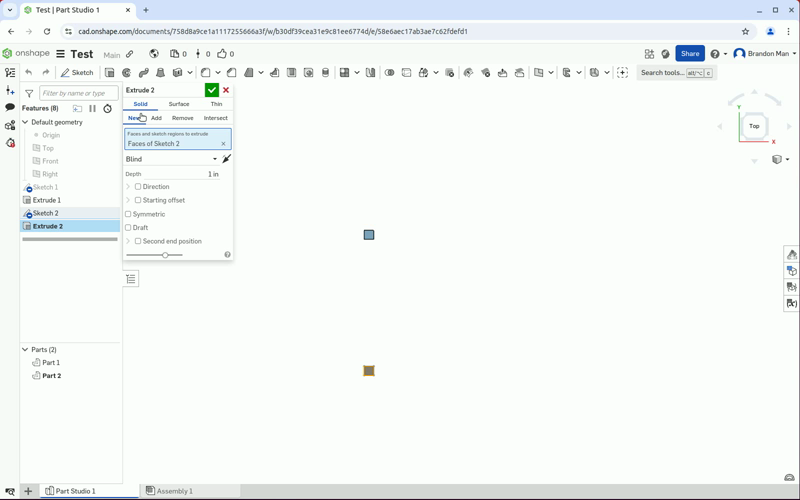
mouse_move(137, 120)
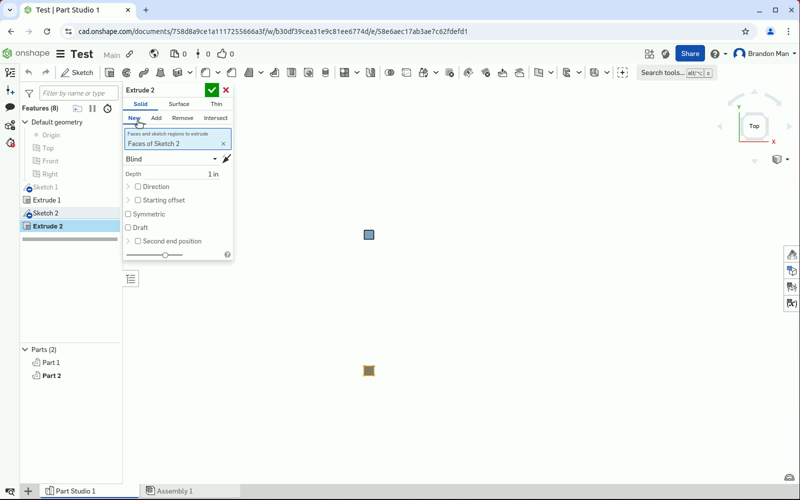
click(137, 120)
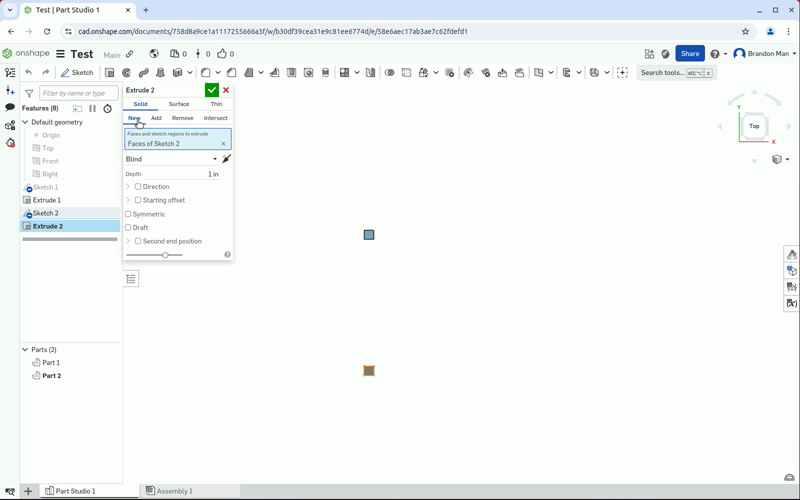
key(tab, 4)
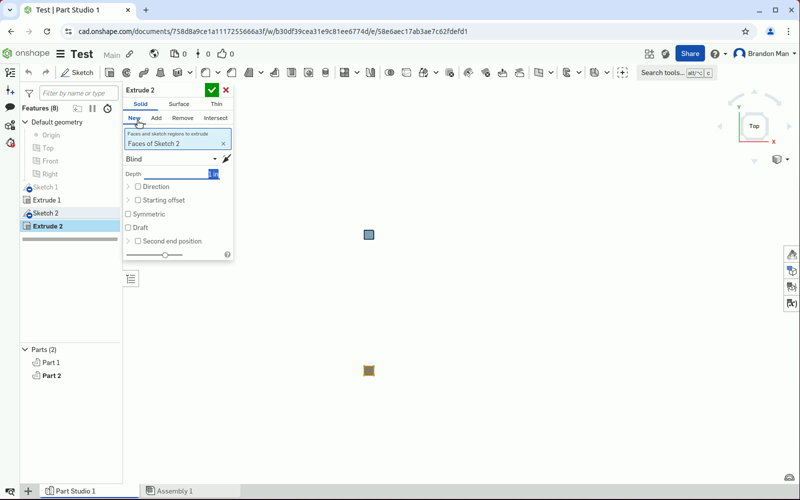
text(-23.108)
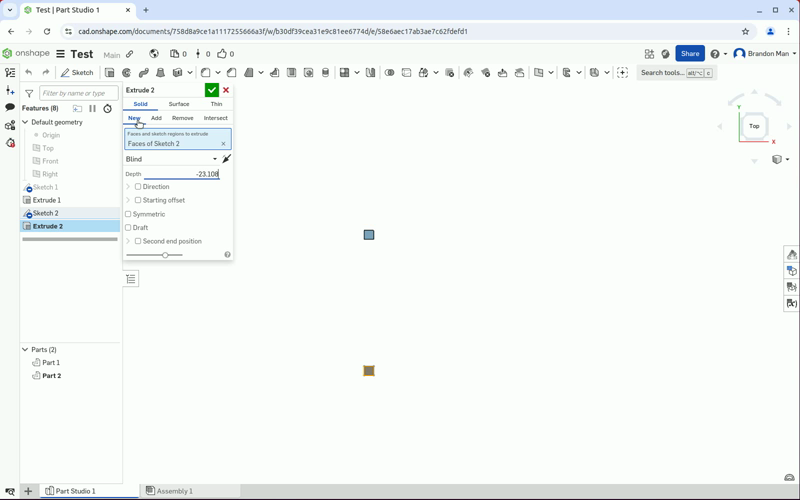
key(enter)
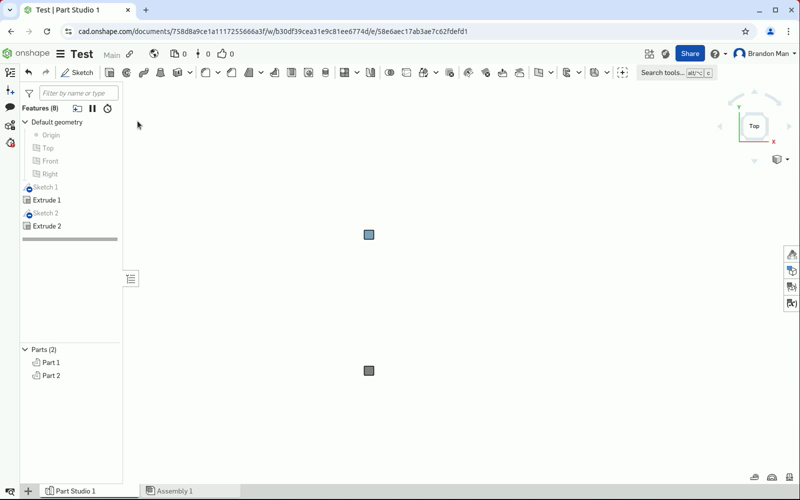
key(shift+h)
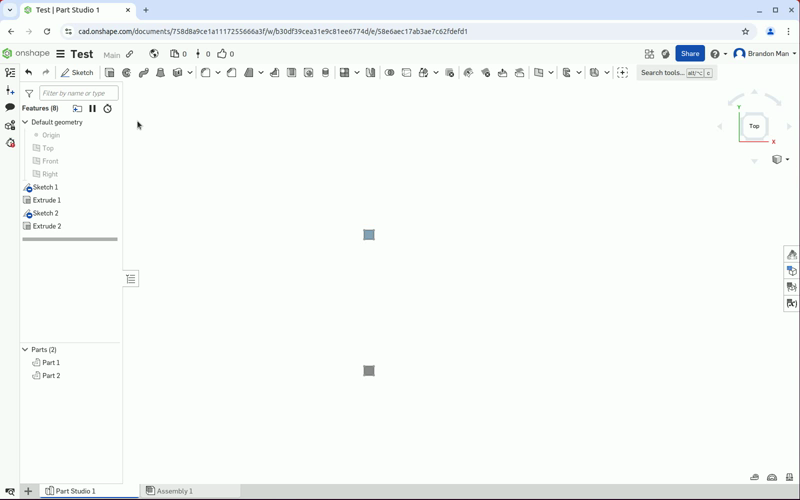
key(shift+h)
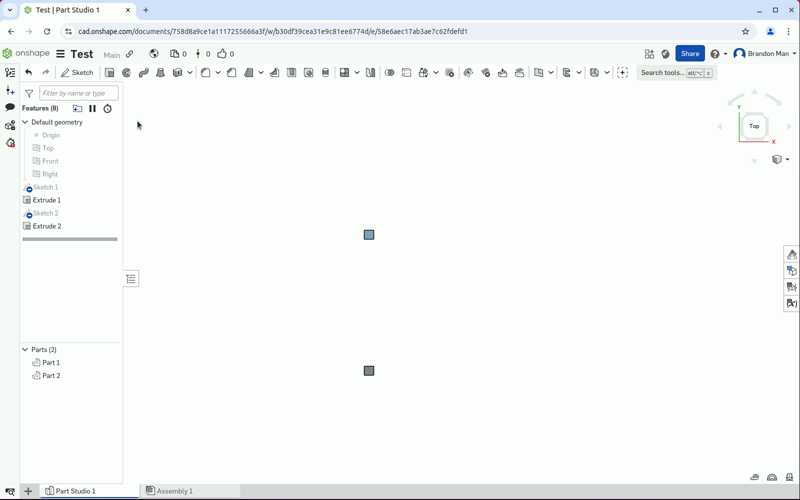
mouse_move(73, 189)
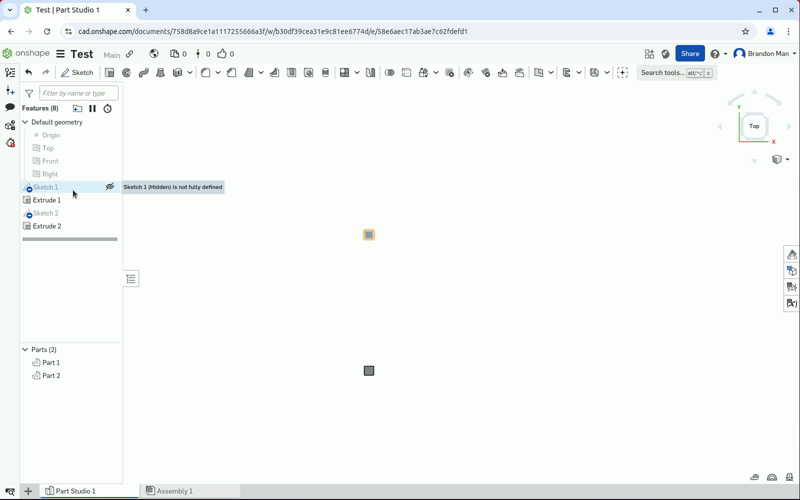
click(73, 189)
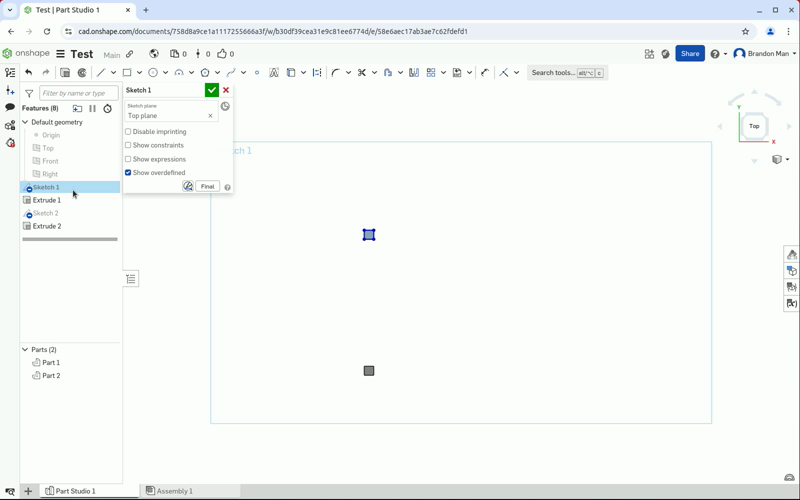
mouse_move(229, 92)
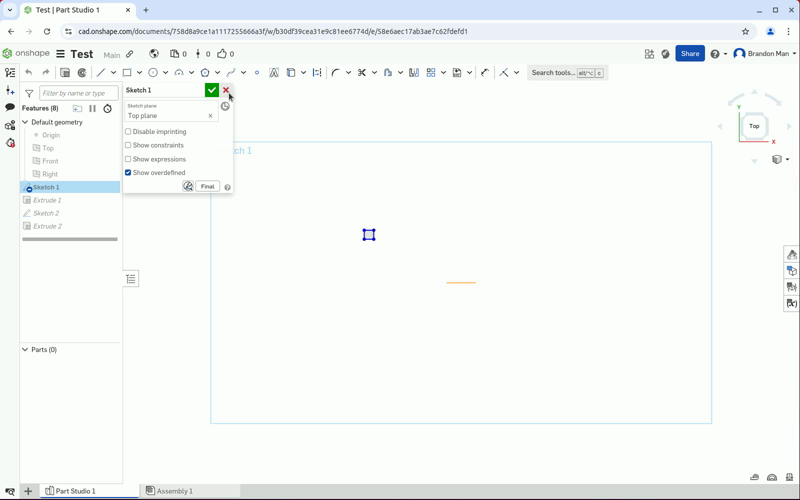
click(229, 92)
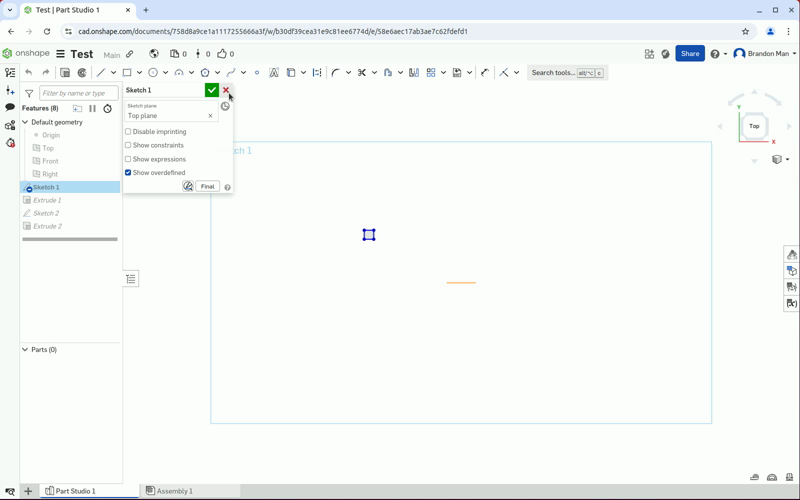
key(shift+s)
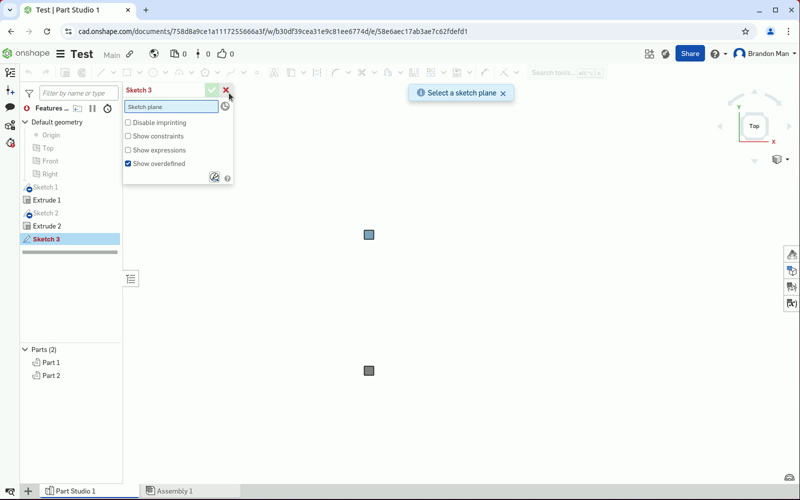
mouse_move(73, 150)
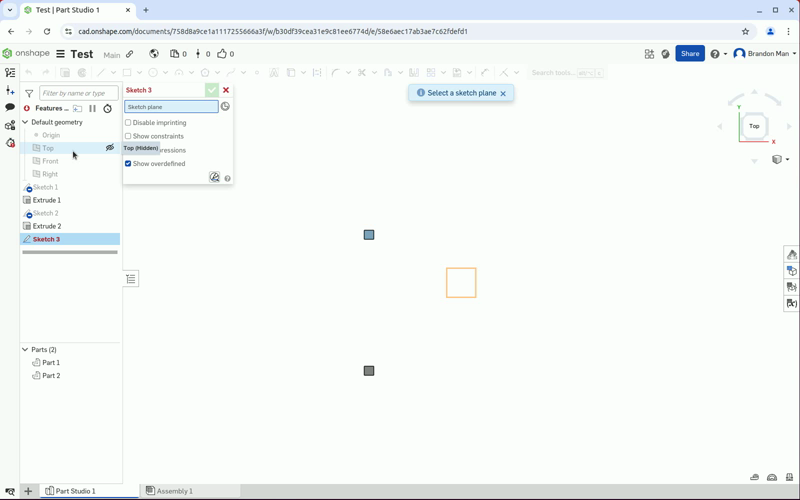
click(73, 150)
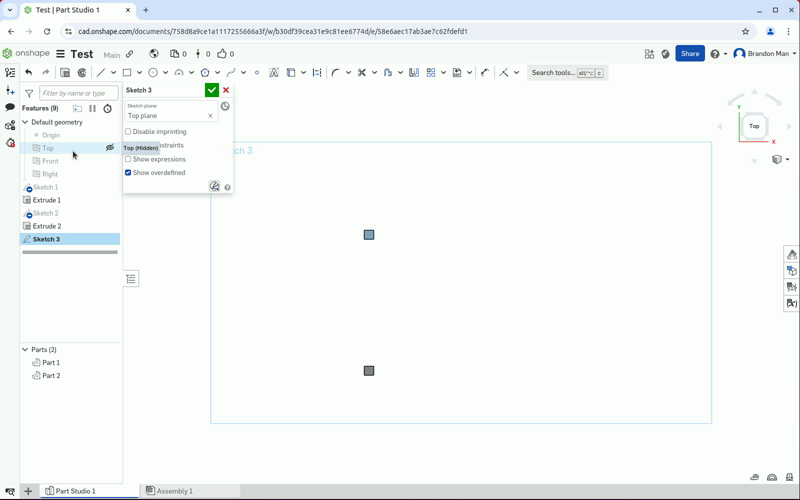
mouse_move(73, 352)
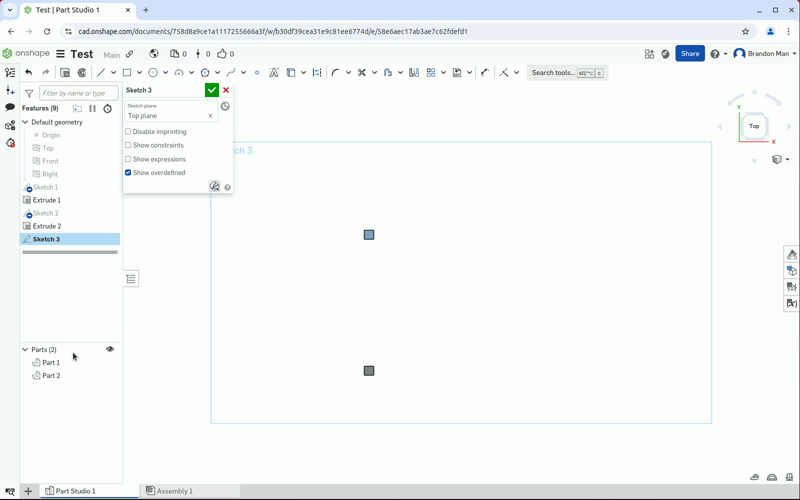
key(y)
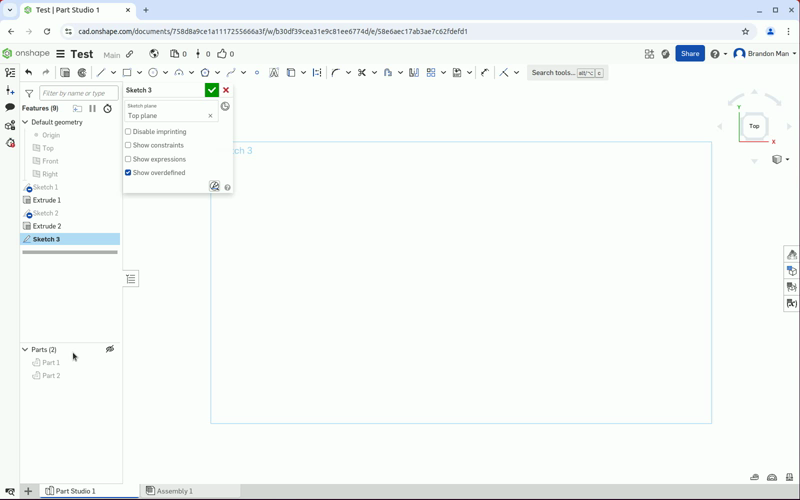
key(l)
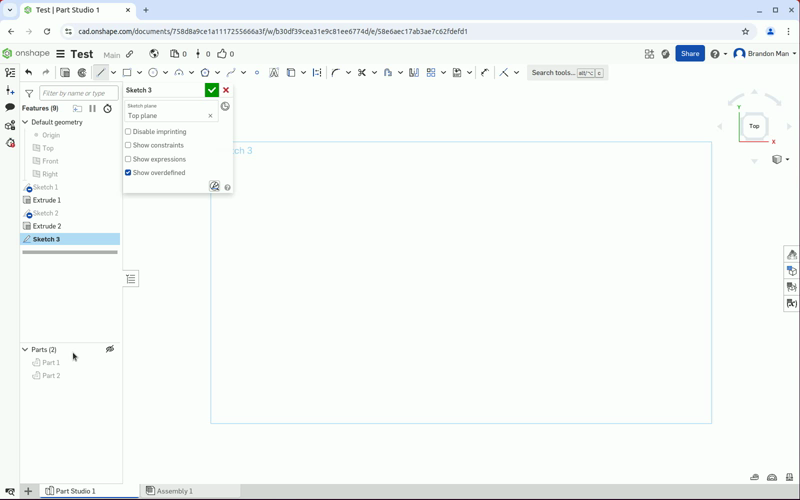
key_down(shift)
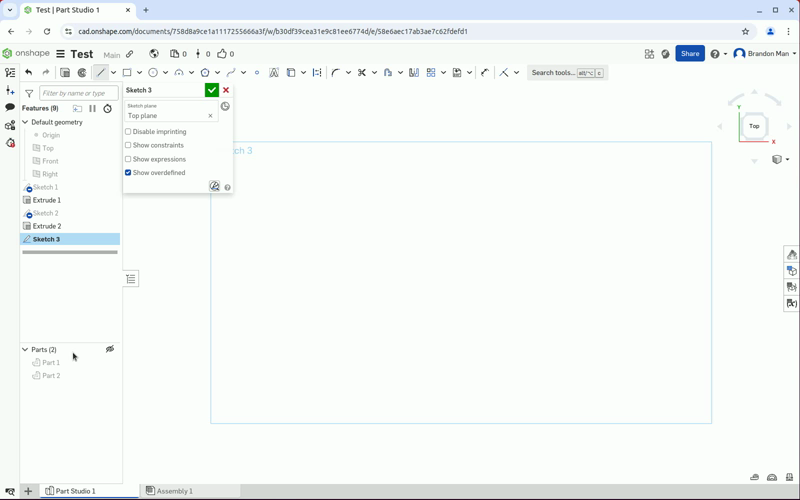
mouse_move(548, 375)
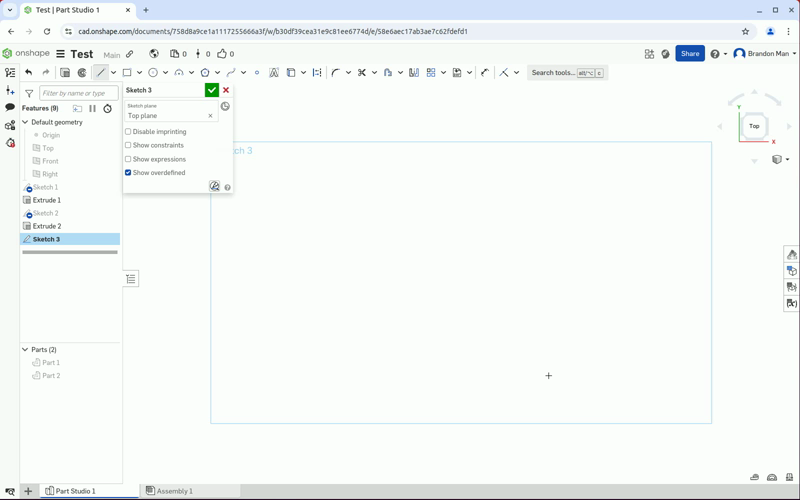
click(548, 375)
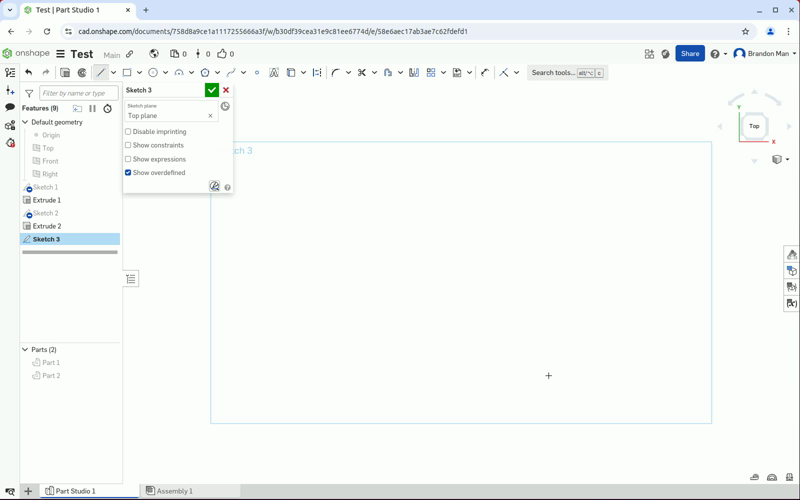
key_up(shift)
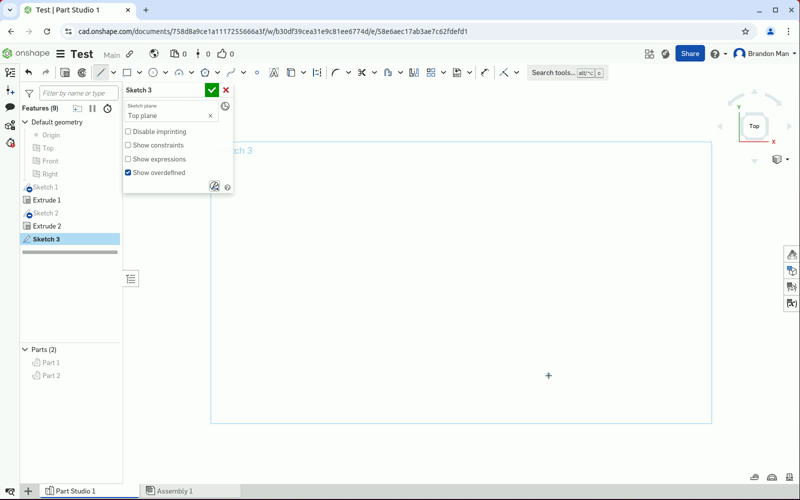
key_down(shift)
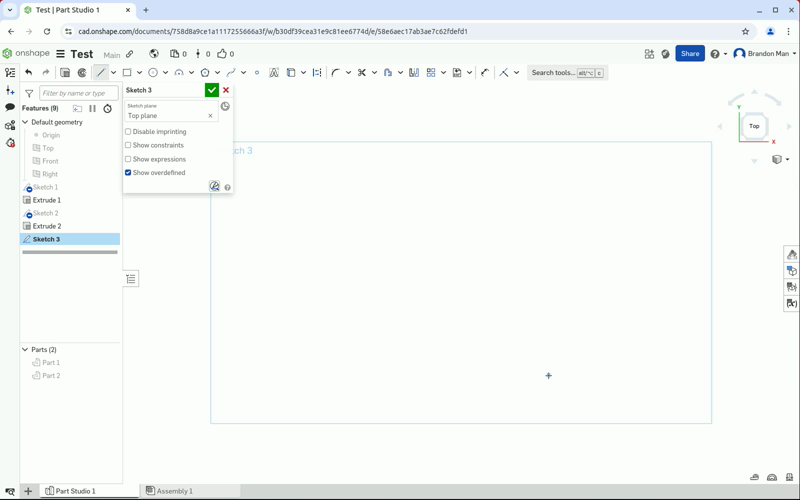
mouse_move(578, 375)
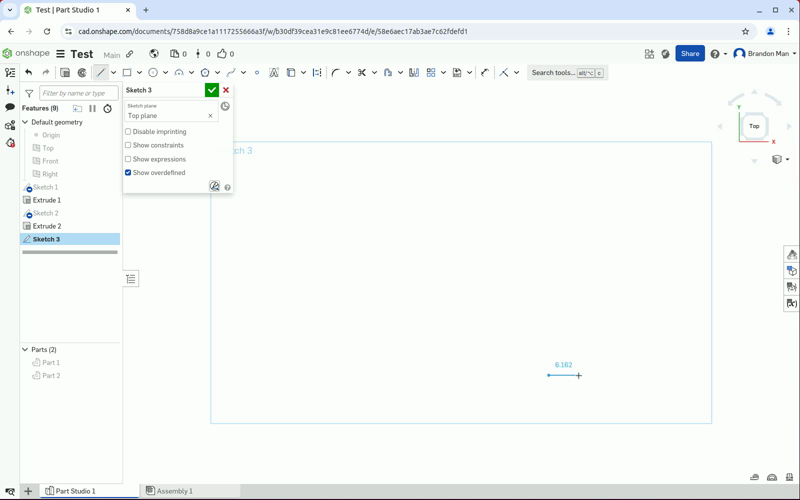
mouse_move(558, 375)
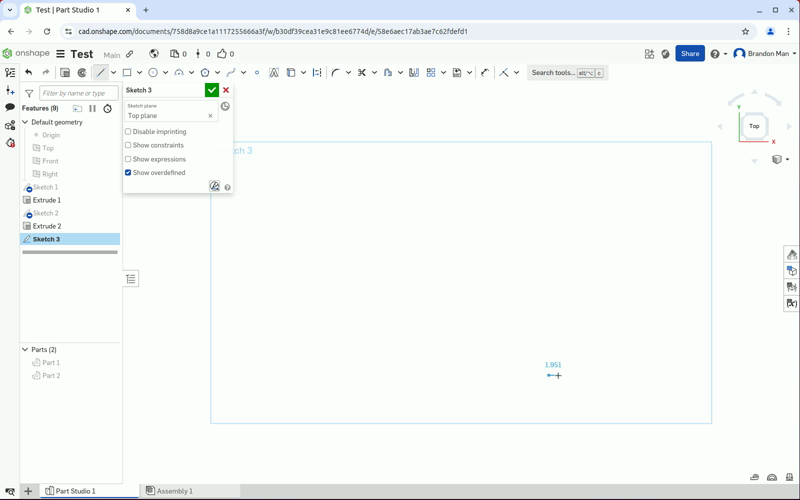
click(558, 375)
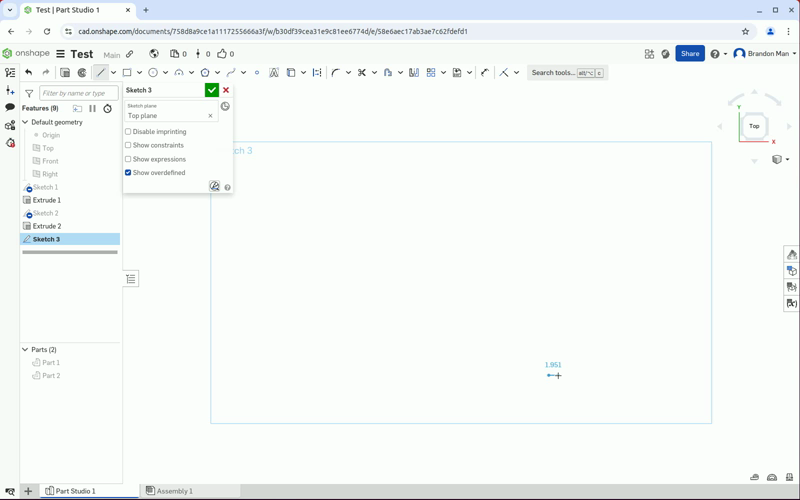
key_up(shift)
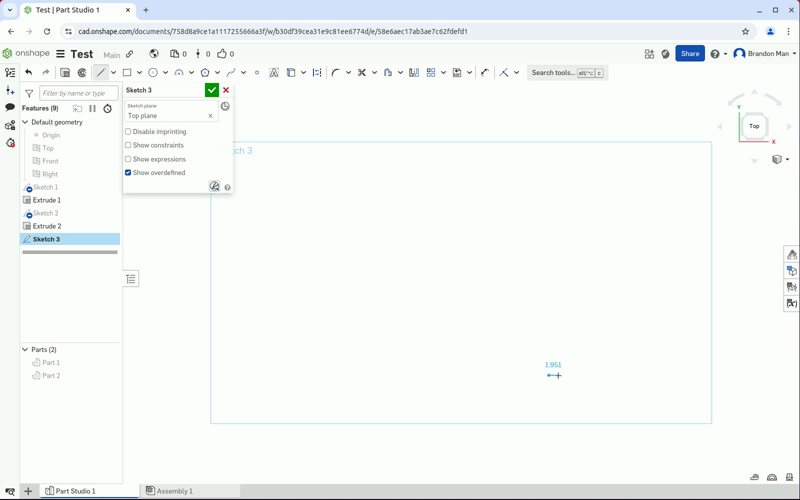
key_down(shift)
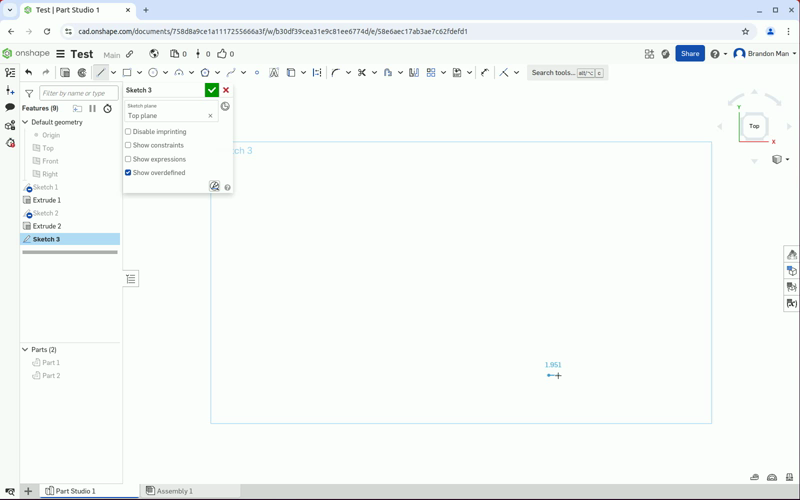
mouse_move(588, 375)
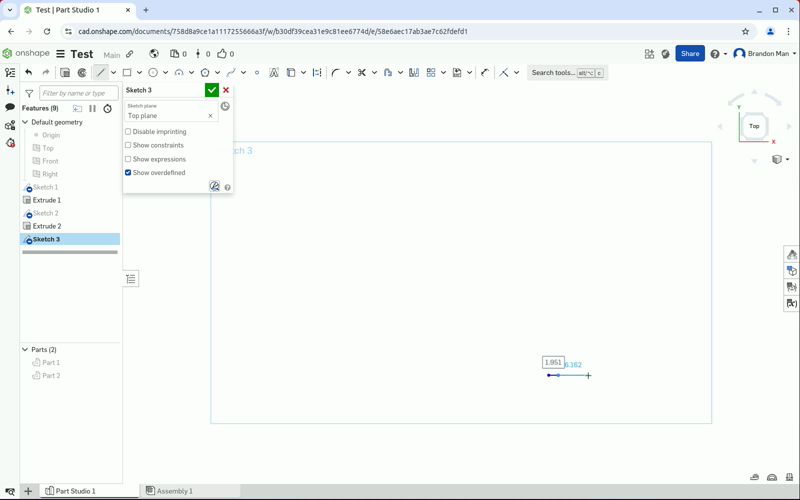
mouse_move(558, 366)
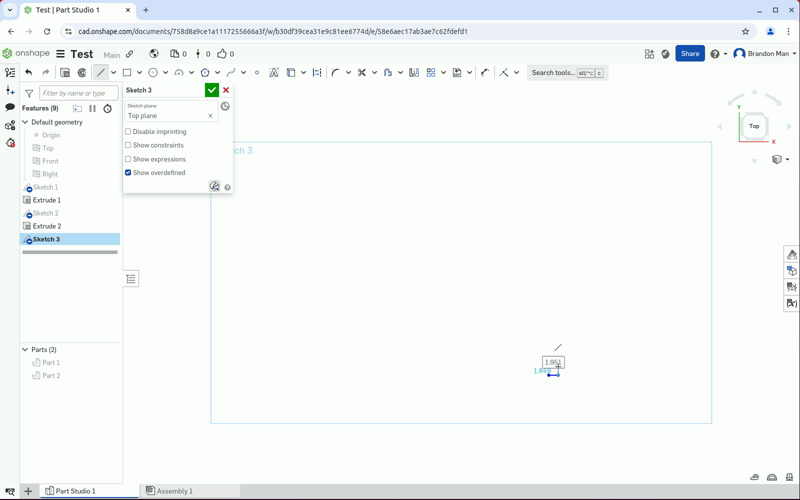
click(558, 366)
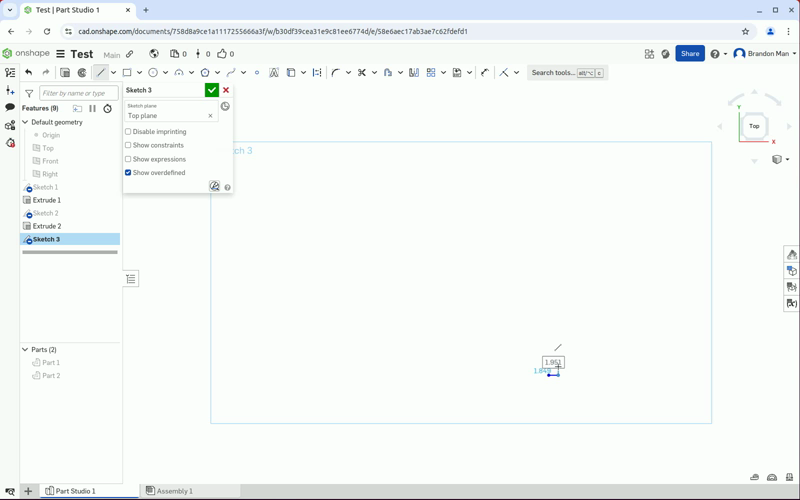
key_up(shift)
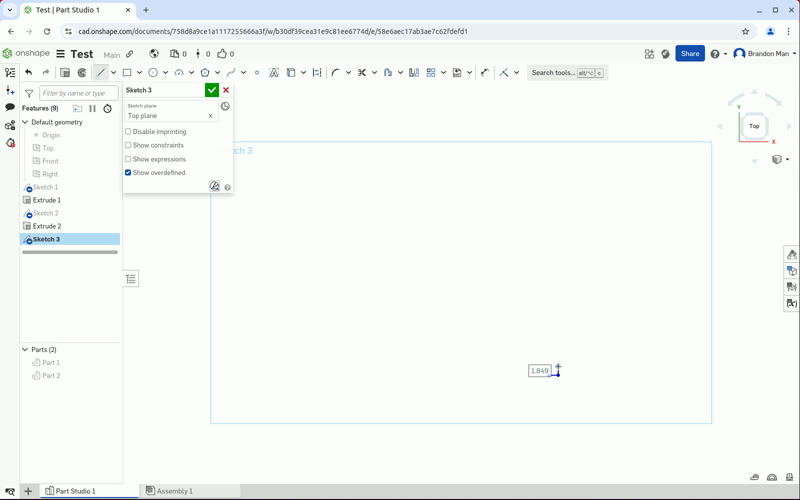
key_down(shift)
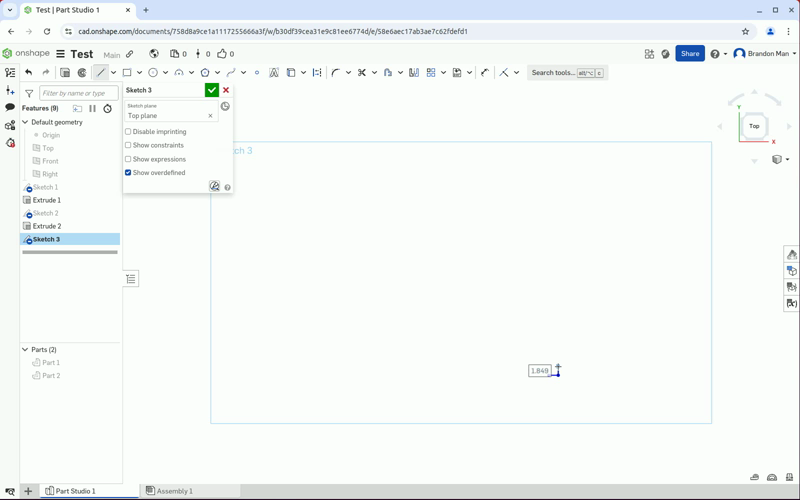
mouse_move(588, 366)
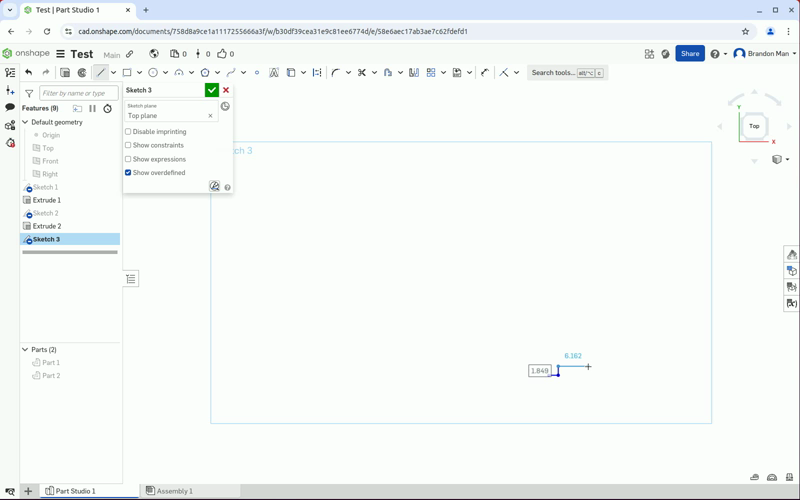
mouse_move(548, 366)
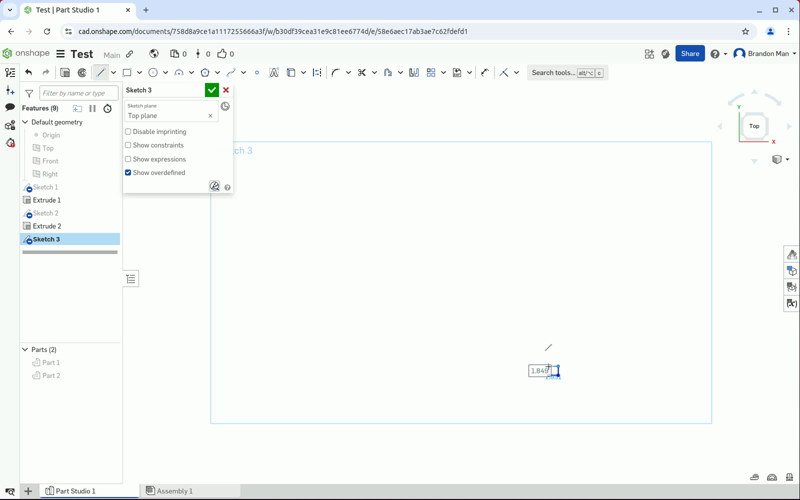
click(548, 366)
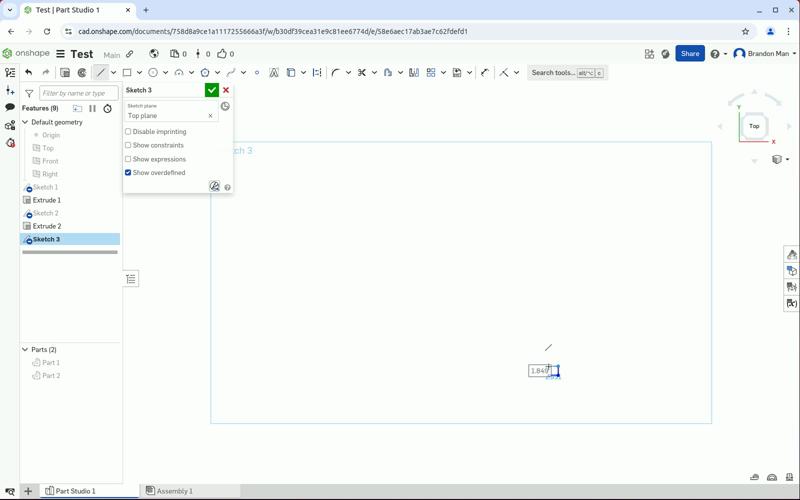
key_up(shift)
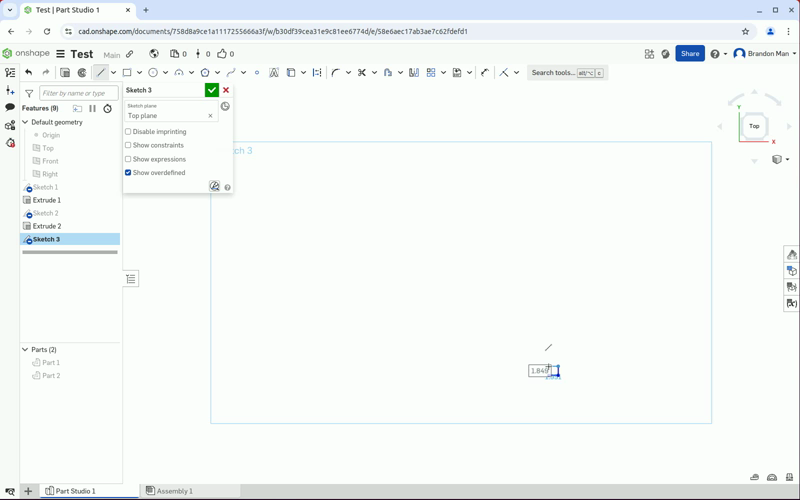
mouse_move(578, 366)
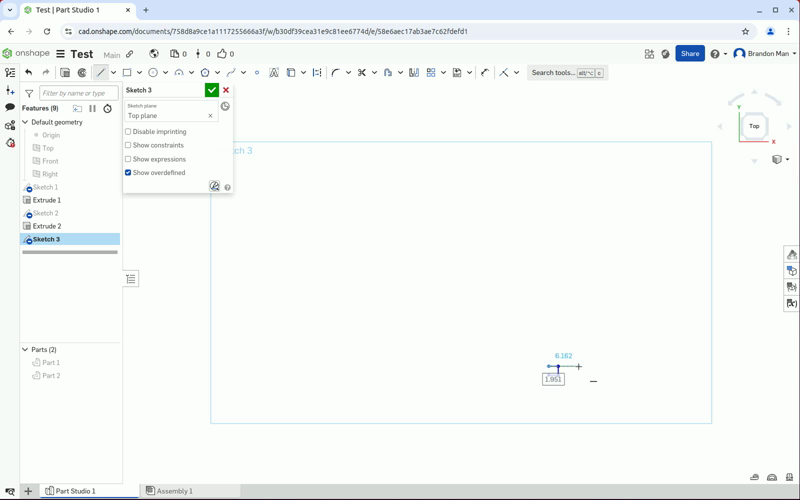
key_down(shift)
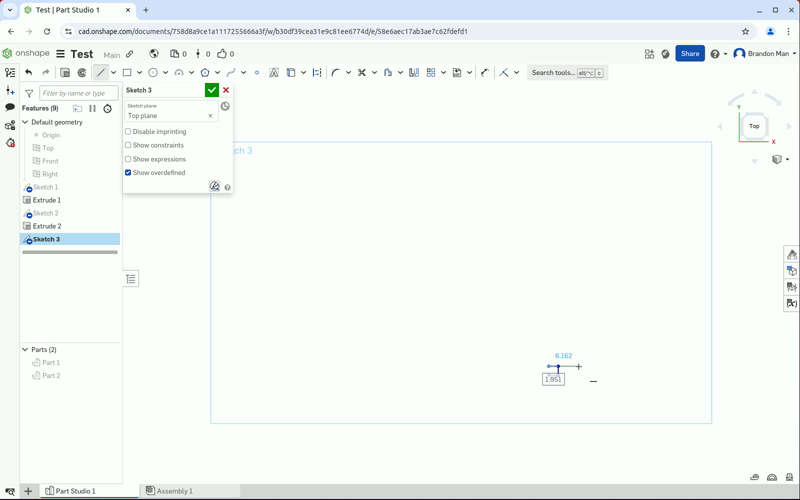
mouse_move(548, 375)
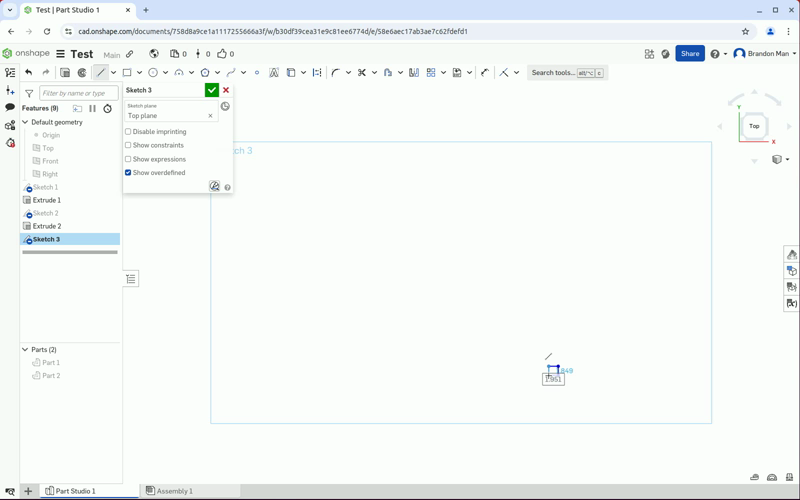
key_up(shift)
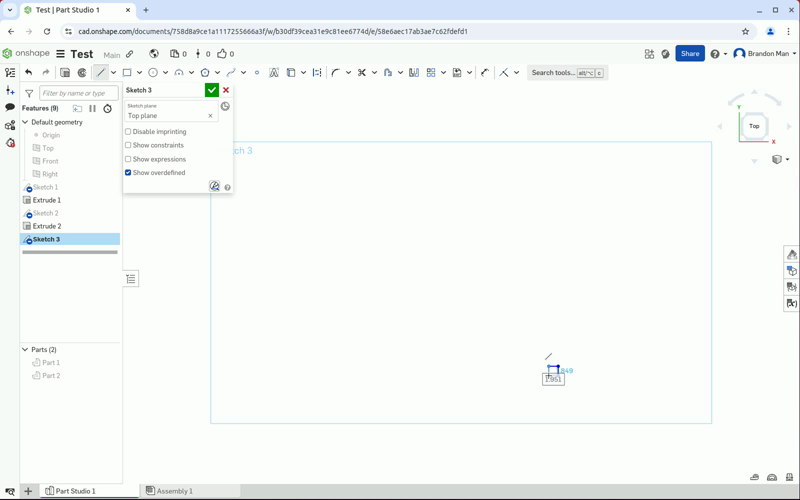
click(548, 375)
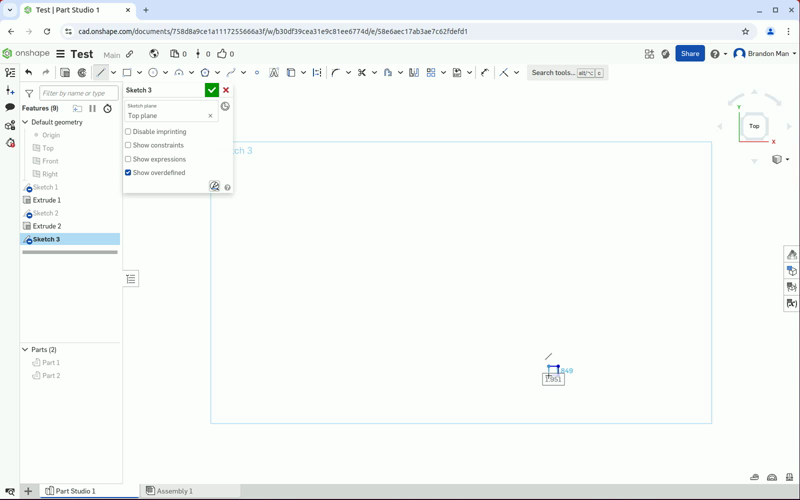
key(esc)
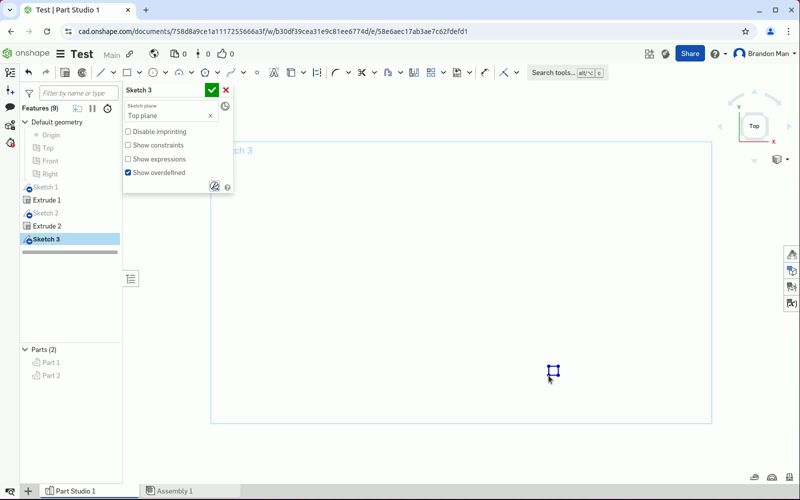
mouse_move(554, 374)
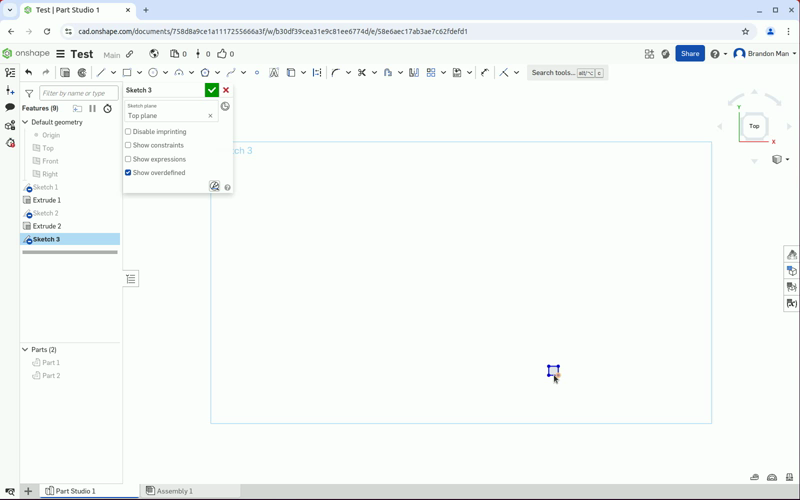
scroll(6)
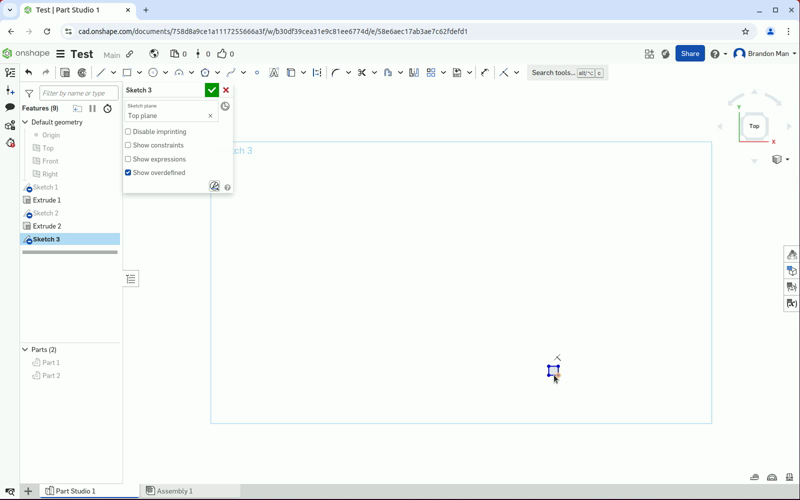
scroll(6)
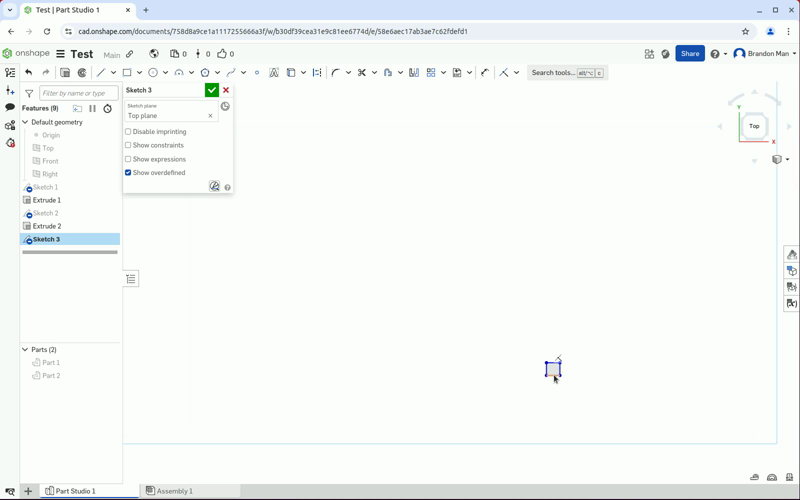
scroll(6)
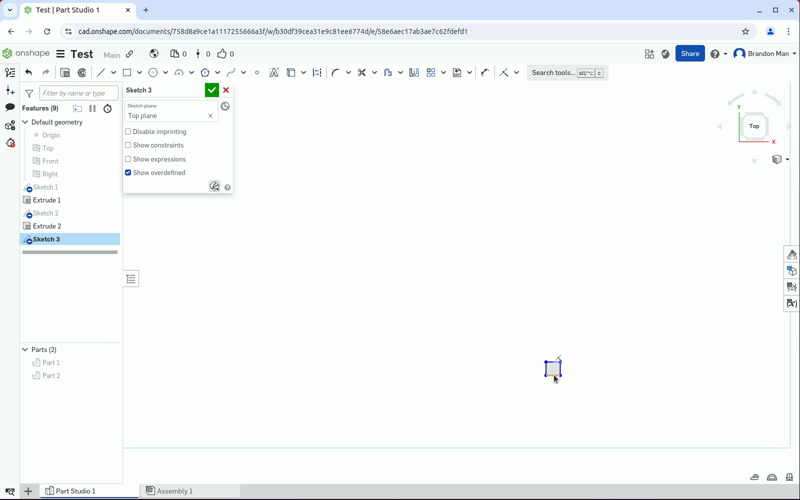
scroll(6)
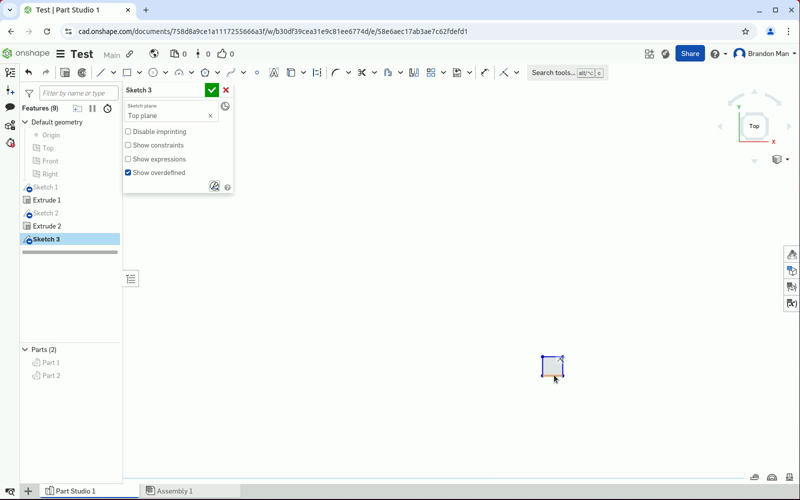
scroll(6)
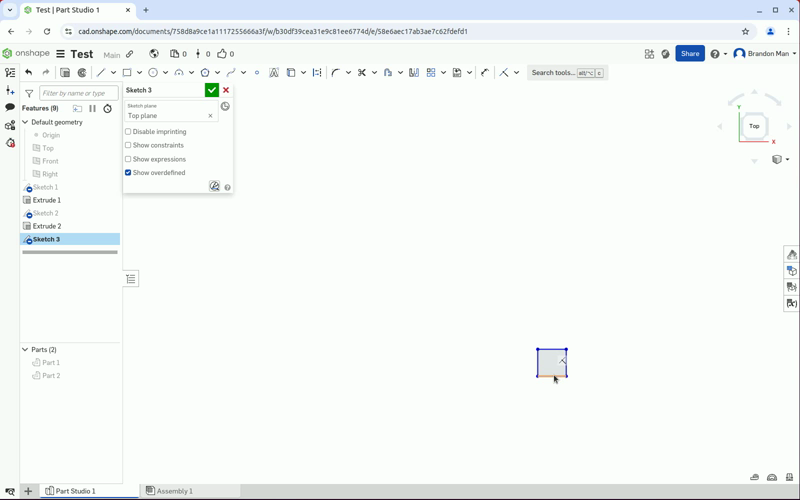
scroll(6)
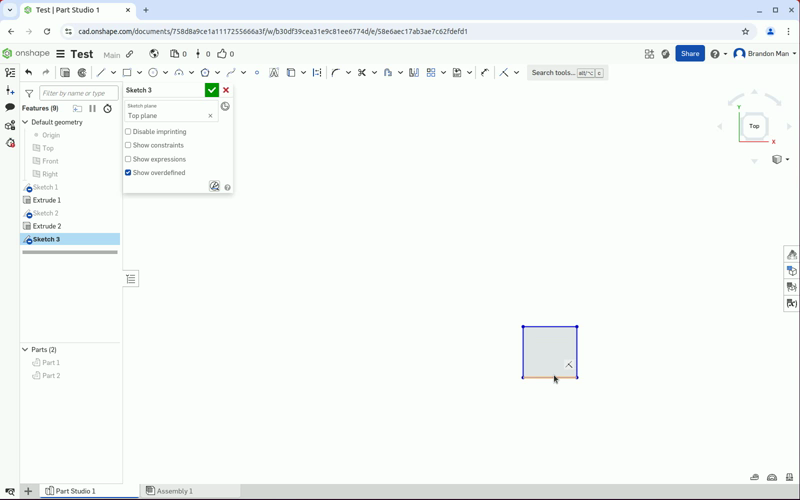
scroll(6)
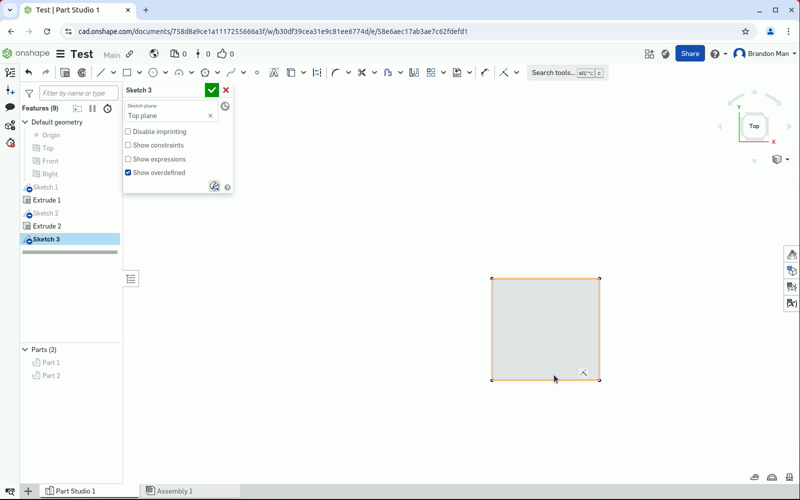
click(554, 374)
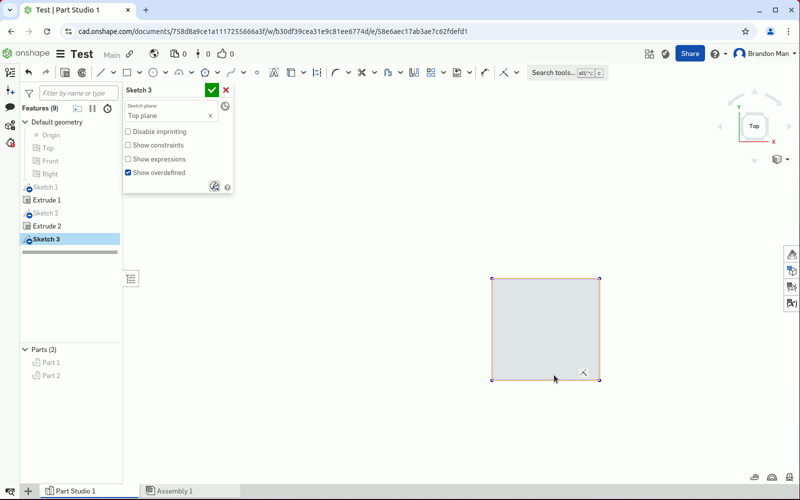
scroll(-6)
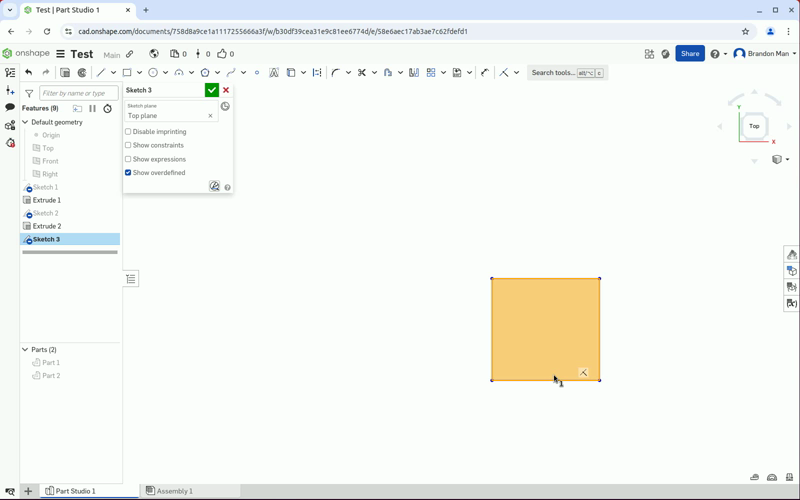
scroll(-6)
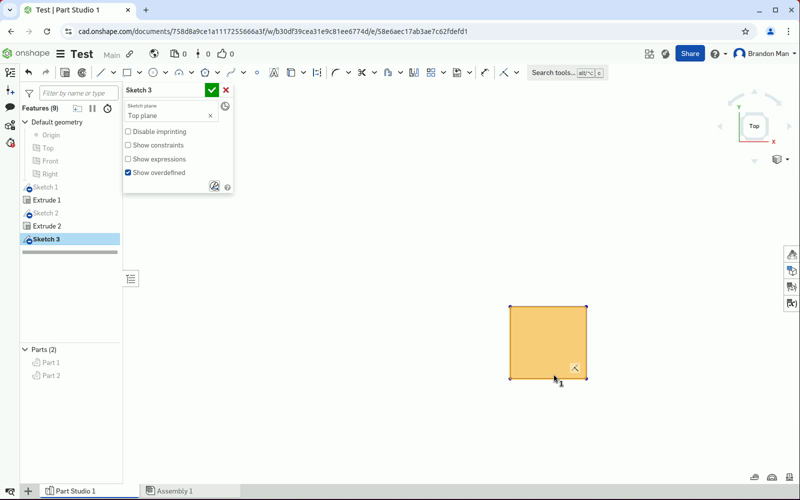
scroll(-6)
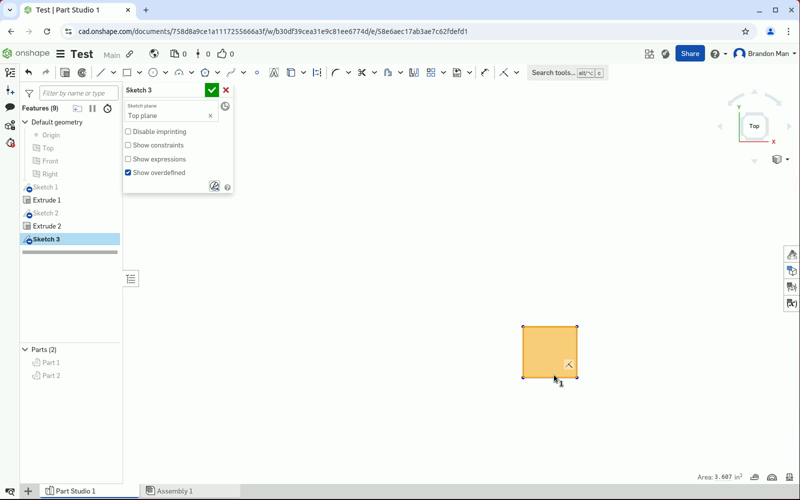
scroll(-6)
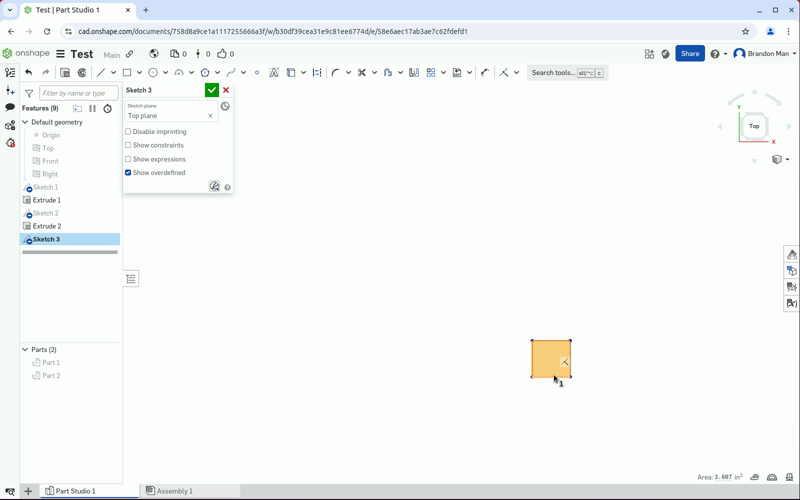
scroll(-6)
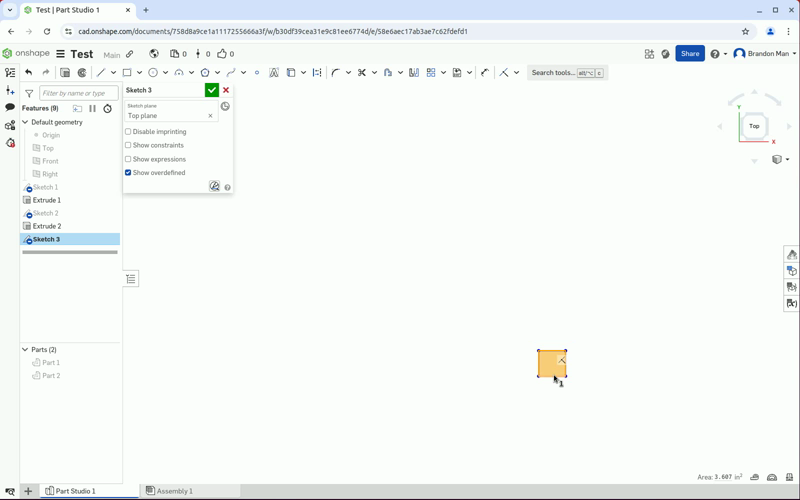
scroll(-6)
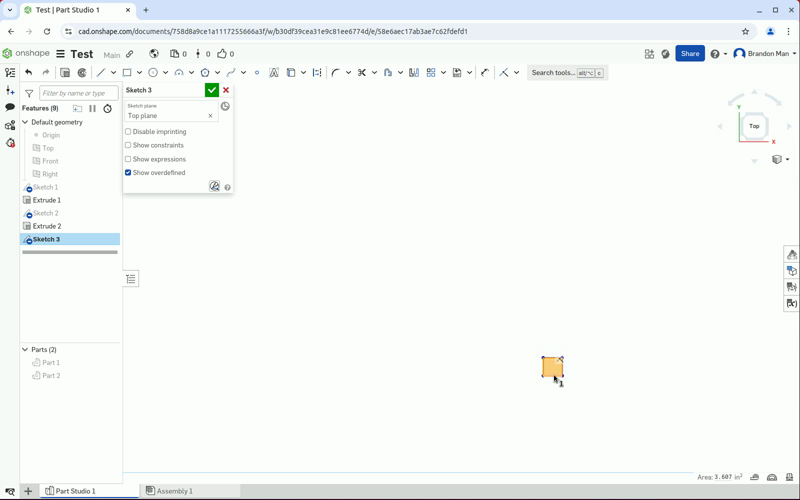
scroll(-6)
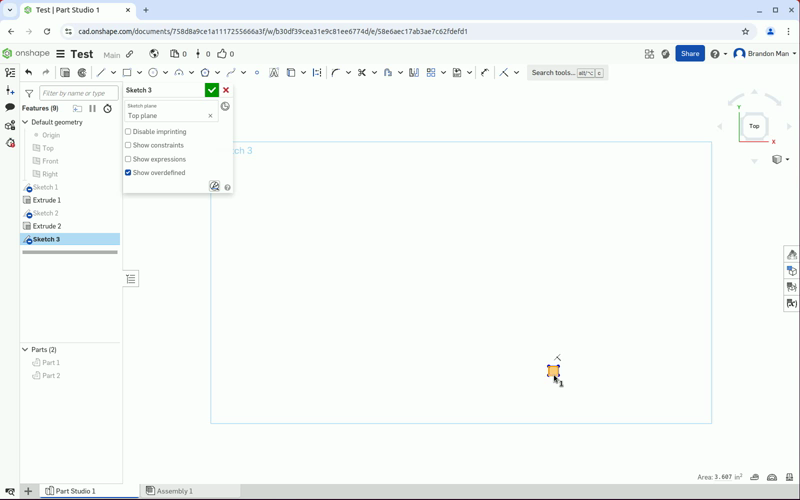
mouse_move(73, 352)
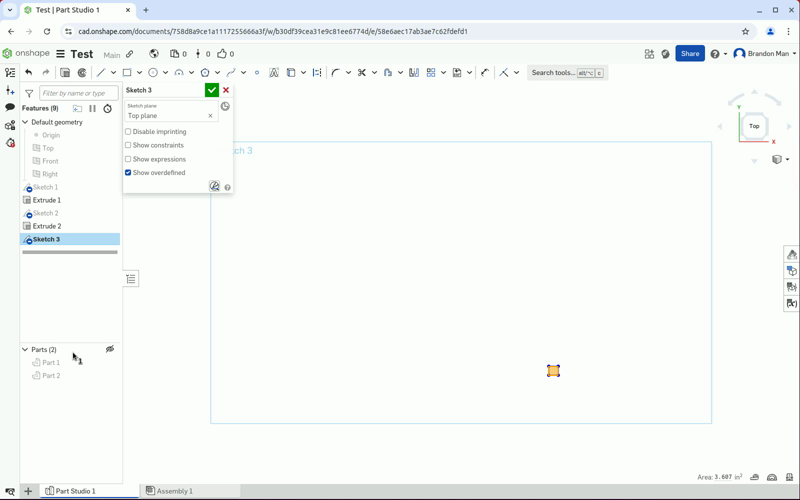
key(shift+y)
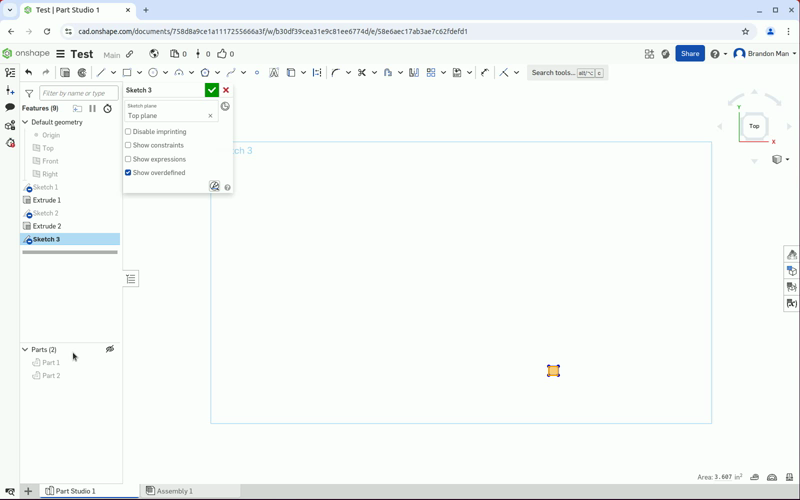
key(shift+e)
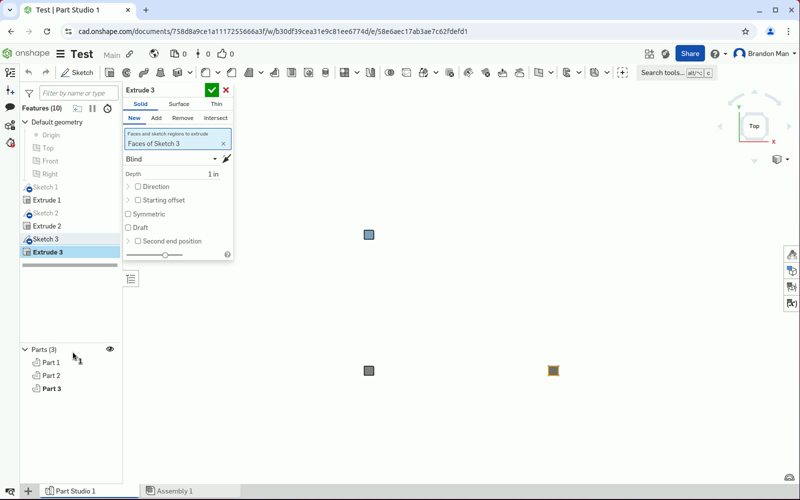
mouse_move(143, 106)
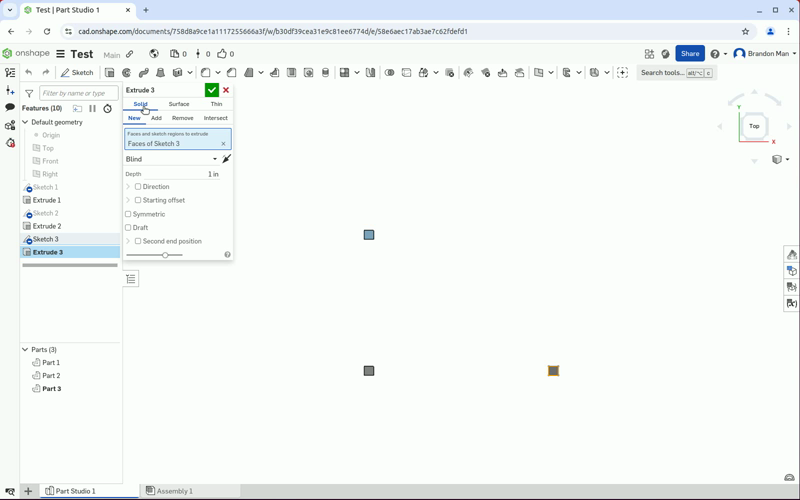
click(143, 106)
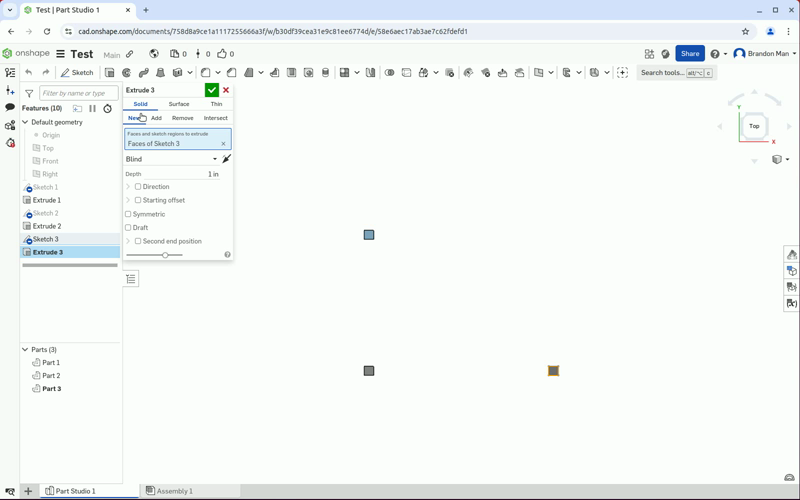
mouse_move(137, 120)
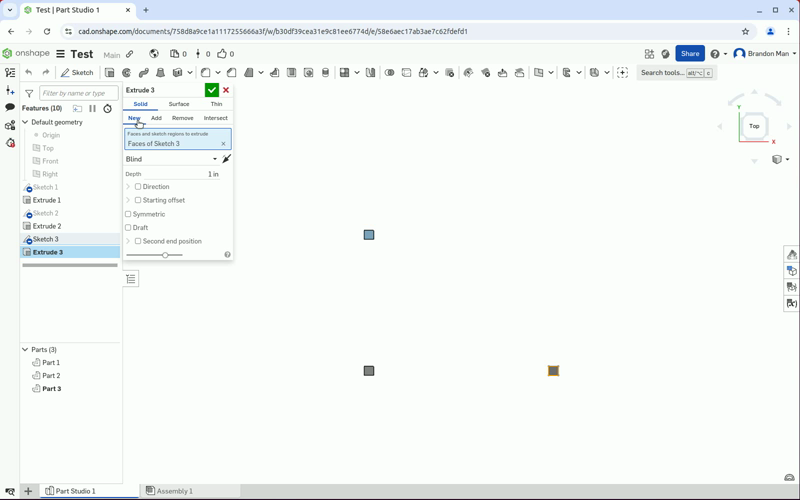
click(137, 120)
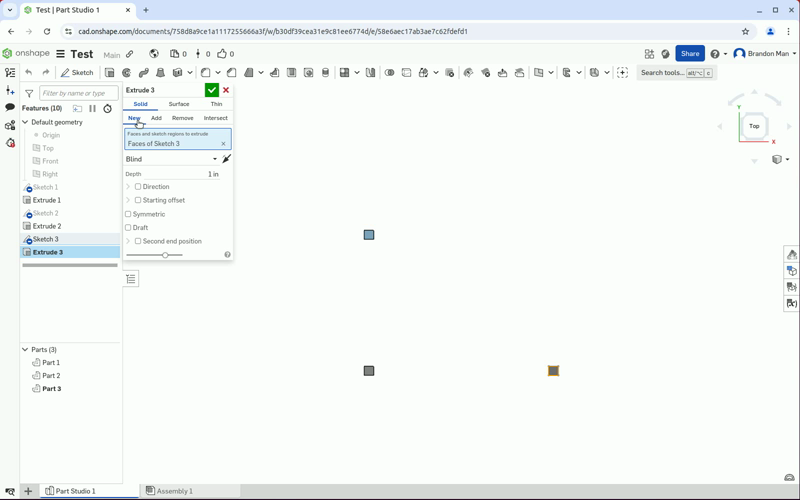
key(tab, 4)
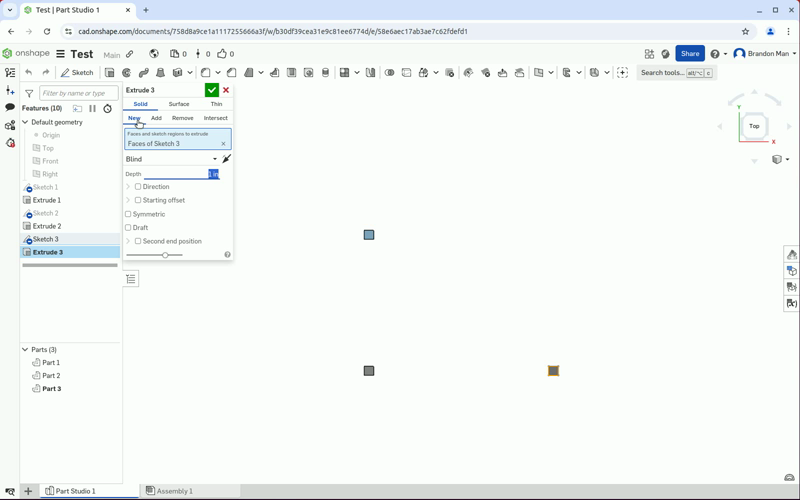
text(-23.108)
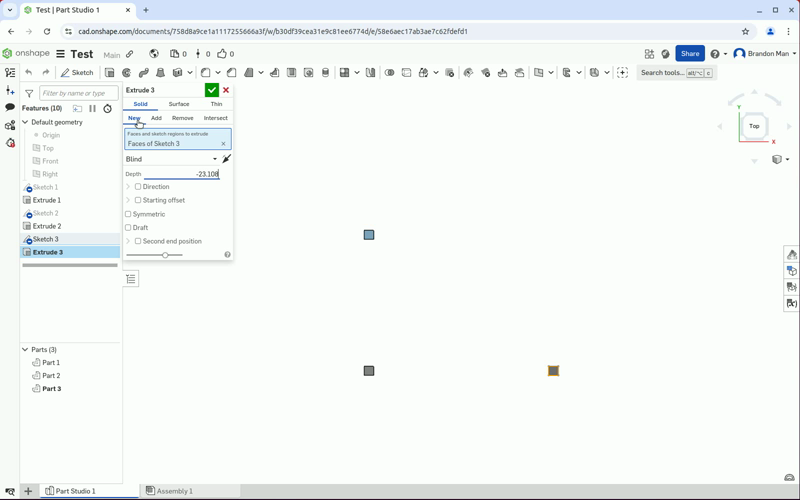
key(enter)
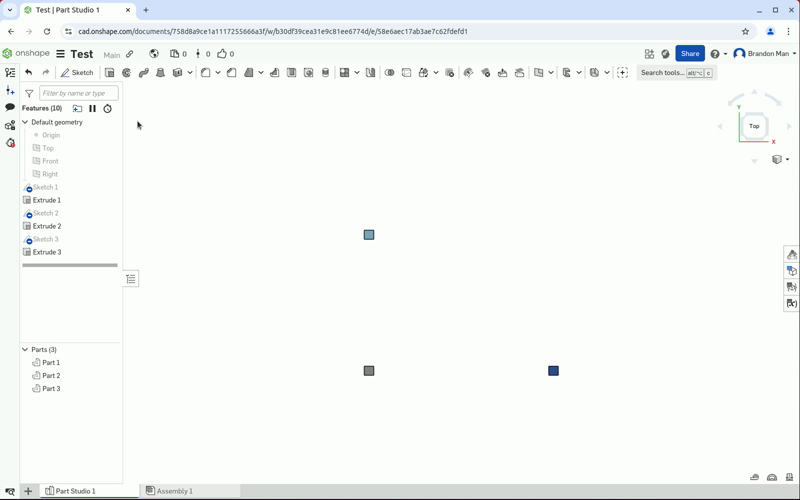
key(shift+h)
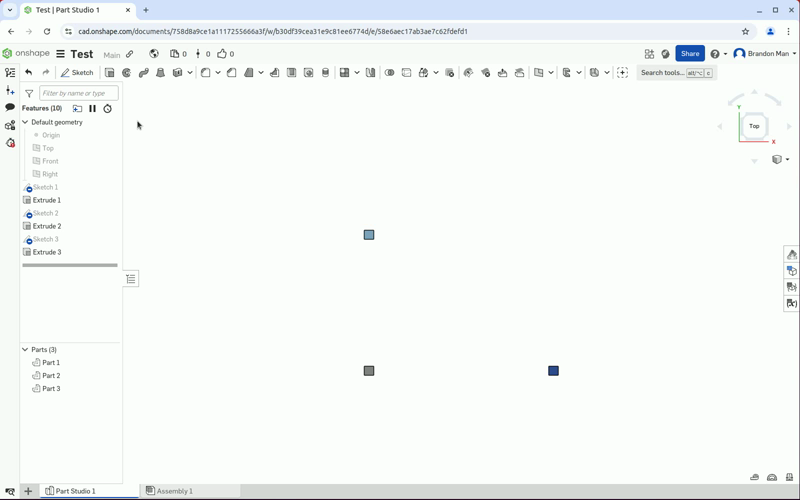
key(shift+h)
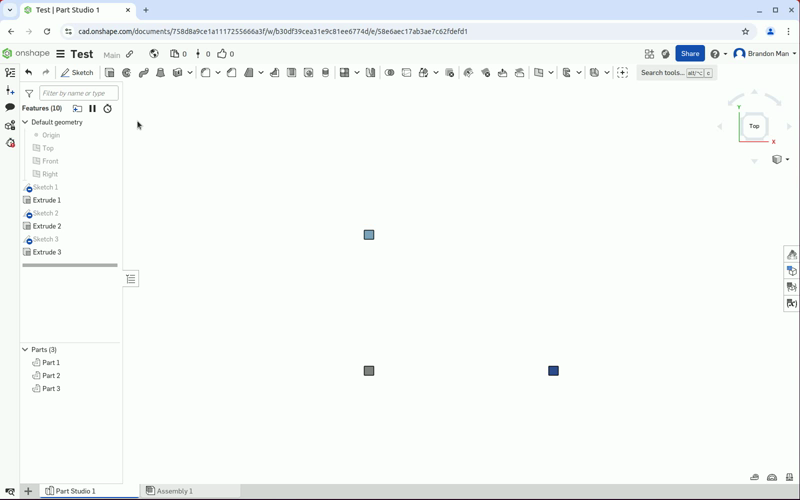
mouse_move(73, 189)
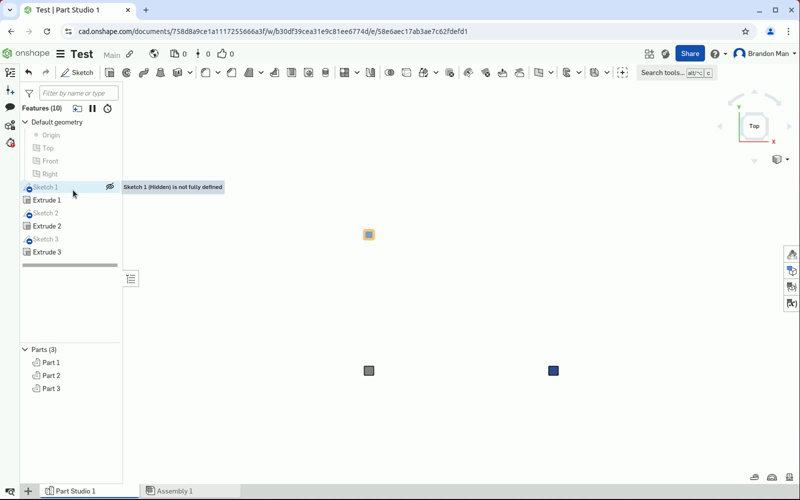
click(73, 189)
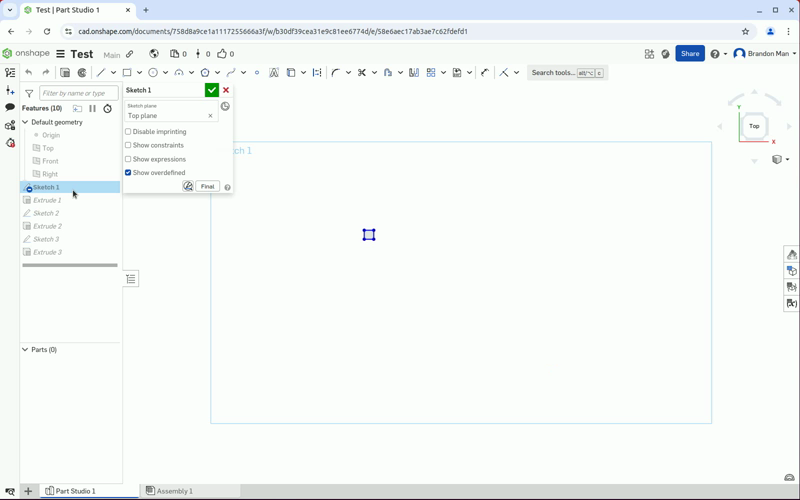
mouse_move(229, 92)
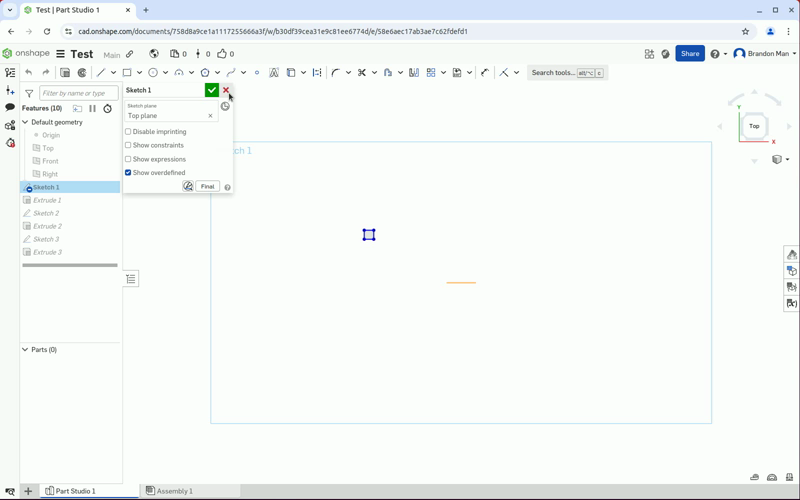
click(229, 92)
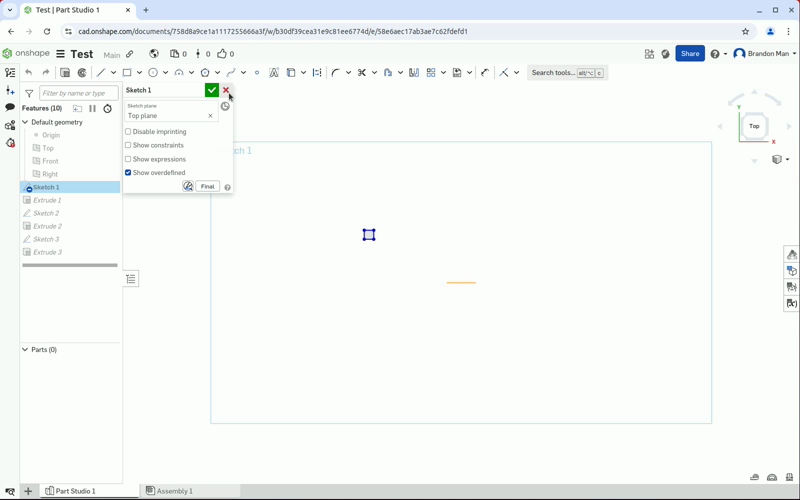
key(shift+s)
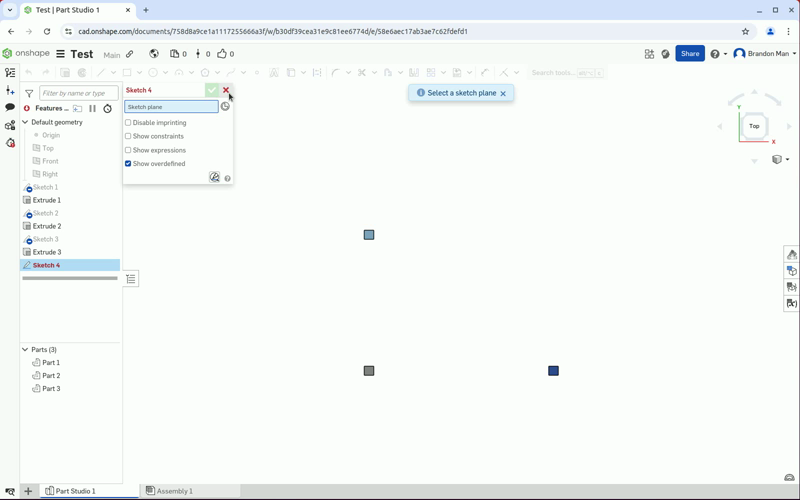
mouse_move(73, 150)
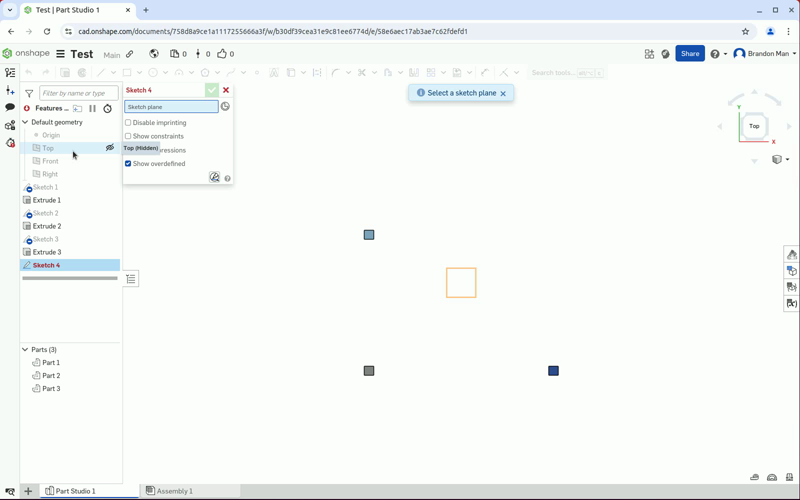
click(73, 150)
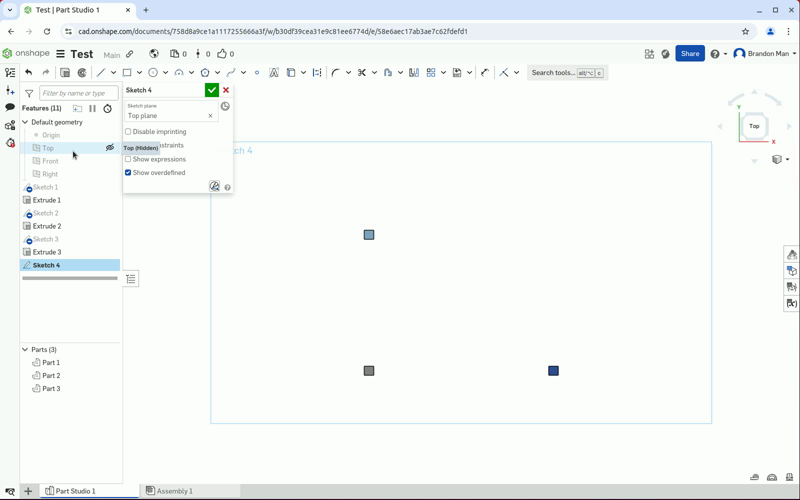
mouse_move(73, 352)
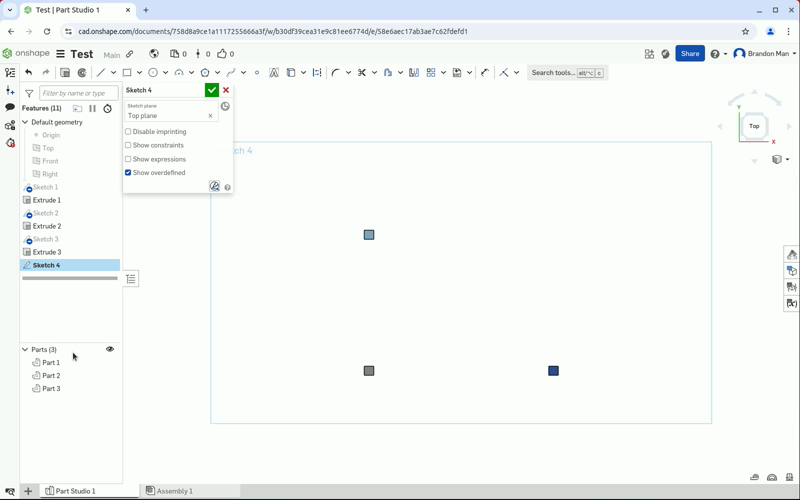
key(y)
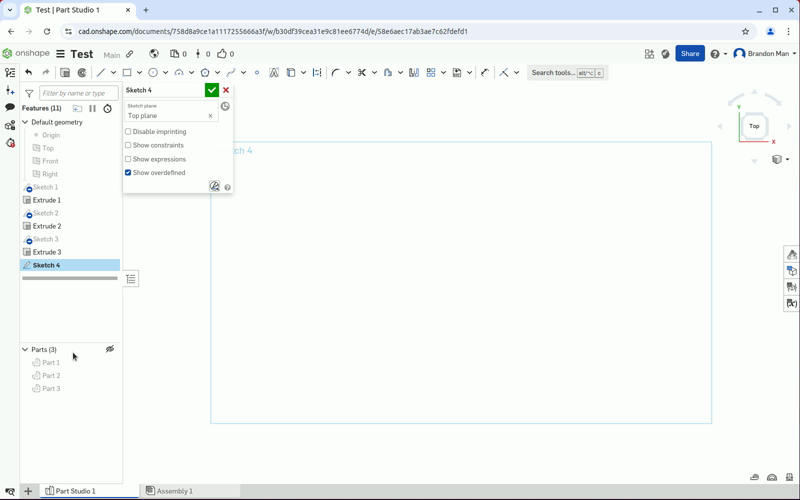
key(l)
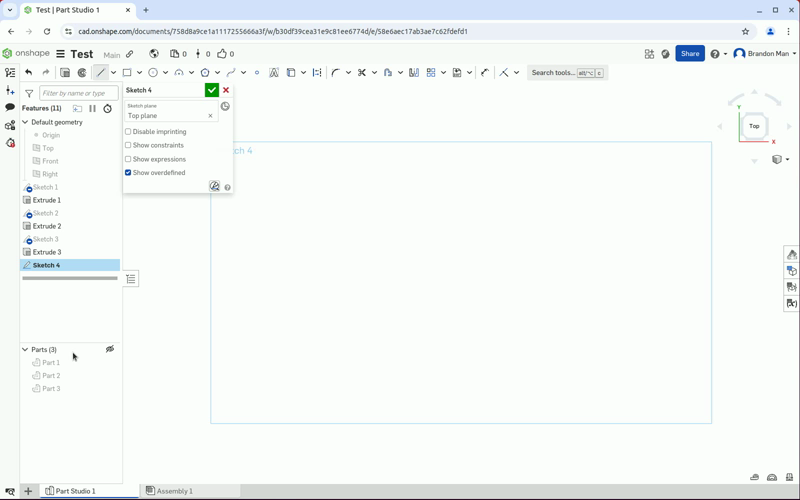
key_down(shift)
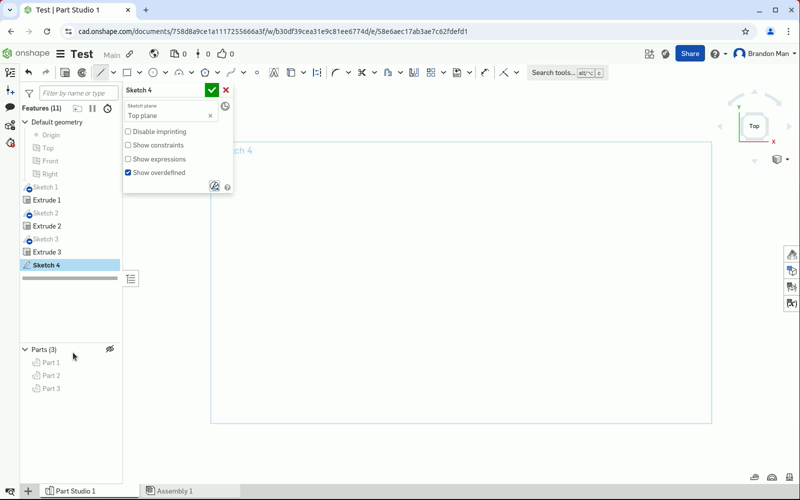
mouse_move(548, 239)
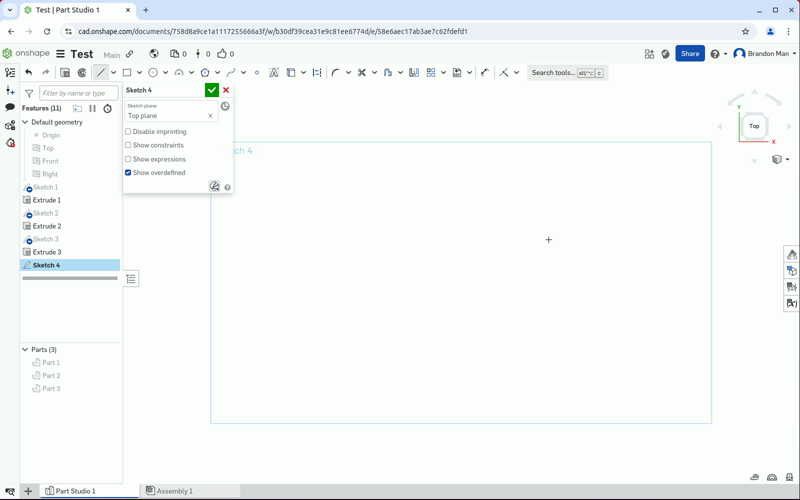
click(548, 239)
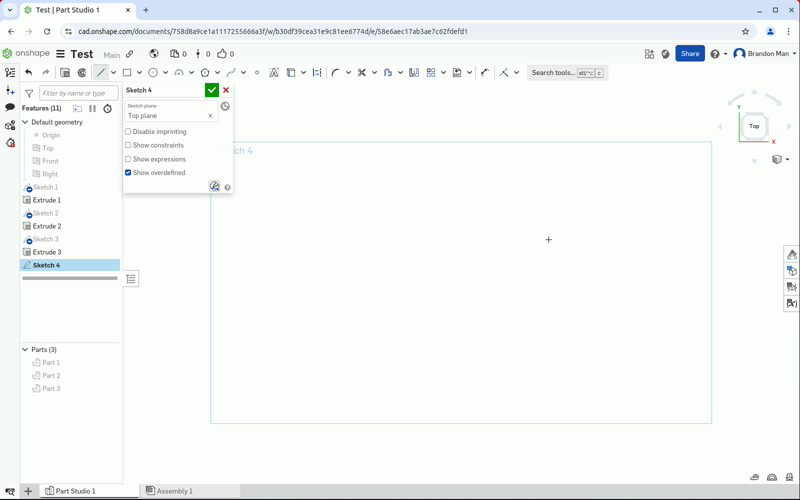
key_up(shift)
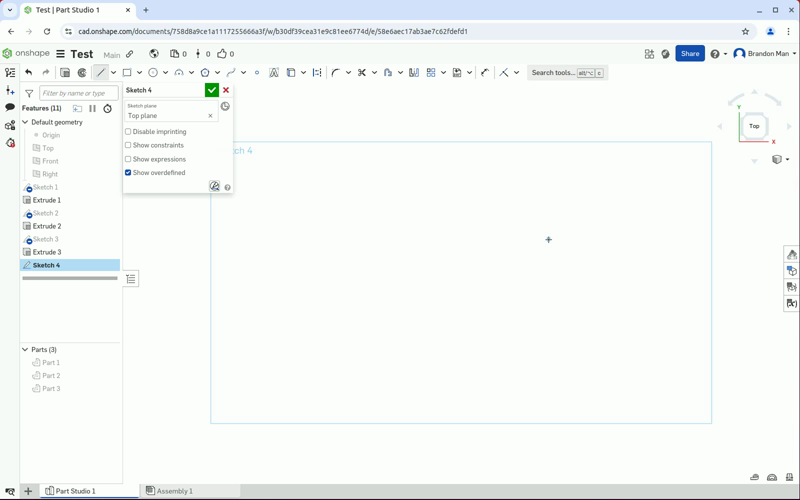
key_down(shift)
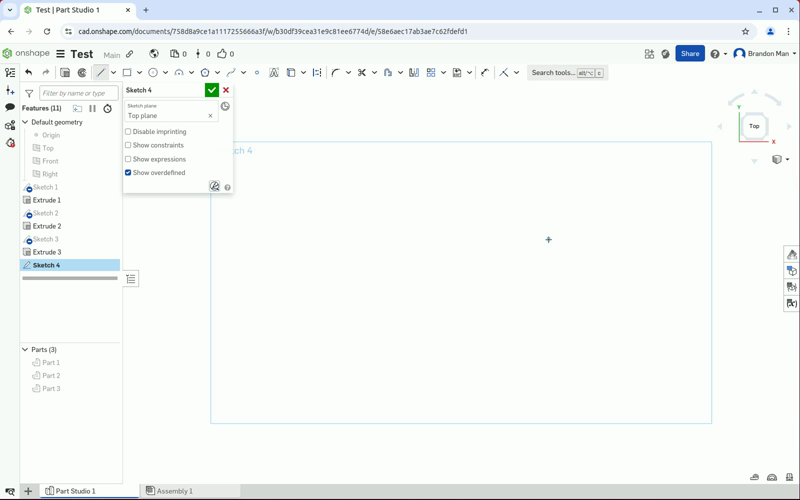
mouse_move(578, 239)
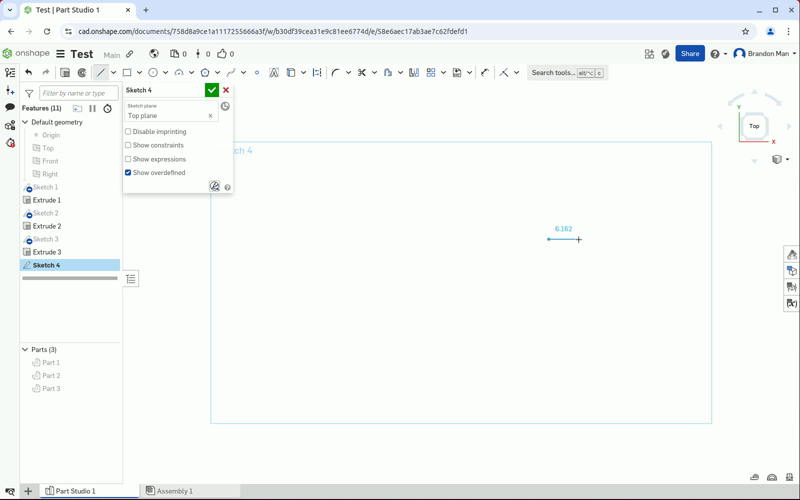
mouse_move(558, 239)
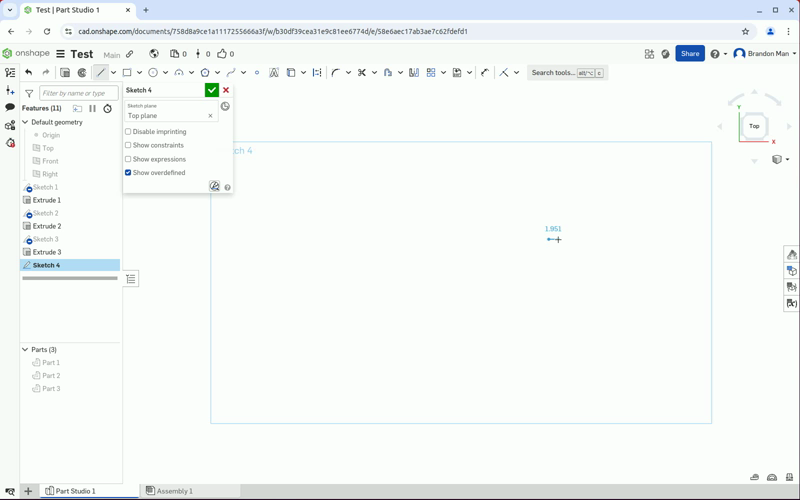
click(558, 239)
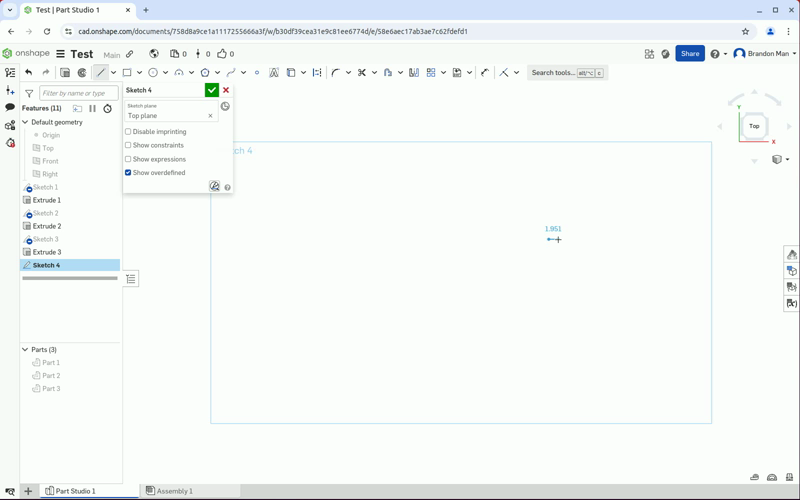
key_up(shift)
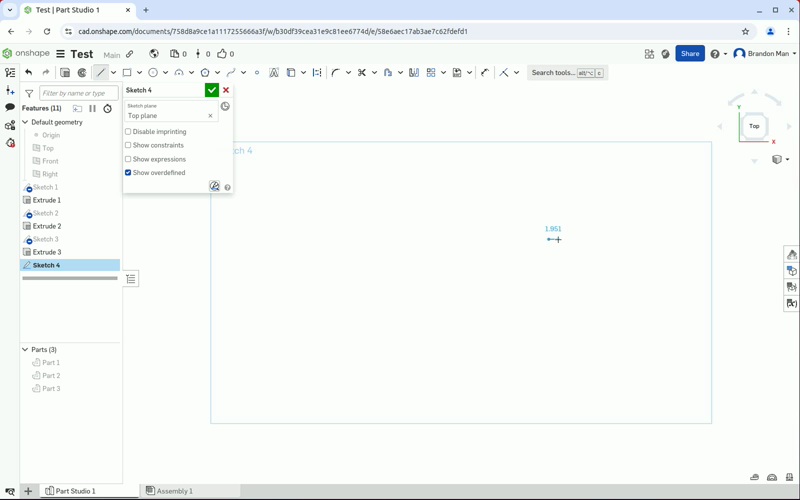
key_down(shift)
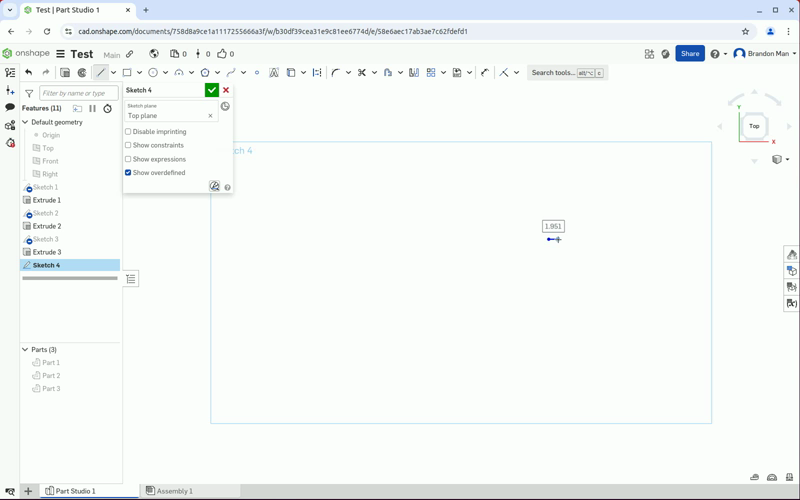
mouse_move(588, 239)
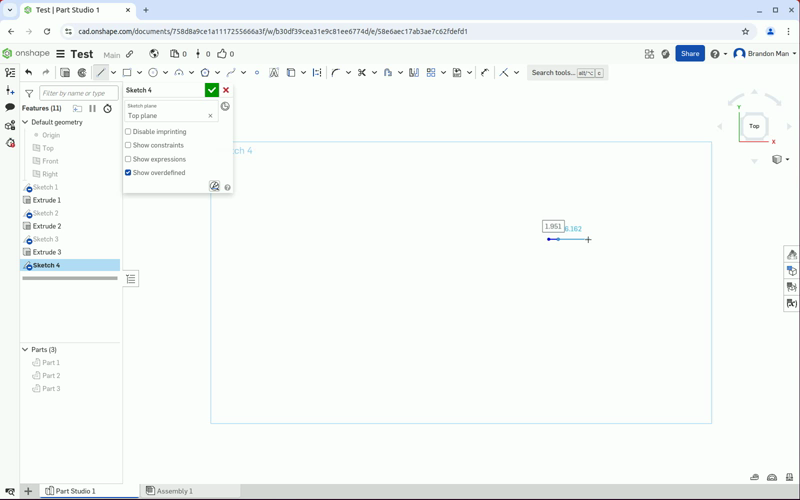
mouse_move(558, 230)
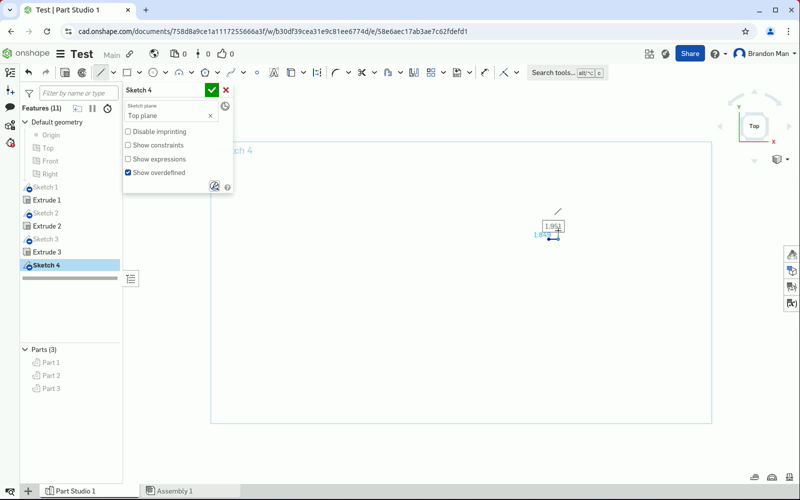
click(558, 230)
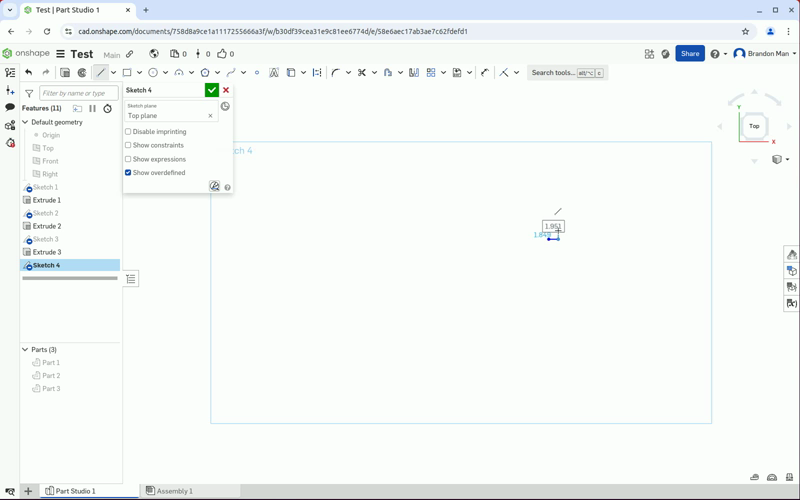
key_up(shift)
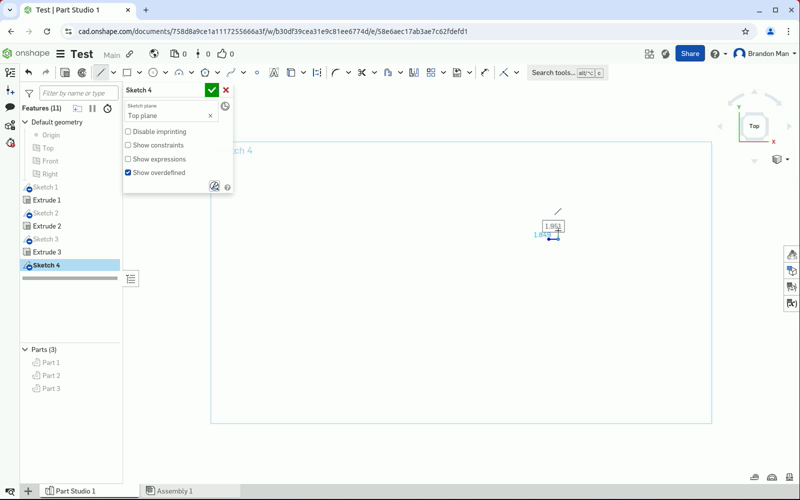
key_down(shift)
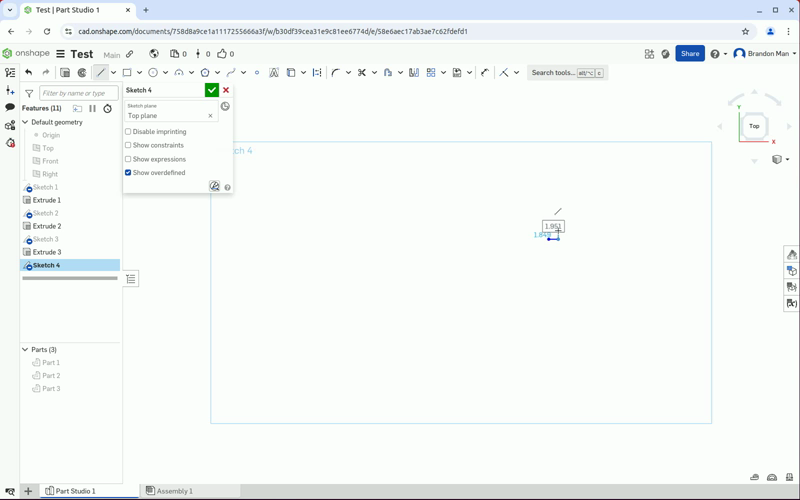
mouse_move(588, 230)
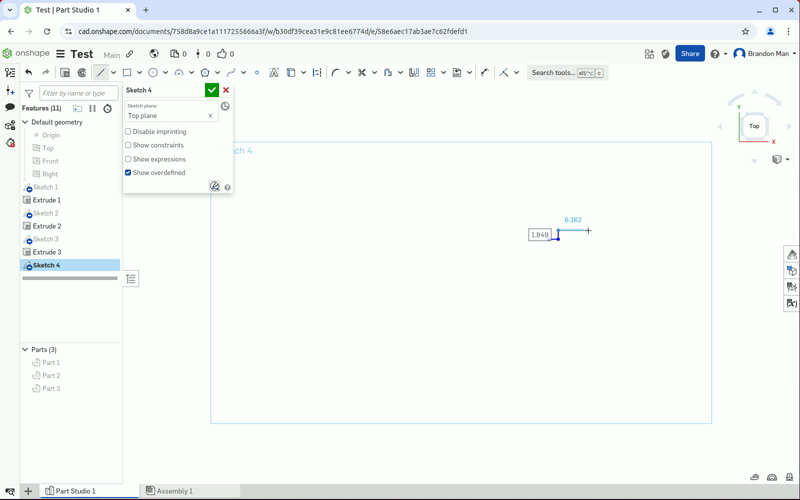
mouse_move(548, 230)
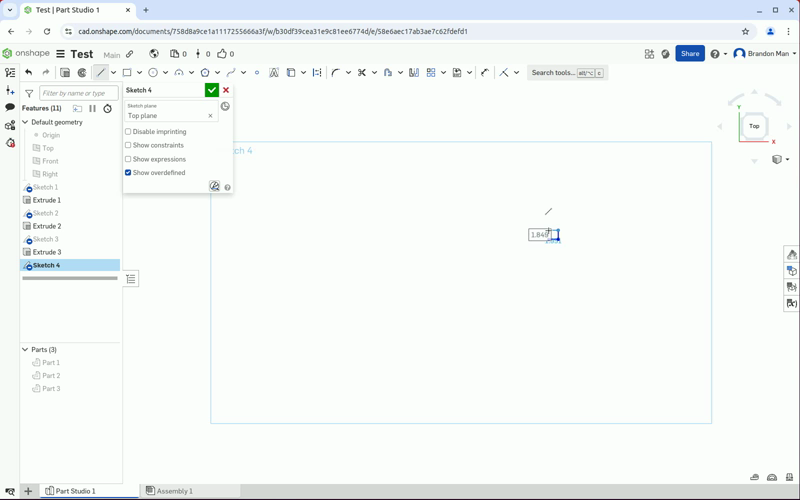
click(548, 230)
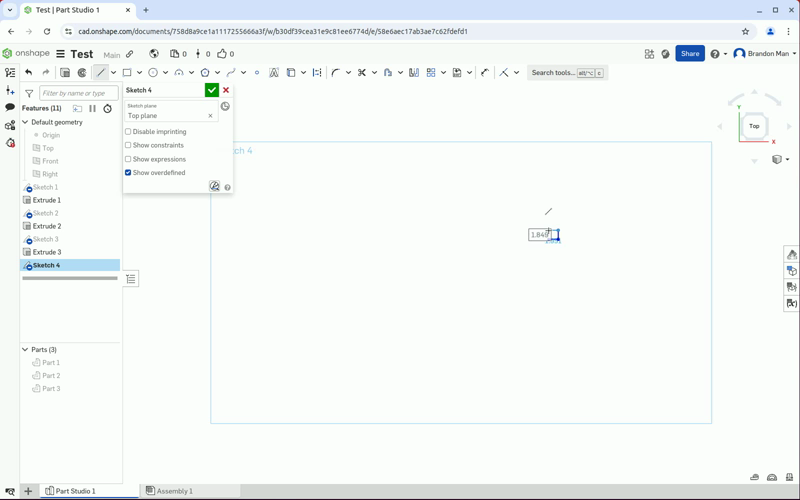
key_up(shift)
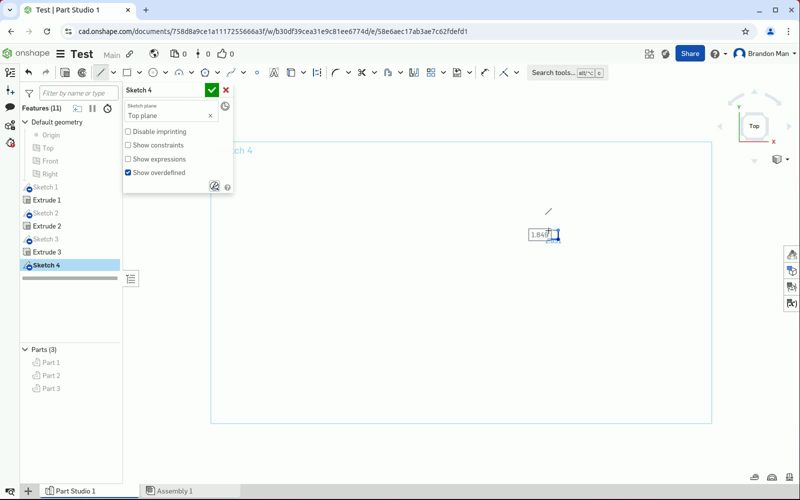
mouse_move(578, 230)
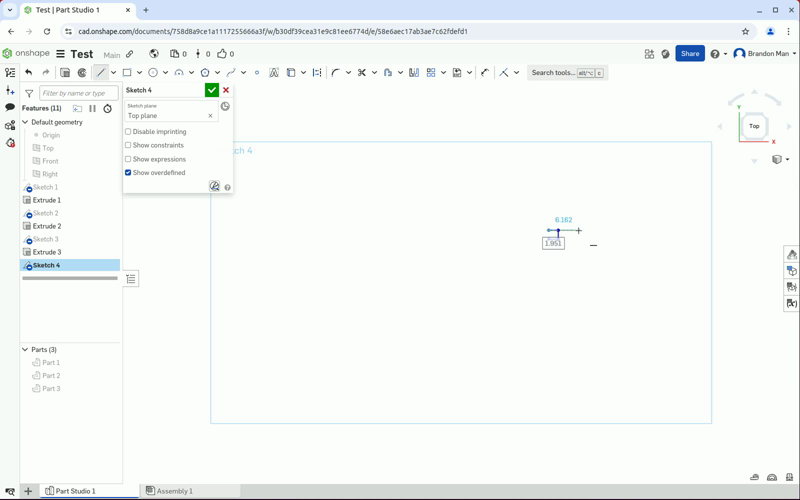
key_down(shift)
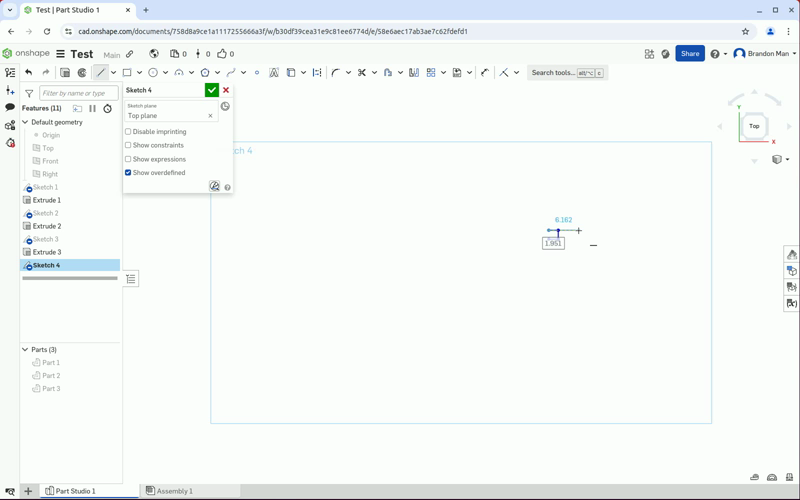
mouse_move(548, 239)
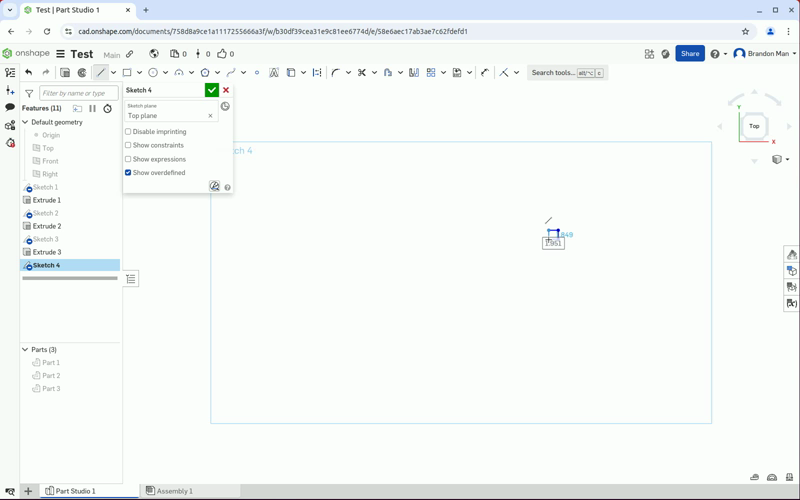
key_up(shift)
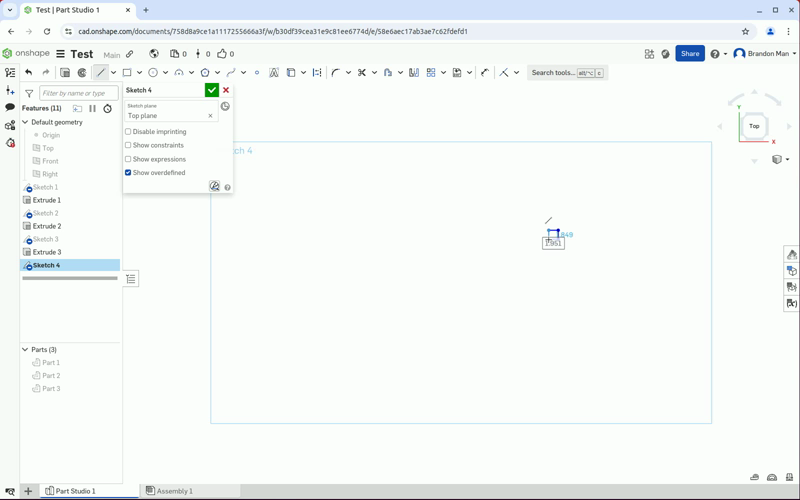
click(548, 239)
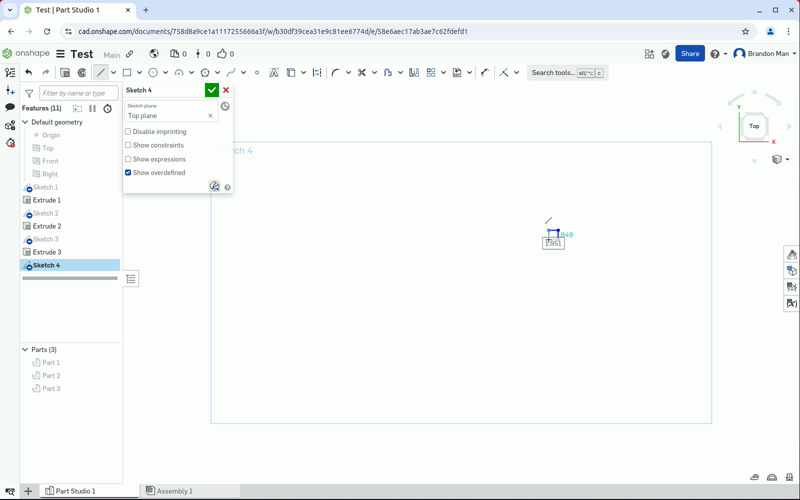
key(esc)
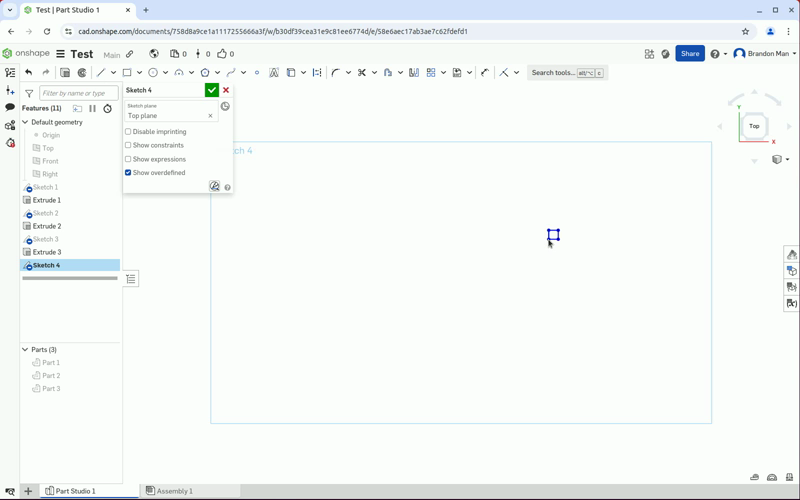
mouse_move(555, 231)
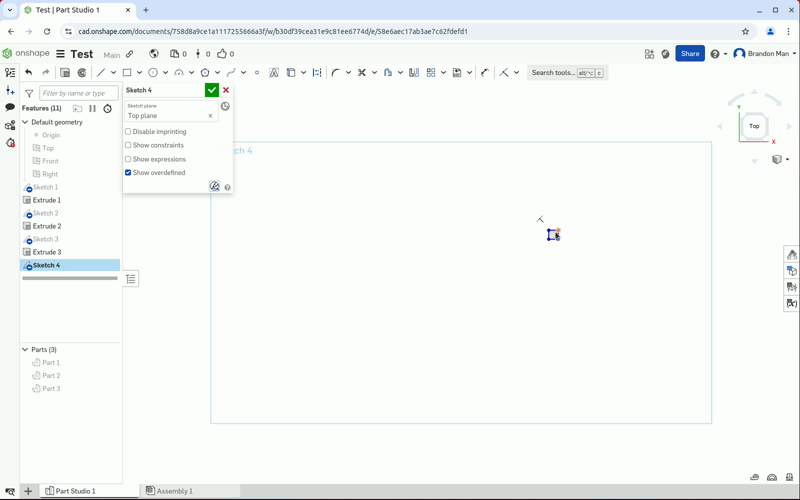
scroll(6)
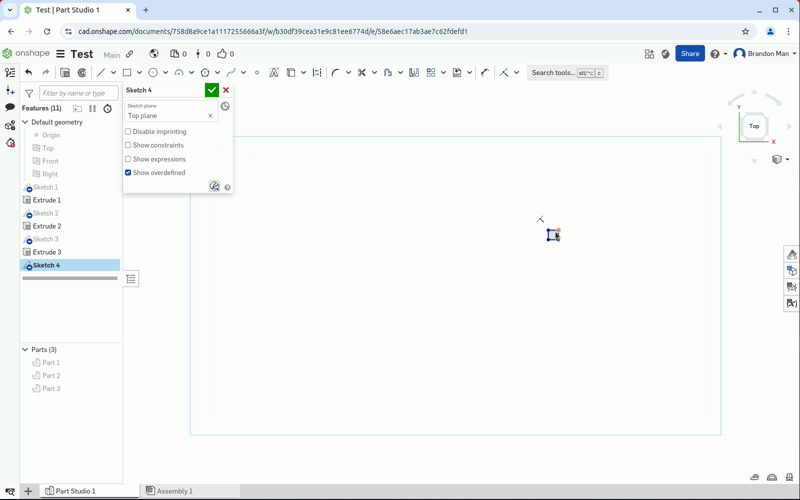
scroll(6)
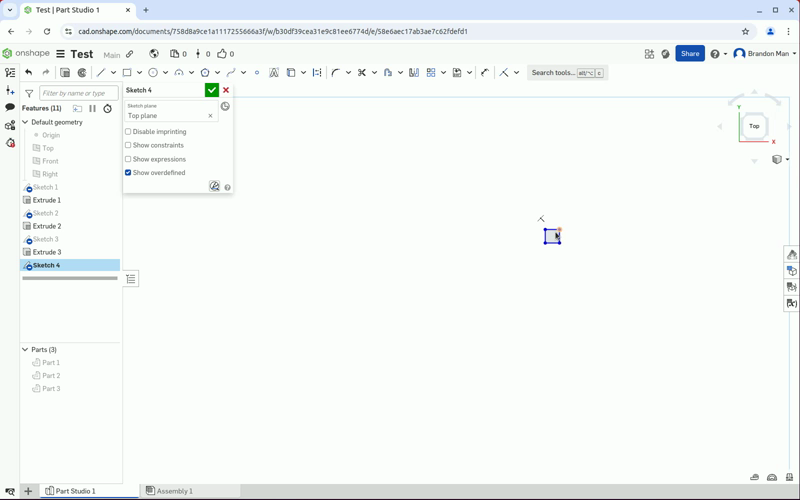
scroll(6)
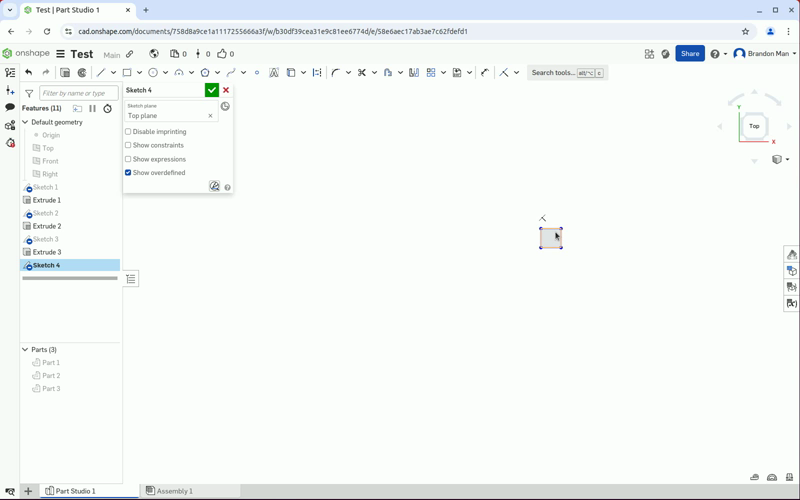
scroll(6)
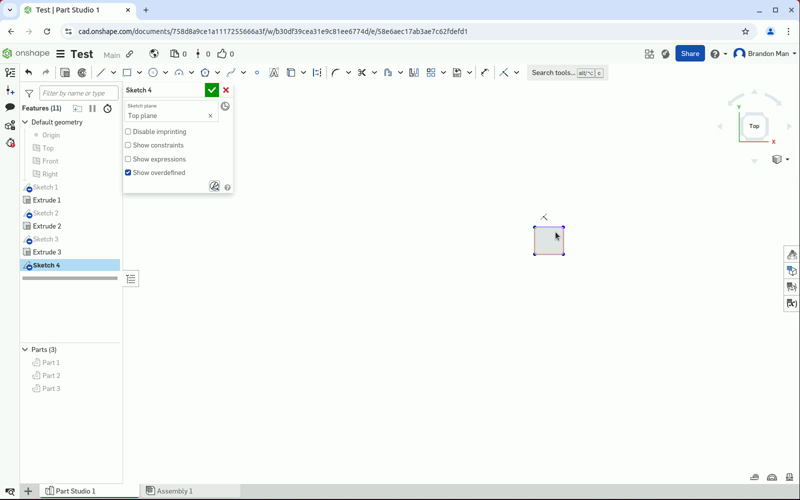
scroll(6)
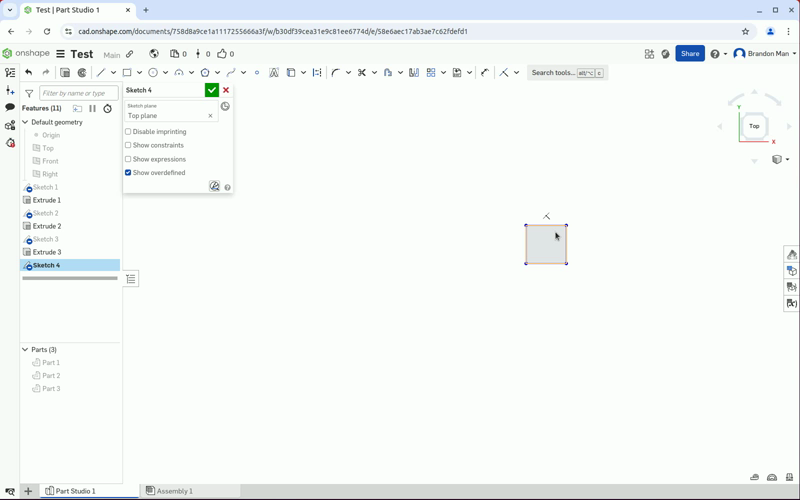
scroll(6)
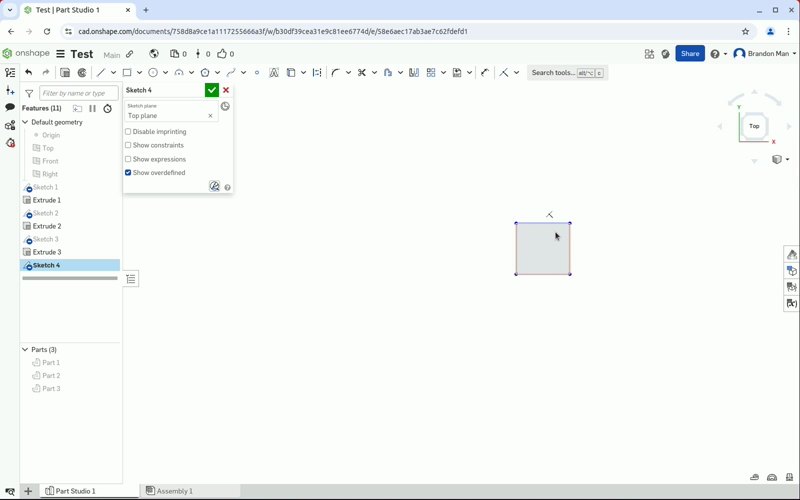
scroll(6)
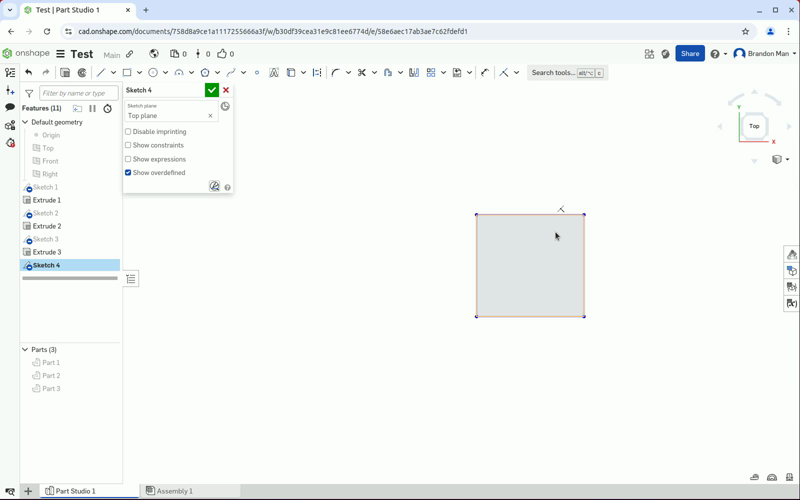
click(555, 231)
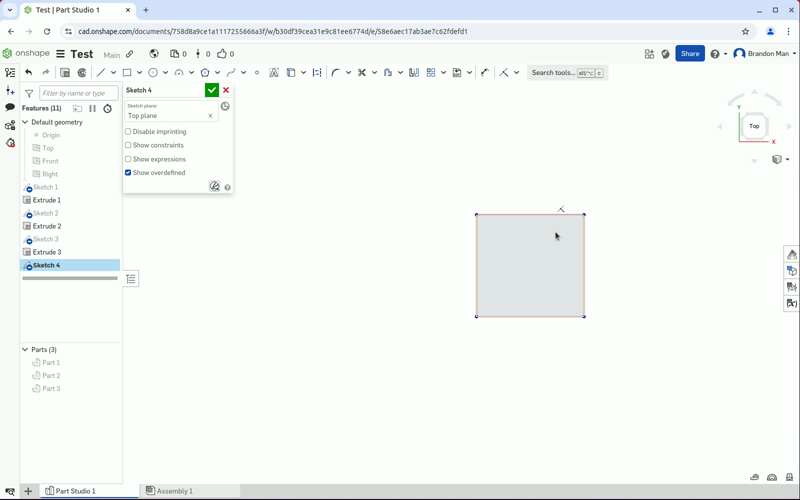
scroll(-6)
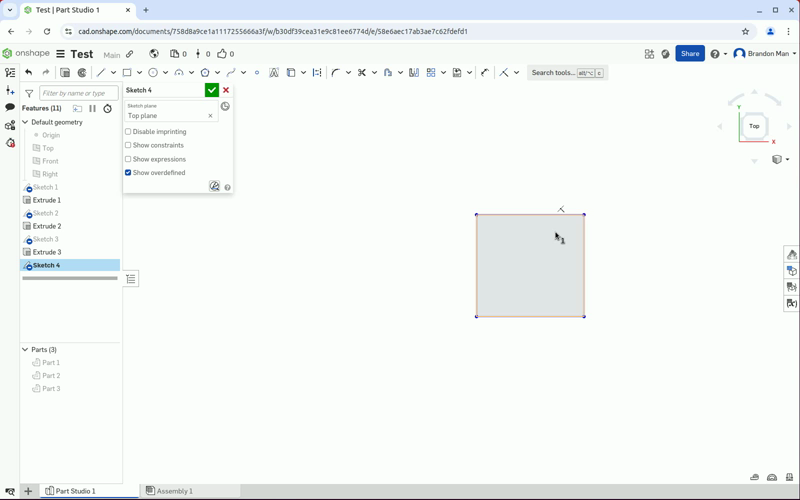
scroll(-6)
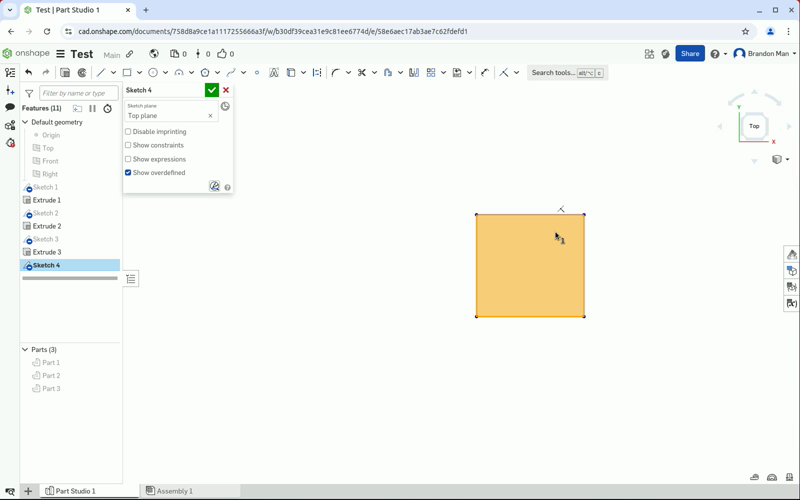
scroll(-6)
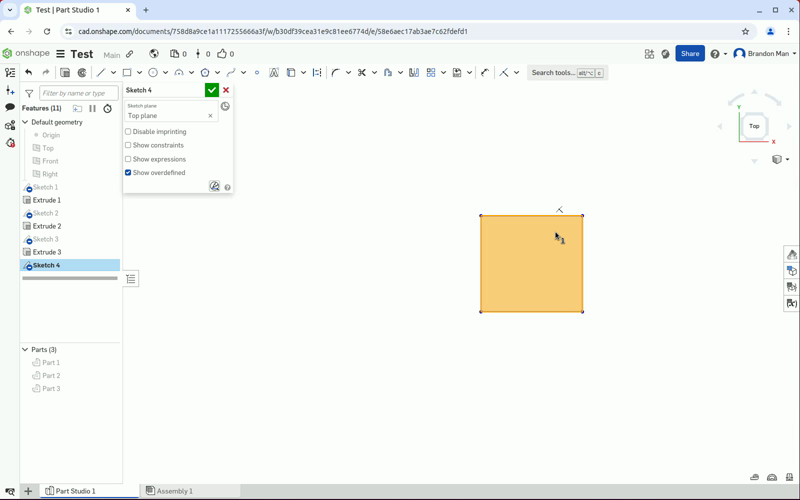
scroll(-6)
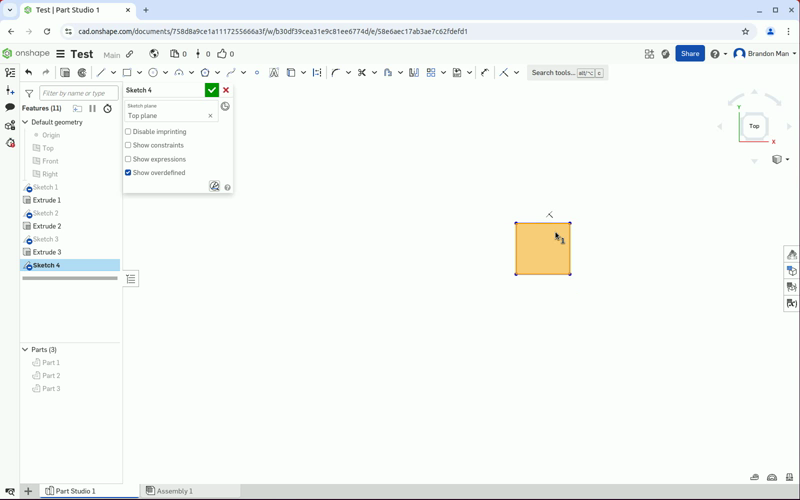
scroll(-6)
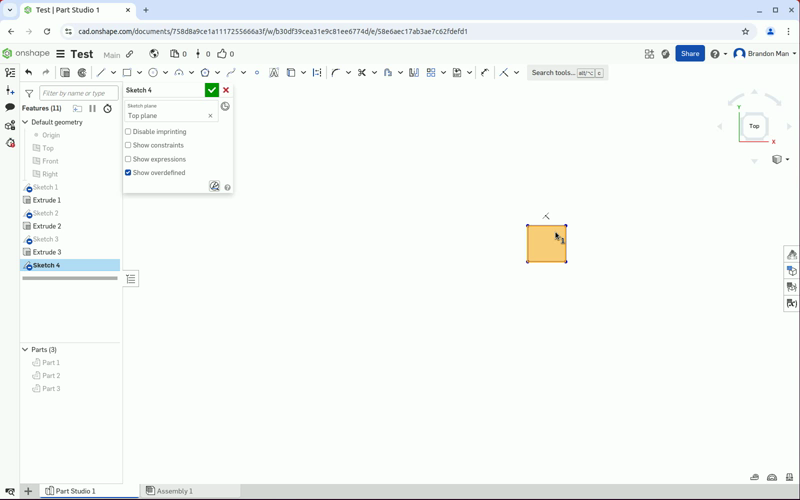
scroll(-6)
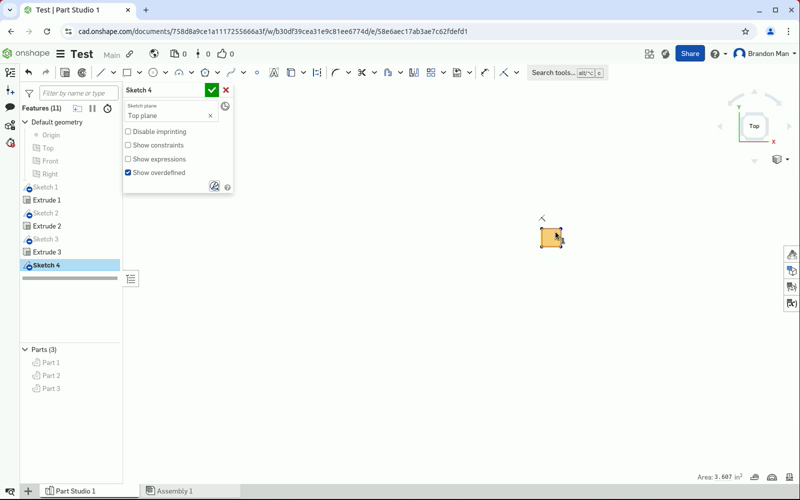
scroll(-6)
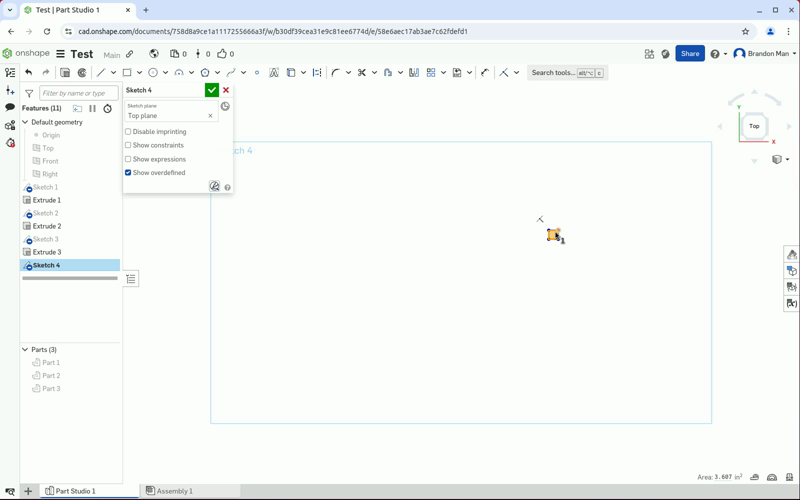
mouse_move(73, 352)
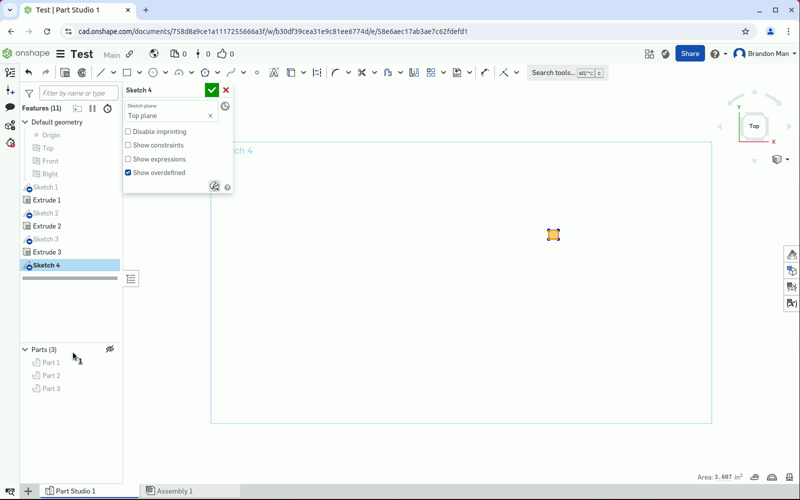
key(shift+y)
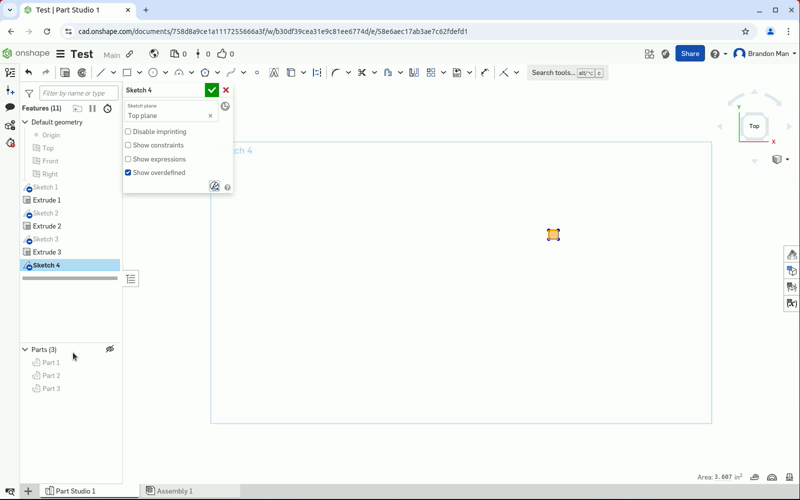
key(shift+e)
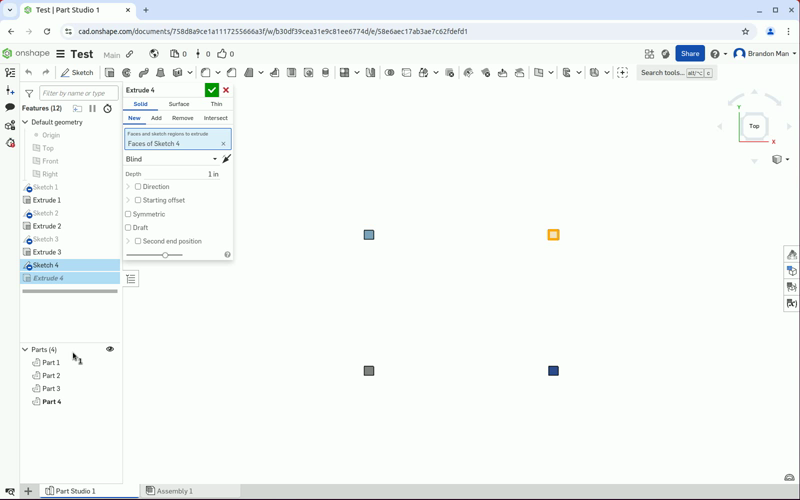
mouse_move(143, 106)
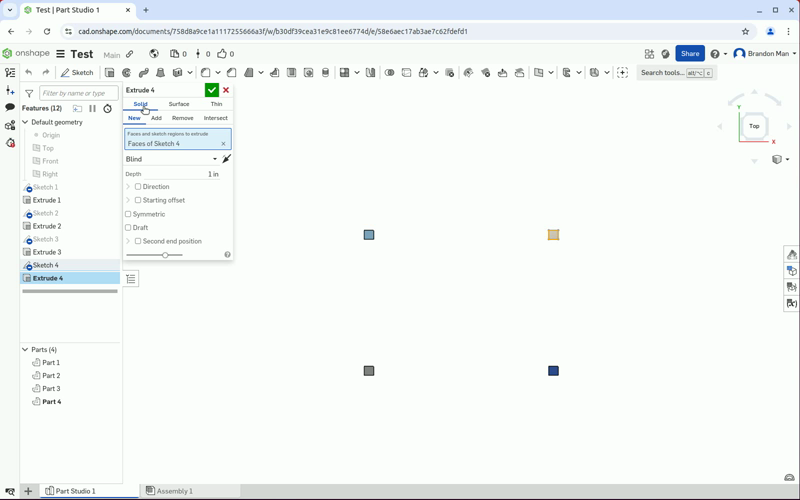
click(143, 106)
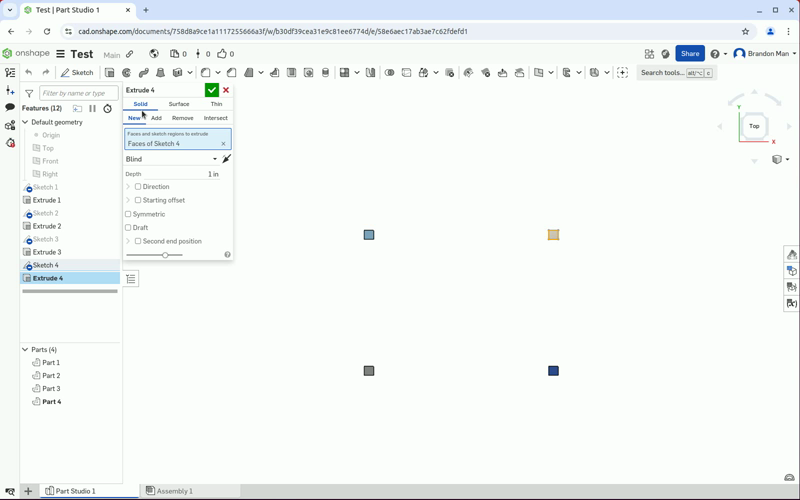
mouse_move(137, 120)
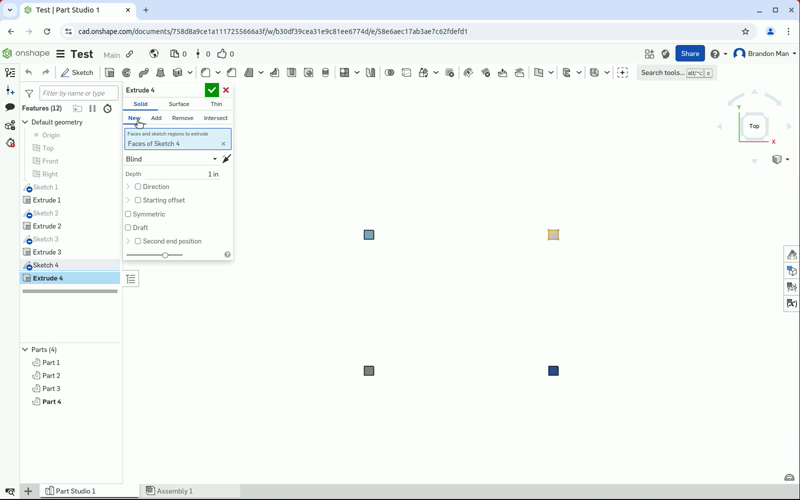
click(137, 120)
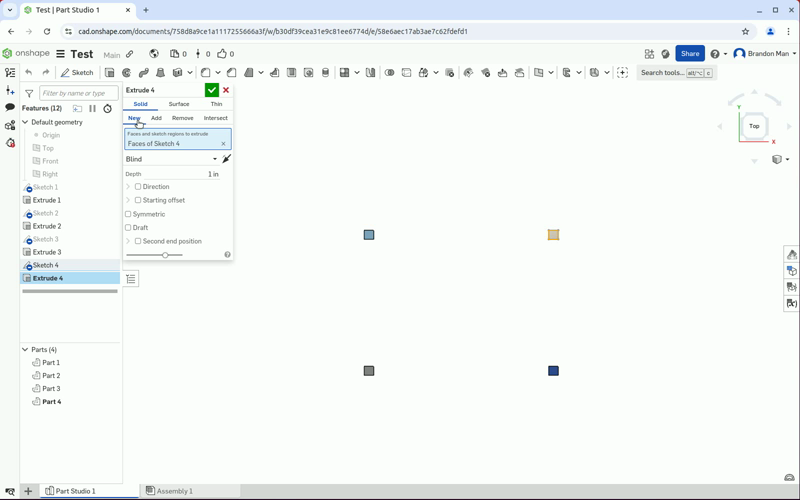
key(tab, 4)
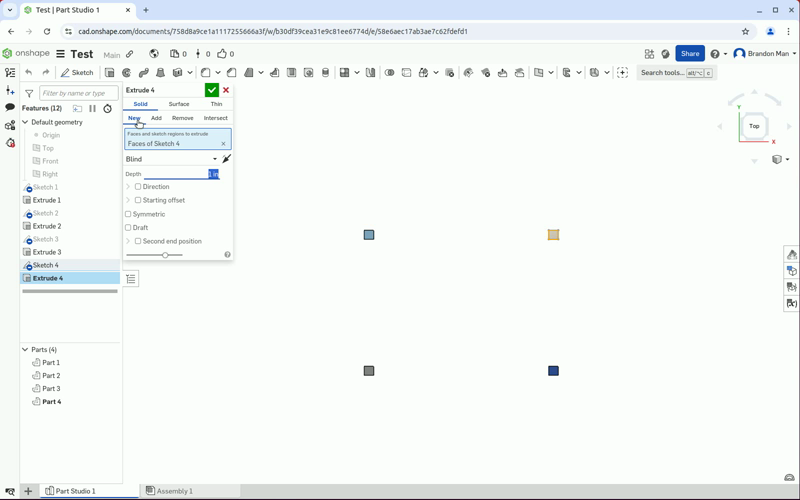
text(-23.108)
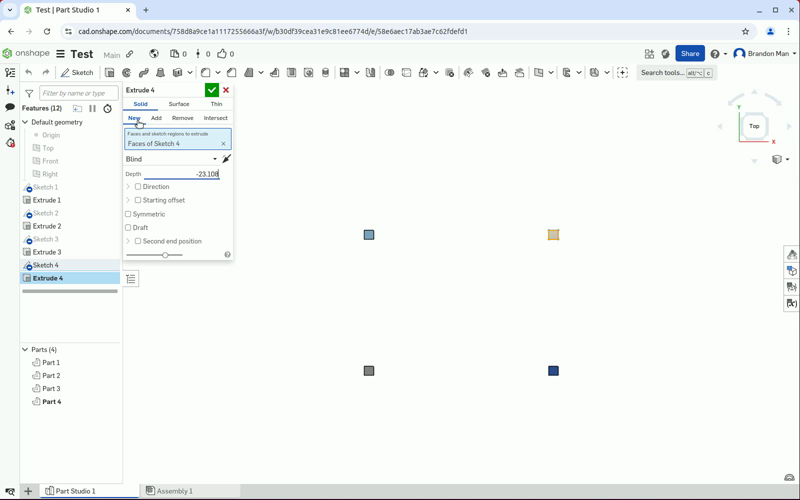
key(enter)
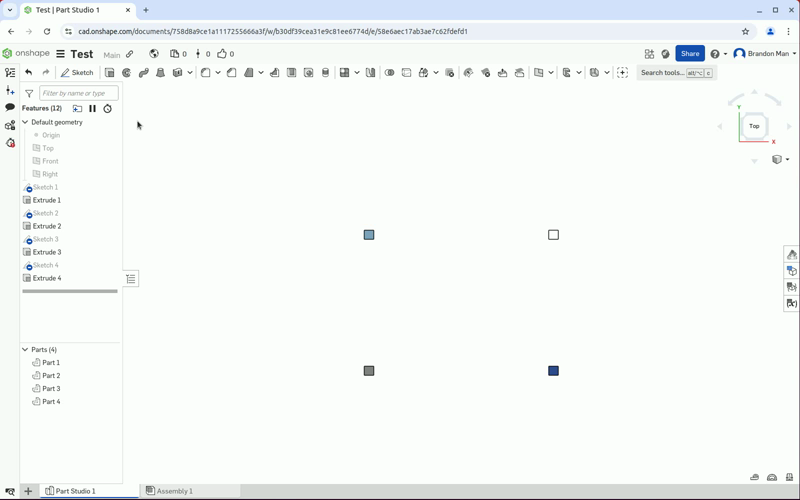
key(shift+h)
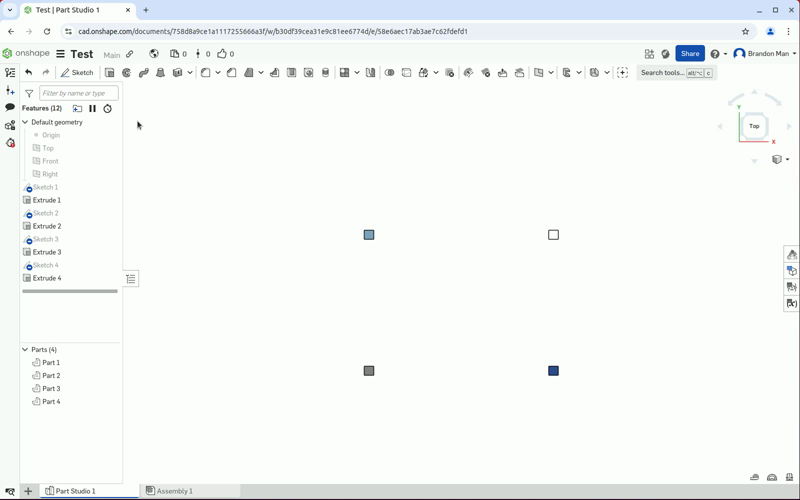
key(shift+h)
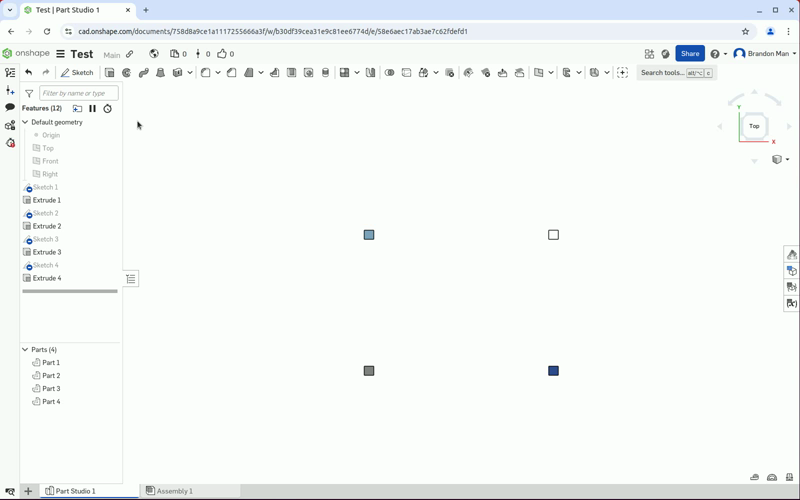
mouse_move(73, 189)
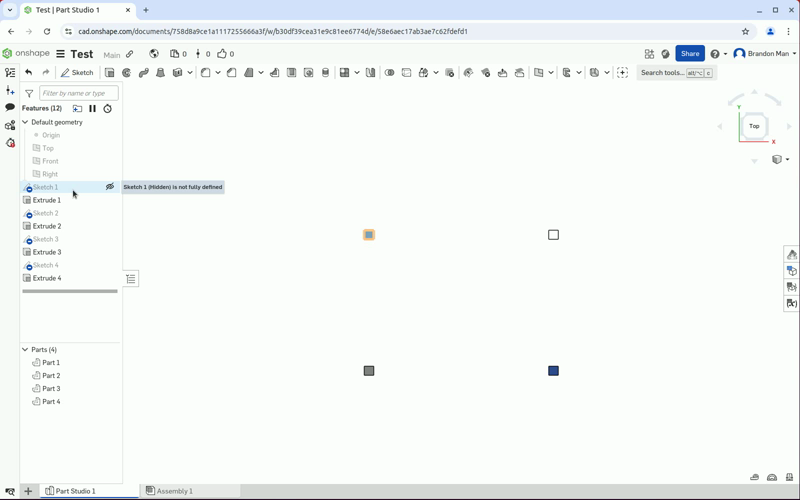
click(73, 189)
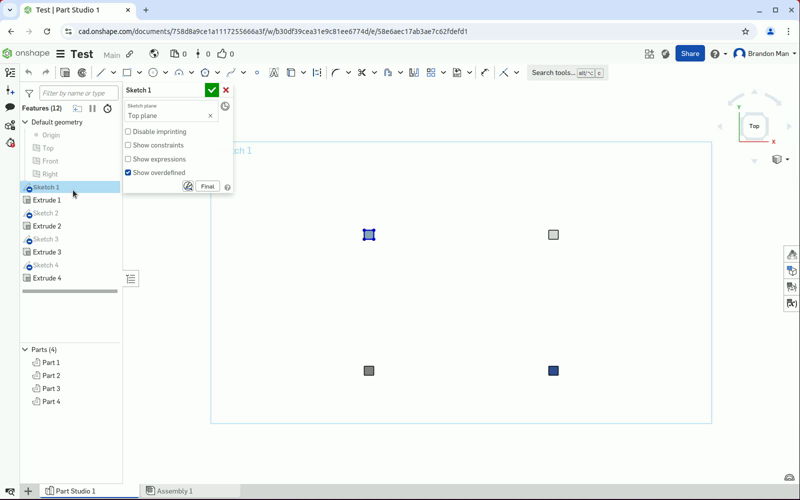
mouse_move(229, 92)
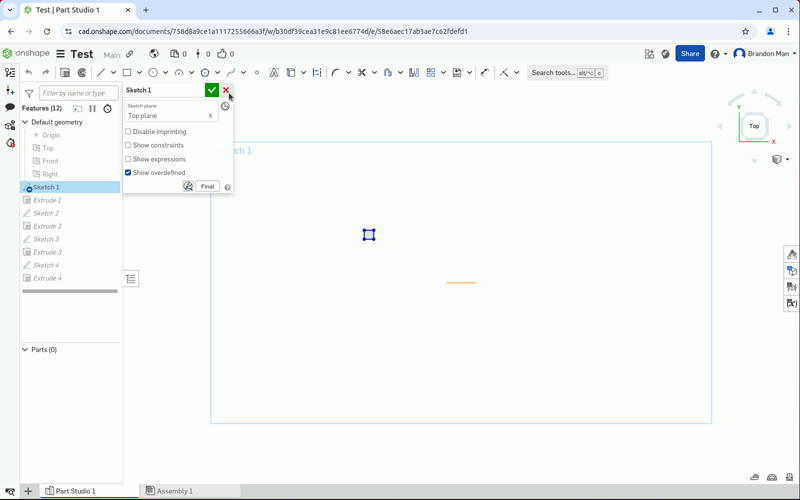
click(229, 92)
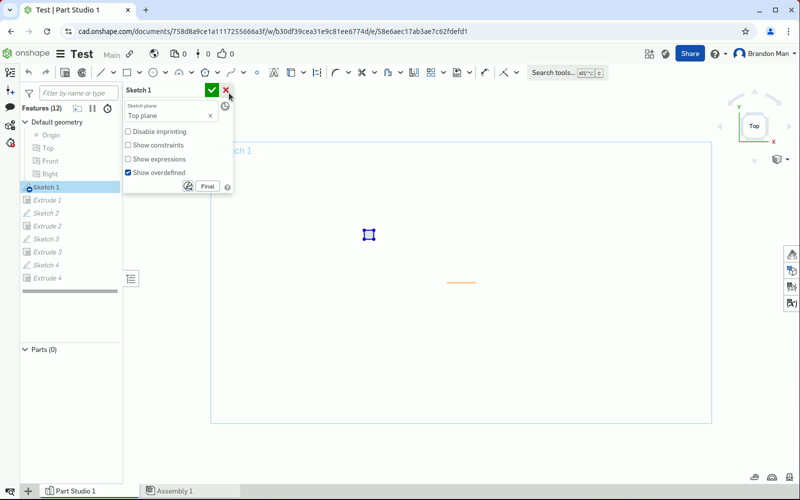
key(shift+s)
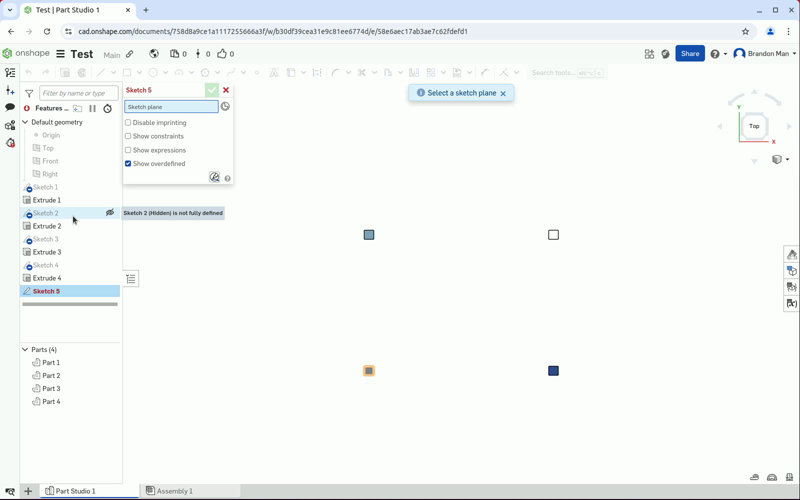
scroll(3)
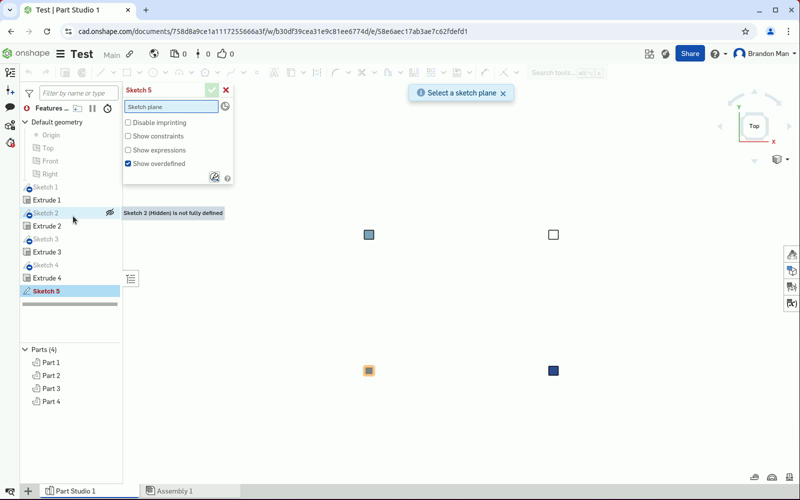
mouse_move(73, 150)
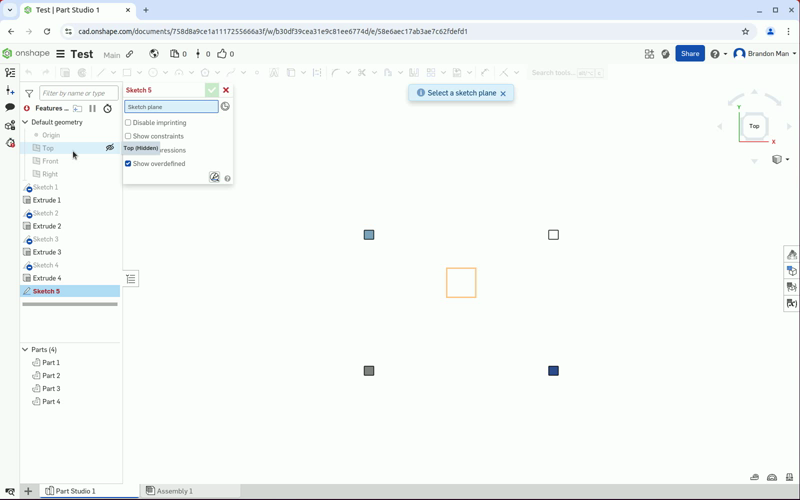
click(73, 150)
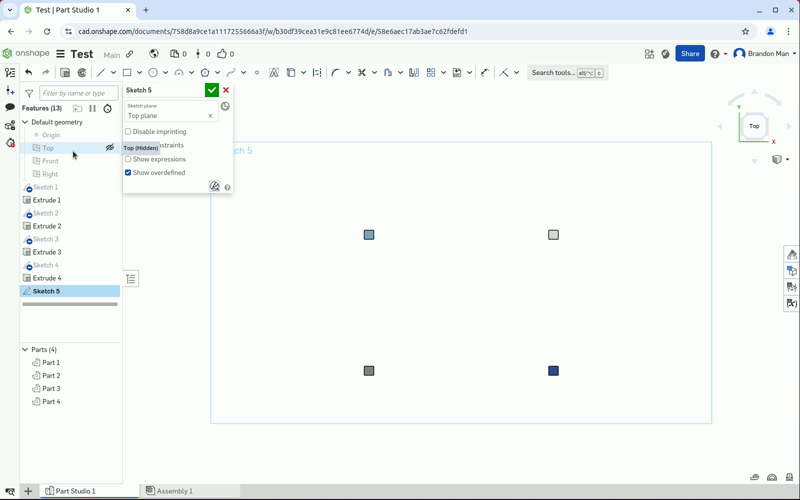
mouse_move(73, 352)
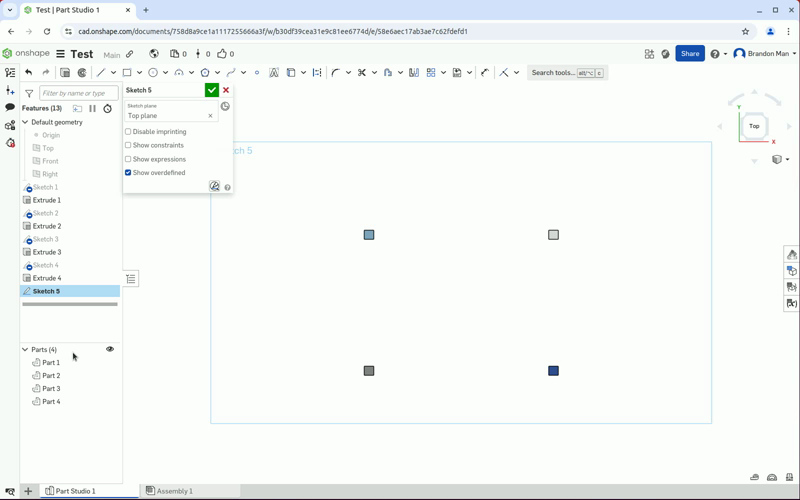
key(y)
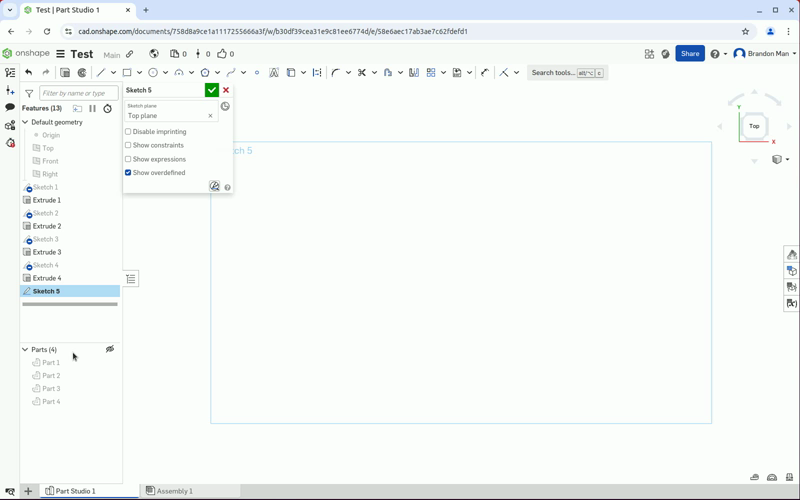
key(l)
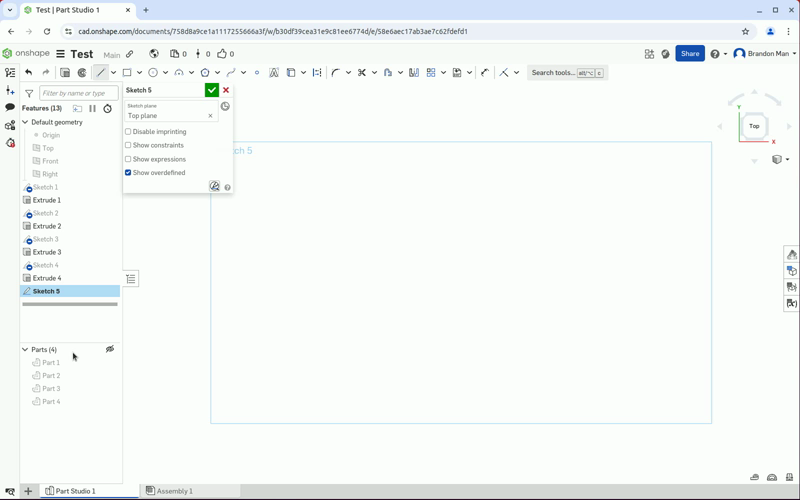
key_down(shift)
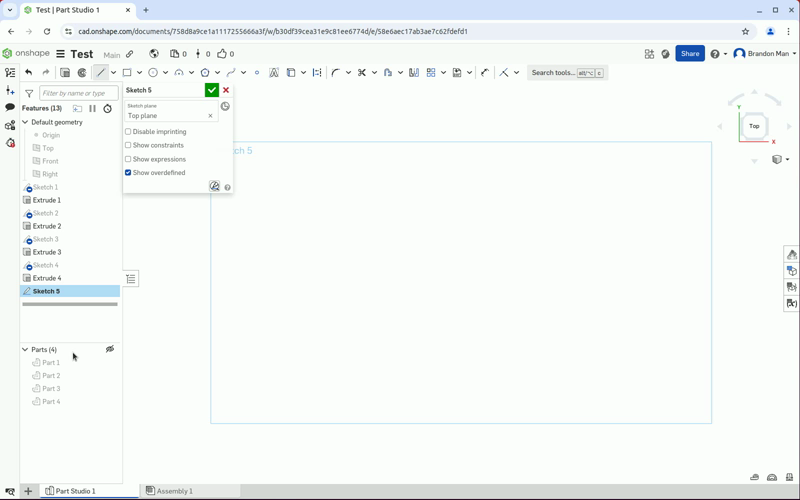
mouse_move(364, 375)
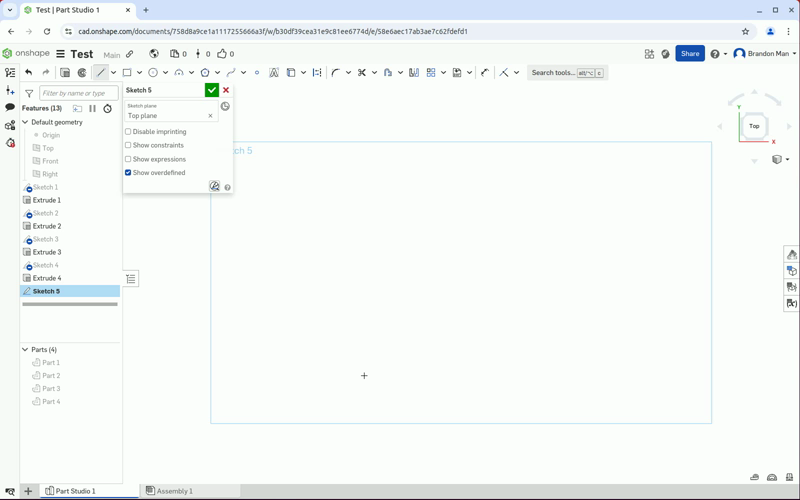
click(364, 375)
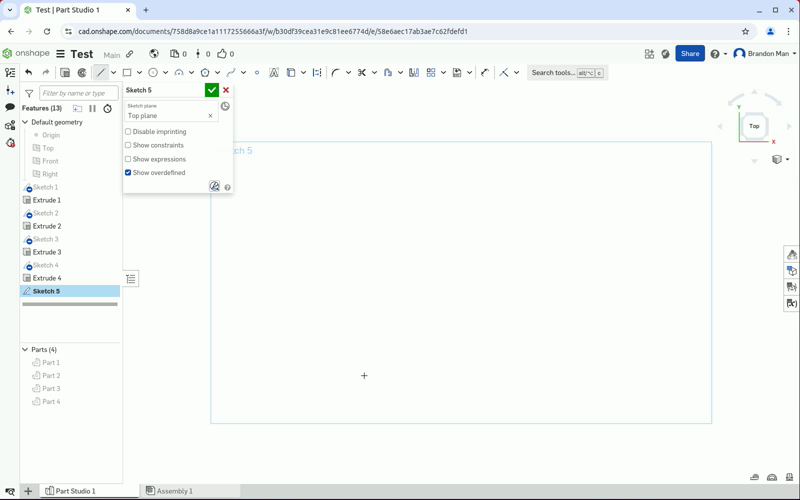
key_up(shift)
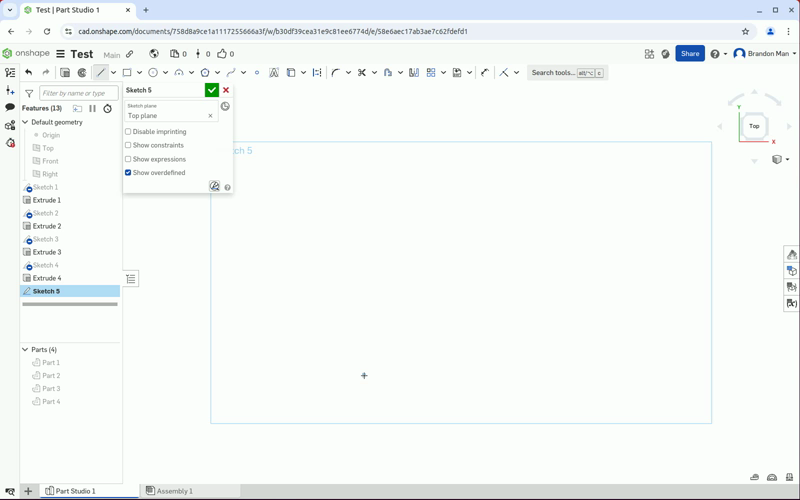
key_down(shift)
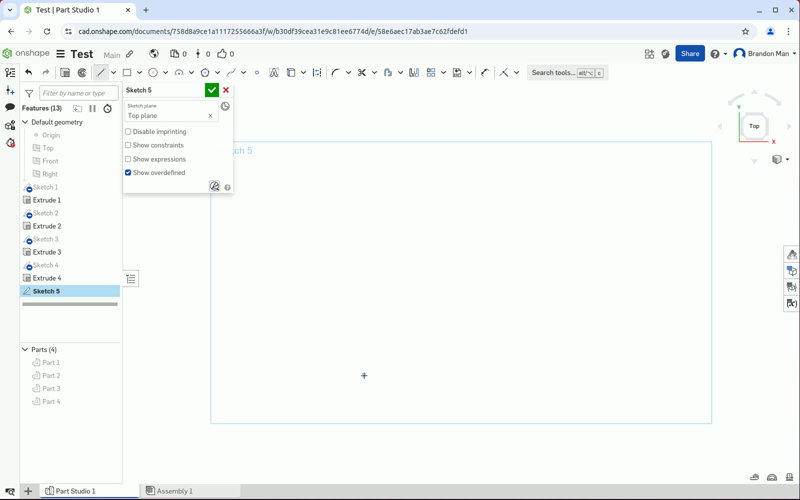
mouse_move(557, 375)
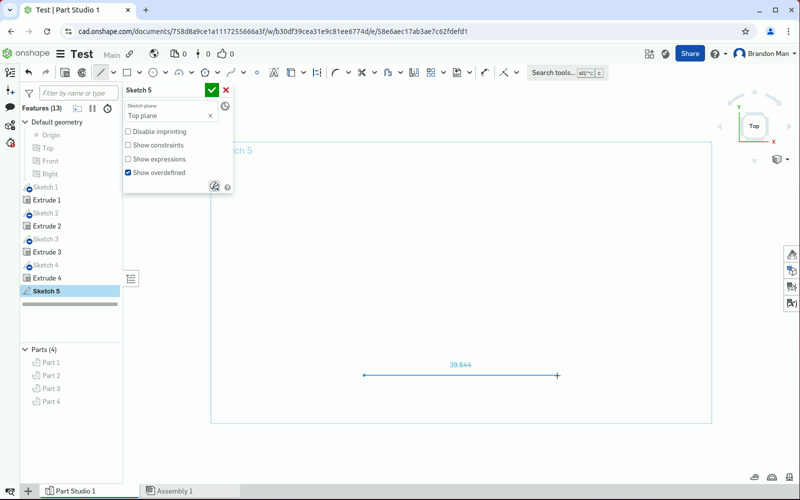
click(557, 375)
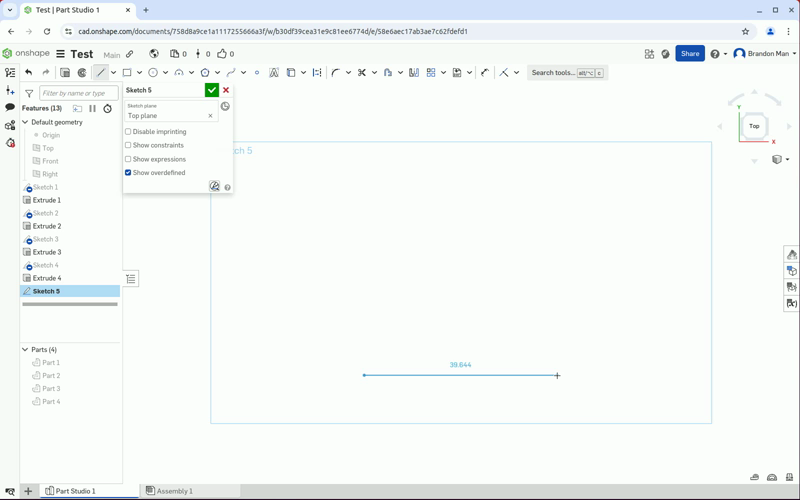
key_up(shift)
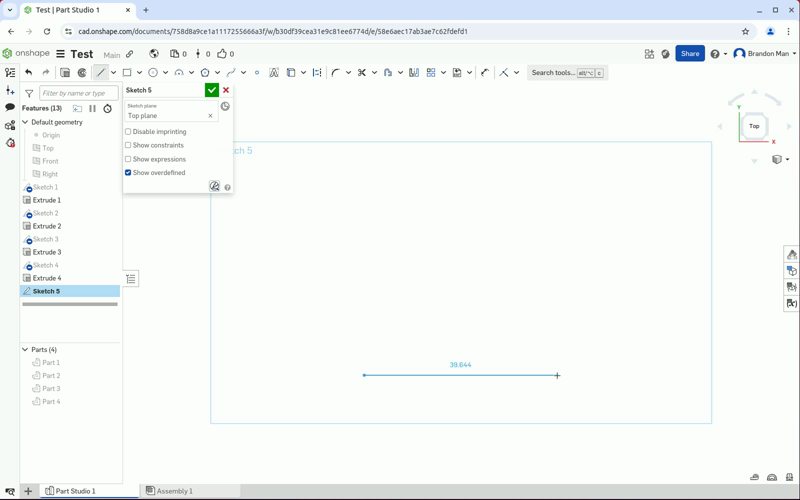
key_down(shift)
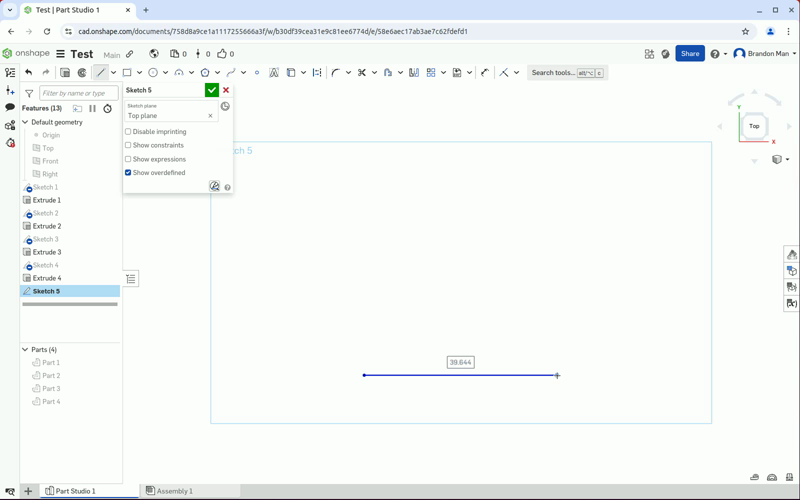
mouse_move(557, 231)
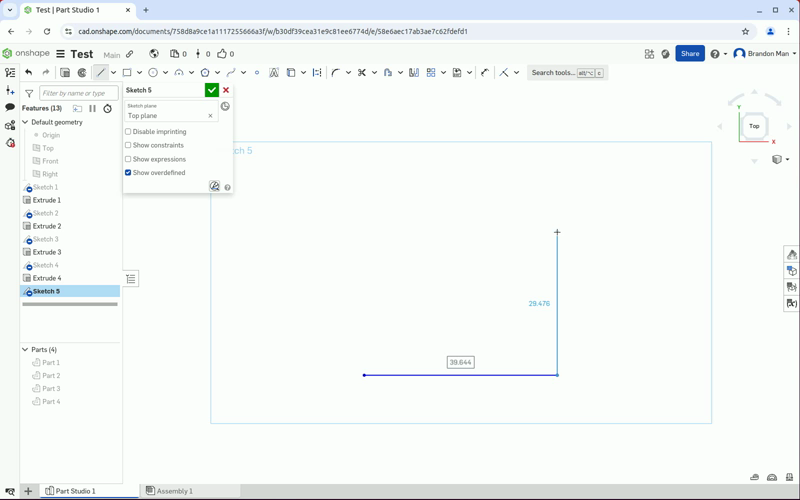
click(557, 231)
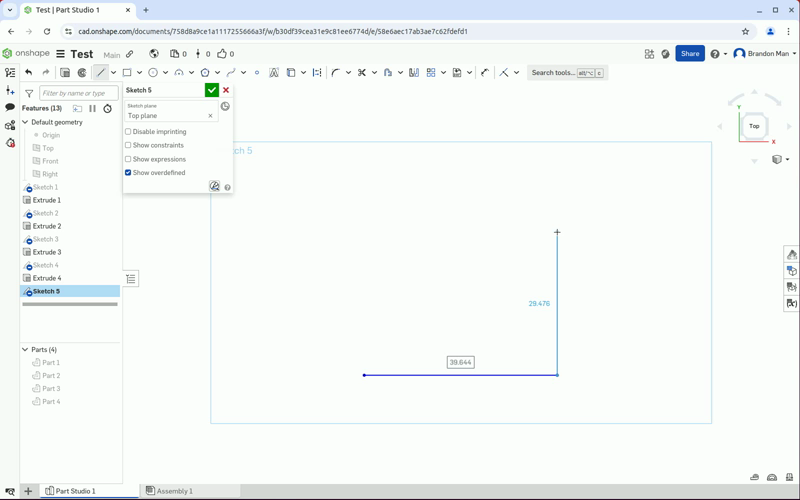
key_up(shift)
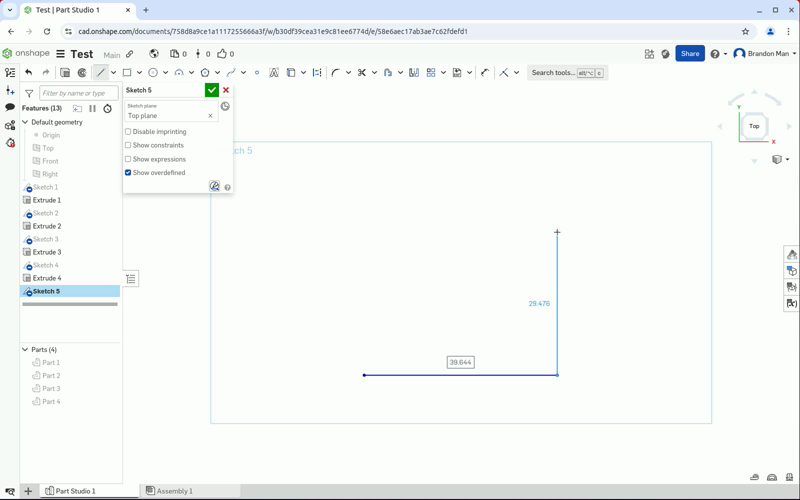
key_down(shift)
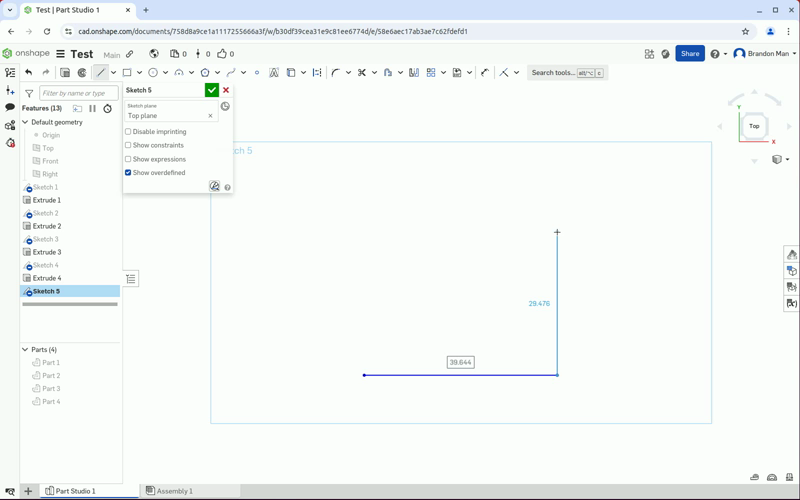
mouse_move(364, 231)
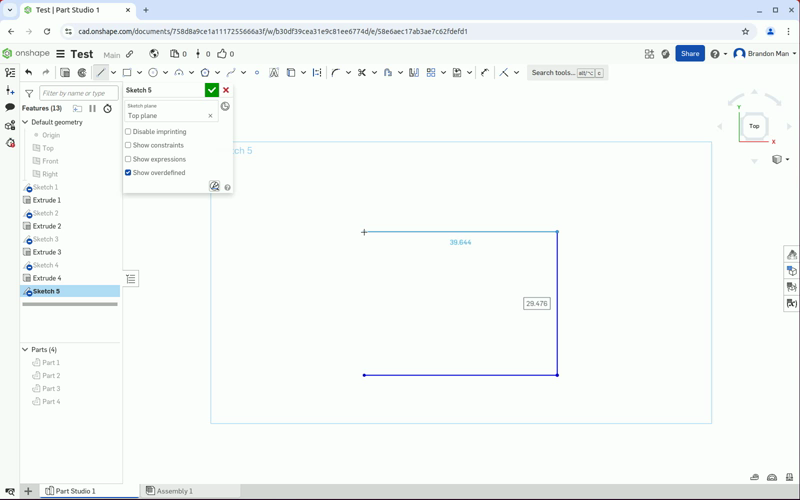
click(364, 231)
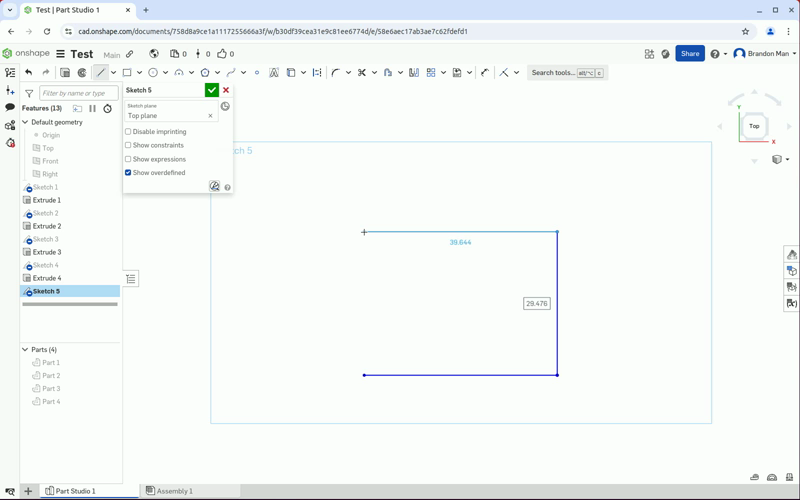
key_up(shift)
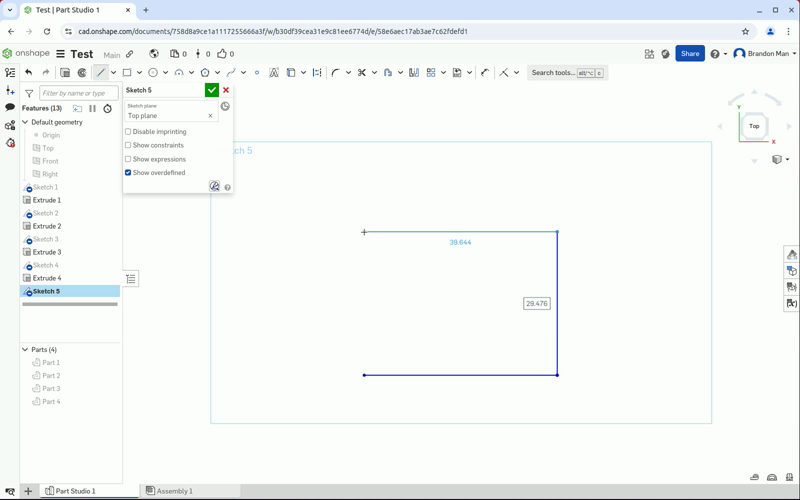
key_down(shift)
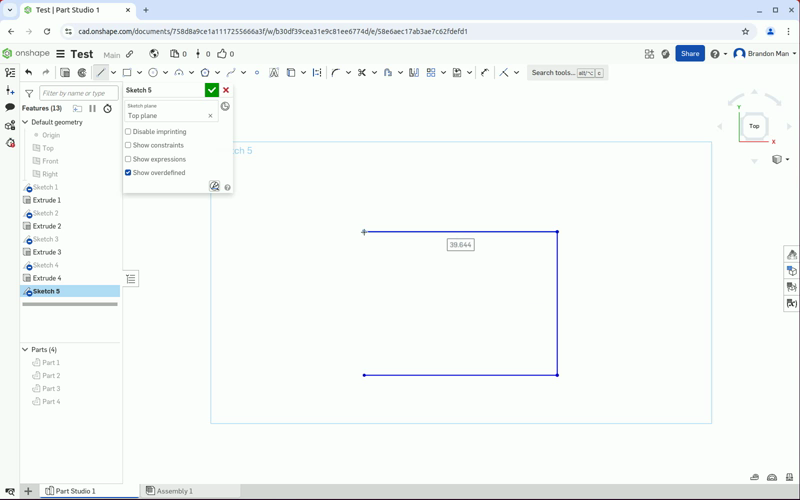
mouse_move(364, 375)
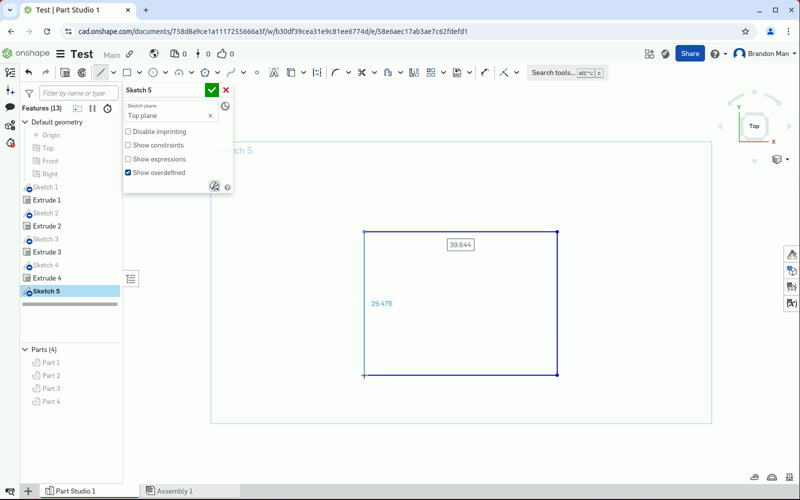
key_up(shift)
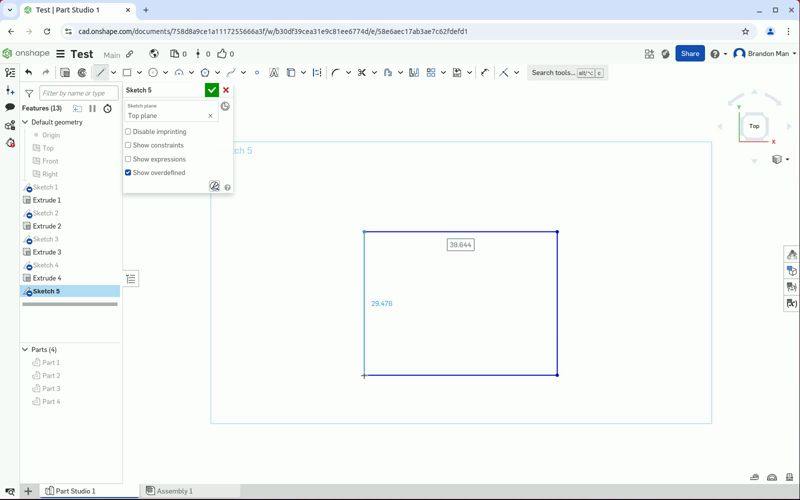
click(364, 375)
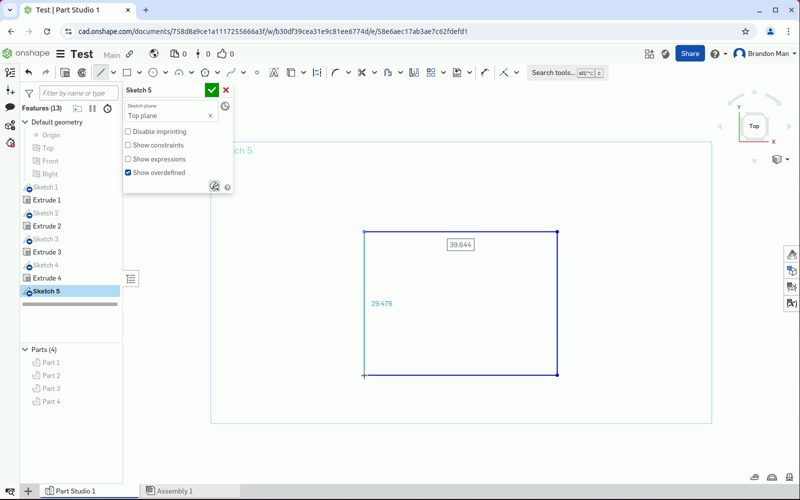
key(esc)
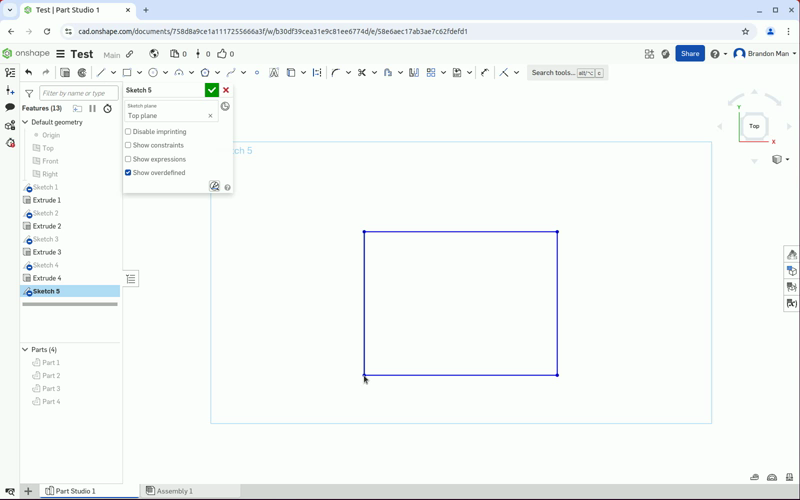
mouse_move(529, 272)
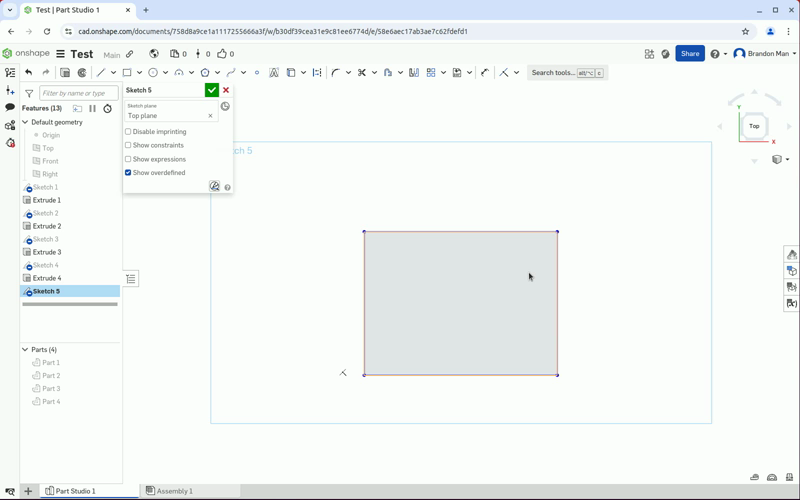
click(529, 272)
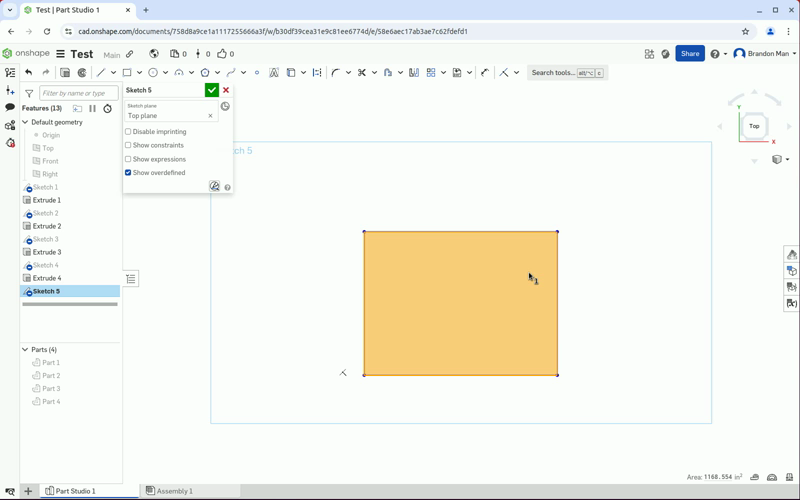
mouse_move(73, 352)
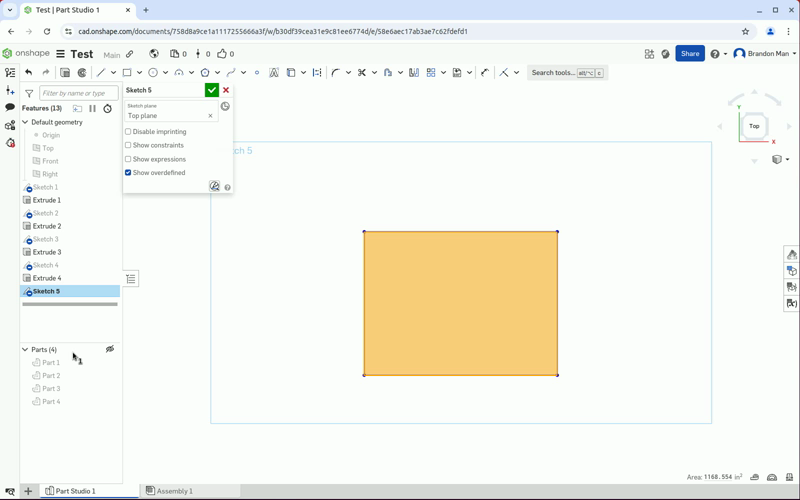
key(shift+y)
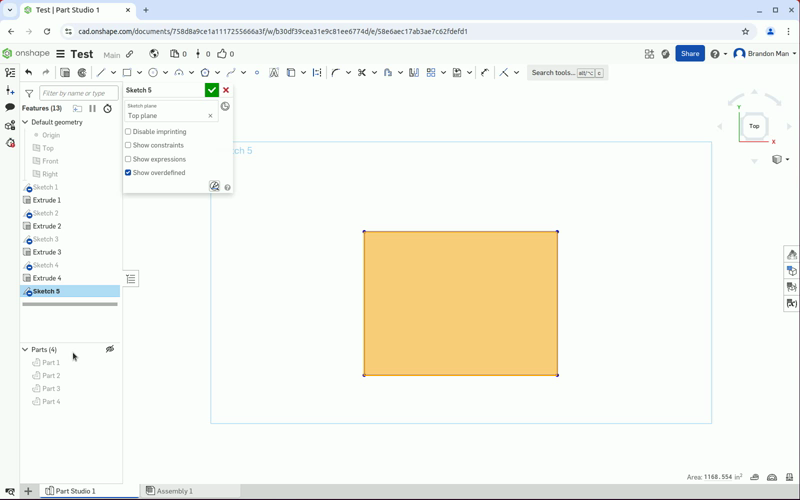
key(shift+e)
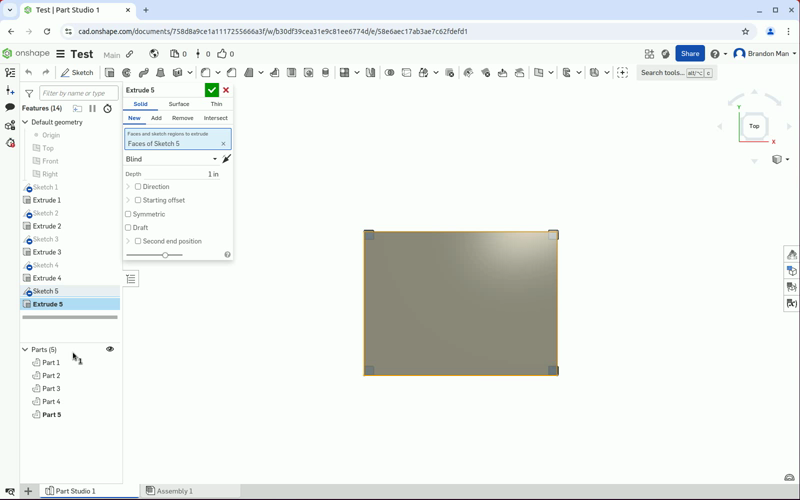
mouse_move(143, 106)
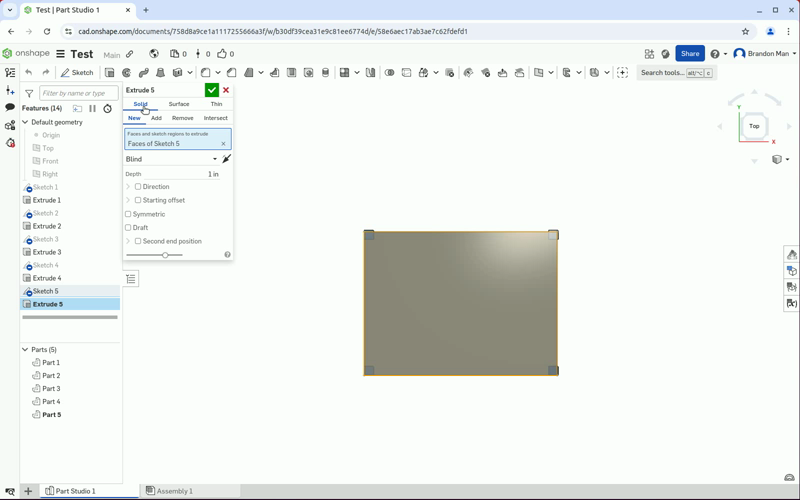
click(143, 106)
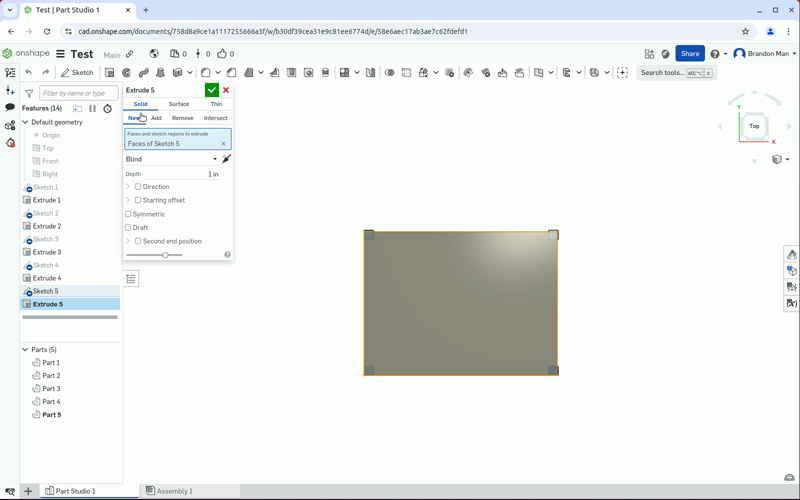
mouse_move(137, 120)
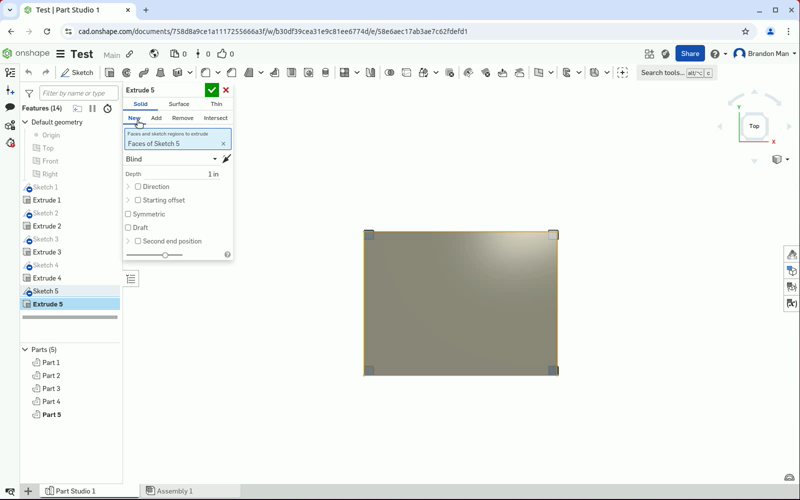
click(137, 120)
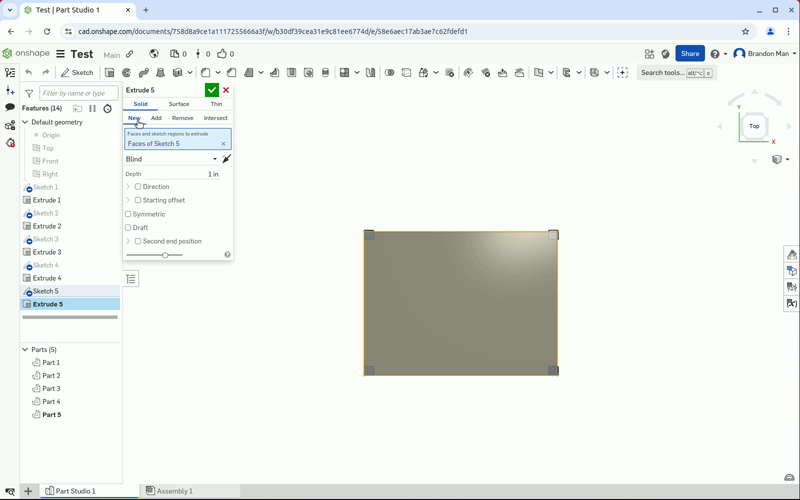
key(tab, 4)
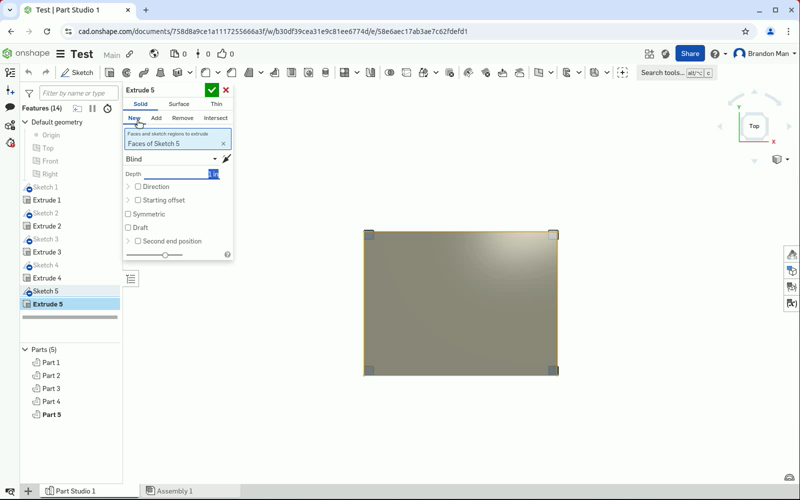
text(-2.166)
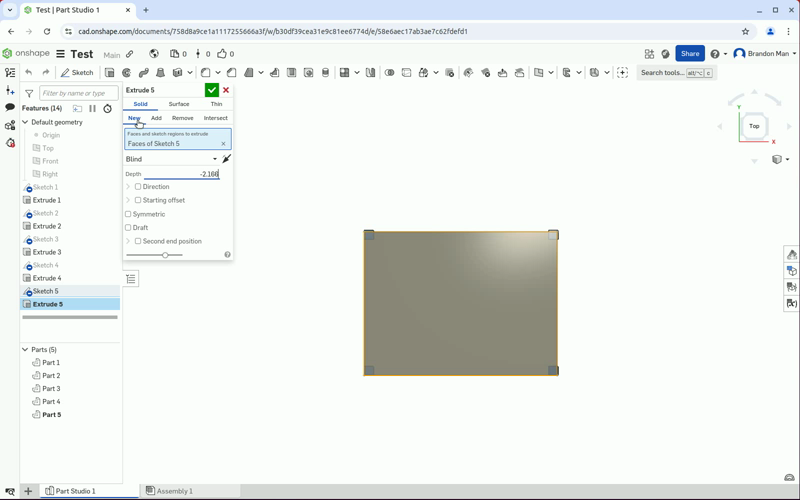
key(enter)
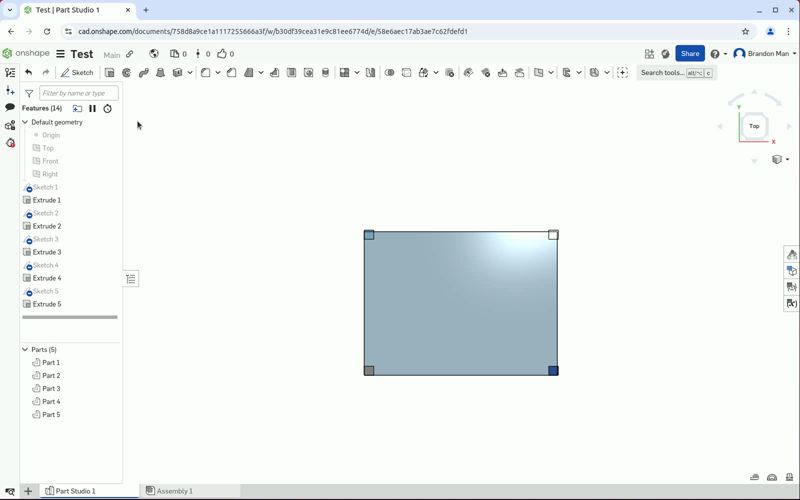
key(shift+h)
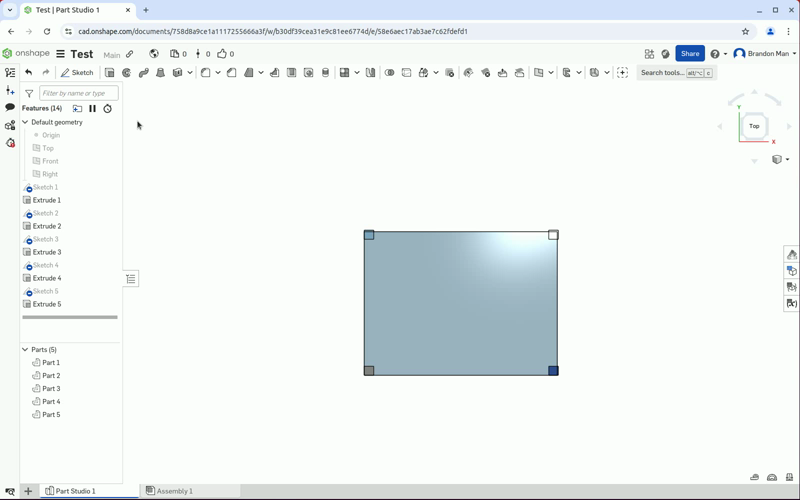
key(shift+h)
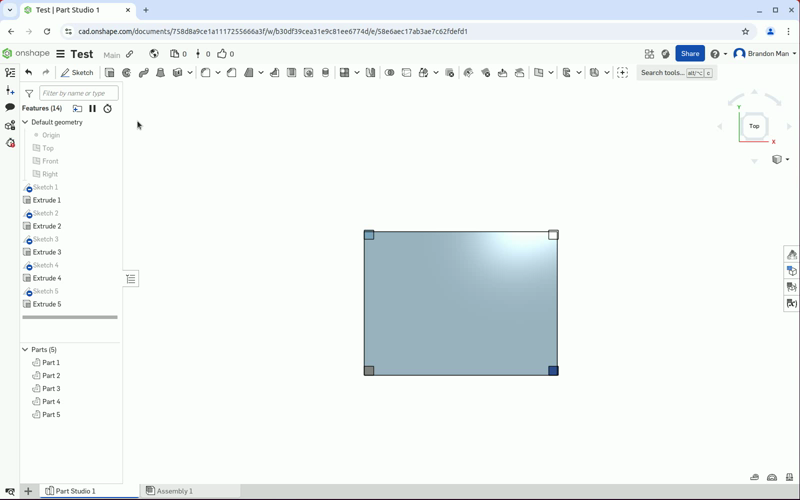
mouse_move(73, 189)
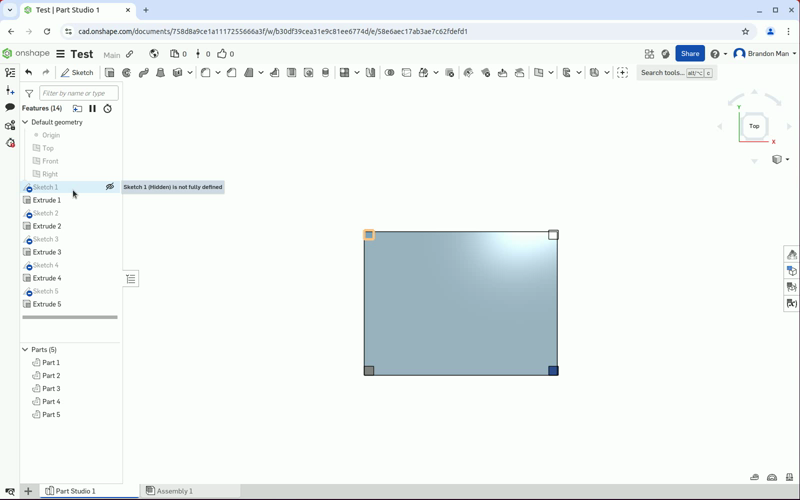
click(73, 189)
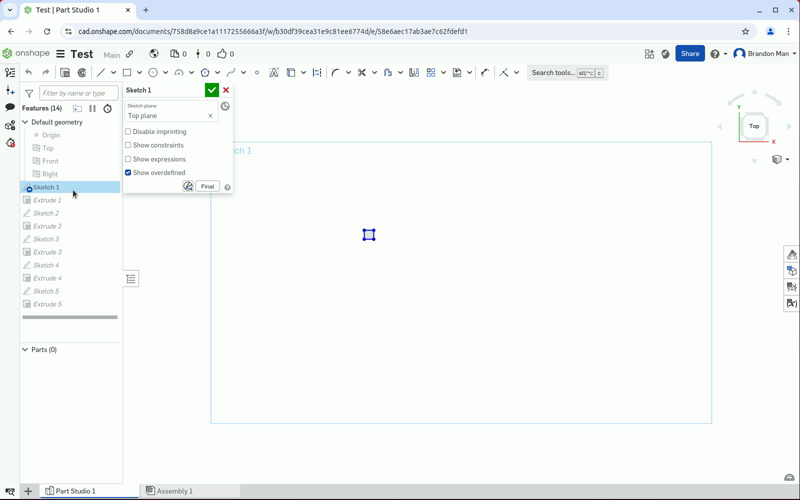
mouse_move(229, 92)
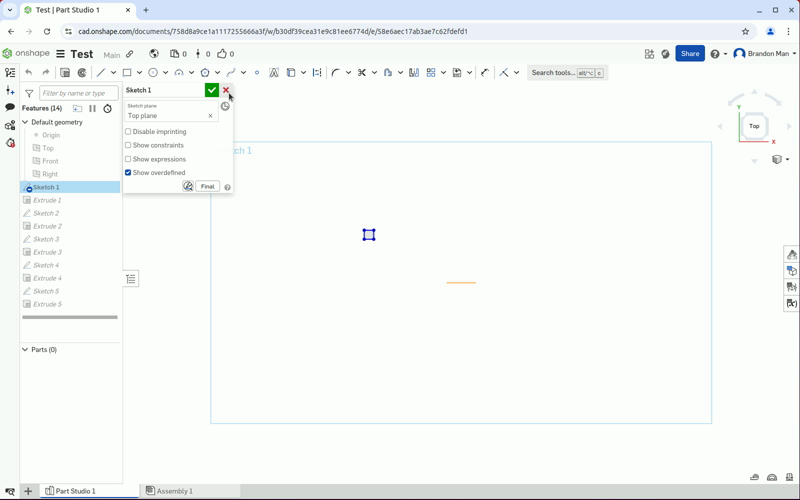
click(229, 92)
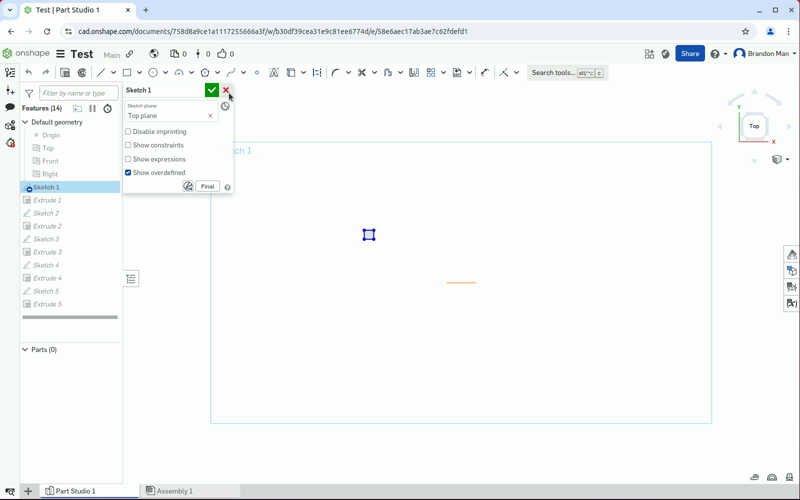
key(shift+s)
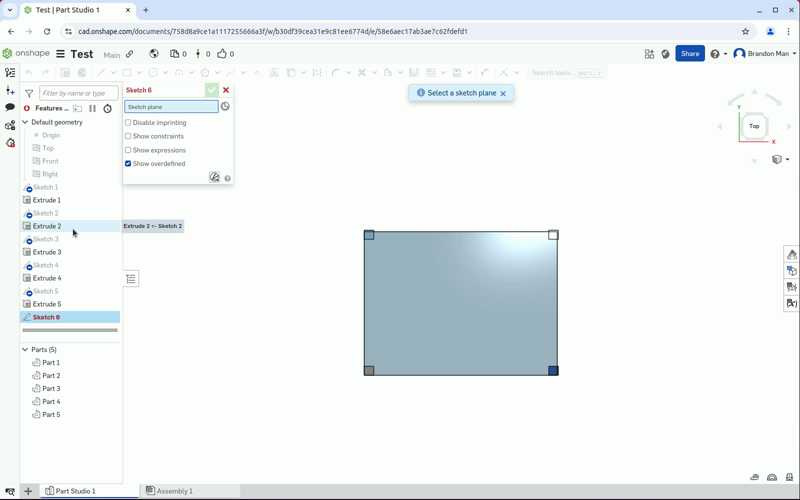
scroll(3)
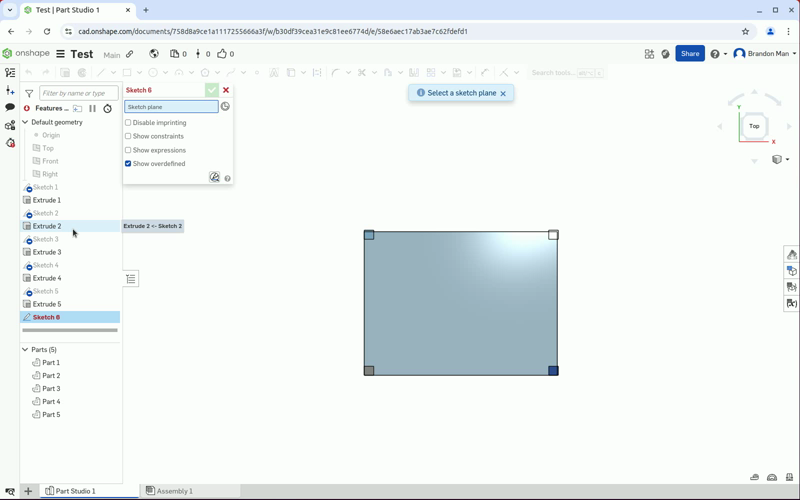
mouse_move(73, 150)
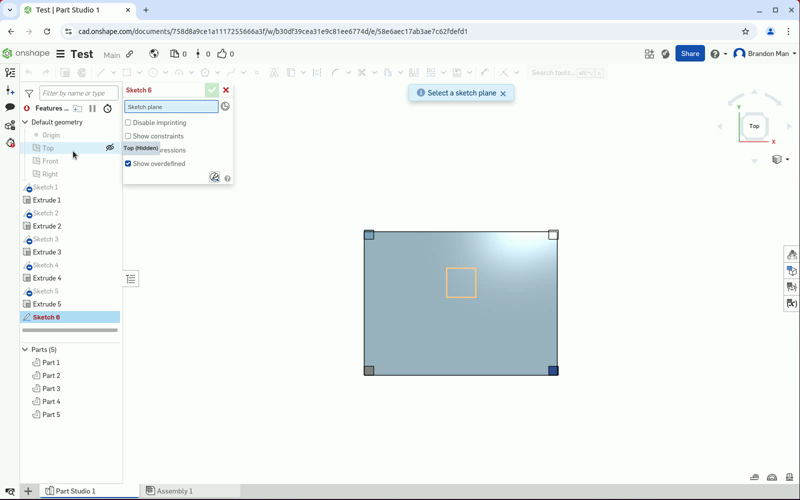
click(73, 150)
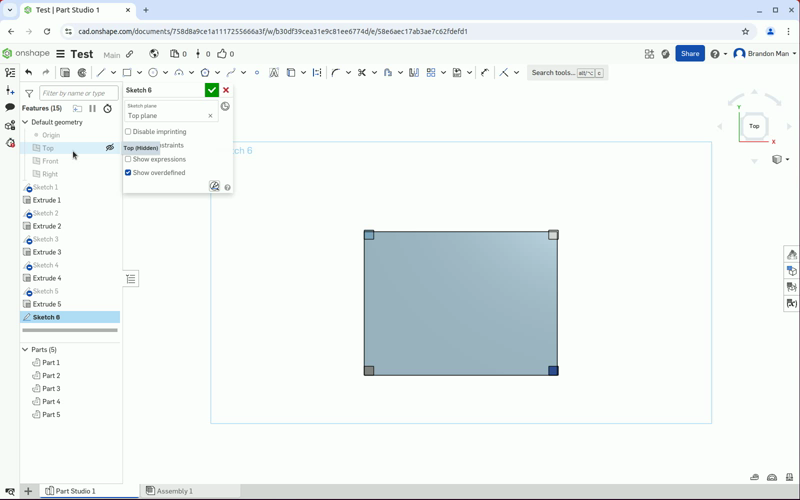
mouse_move(73, 352)
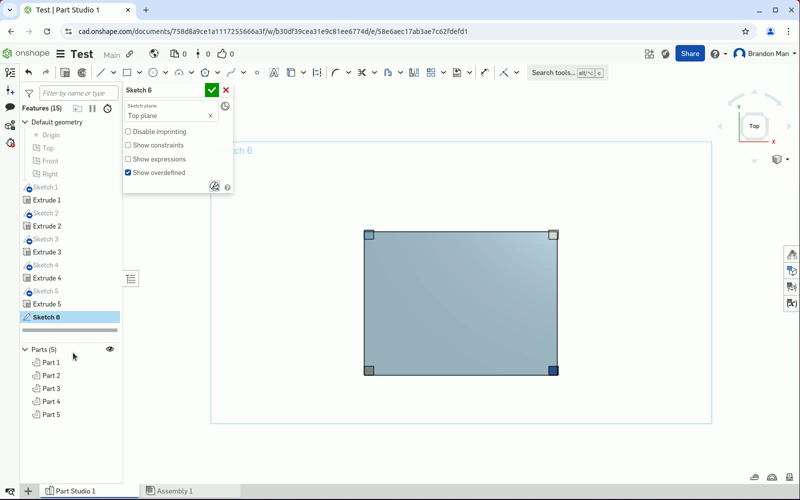
key(y)
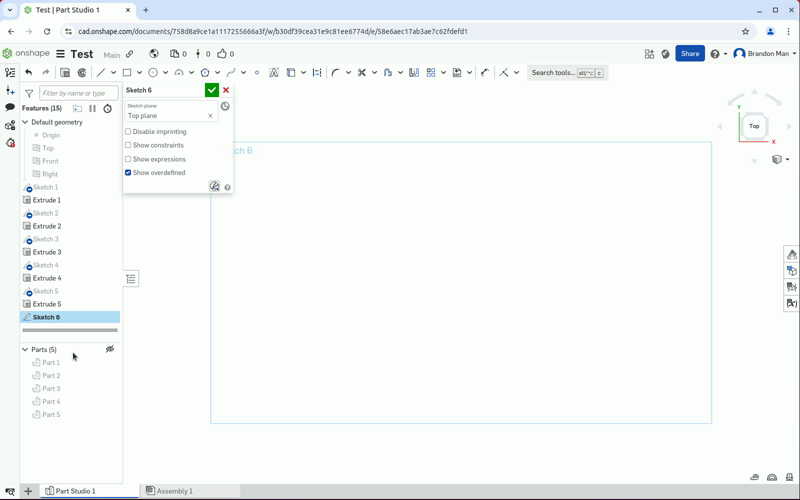
key(l)
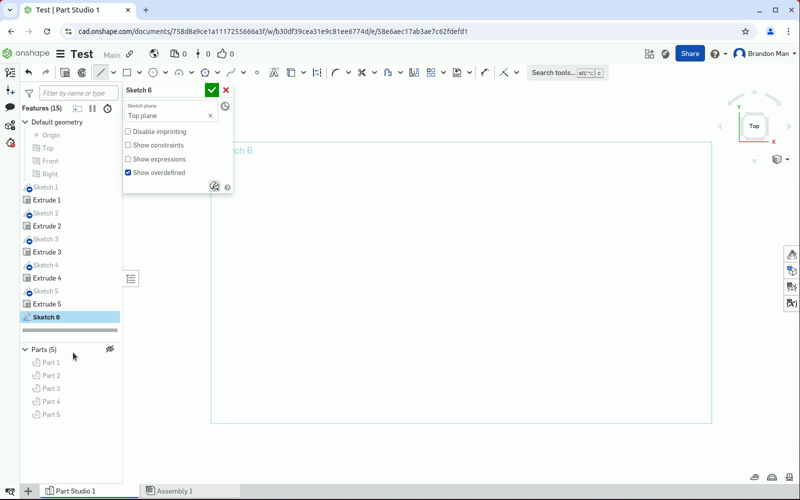
key_down(shift)
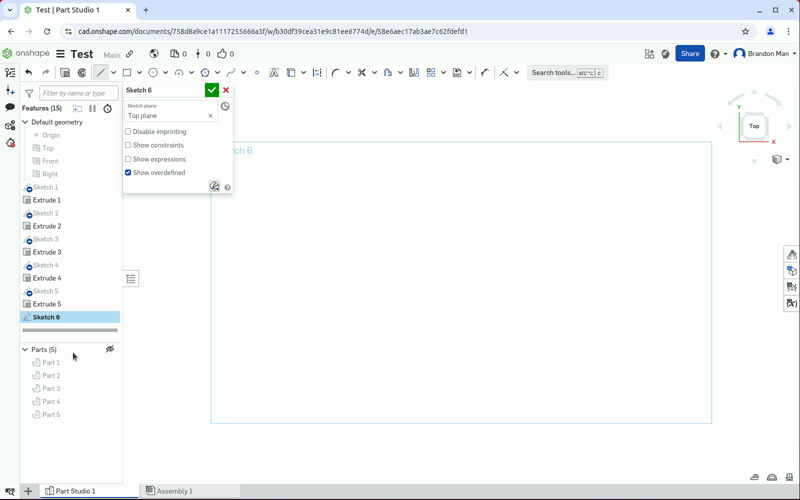
mouse_move(364, 284)
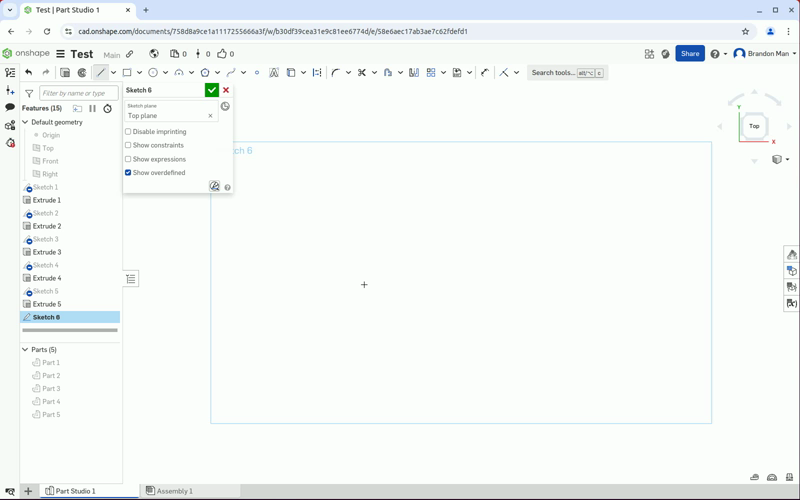
click(364, 284)
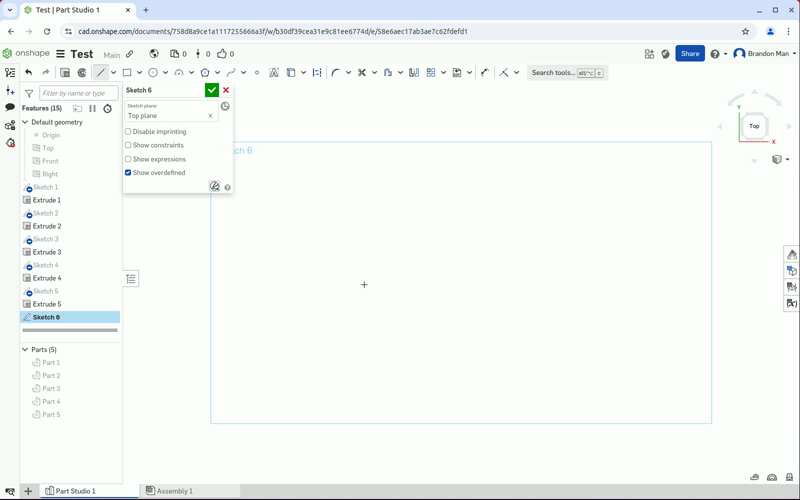
key_up(shift)
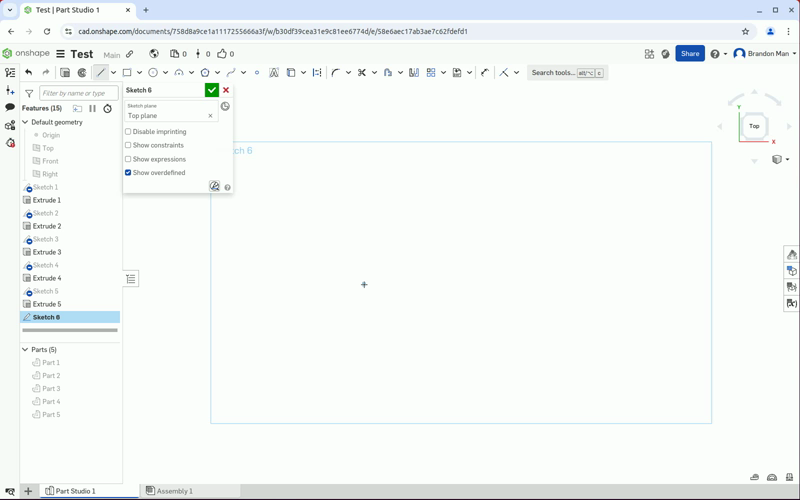
key_down(shift)
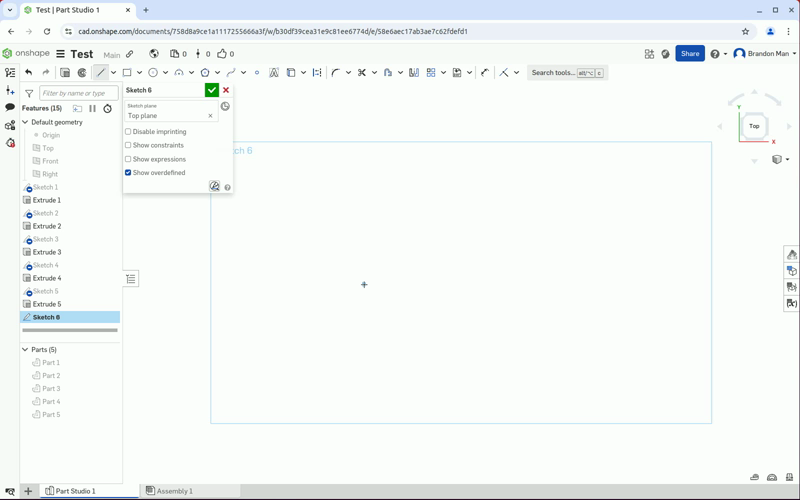
mouse_move(557, 284)
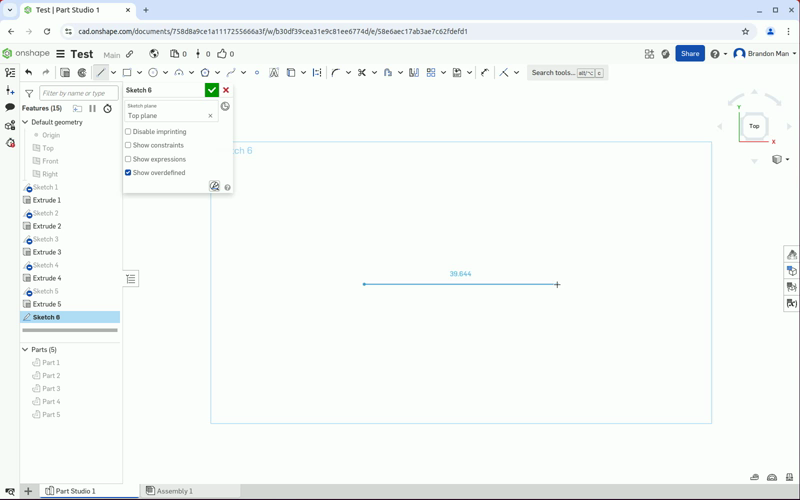
click(557, 284)
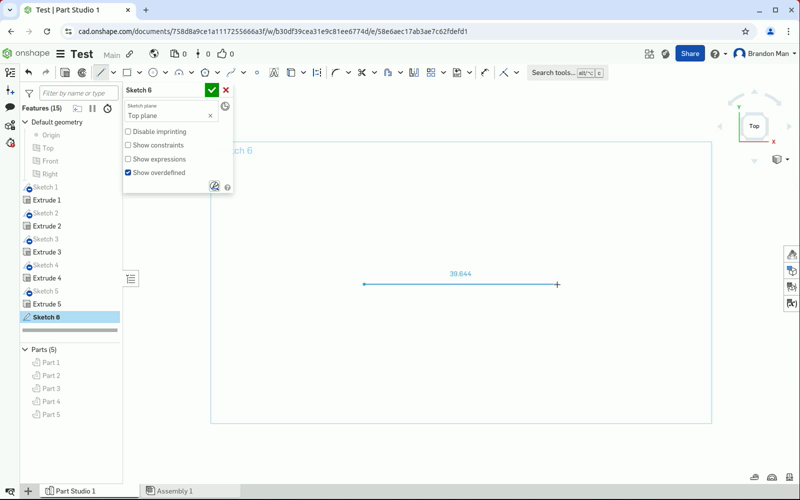
key_up(shift)
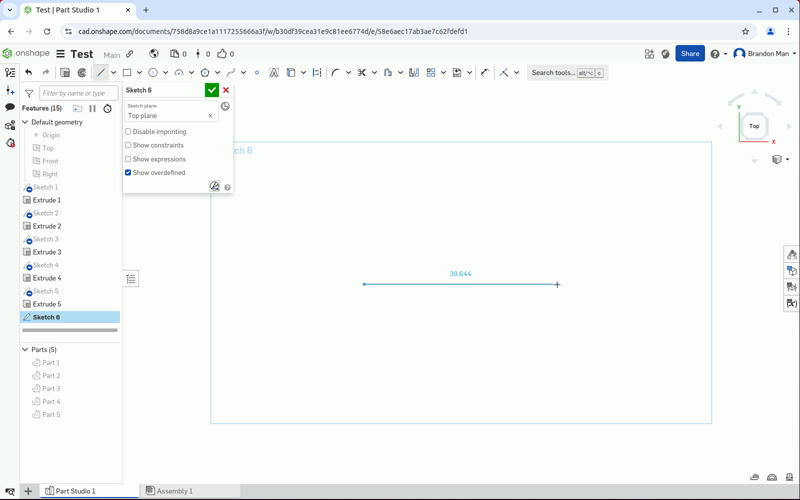
key_down(shift)
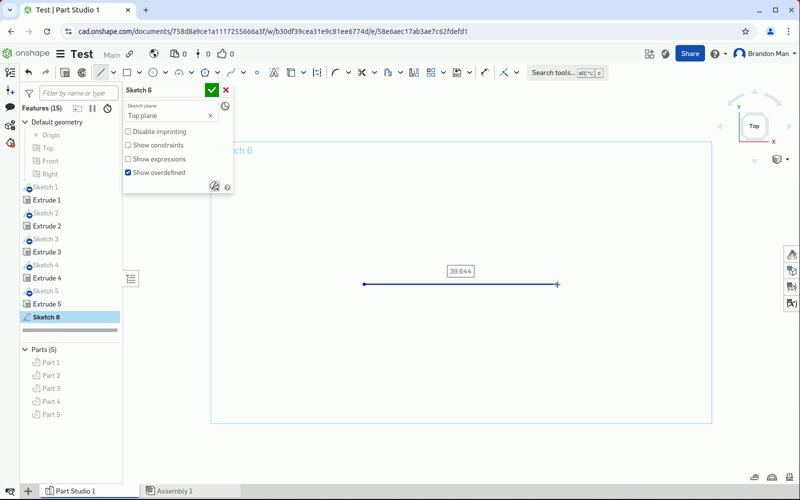
mouse_move(587, 284)
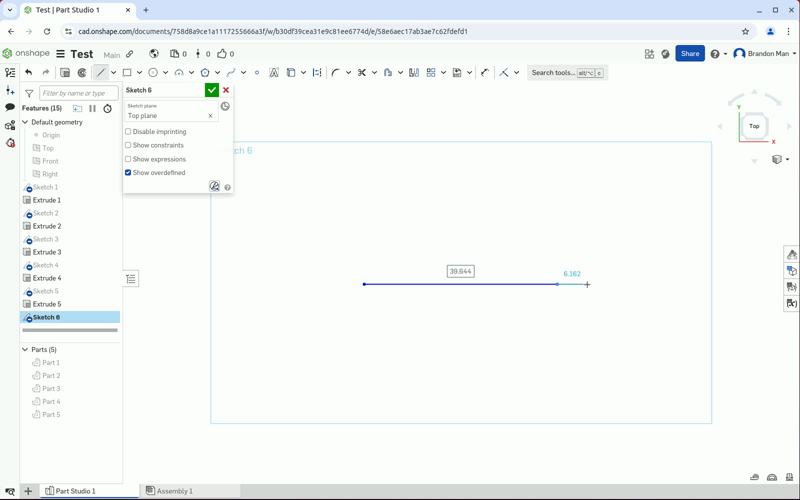
mouse_move(557, 279)
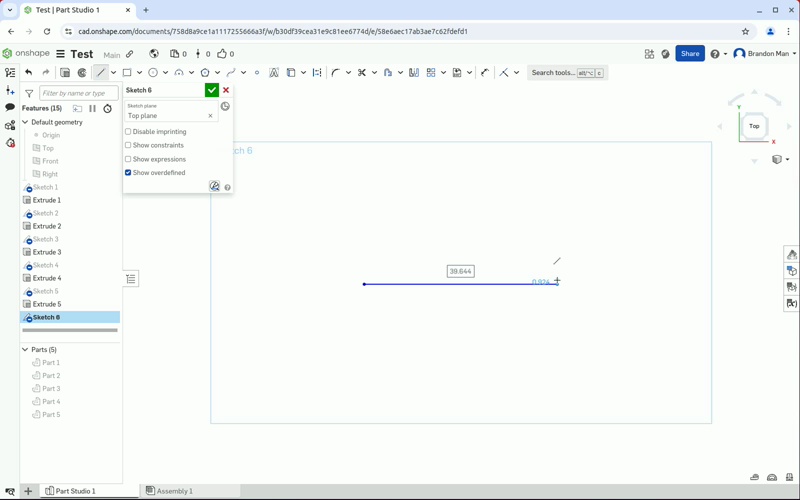
scroll(6)
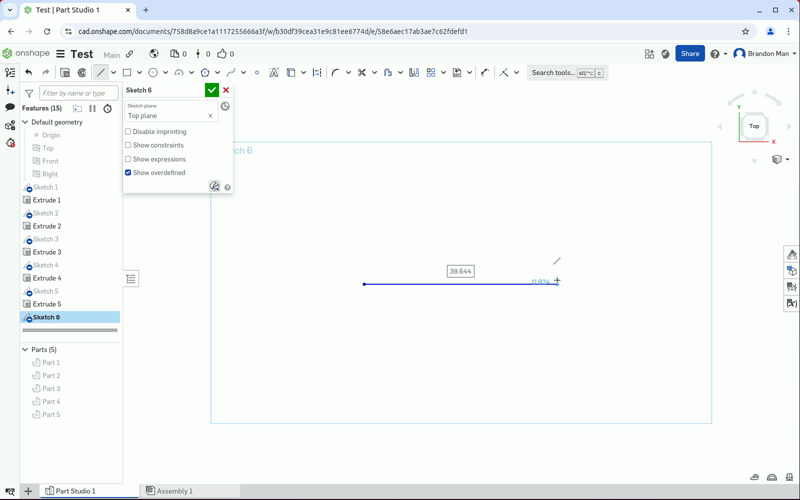
scroll(6)
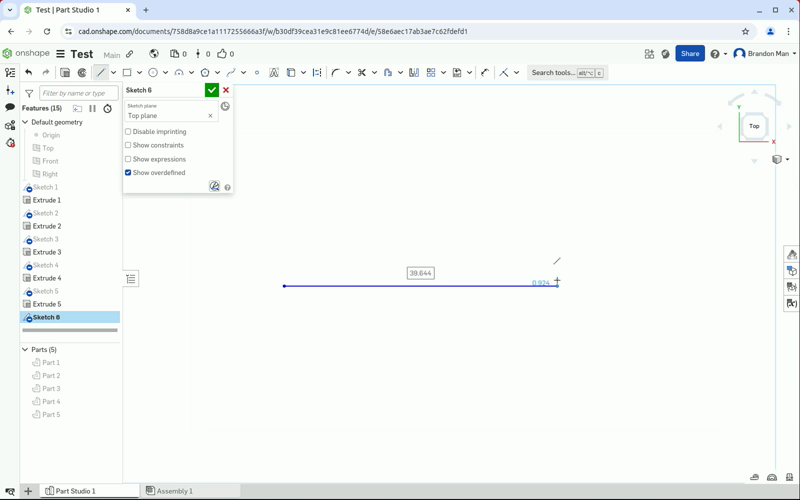
scroll(6)
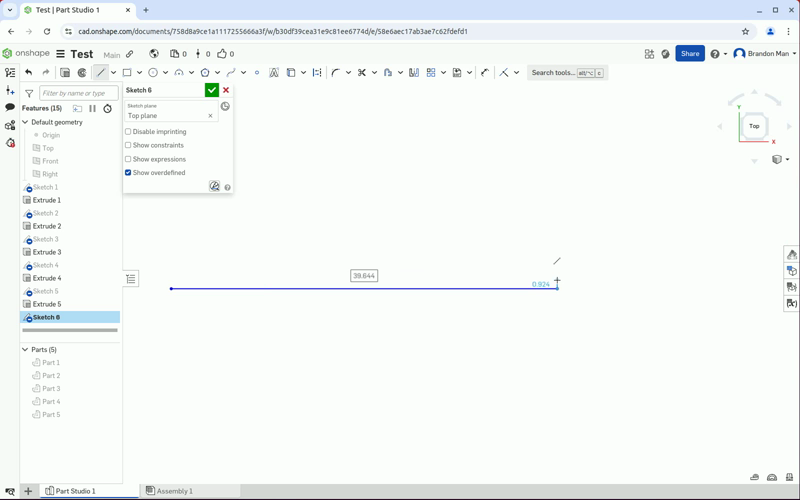
scroll(6)
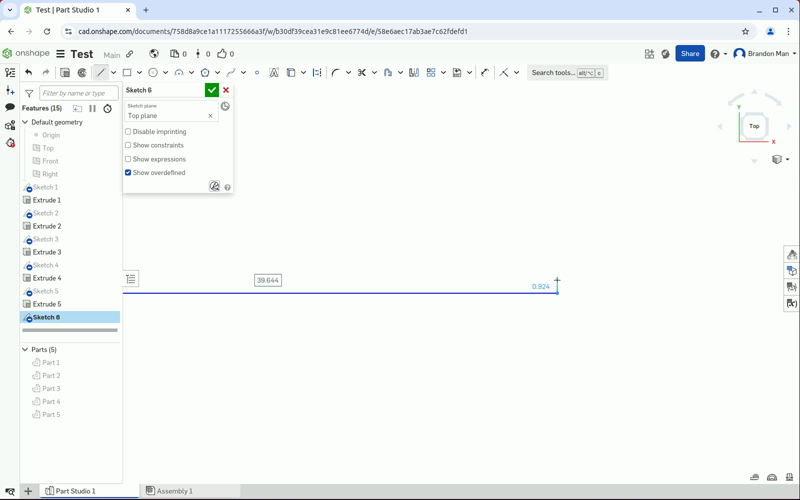
scroll(6)
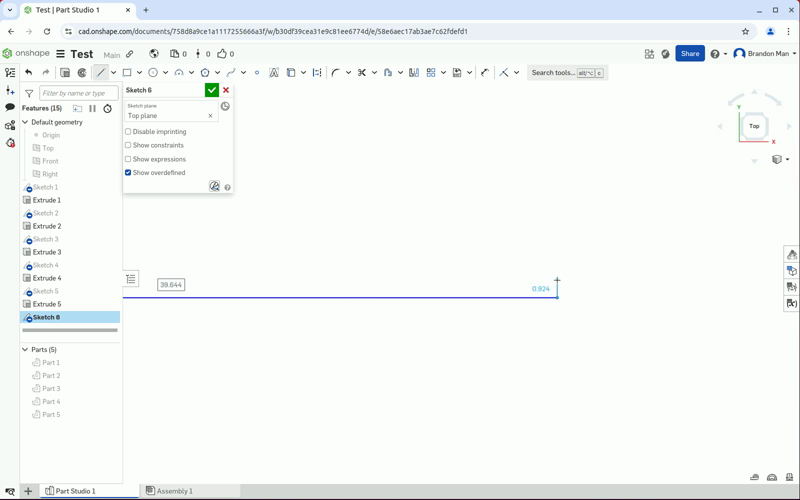
scroll(6)
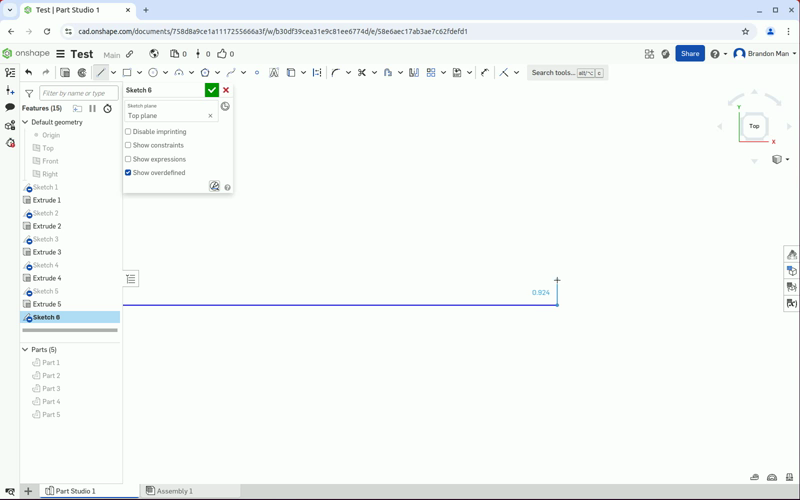
scroll(6)
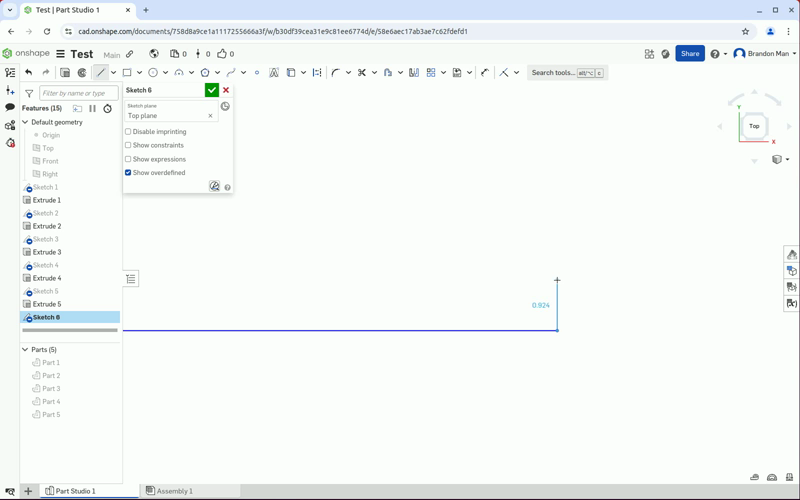
click(557, 279)
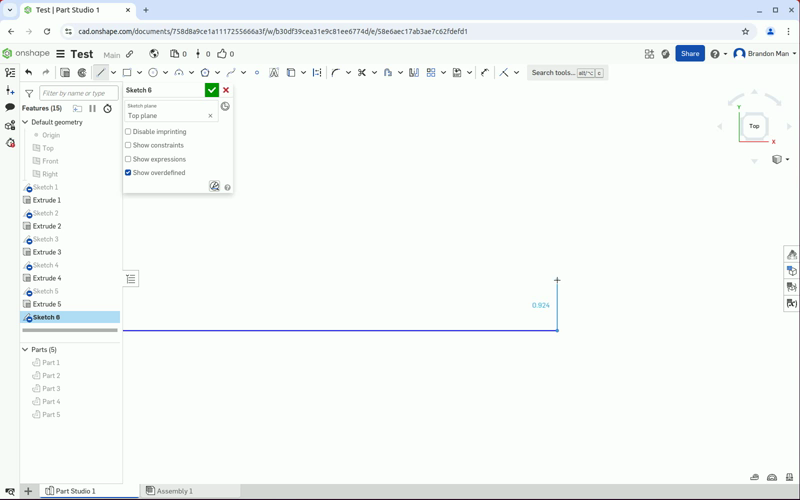
scroll(-6)
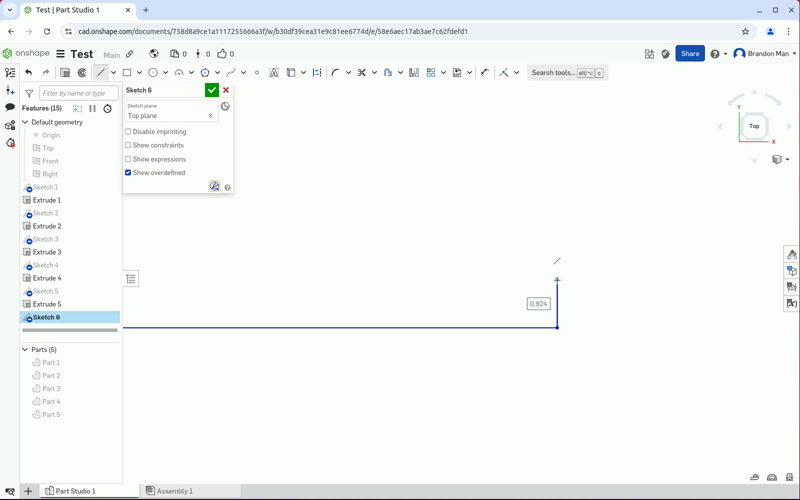
scroll(-6)
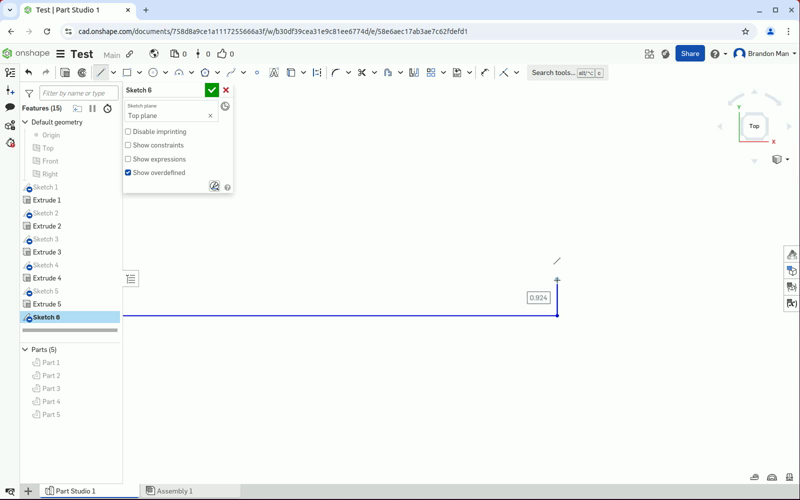
scroll(-6)
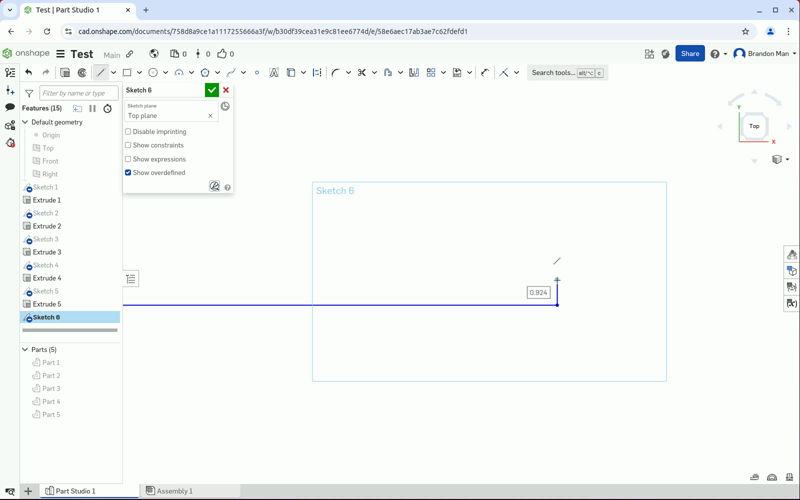
scroll(-6)
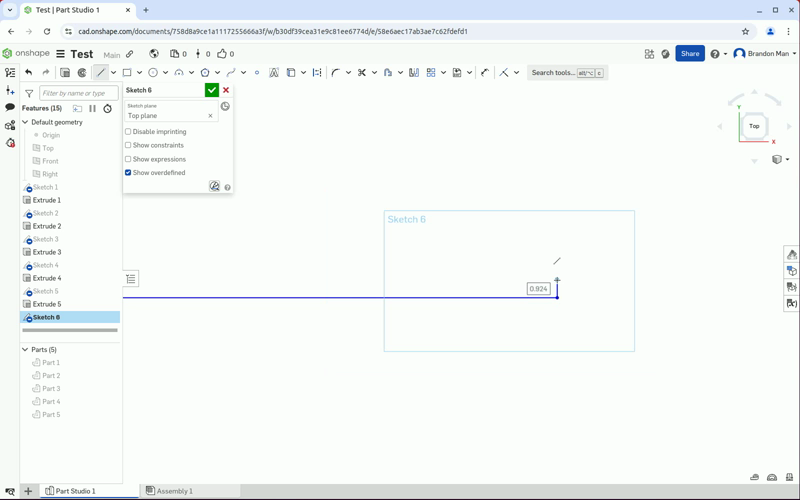
scroll(-6)
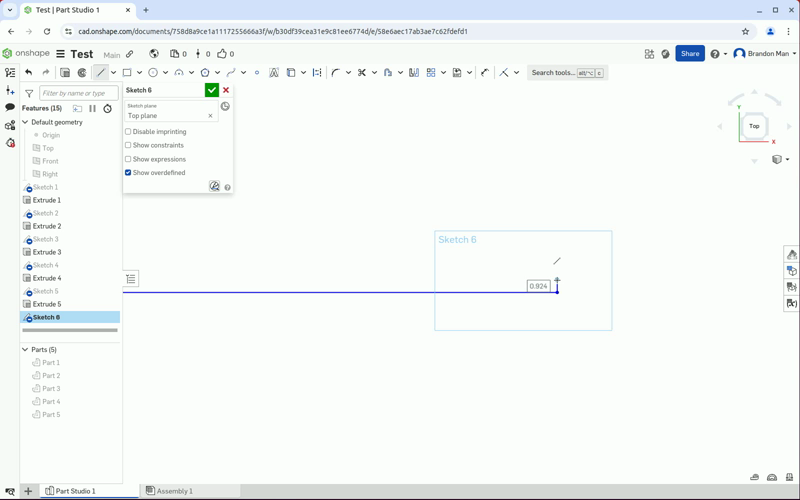
scroll(-6)
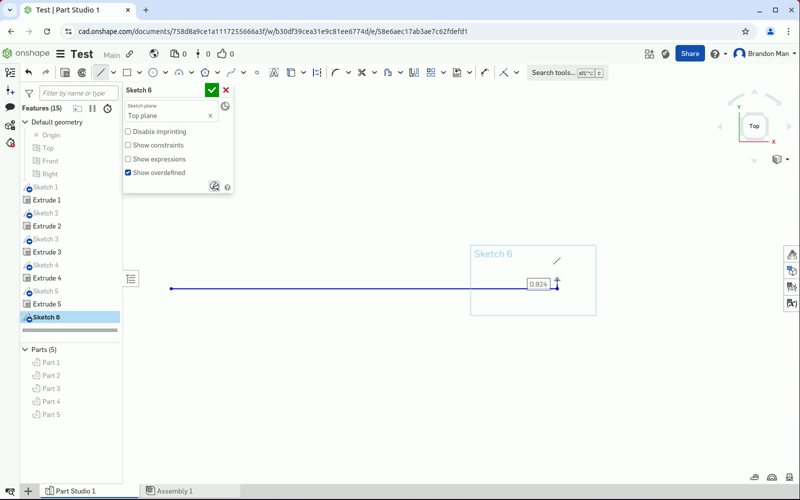
scroll(-6)
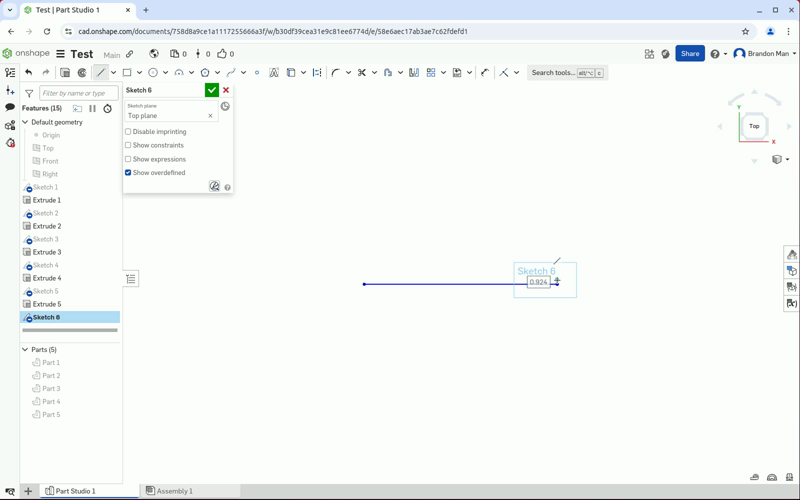
key_up(shift)
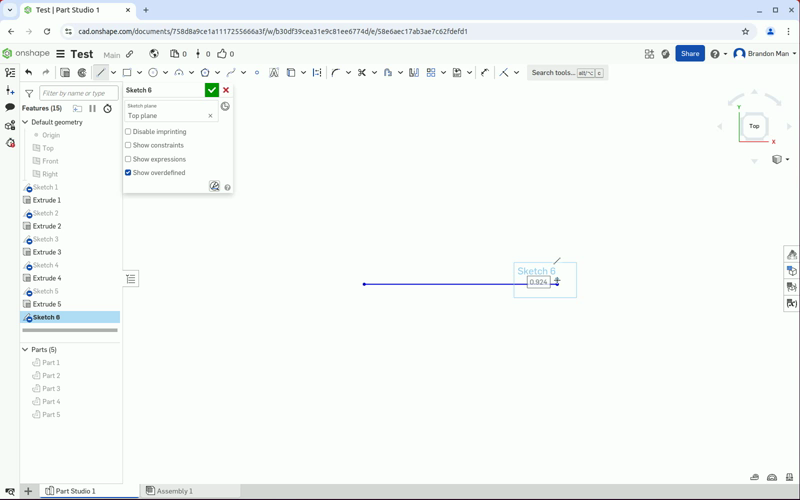
key_down(shift)
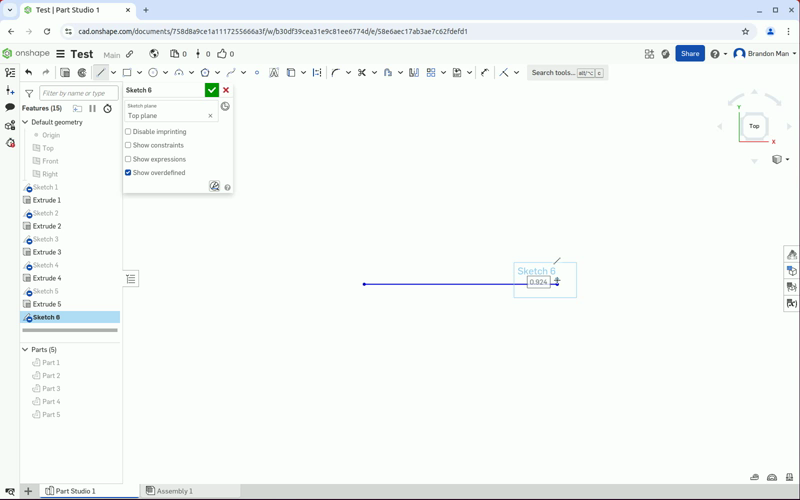
mouse_move(364, 279)
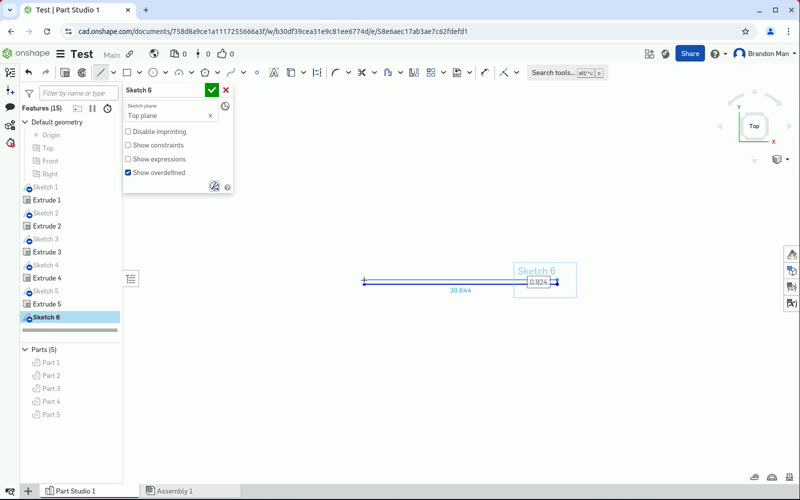
scroll(6)
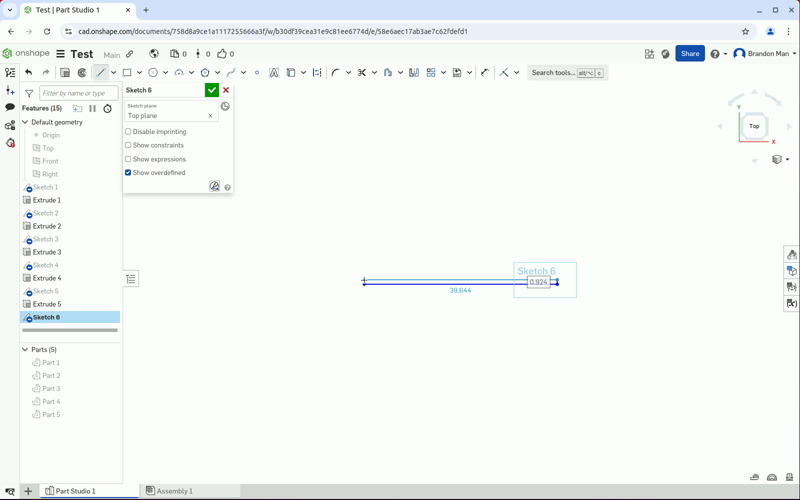
scroll(6)
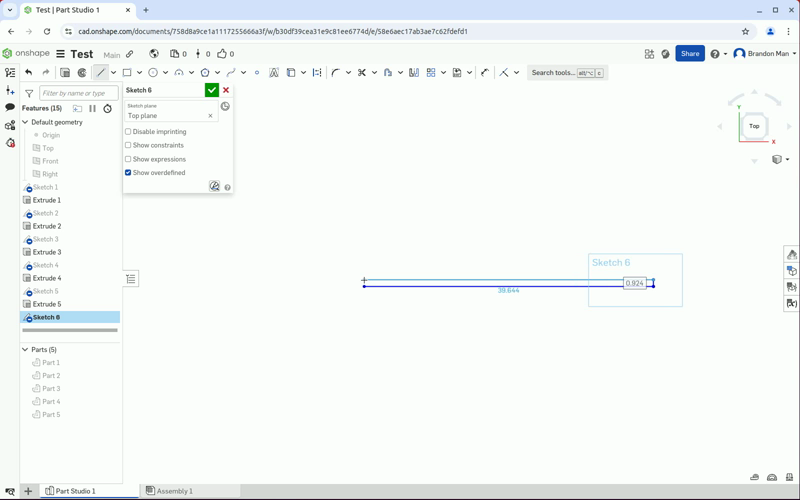
scroll(6)
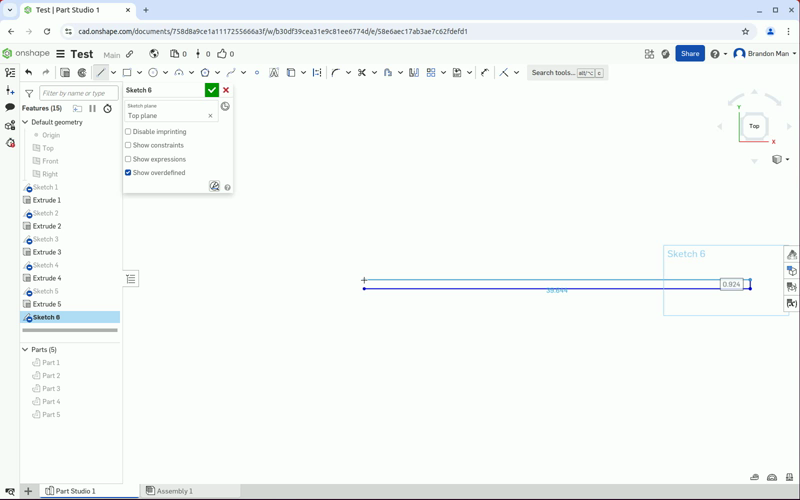
scroll(6)
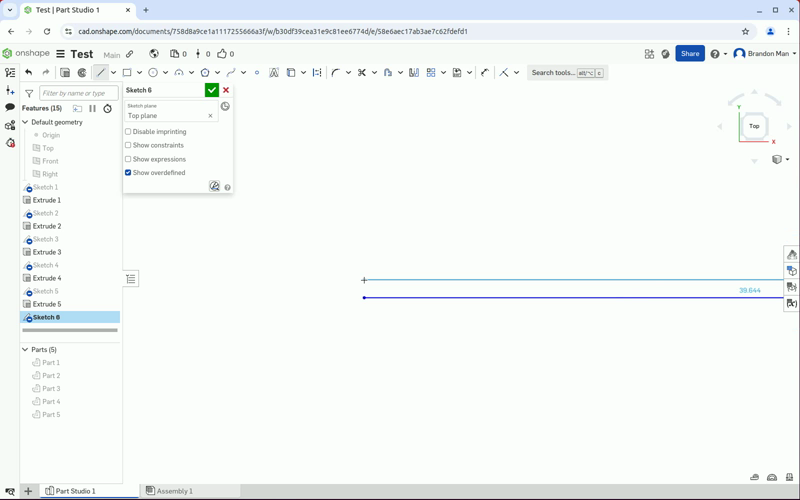
scroll(6)
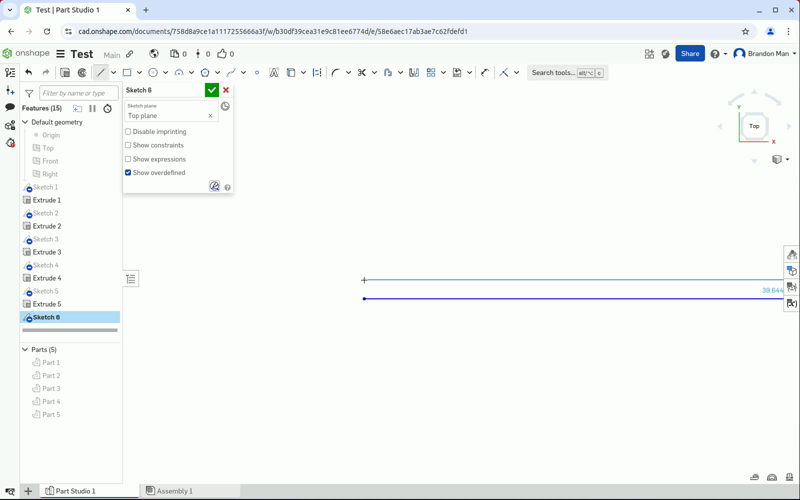
scroll(6)
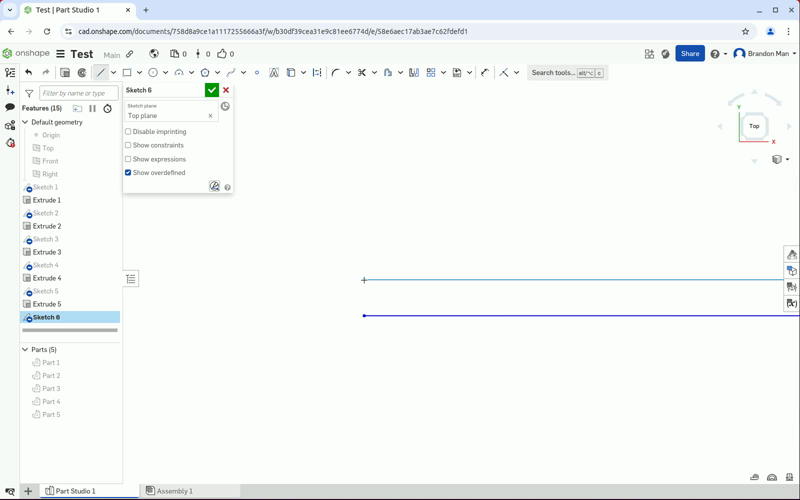
scroll(6)
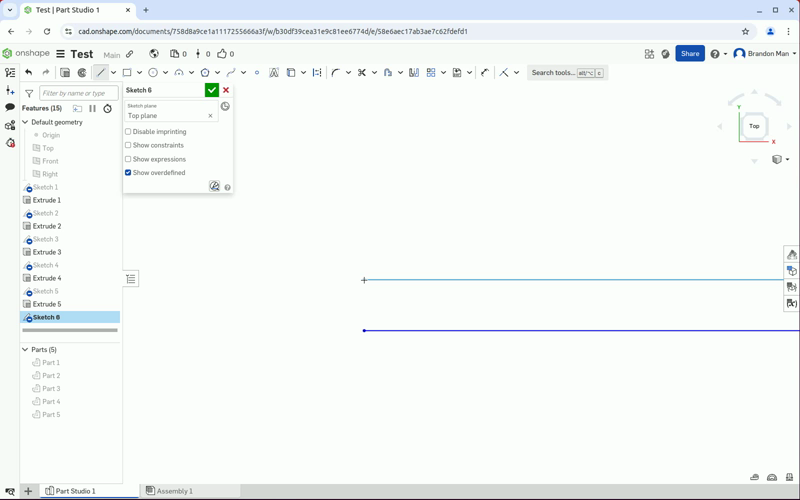
click(364, 279)
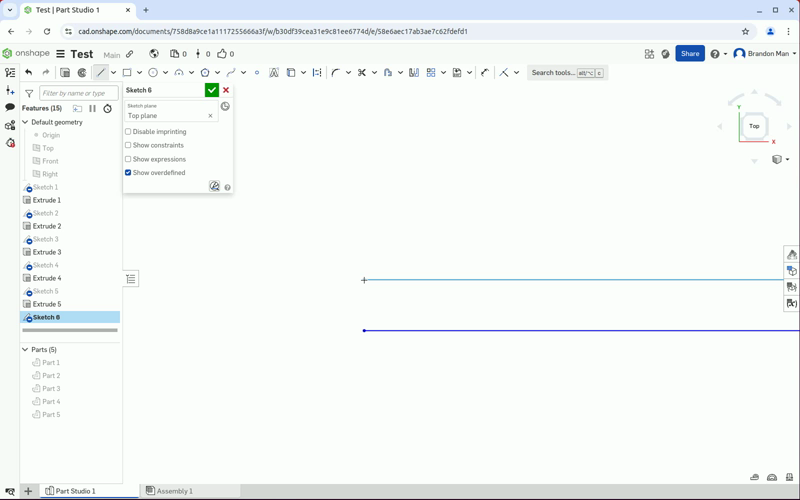
scroll(-6)
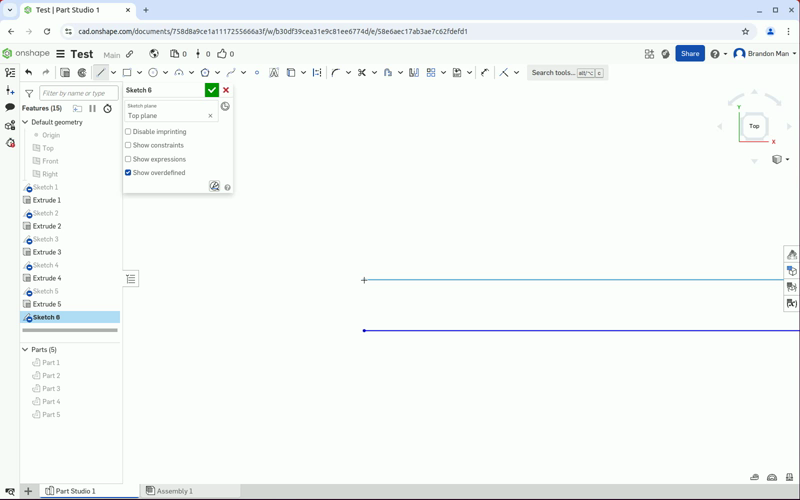
scroll(-6)
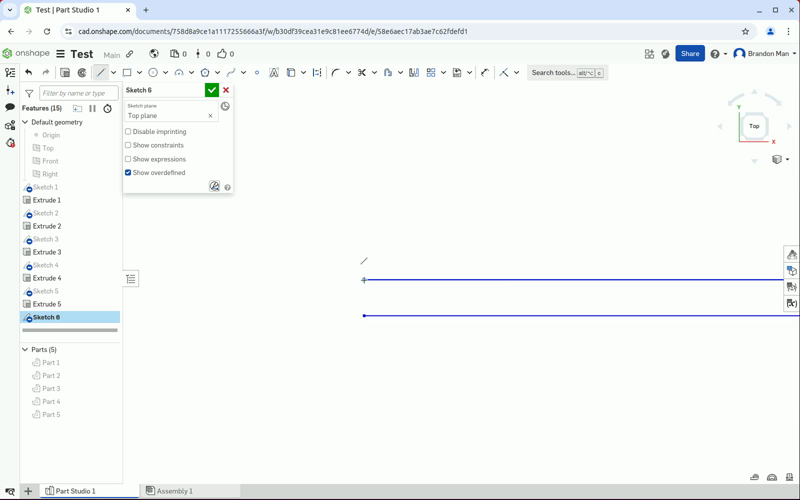
scroll(-6)
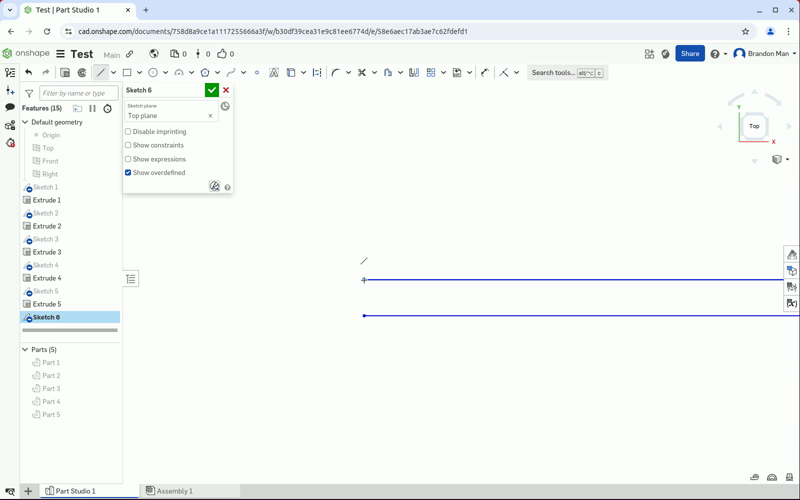
scroll(-6)
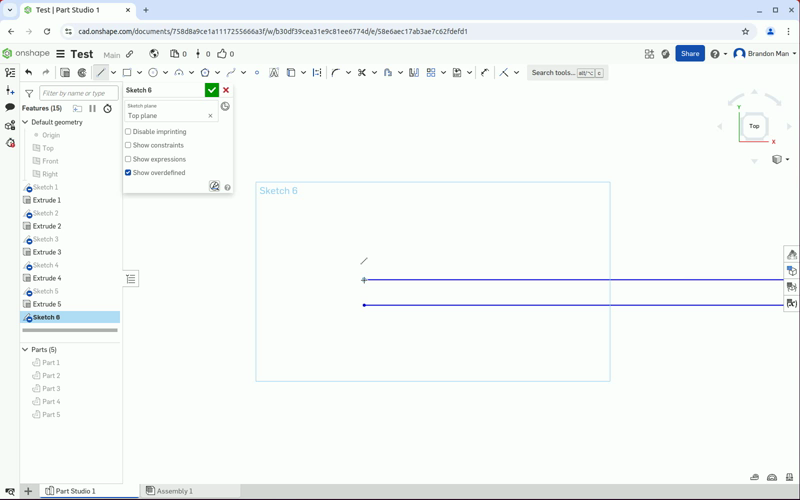
scroll(-6)
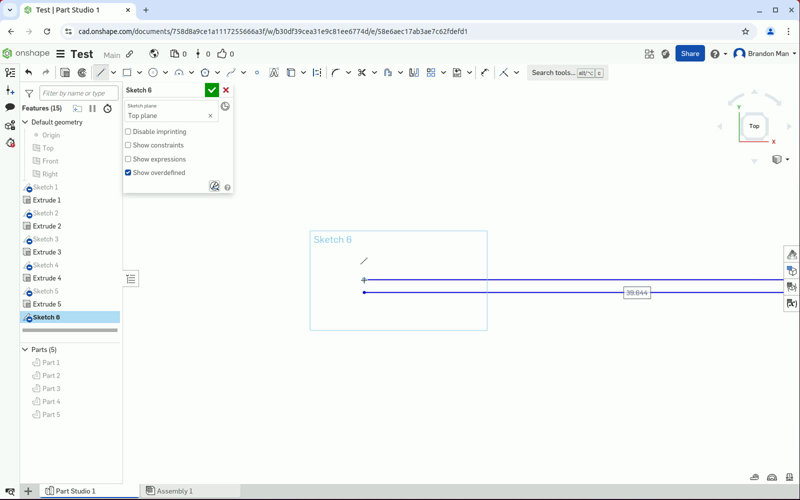
scroll(-6)
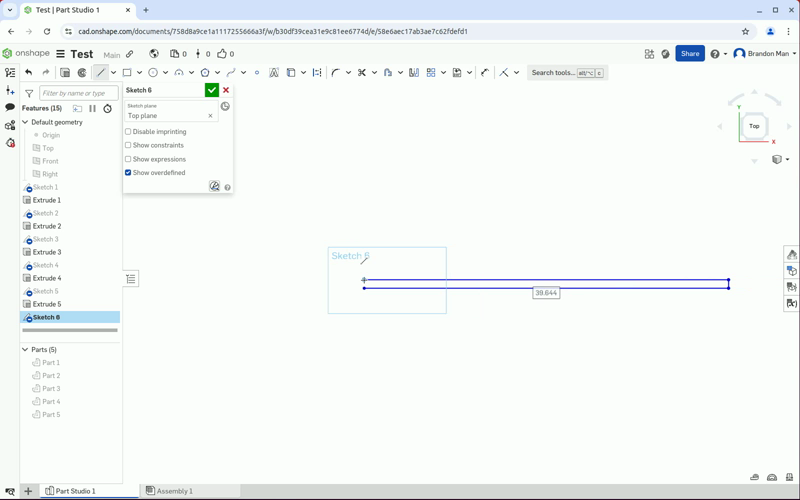
scroll(-6)
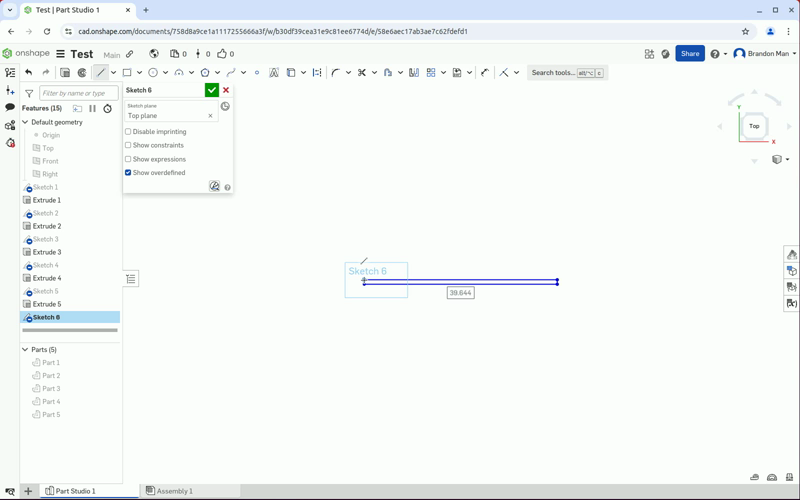
key_up(shift)
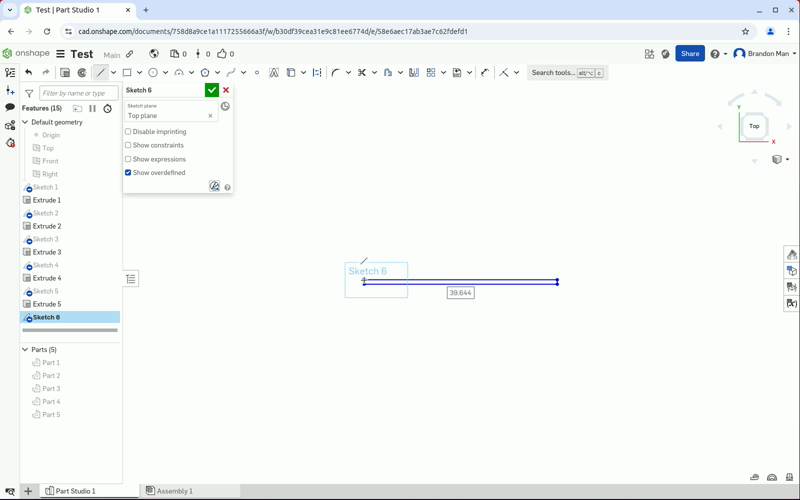
mouse_move(394, 279)
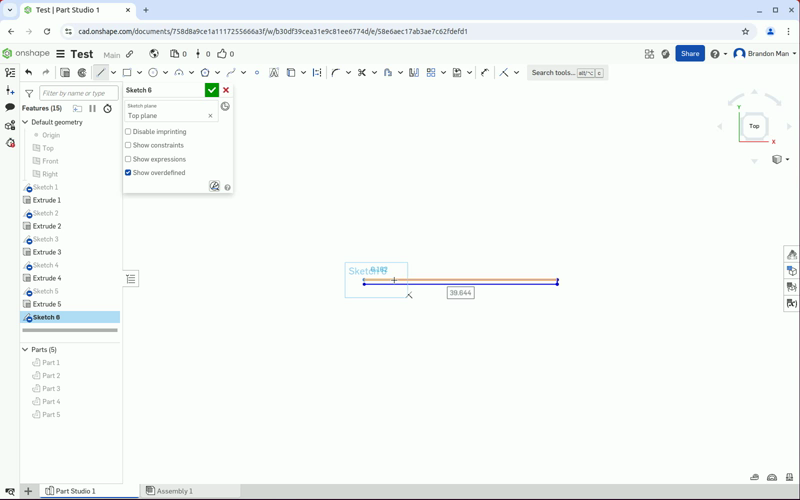
key_down(shift)
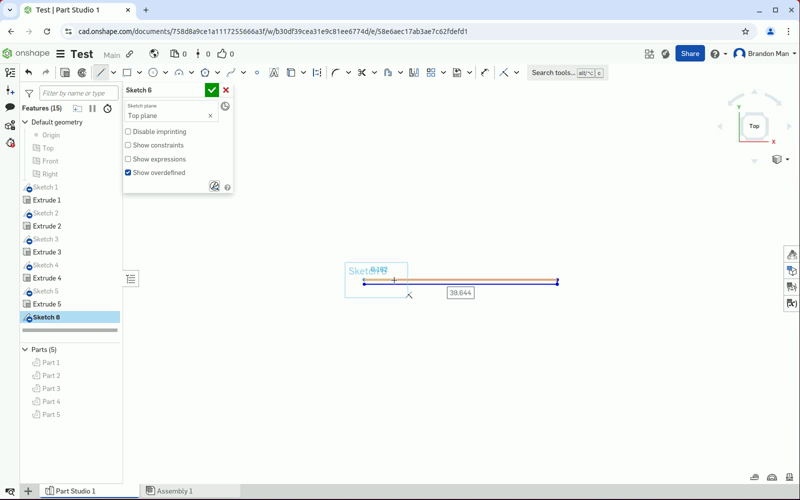
mouse_move(364, 284)
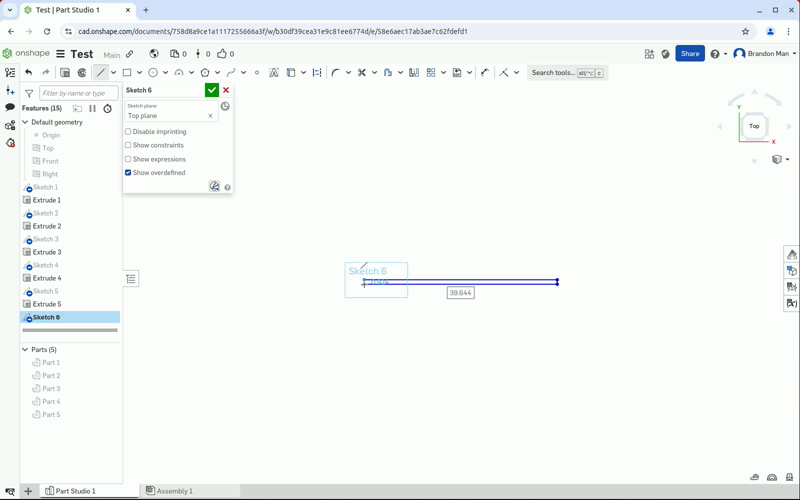
scroll(6)
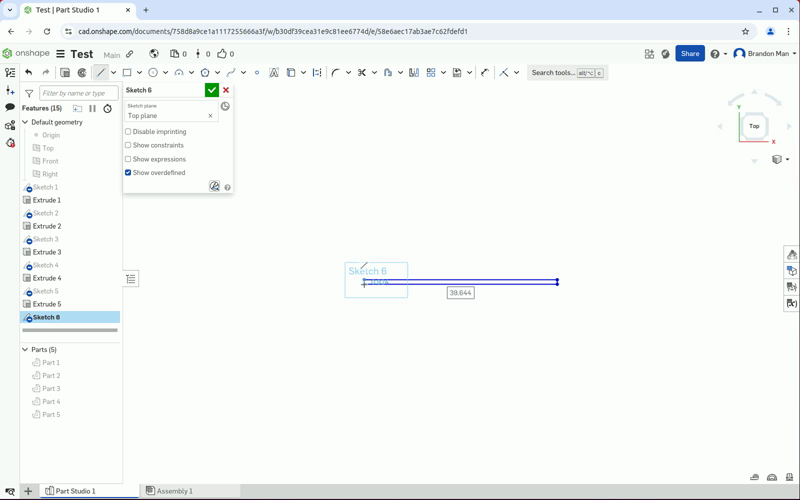
scroll(6)
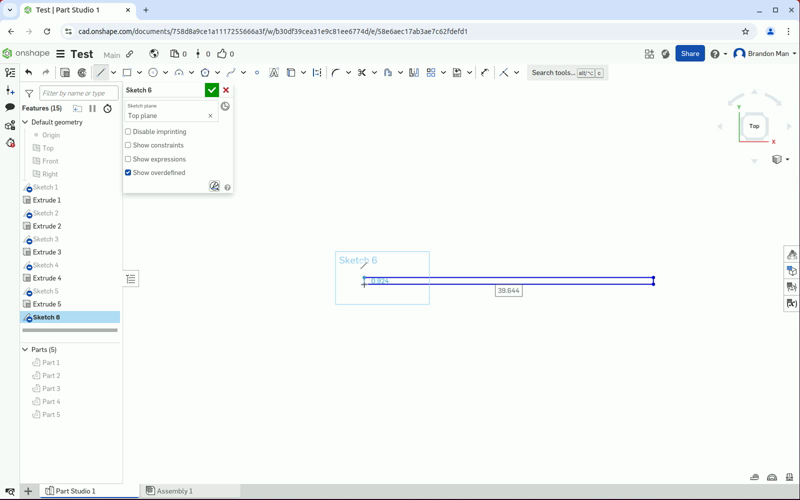
scroll(6)
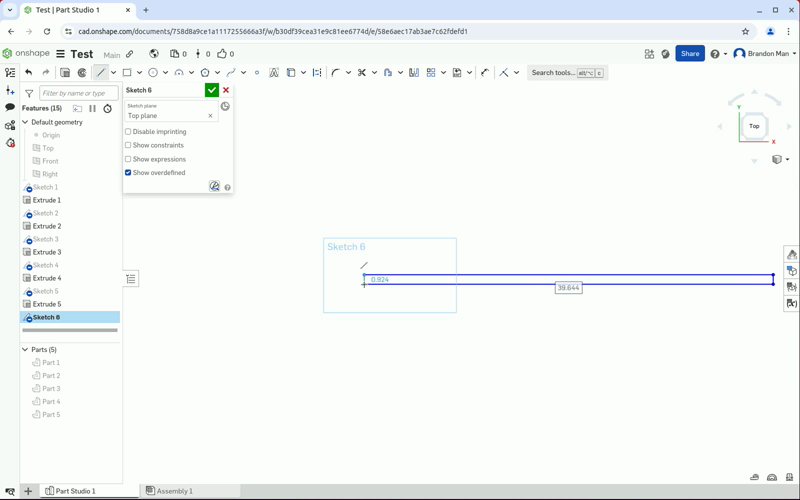
scroll(6)
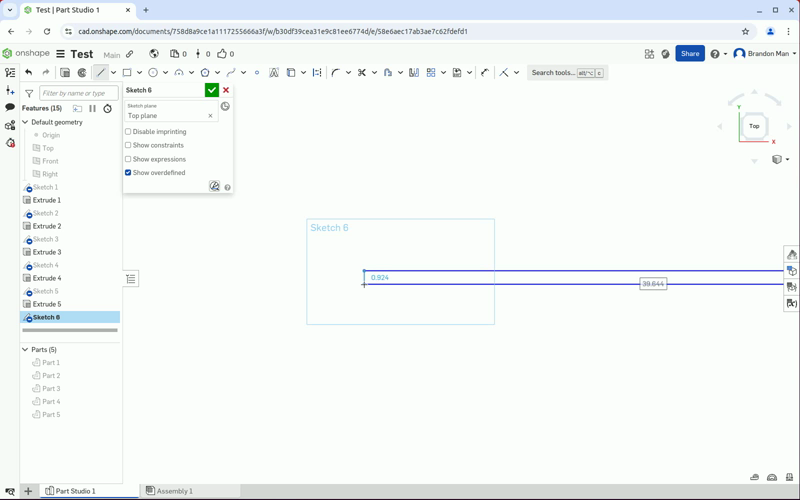
scroll(6)
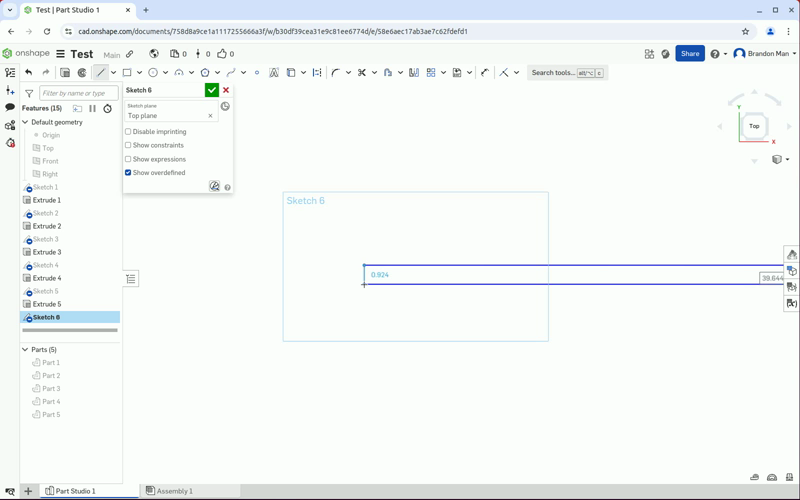
scroll(6)
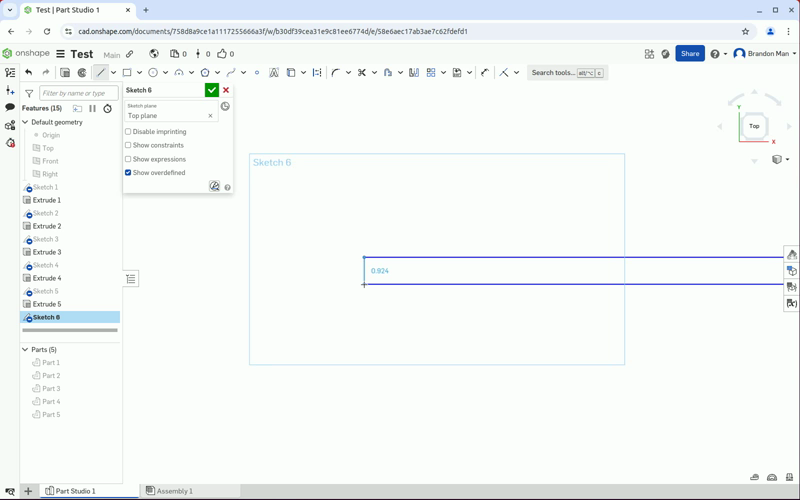
scroll(6)
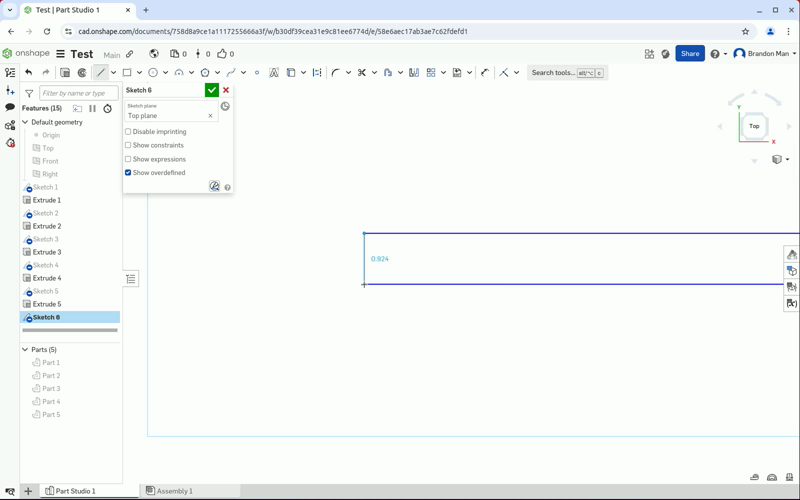
key_up(shift)
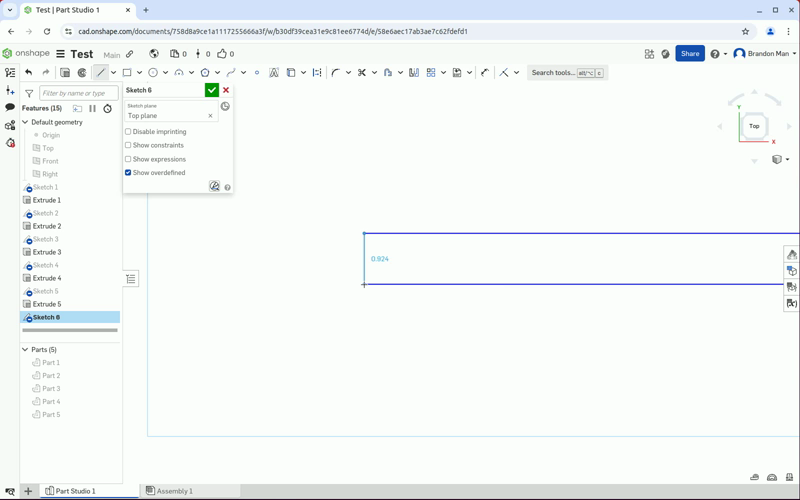
click(364, 284)
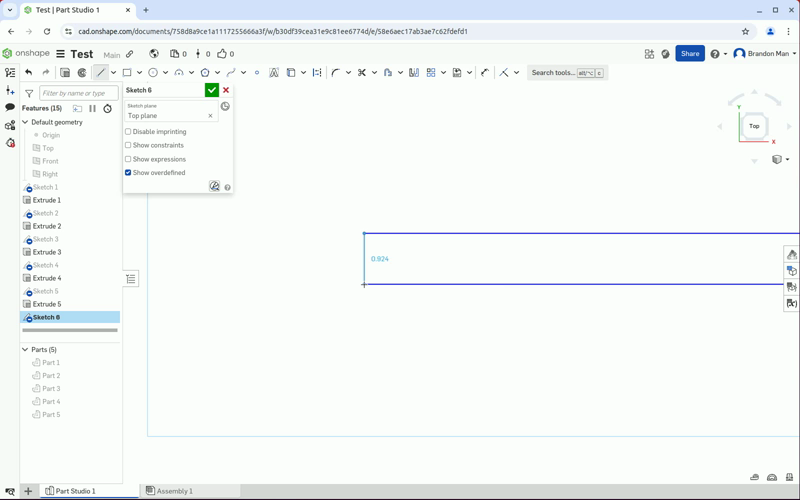
scroll(-6)
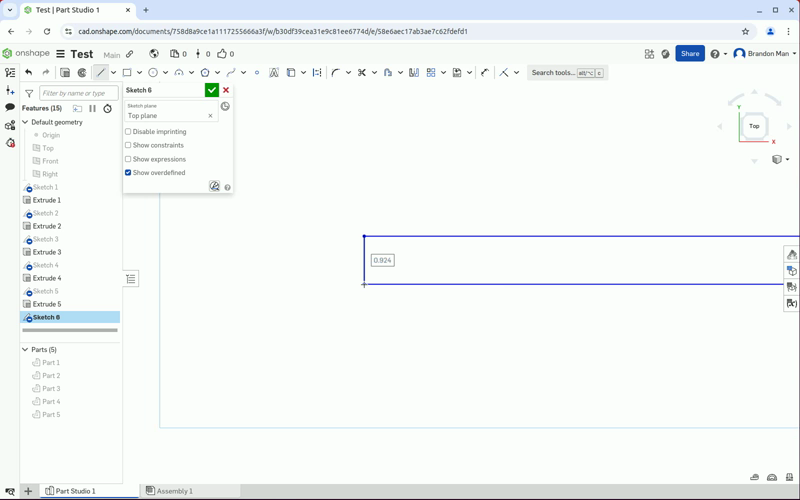
scroll(-6)
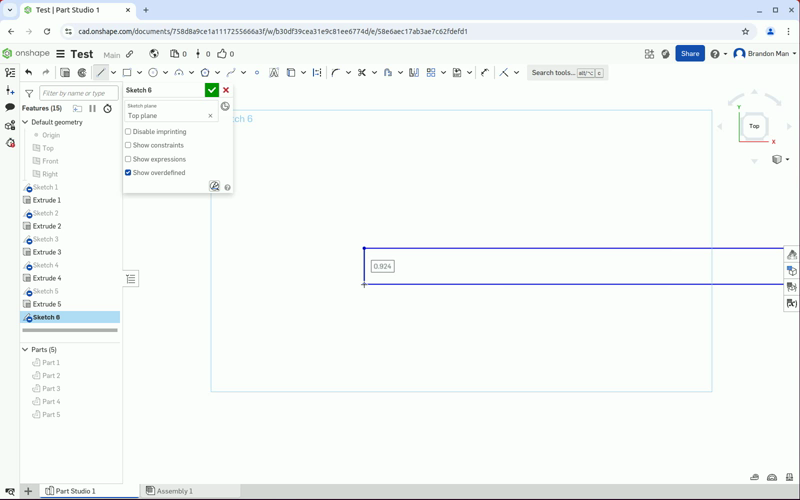
scroll(-6)
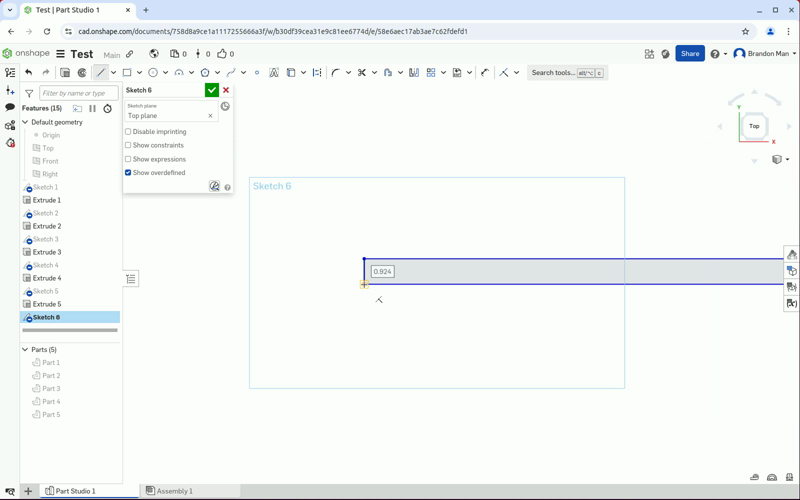
scroll(-6)
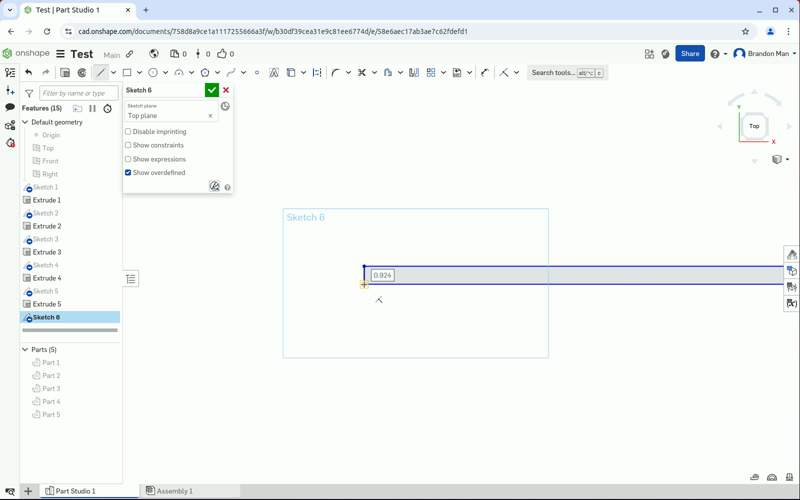
scroll(-6)
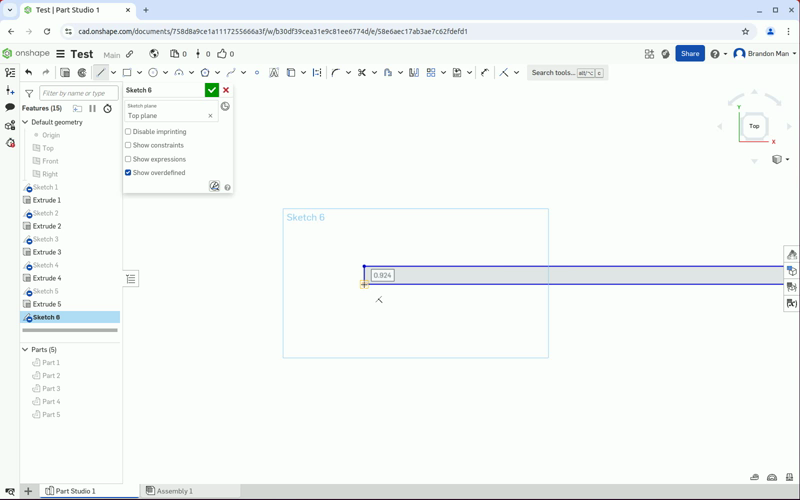
scroll(-6)
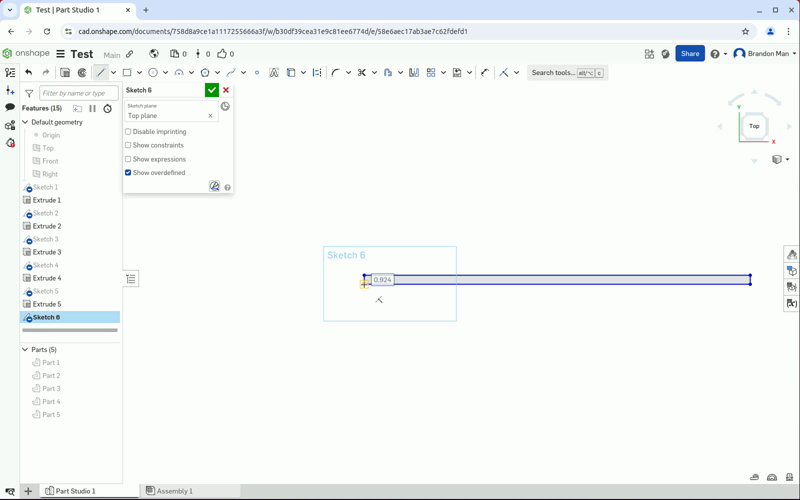
scroll(-6)
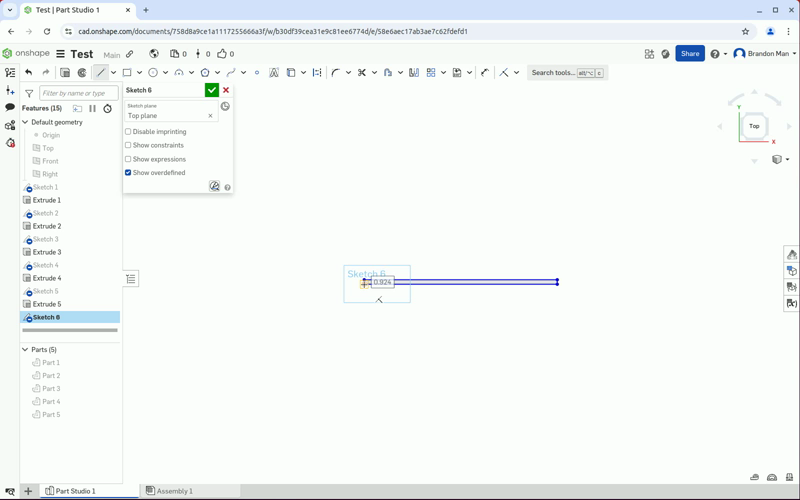
key(esc)
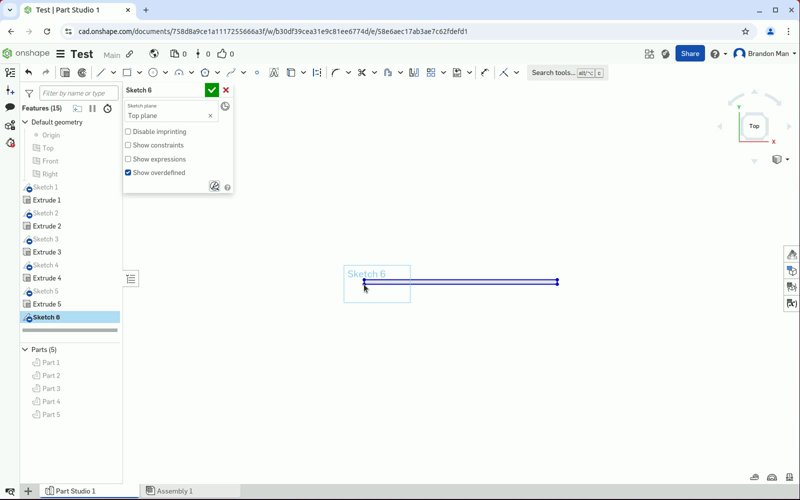
mouse_move(396, 281)
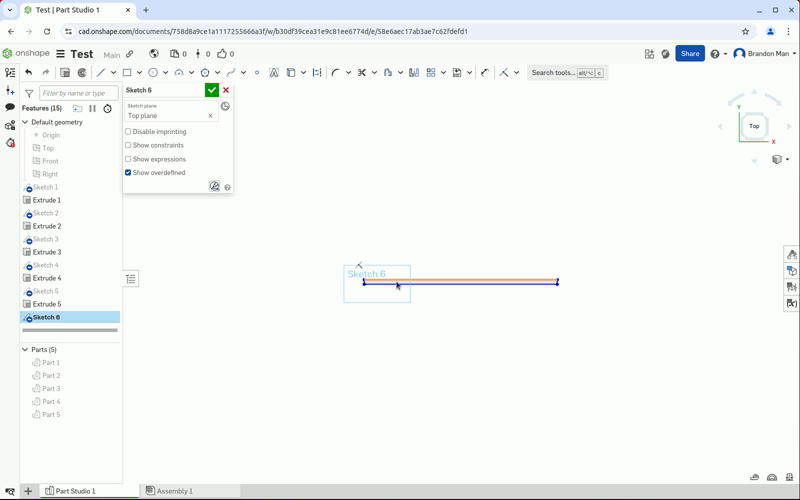
scroll(6)
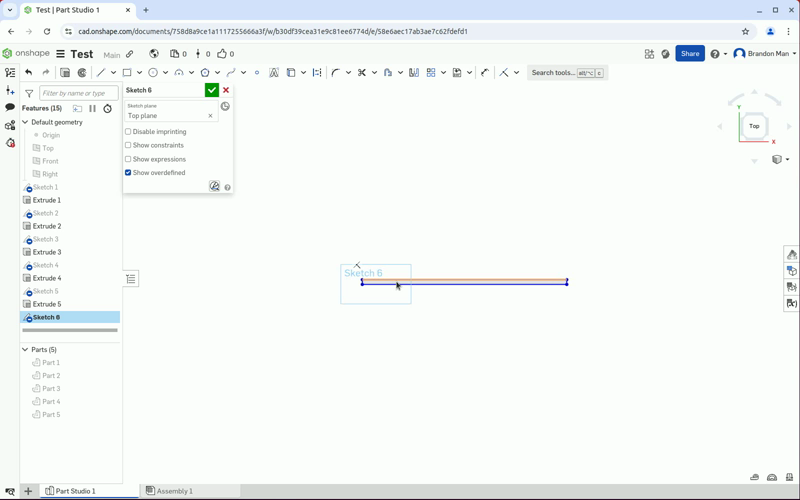
scroll(6)
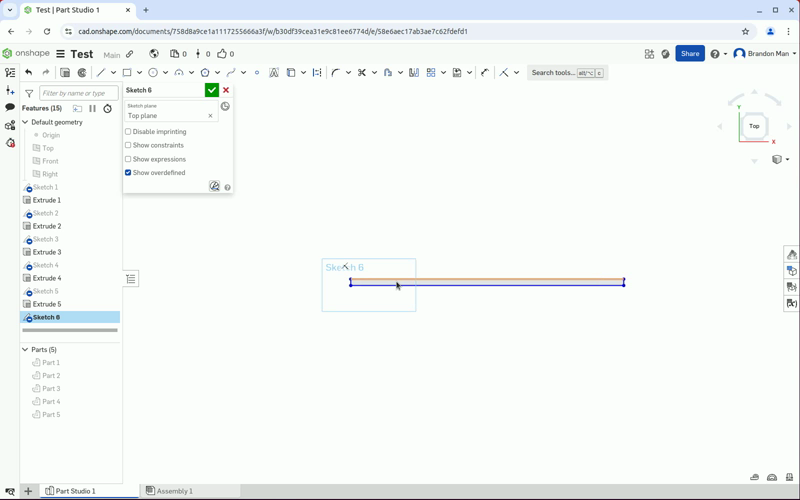
scroll(6)
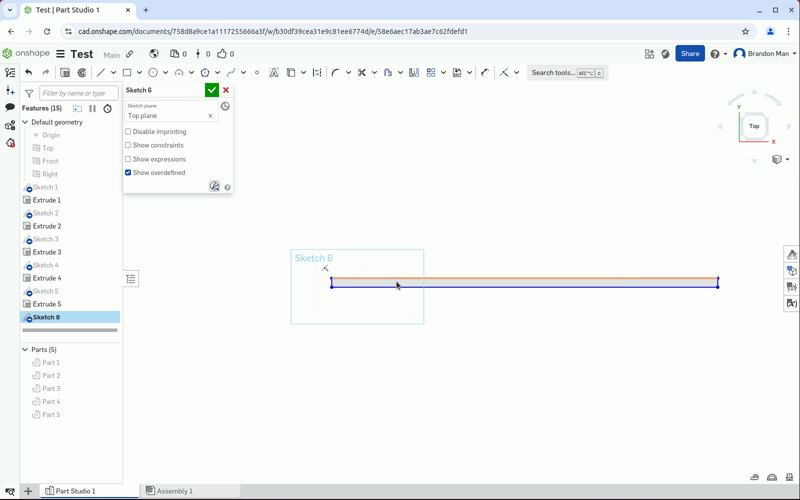
scroll(6)
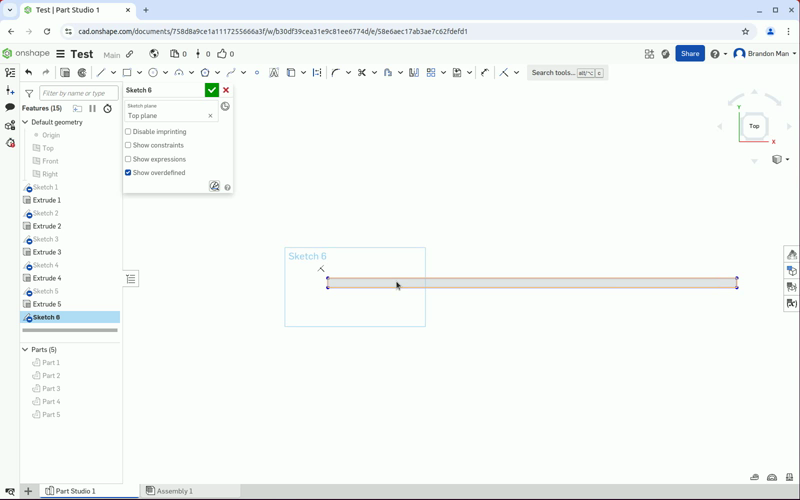
scroll(6)
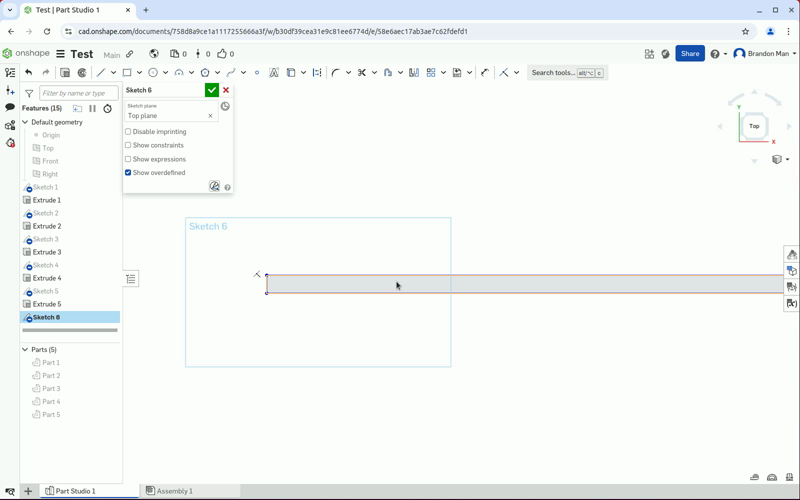
scroll(6)
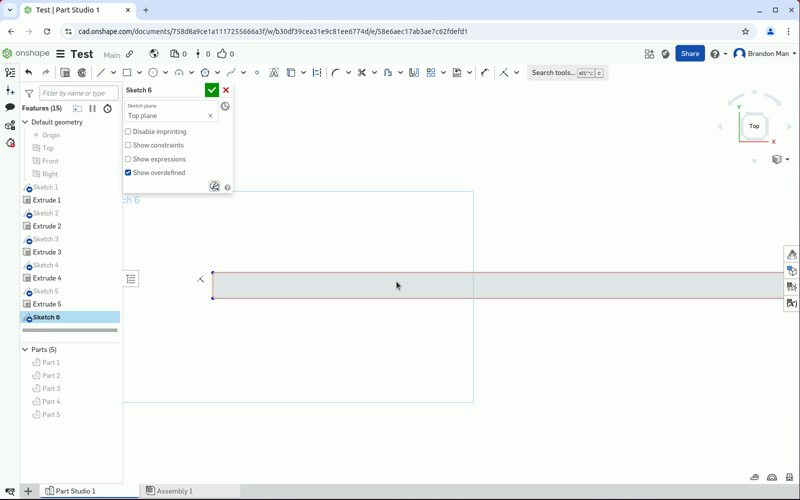
scroll(6)
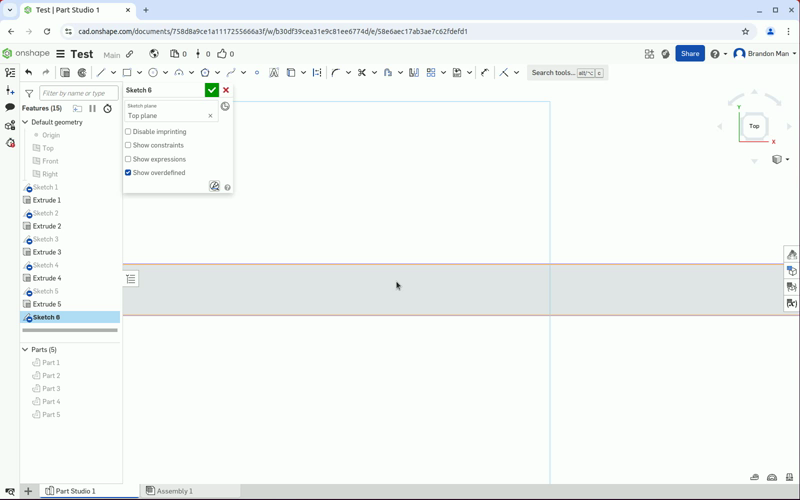
click(396, 281)
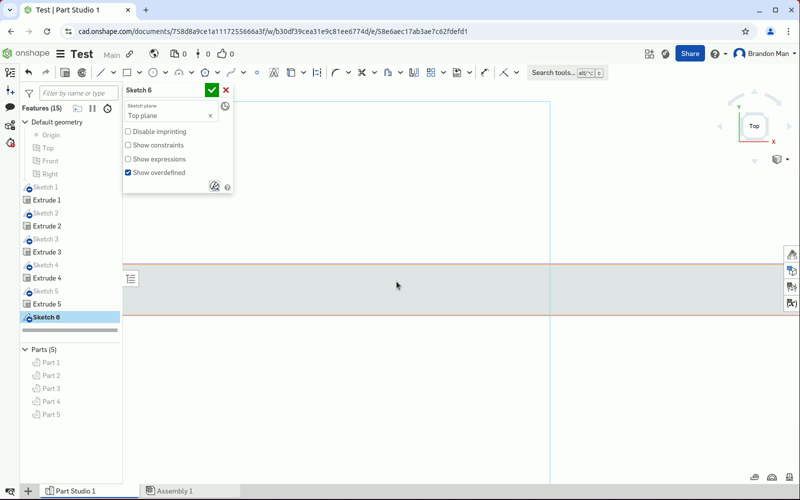
scroll(-6)
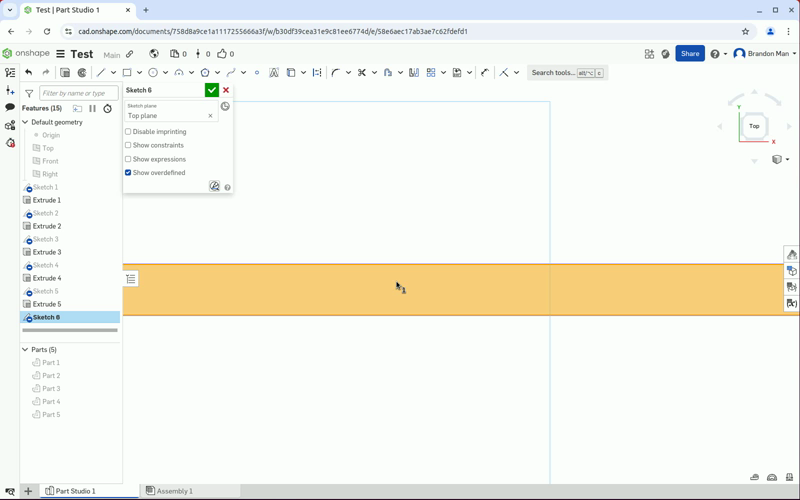
scroll(-6)
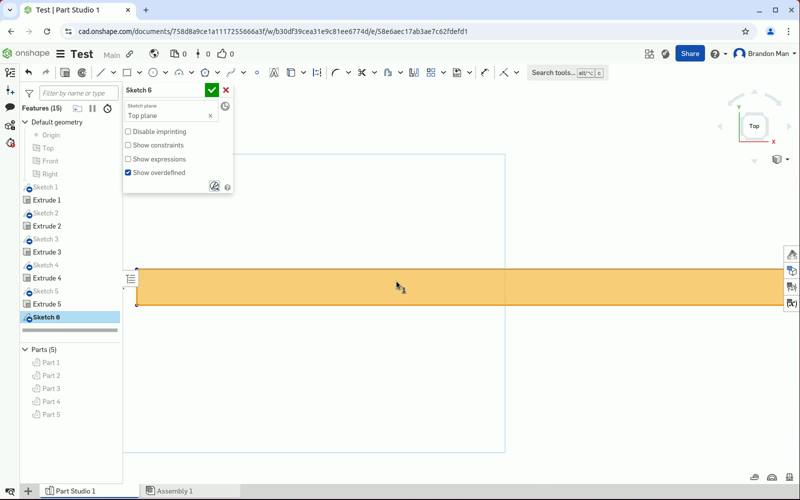
scroll(-6)
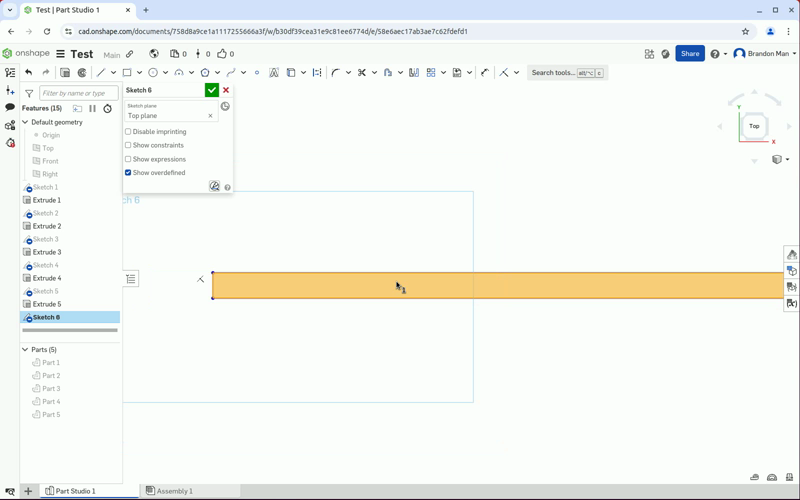
scroll(-6)
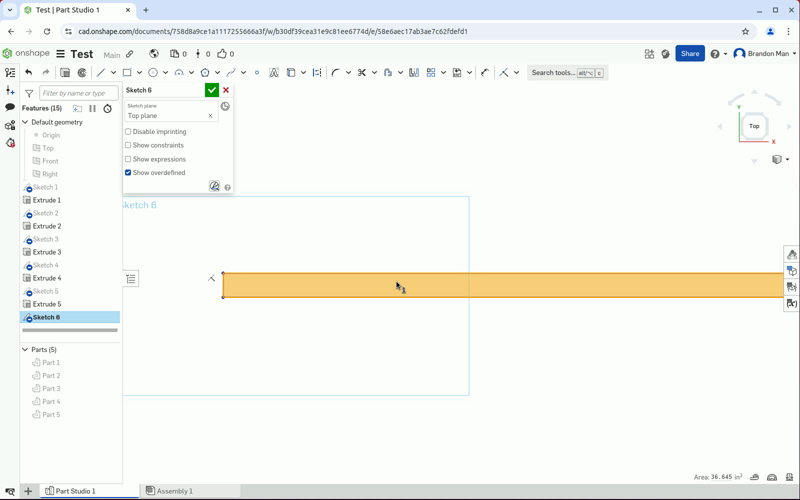
scroll(-6)
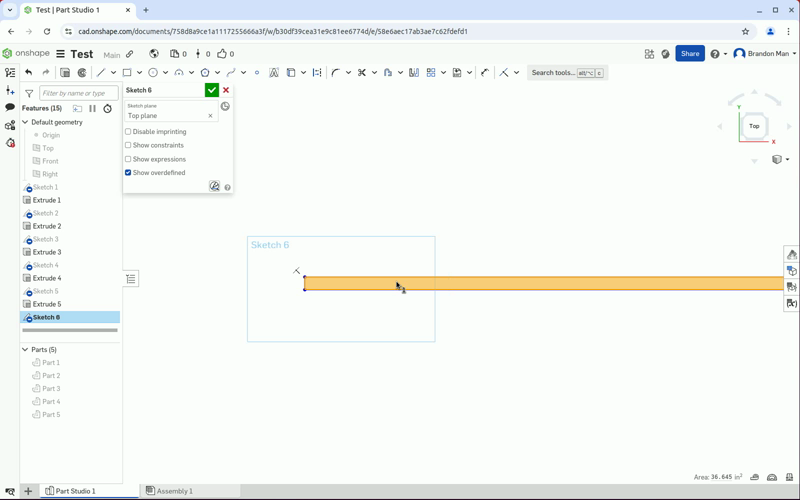
scroll(-6)
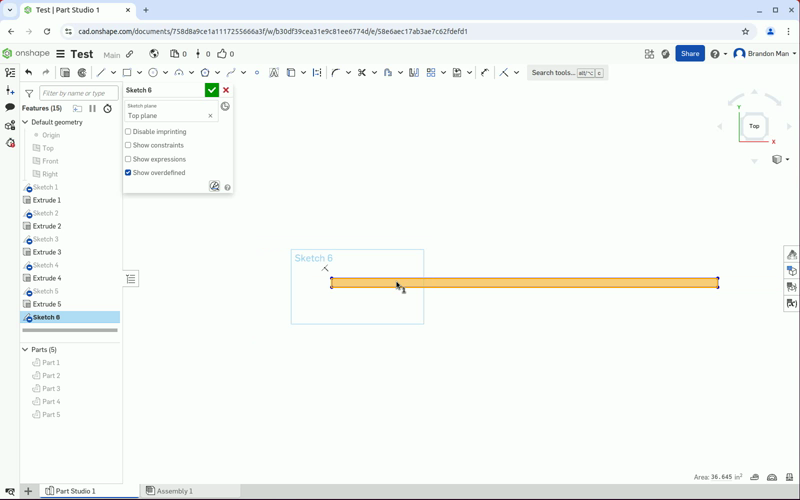
scroll(-6)
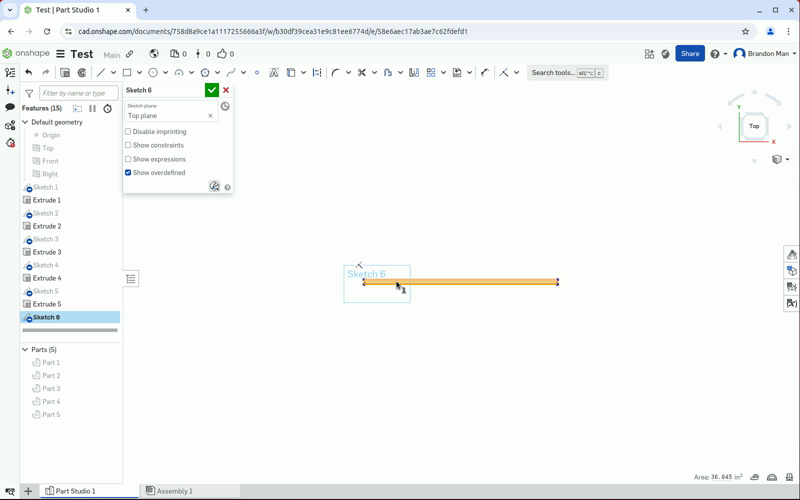
mouse_move(73, 352)
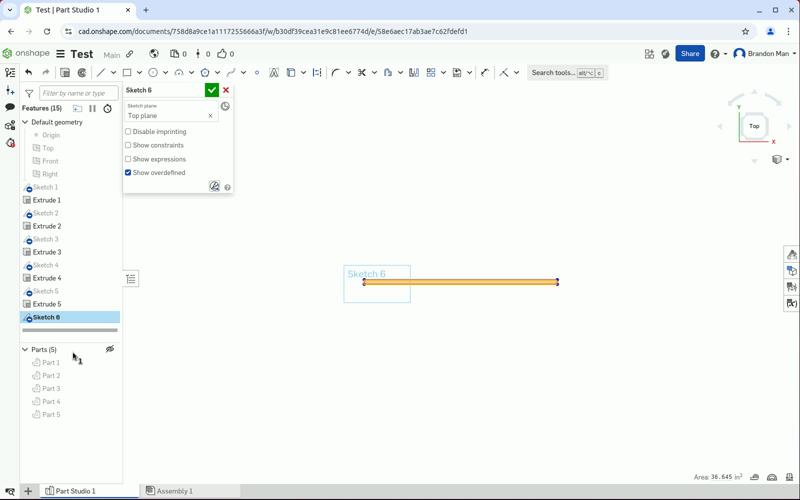
key(shift+y)
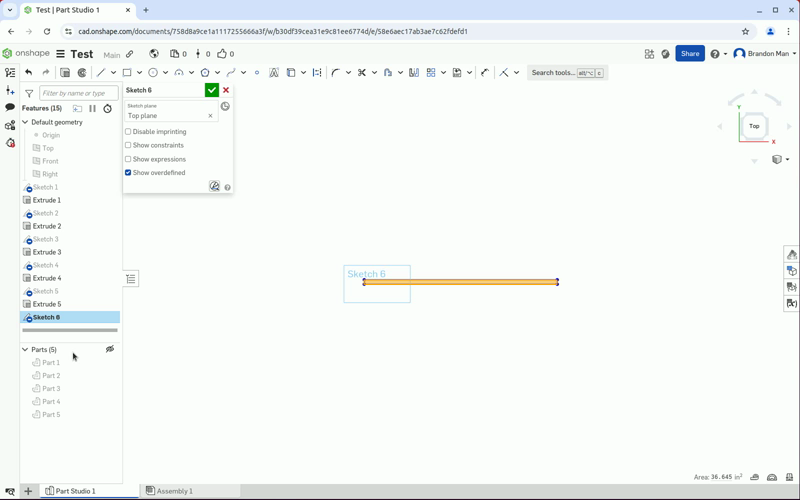
key(shift+e)
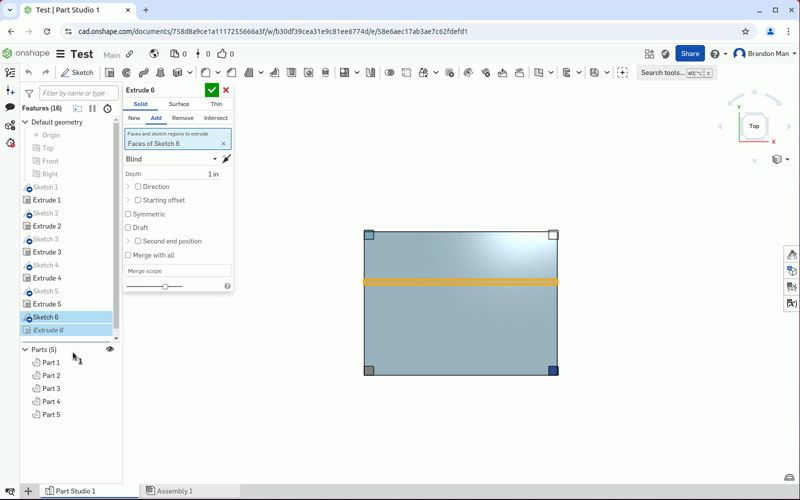
mouse_move(143, 106)
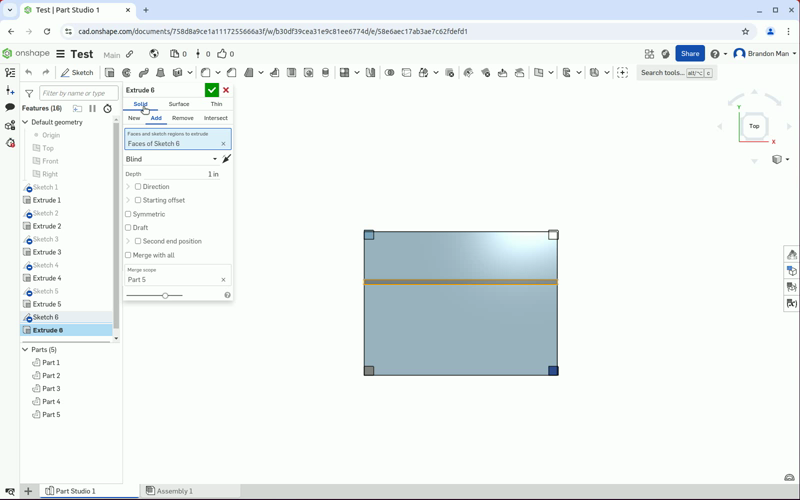
click(143, 106)
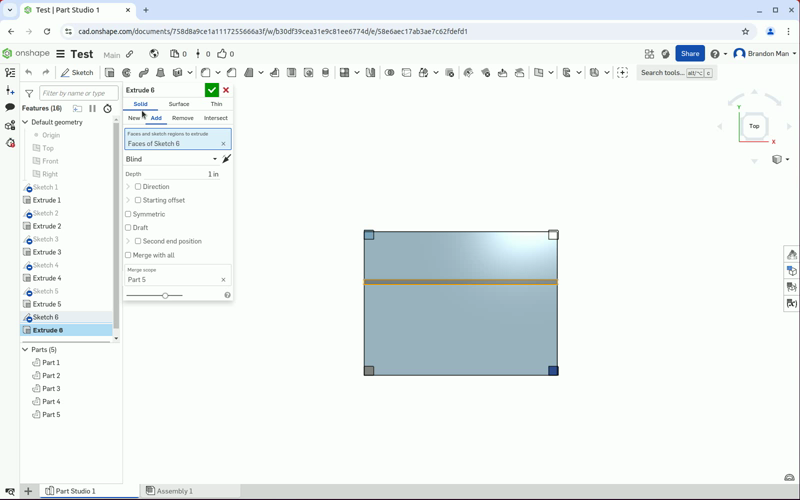
mouse_move(137, 120)
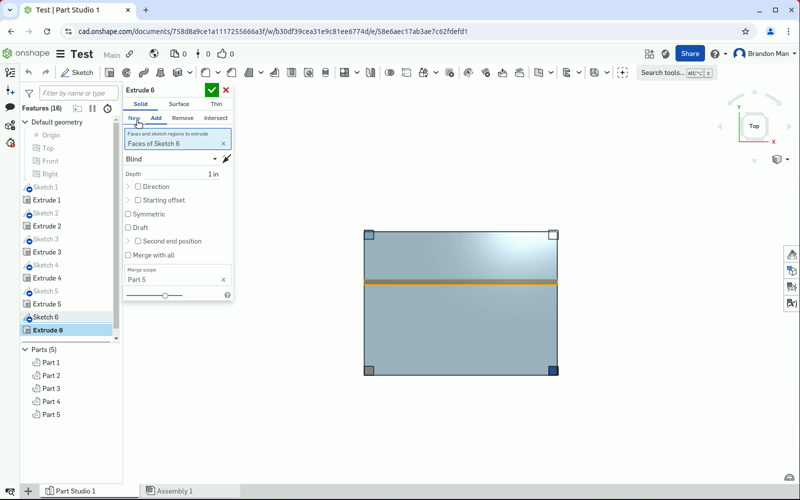
click(137, 120)
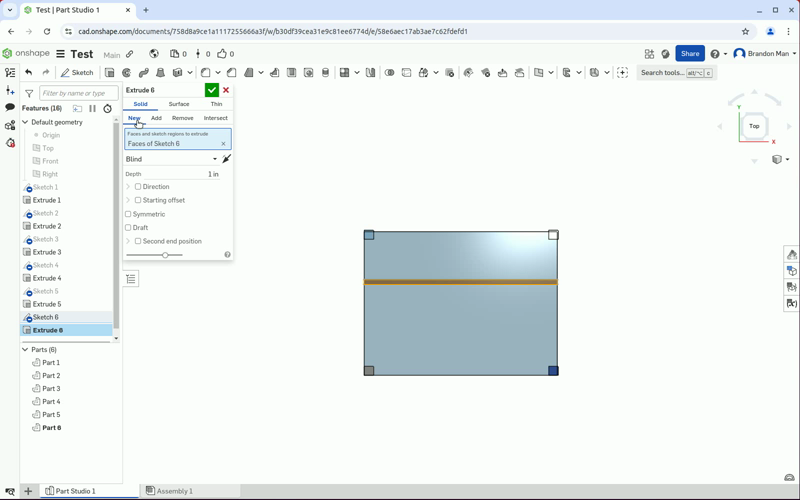
key(tab, 4)
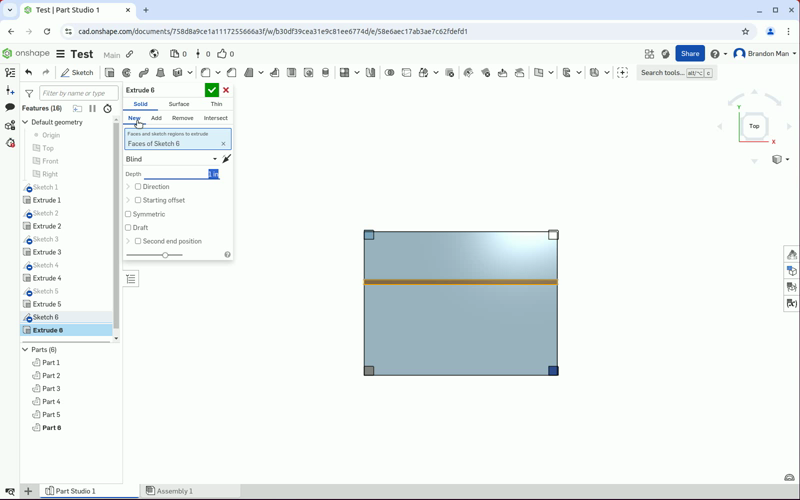
text(19.738)
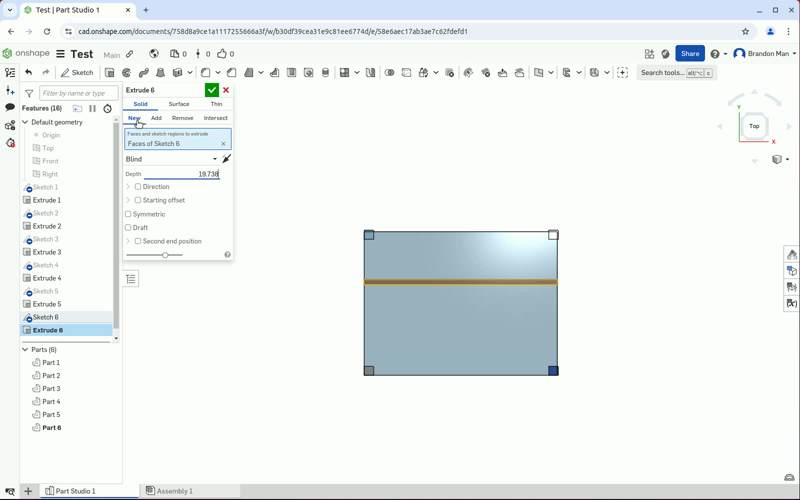
key(enter)
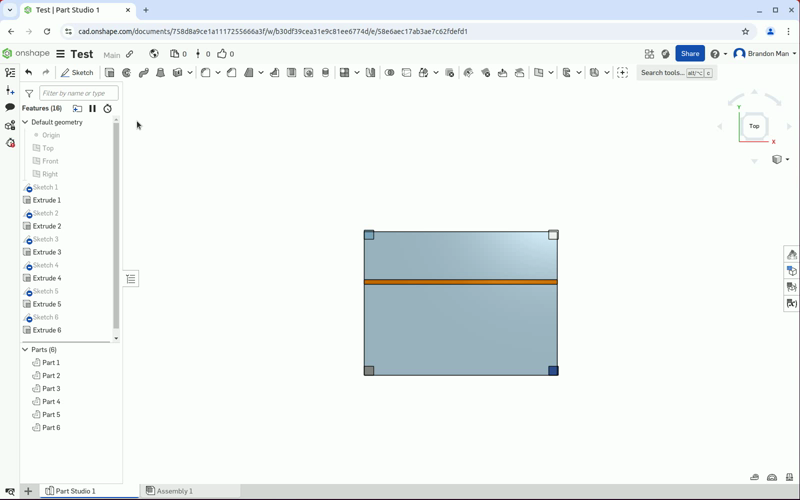
key(shift+h)
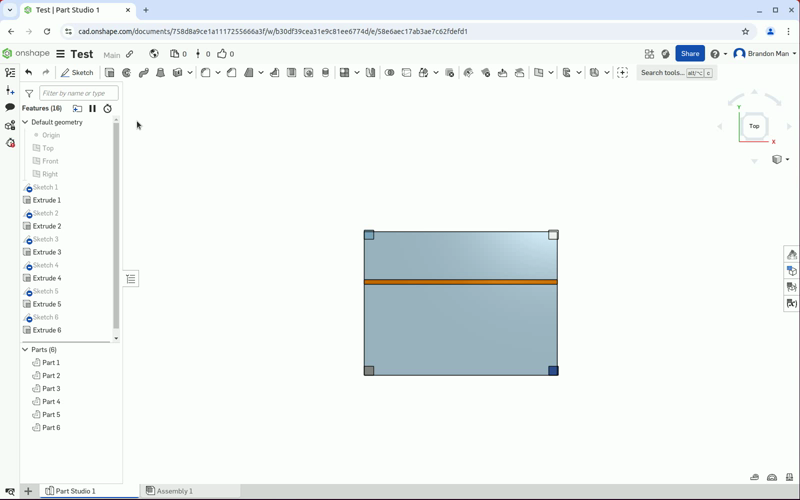
key(shift+h)
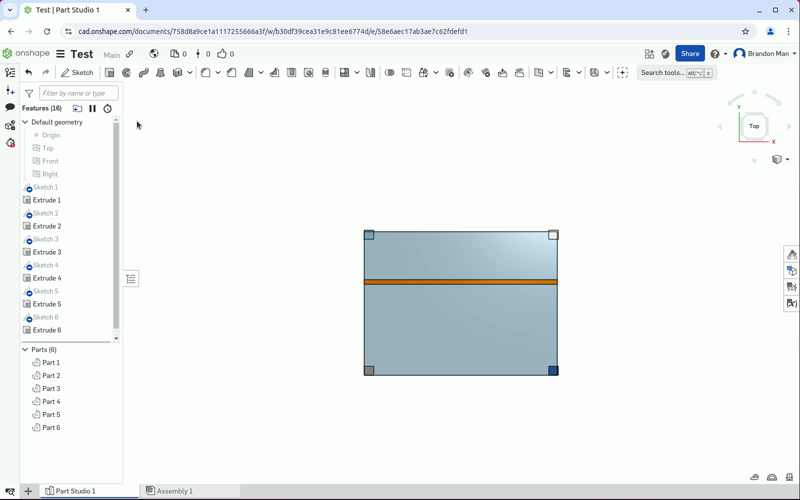
mouse_move(69, 189)
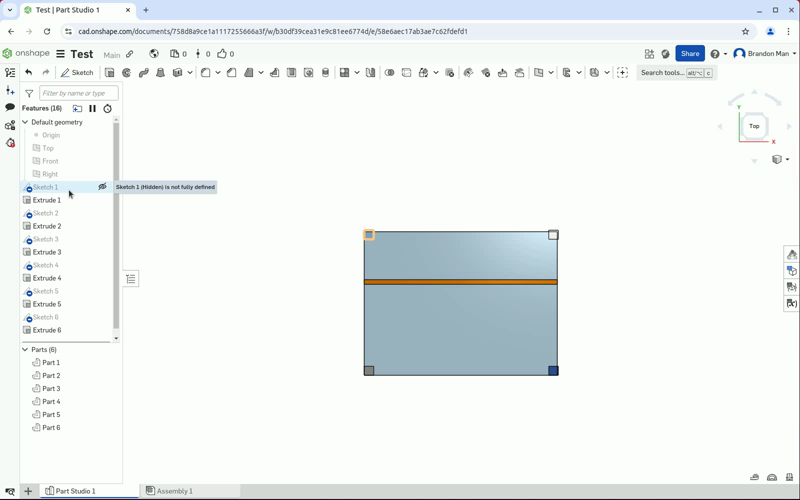
click(69, 189)
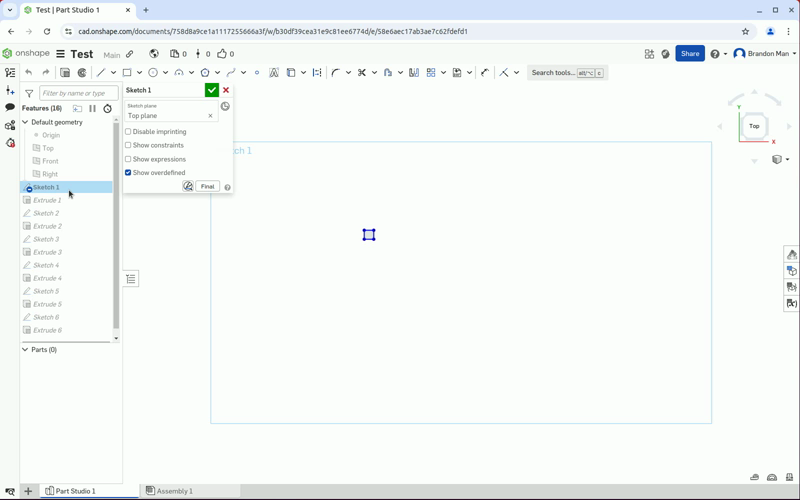
mouse_move(229, 92)
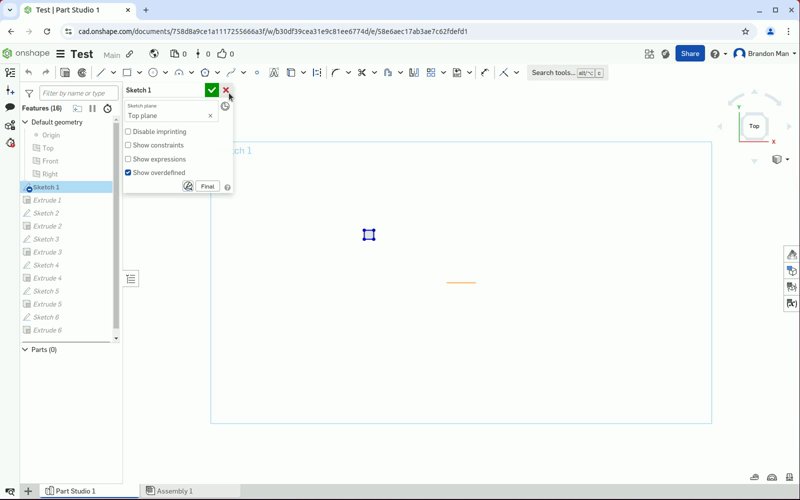
click(229, 92)
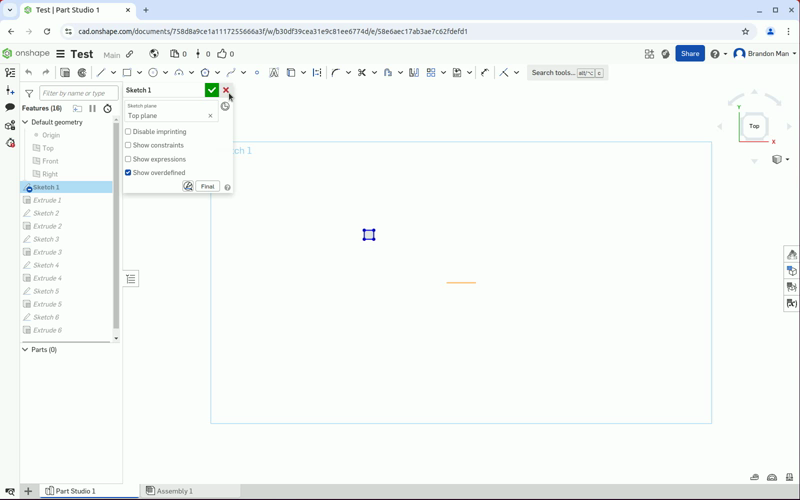
key(shift+s)
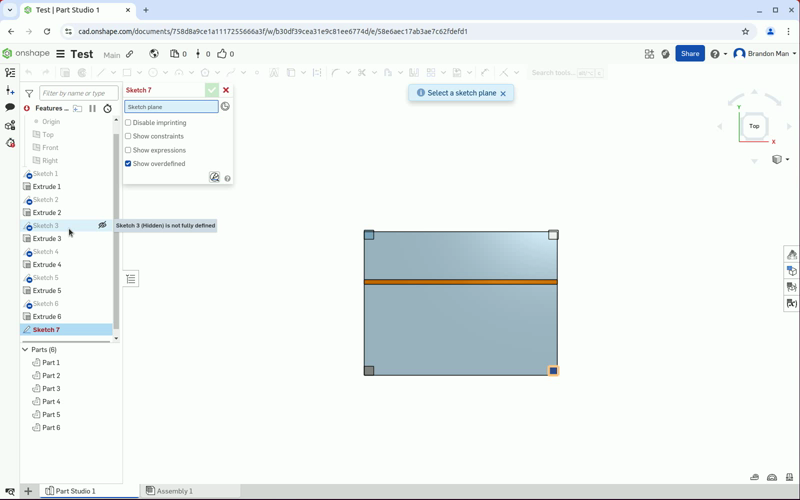
scroll(3)
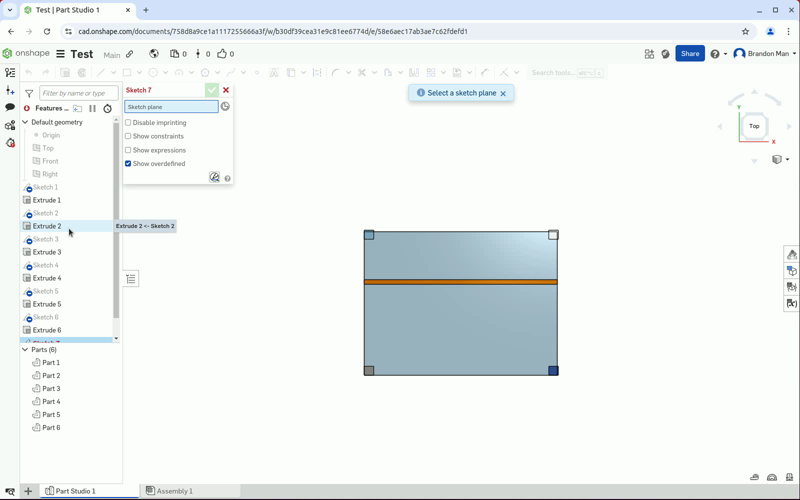
mouse_move(69, 150)
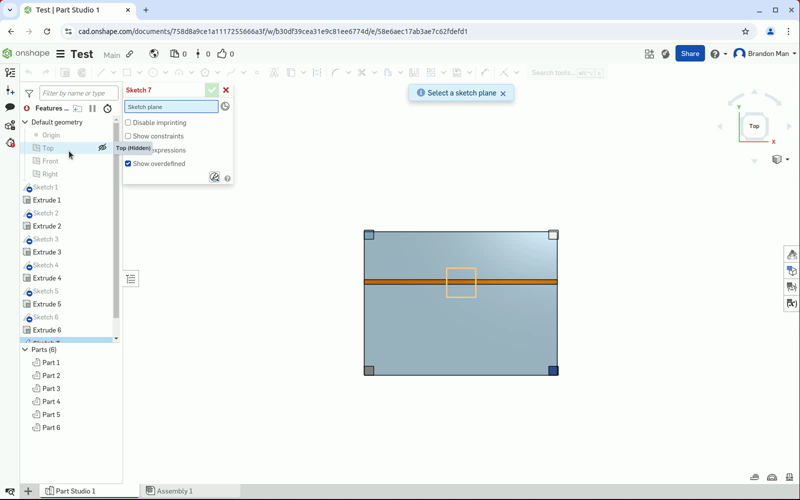
click(69, 150)
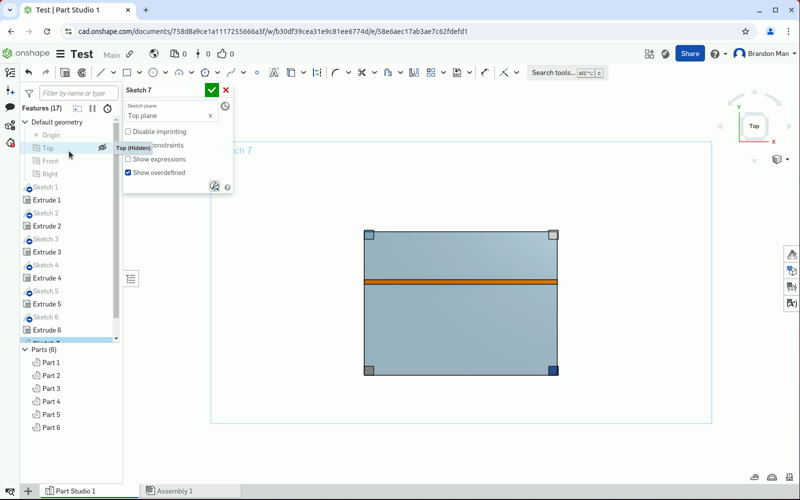
mouse_move(73, 352)
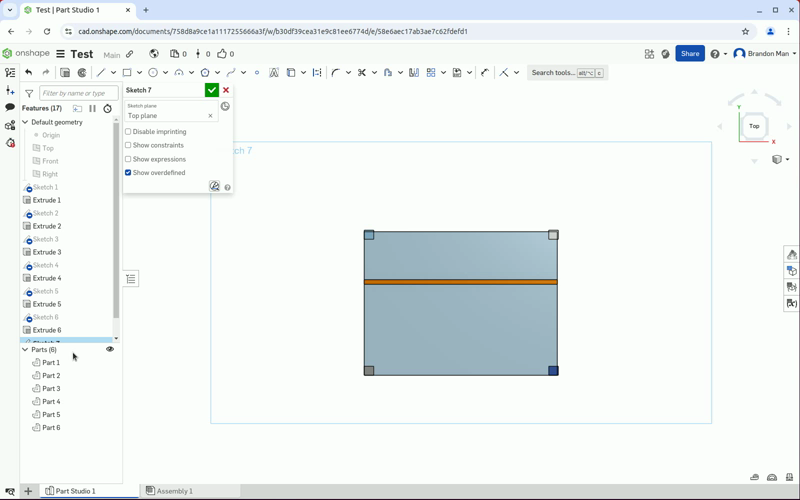
key(y)
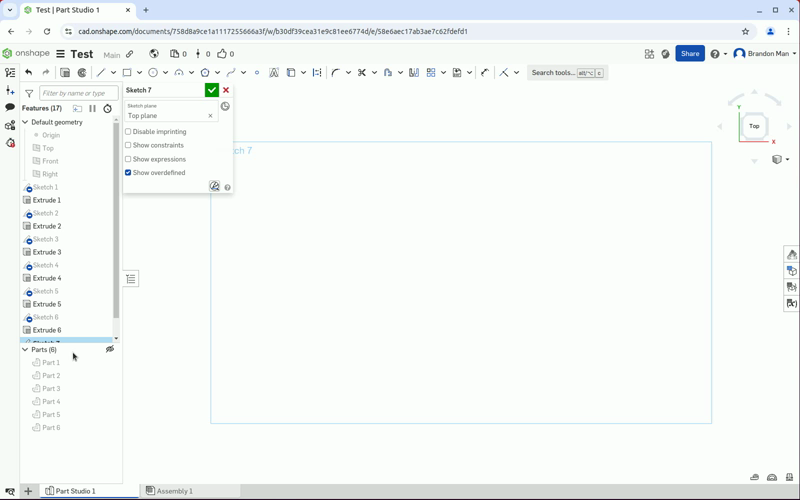
key(l)
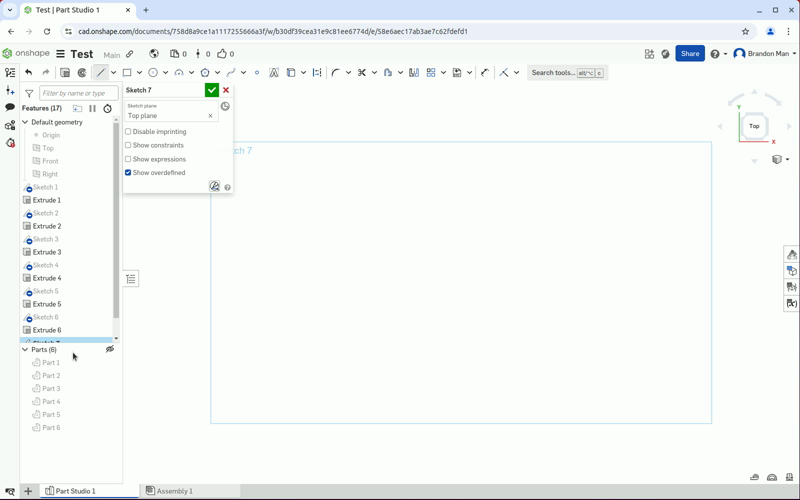
key_down(shift)
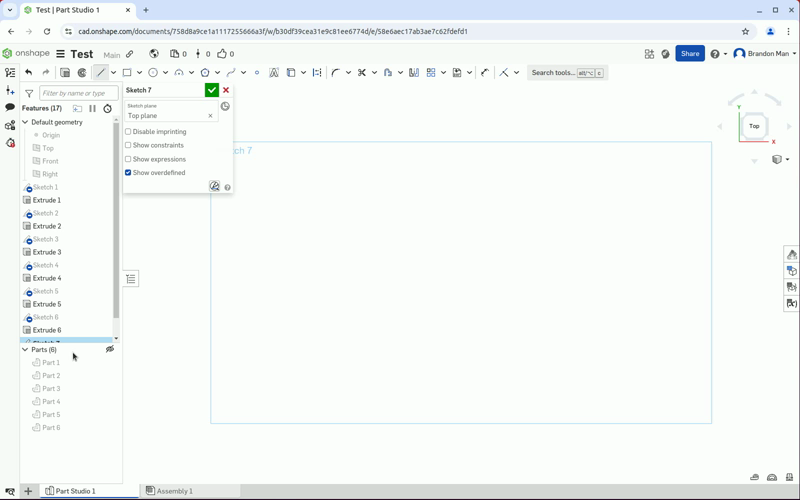
mouse_move(364, 284)
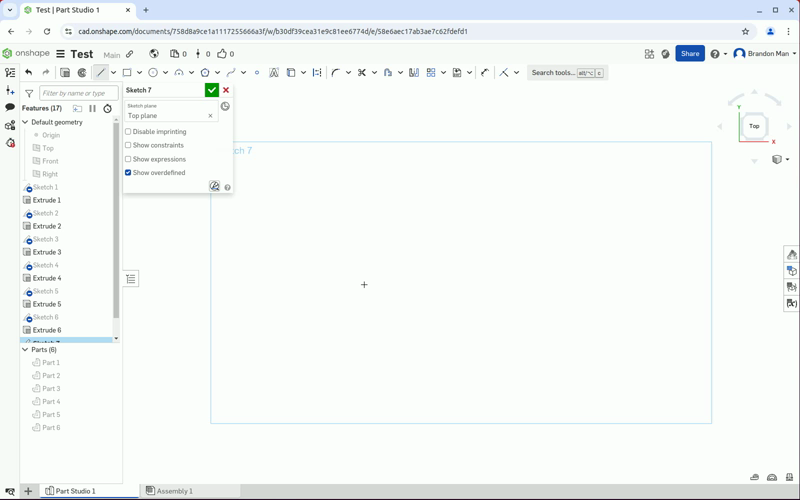
click(364, 284)
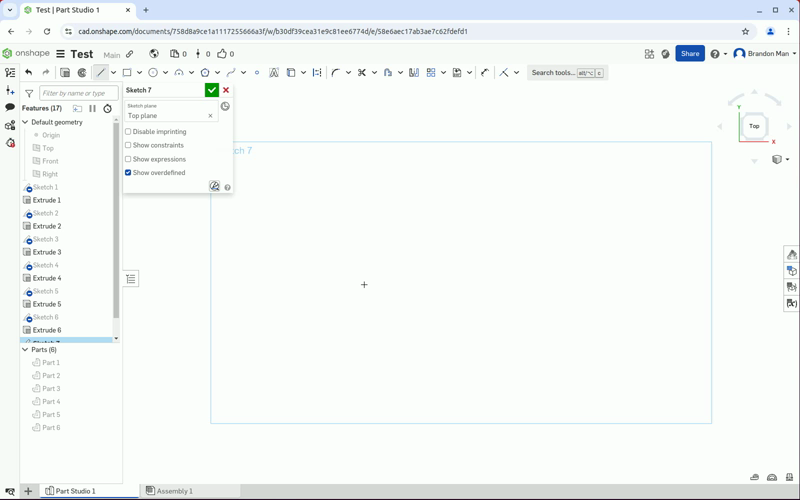
key_up(shift)
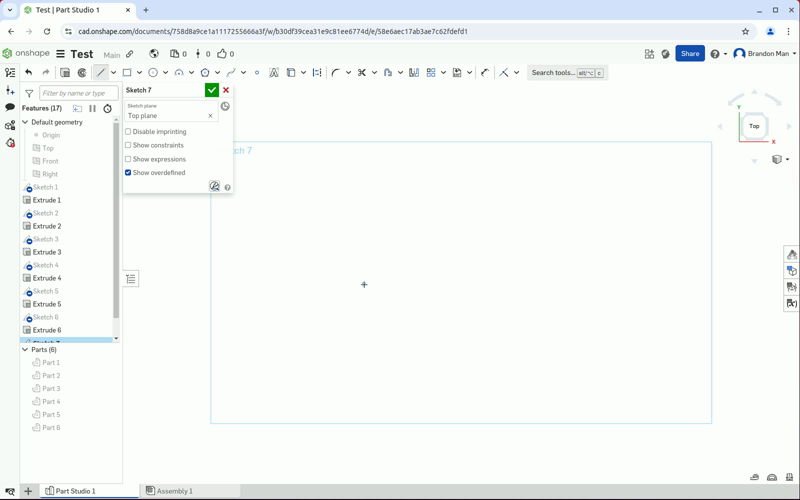
key_down(shift)
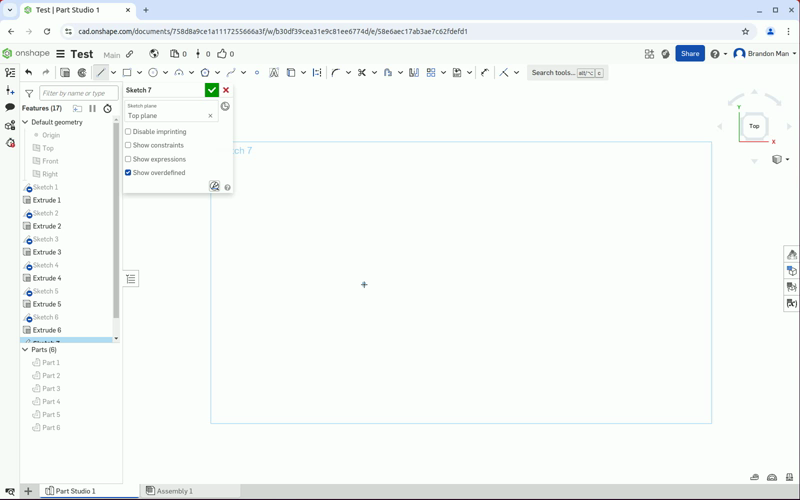
mouse_move(557, 284)
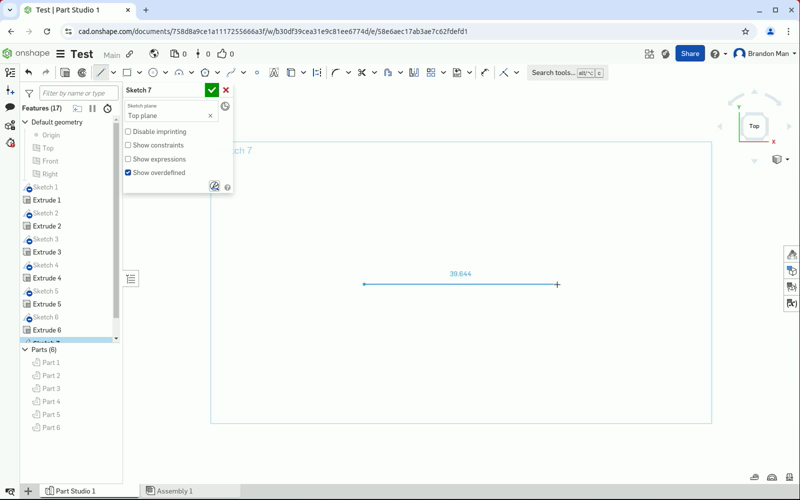
click(557, 284)
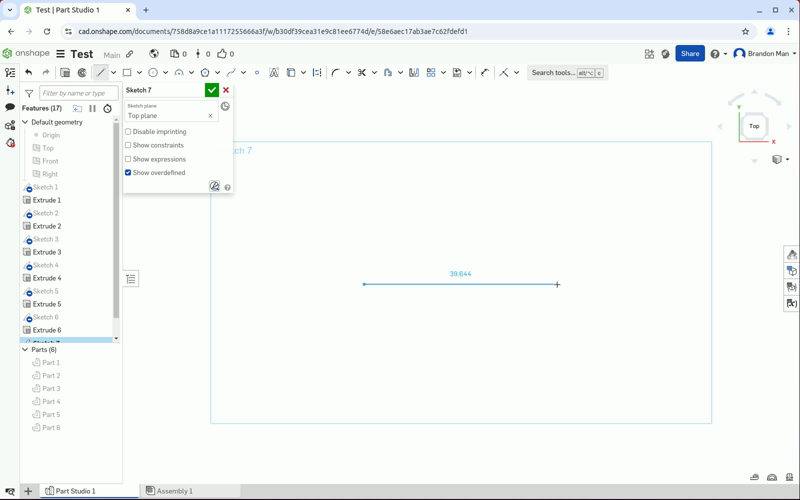
key_up(shift)
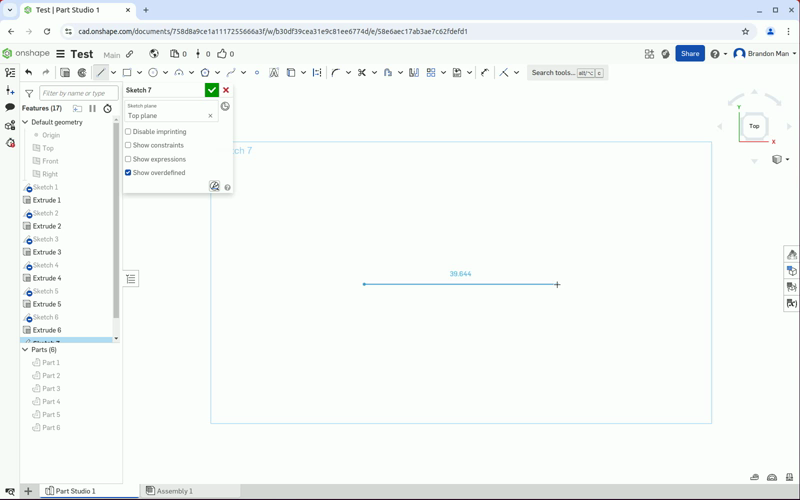
key_down(shift)
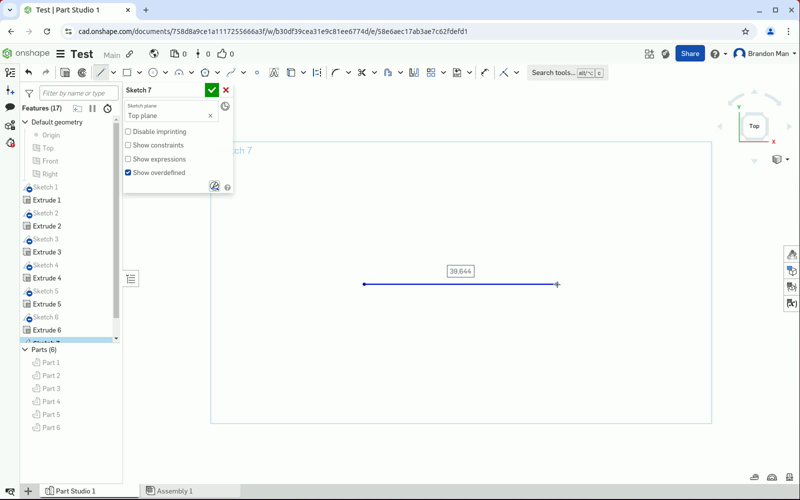
mouse_move(587, 284)
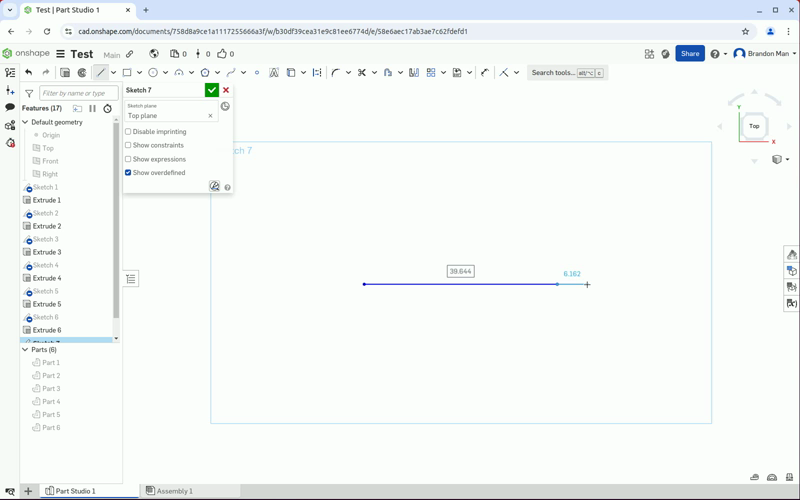
mouse_move(557, 279)
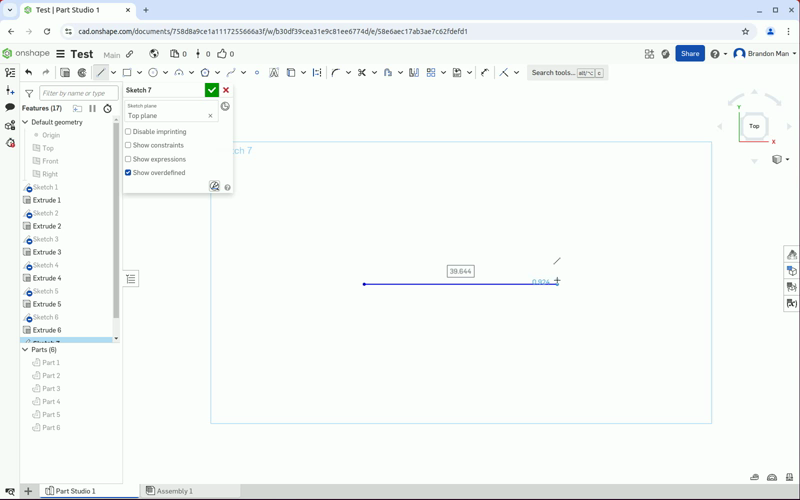
scroll(6)
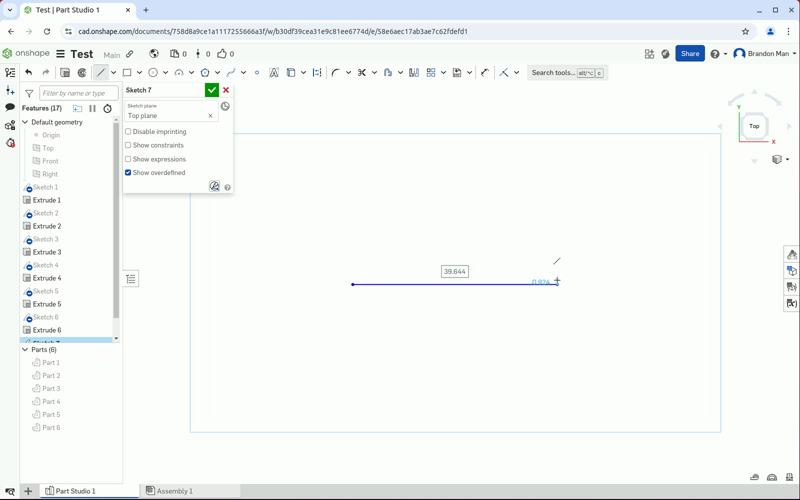
scroll(6)
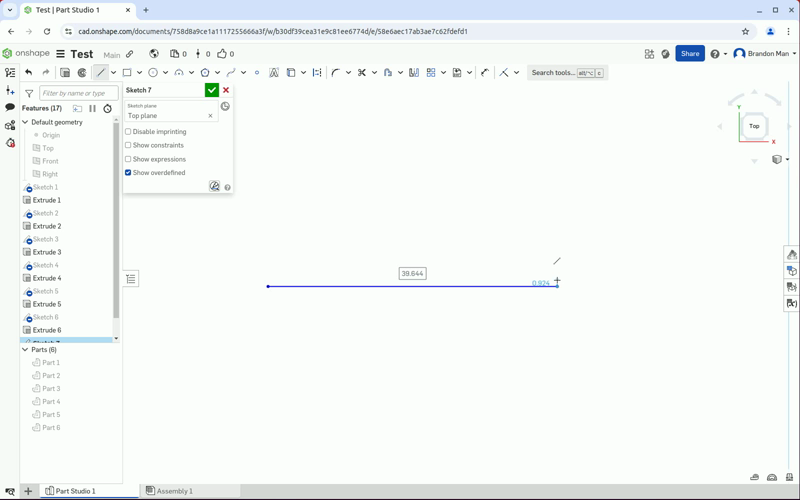
scroll(6)
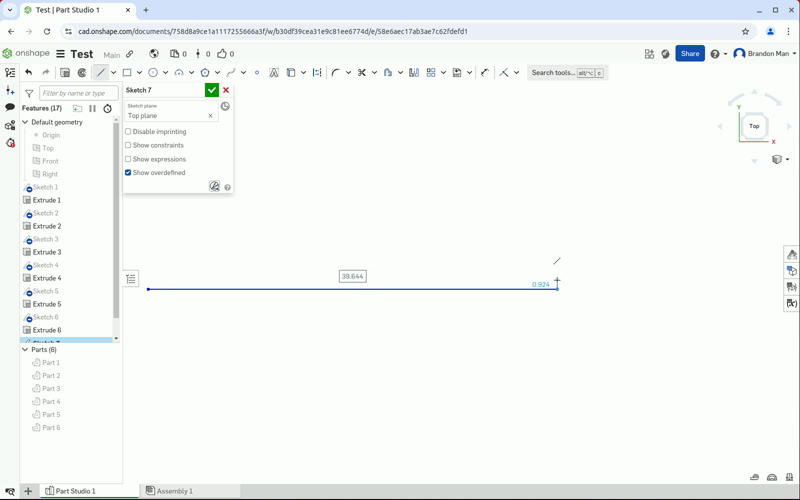
scroll(6)
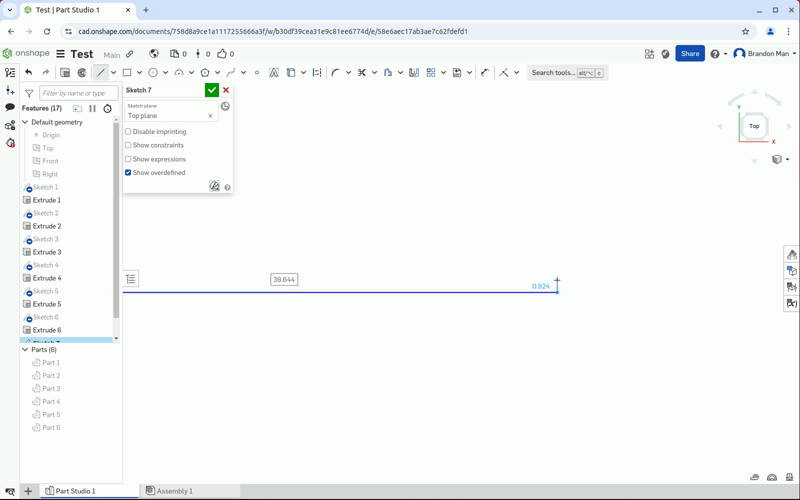
scroll(6)
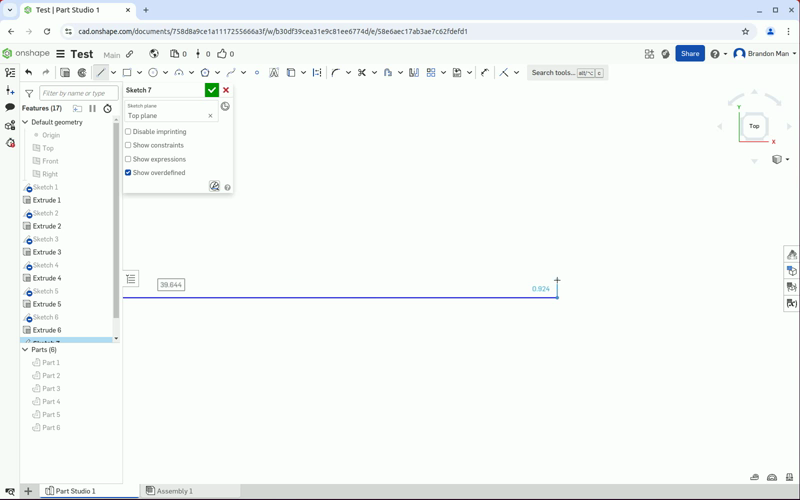
scroll(6)
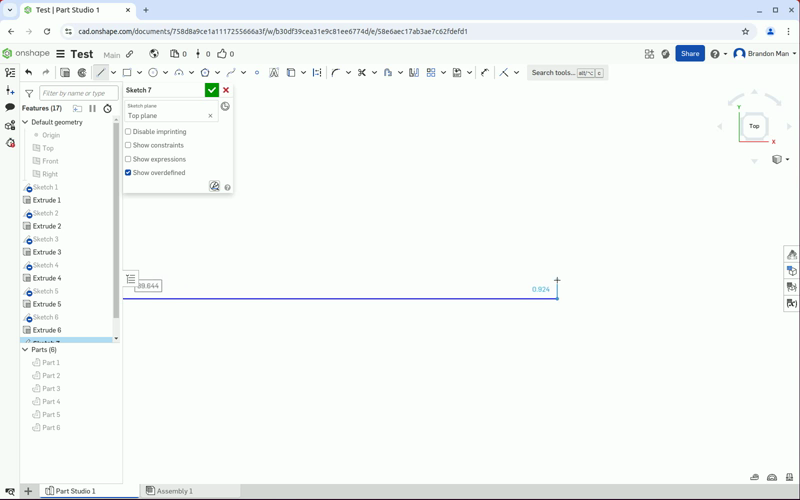
scroll(6)
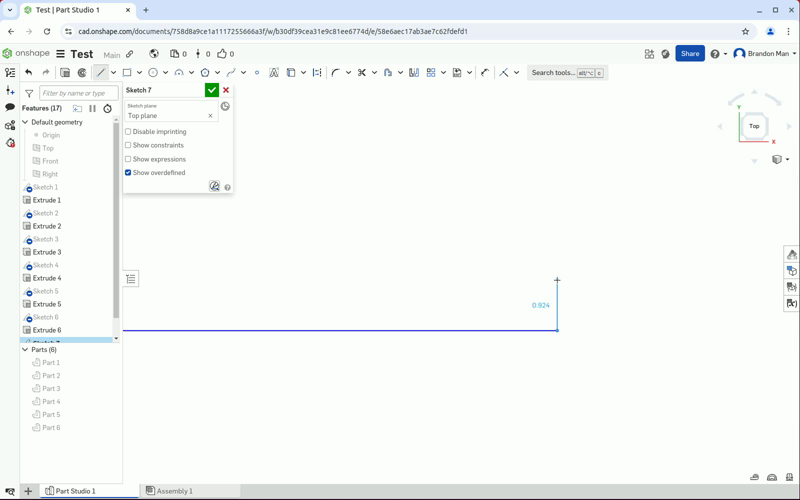
click(557, 279)
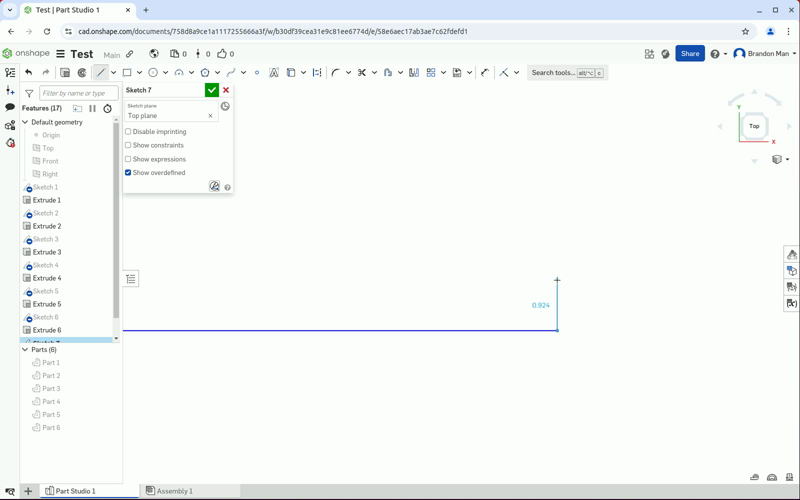
scroll(-6)
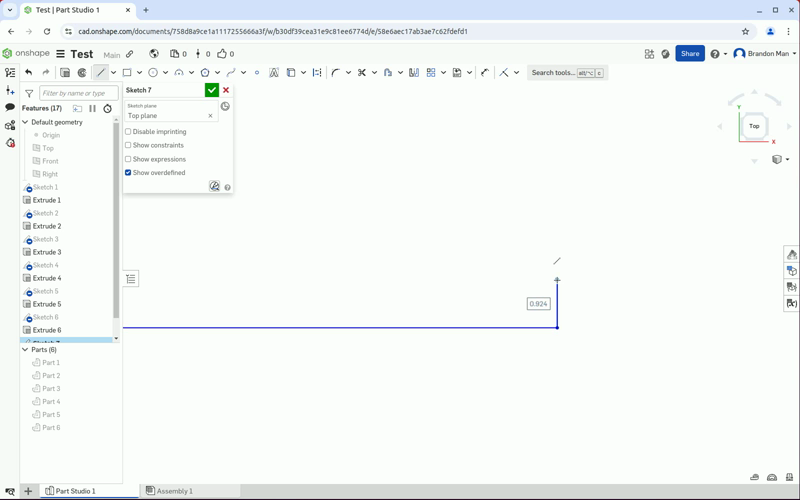
scroll(-6)
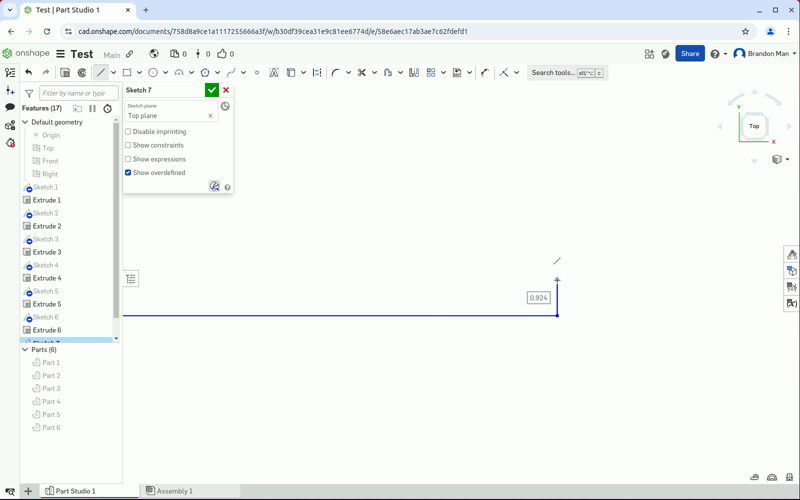
scroll(-6)
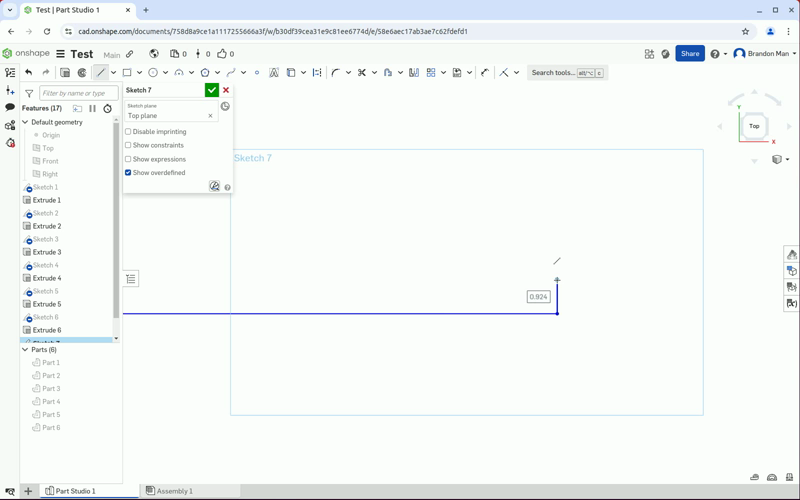
scroll(-6)
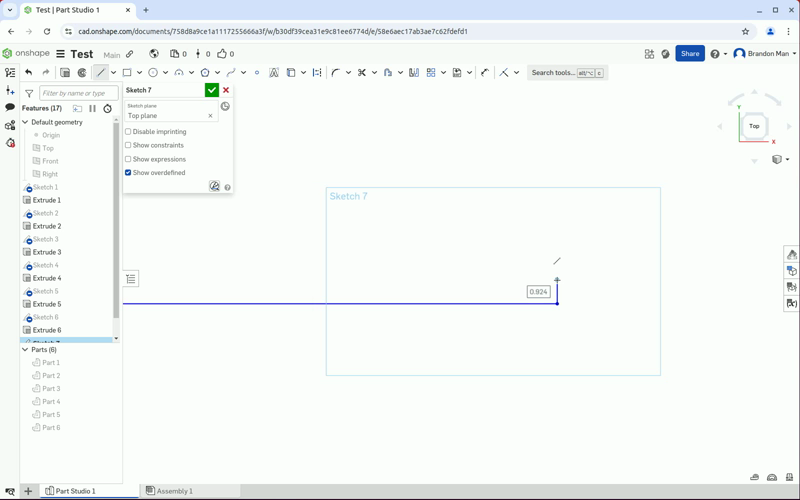
scroll(-6)
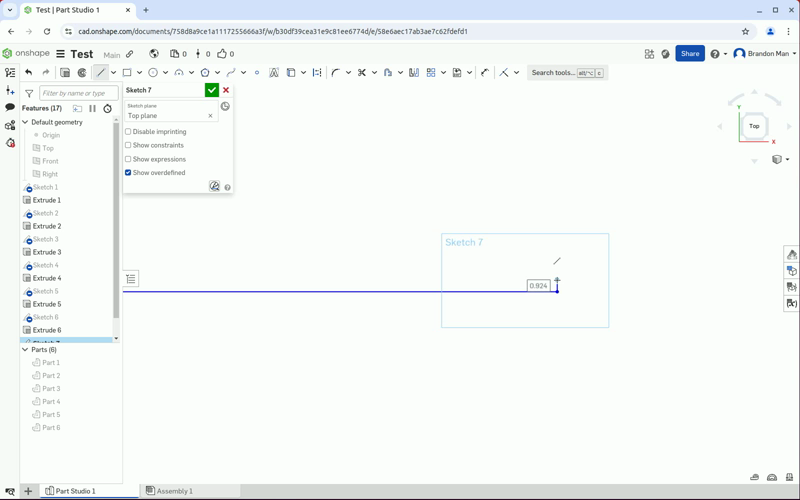
scroll(-6)
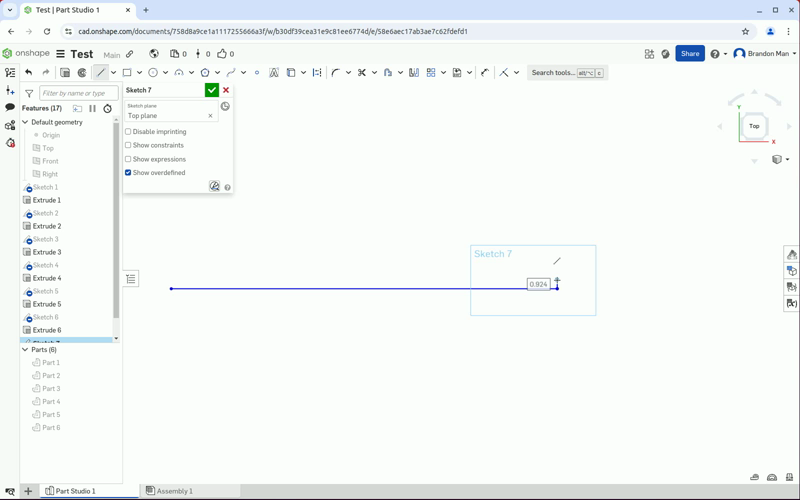
scroll(-6)
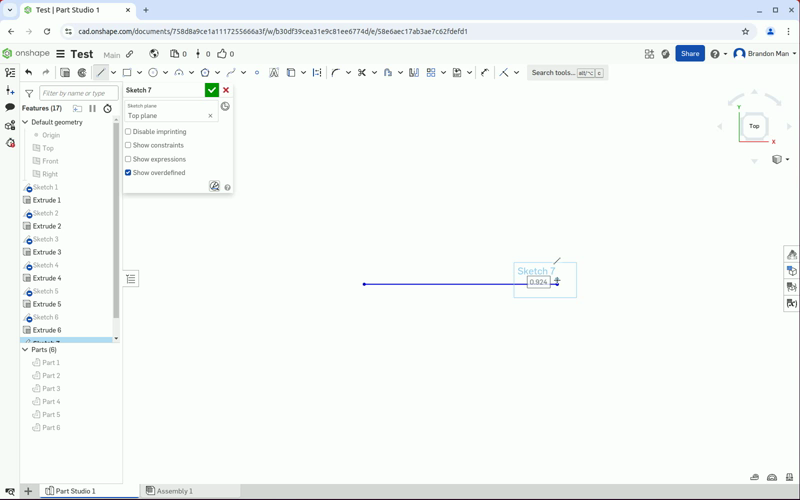
key_up(shift)
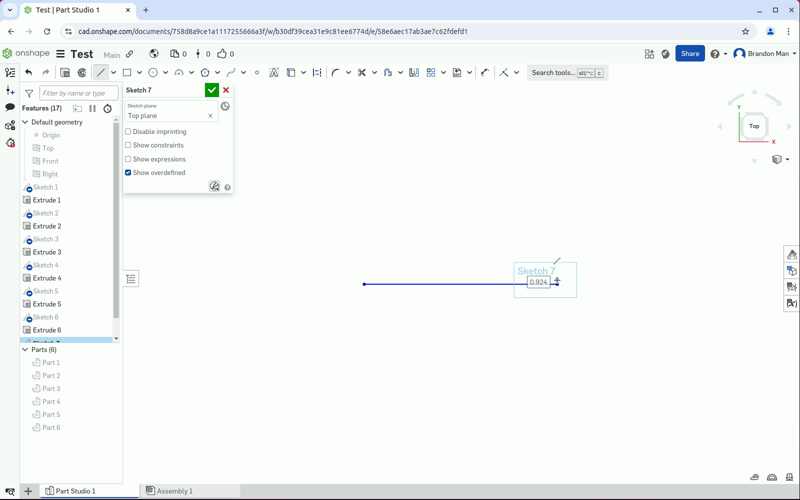
key_down(shift)
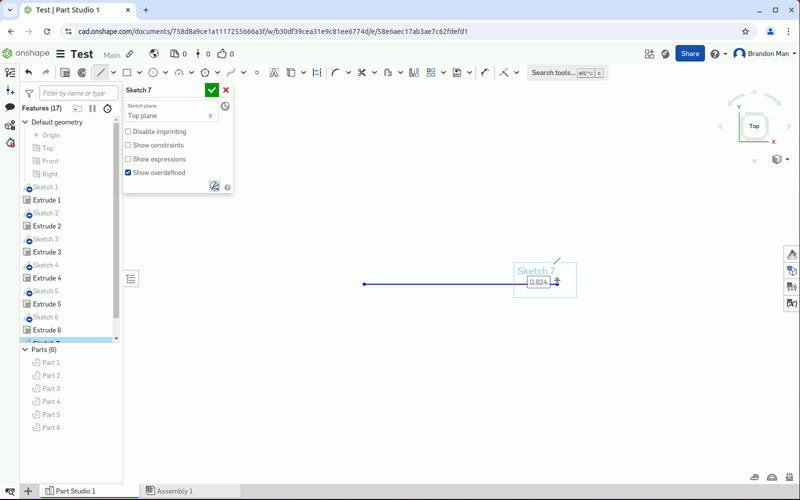
mouse_move(364, 279)
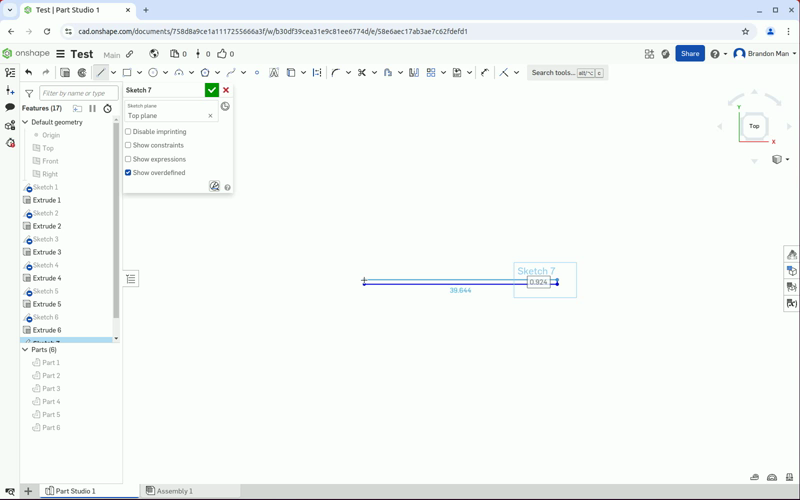
scroll(6)
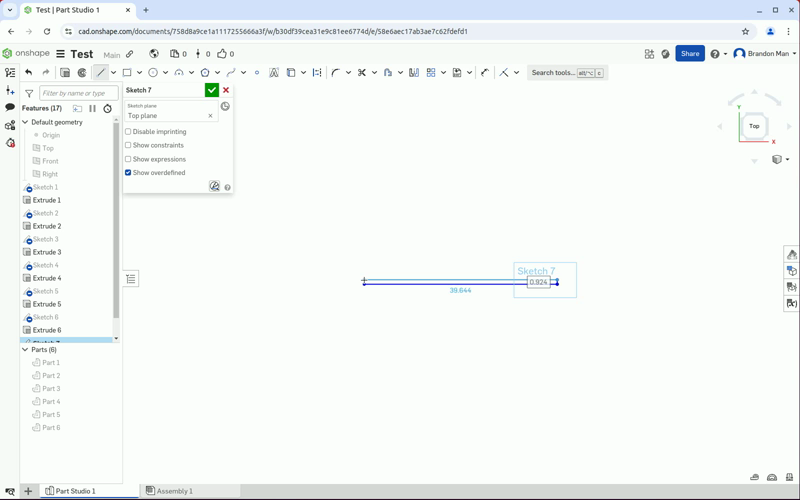
scroll(6)
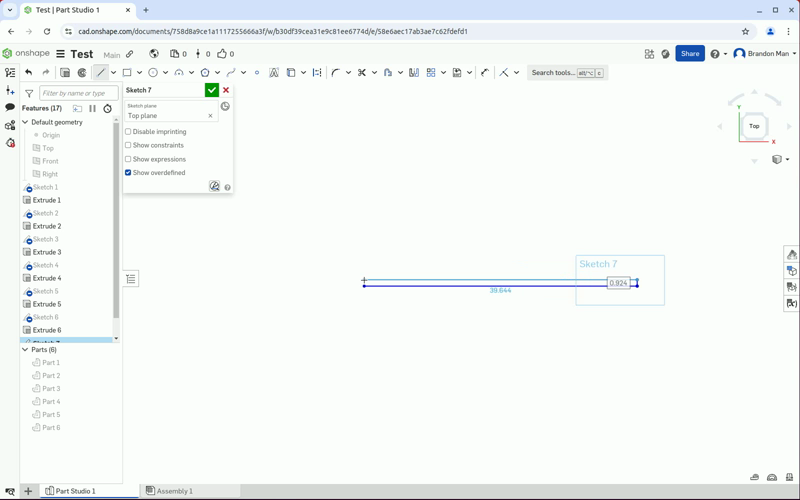
scroll(6)
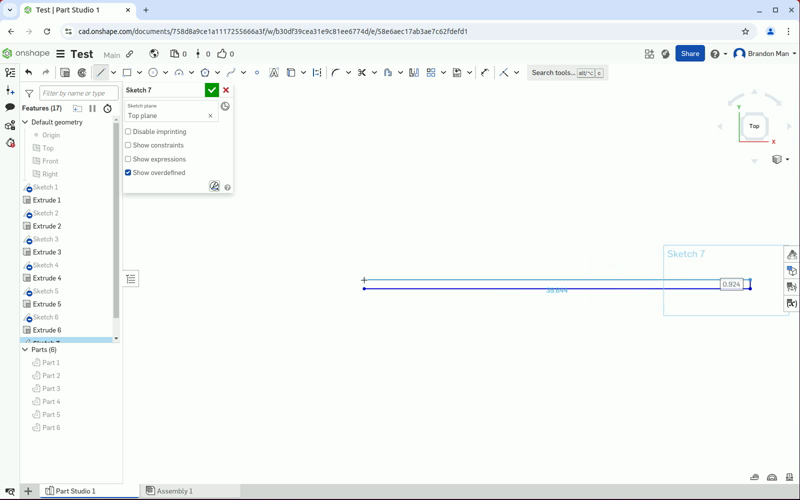
scroll(6)
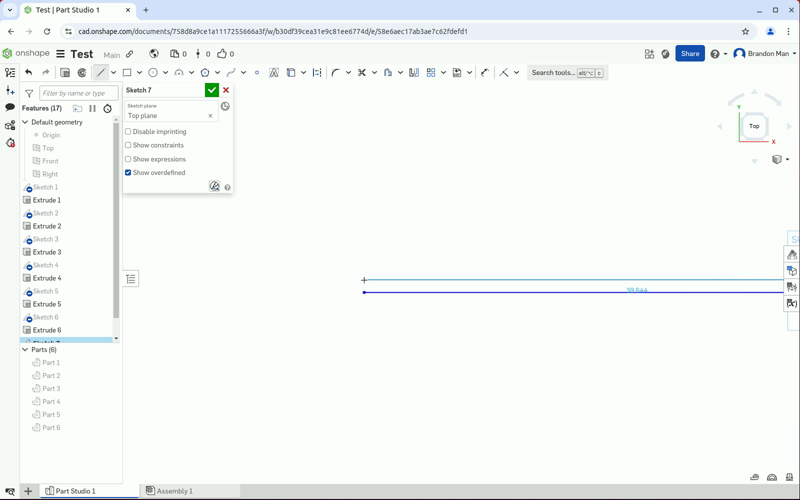
scroll(6)
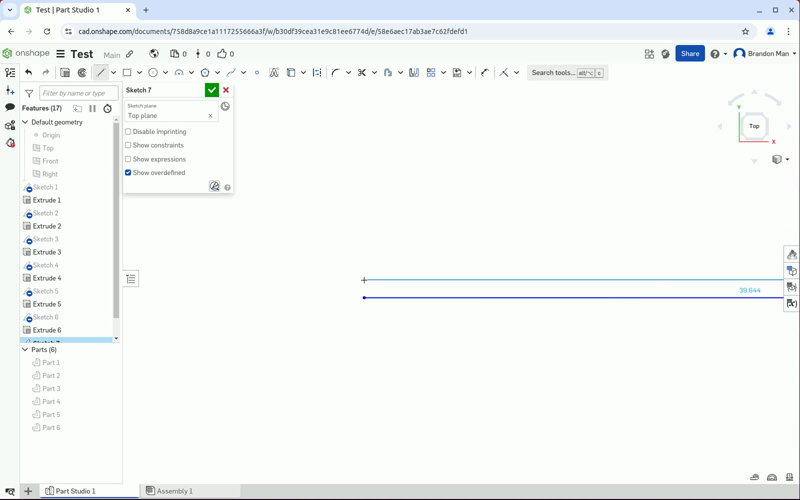
scroll(6)
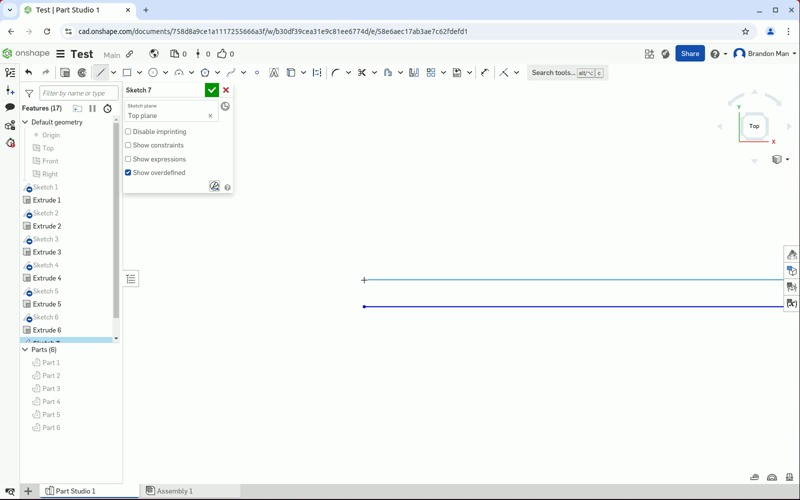
scroll(6)
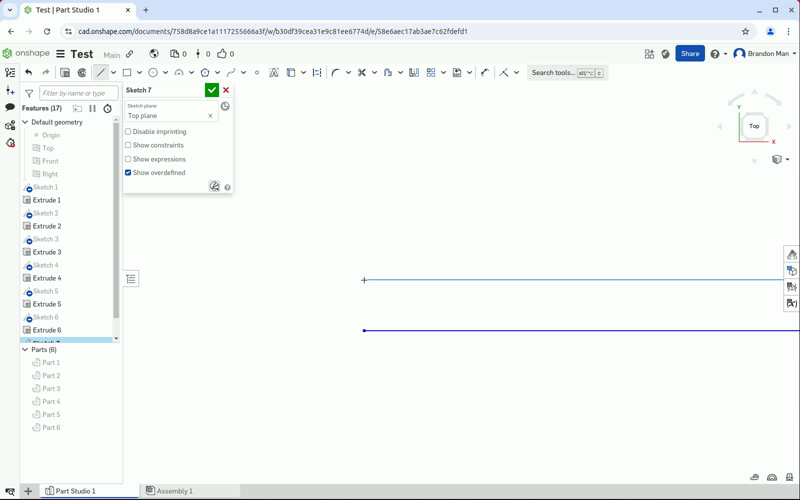
click(364, 279)
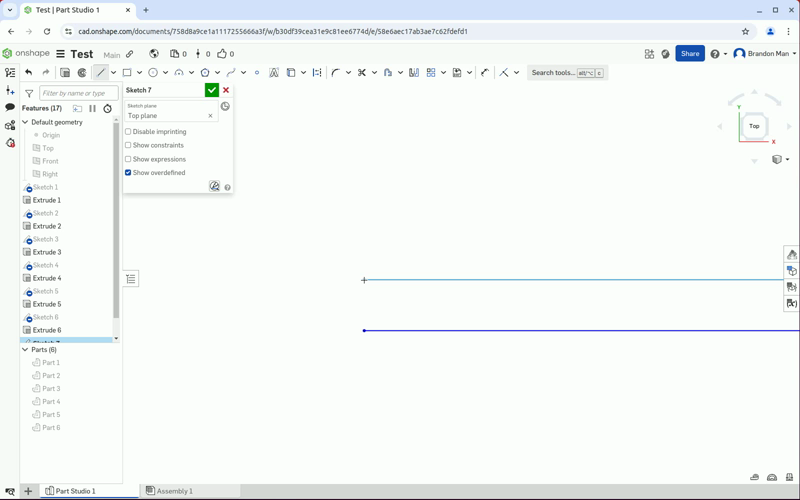
scroll(-6)
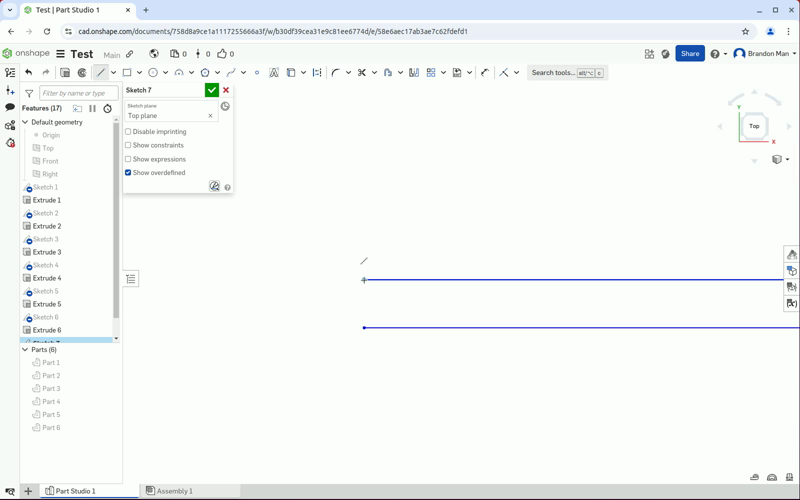
scroll(-6)
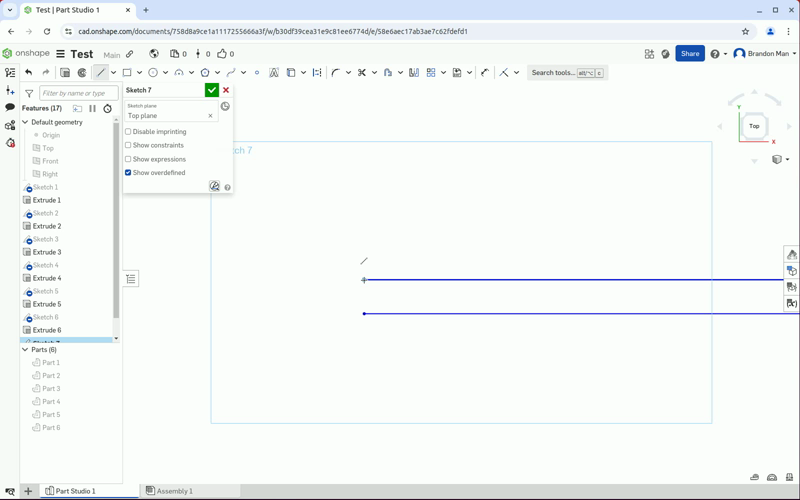
scroll(-6)
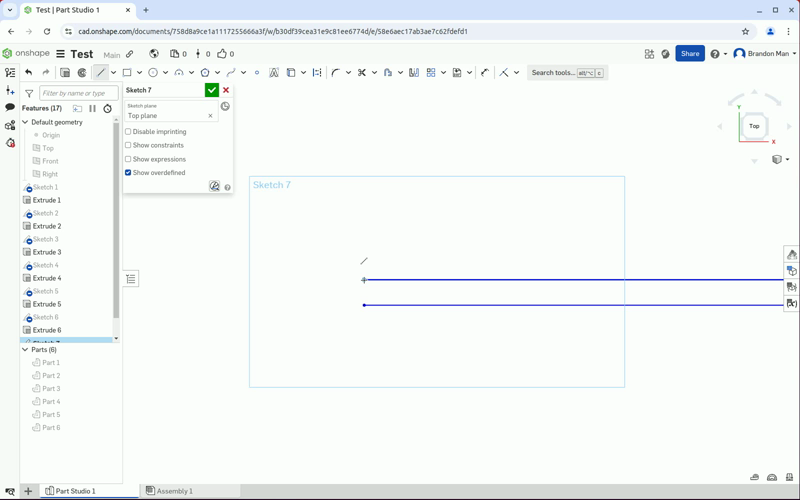
scroll(-6)
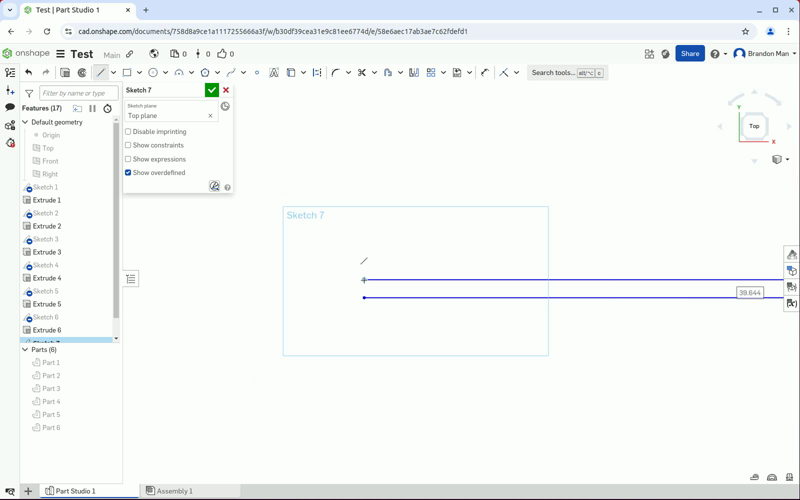
scroll(-6)
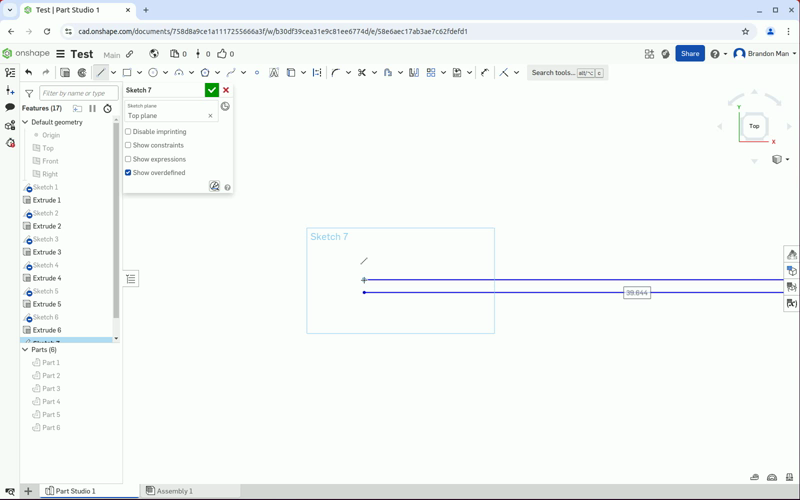
scroll(-6)
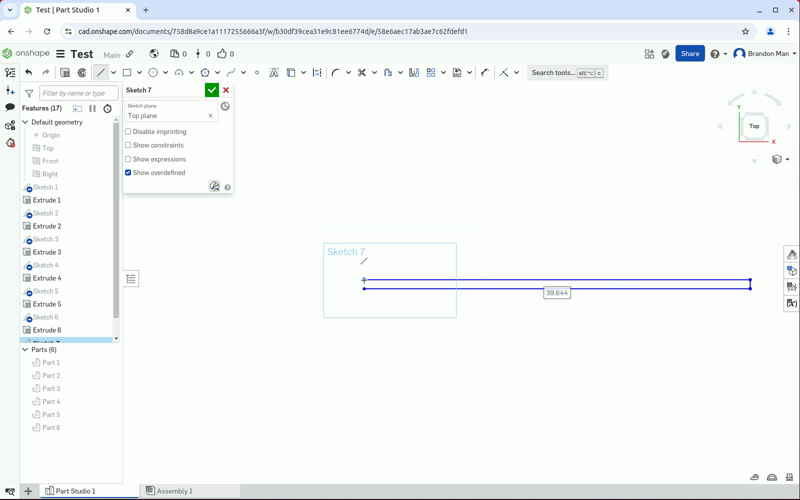
scroll(-6)
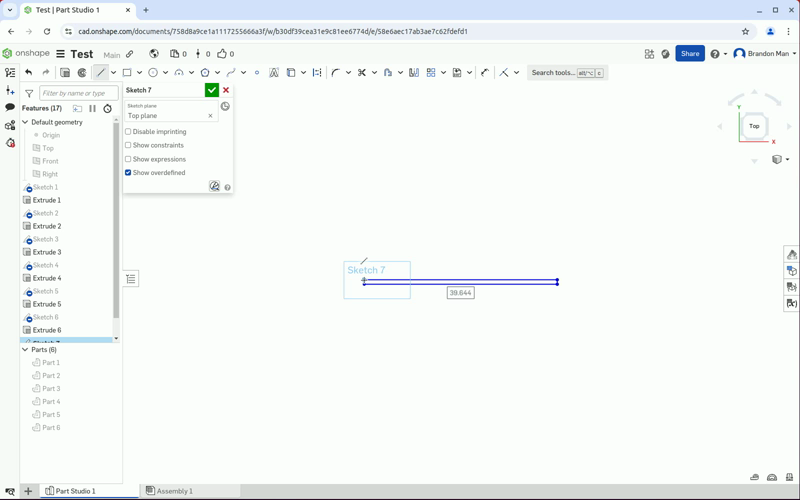
key_up(shift)
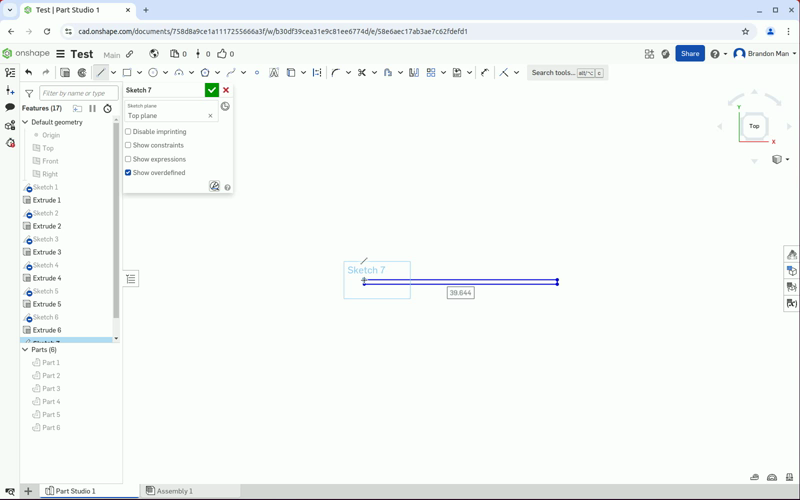
mouse_move(394, 279)
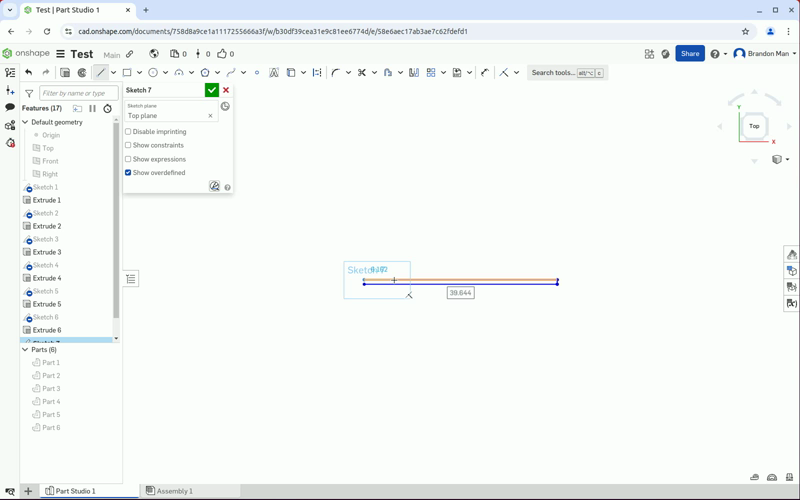
key_down(shift)
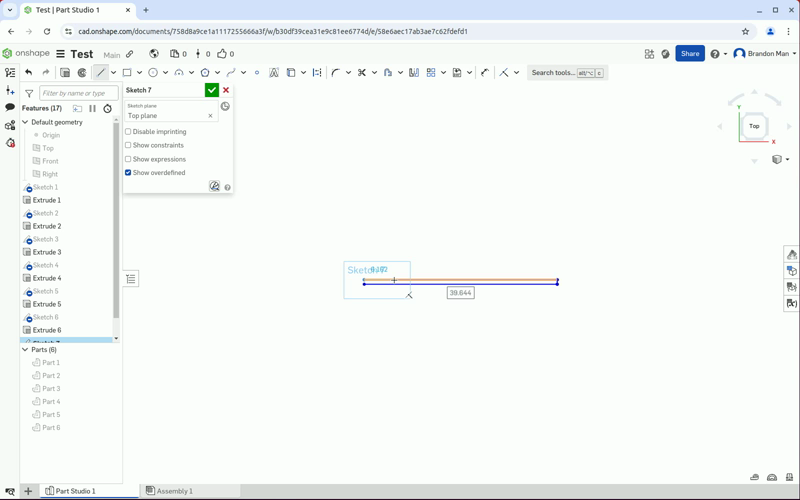
mouse_move(364, 284)
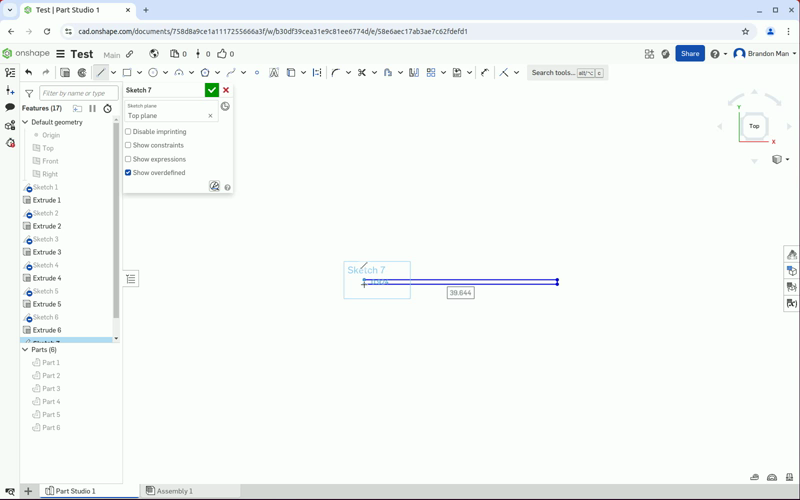
scroll(6)
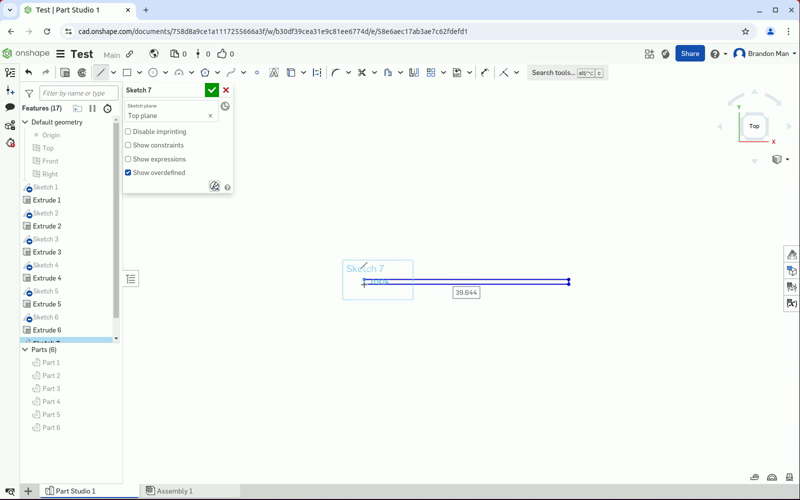
scroll(6)
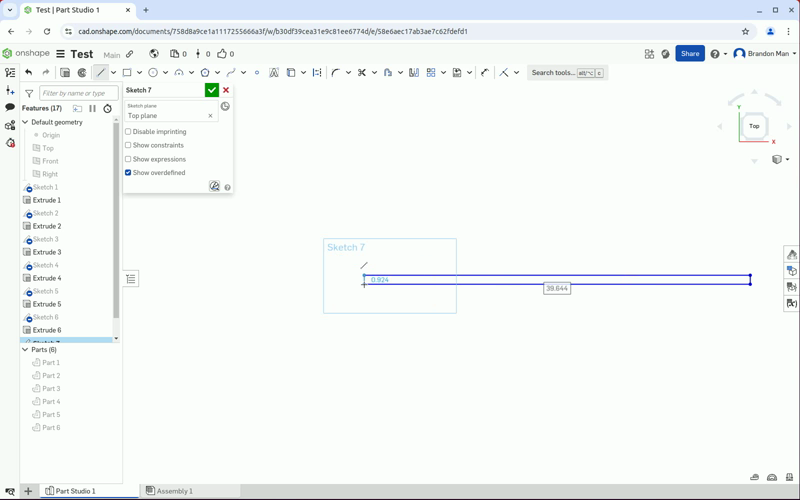
scroll(6)
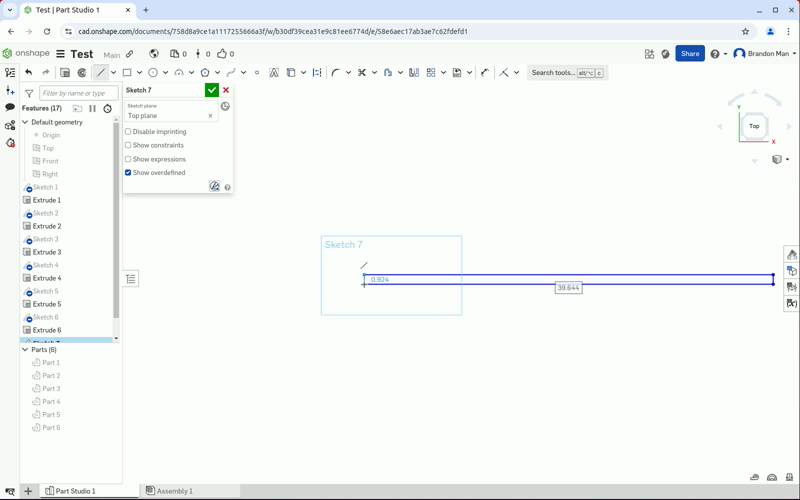
scroll(6)
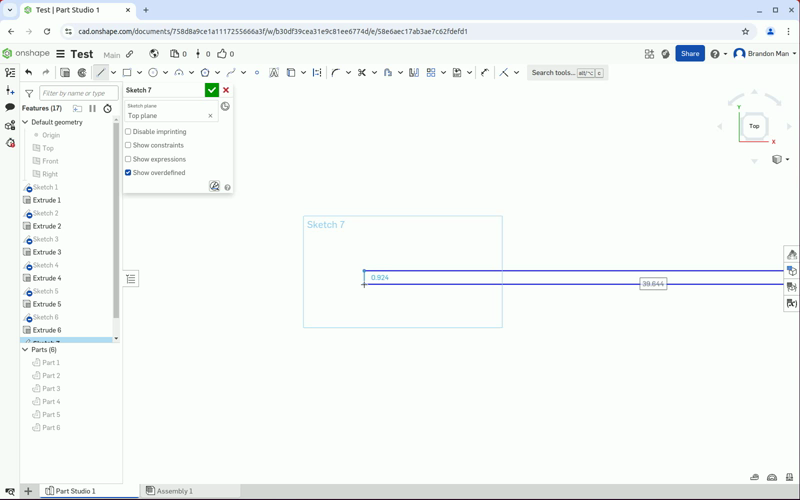
scroll(6)
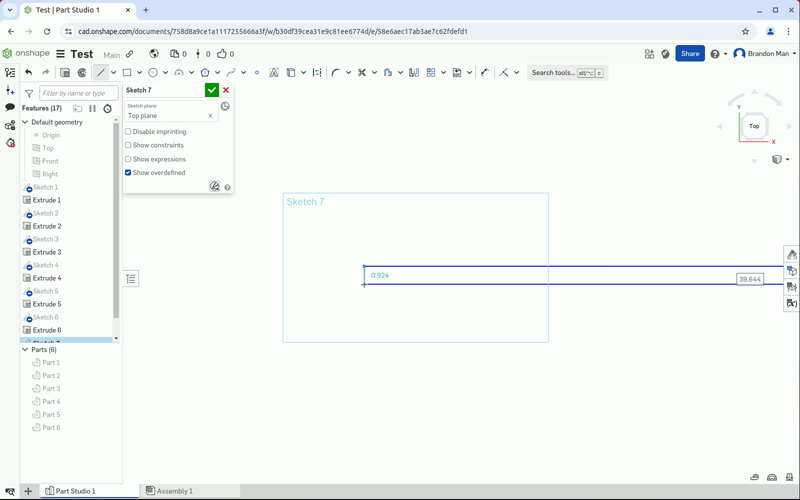
scroll(6)
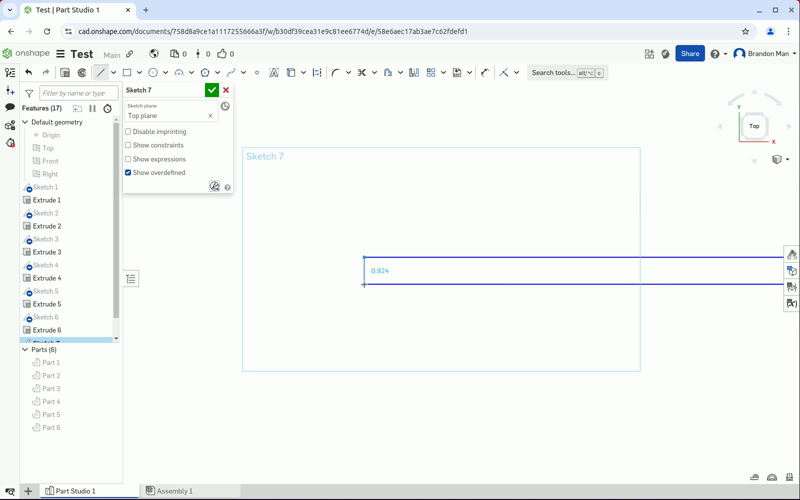
scroll(6)
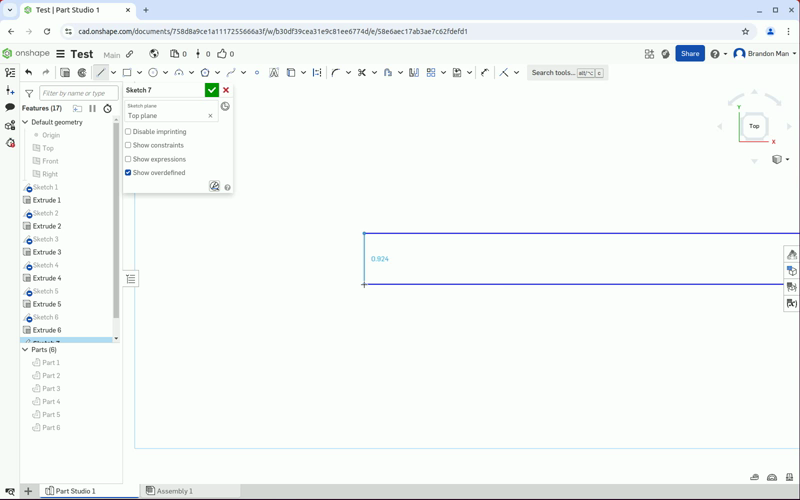
key_up(shift)
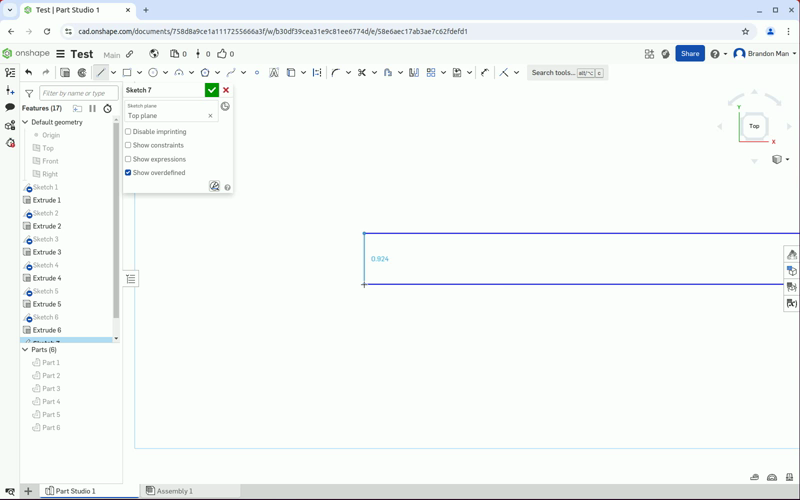
click(364, 284)
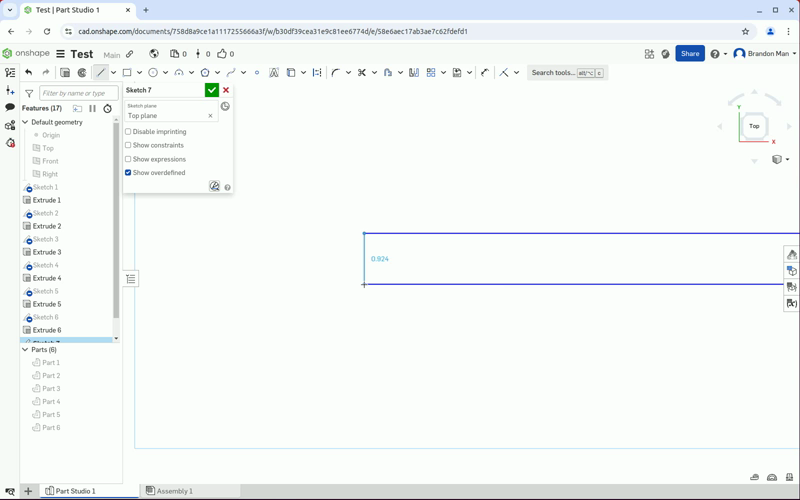
scroll(-6)
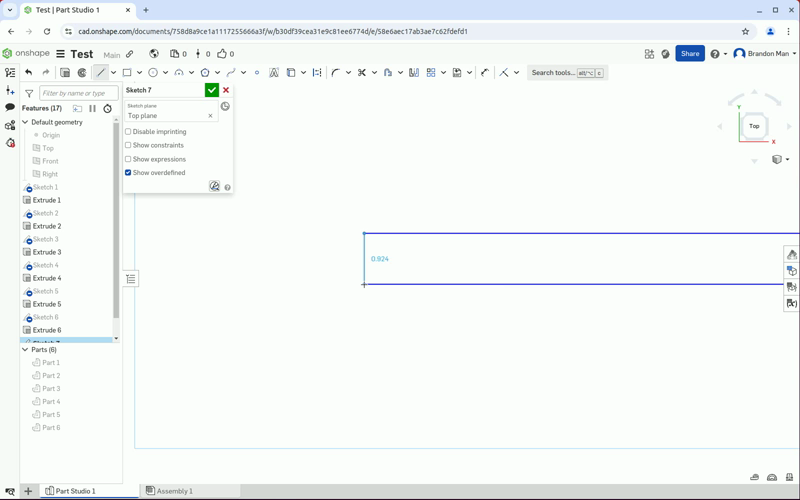
scroll(-6)
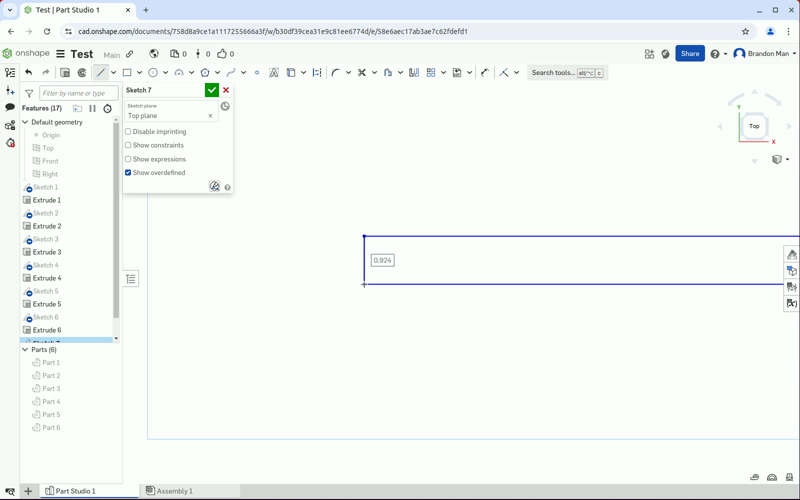
scroll(-6)
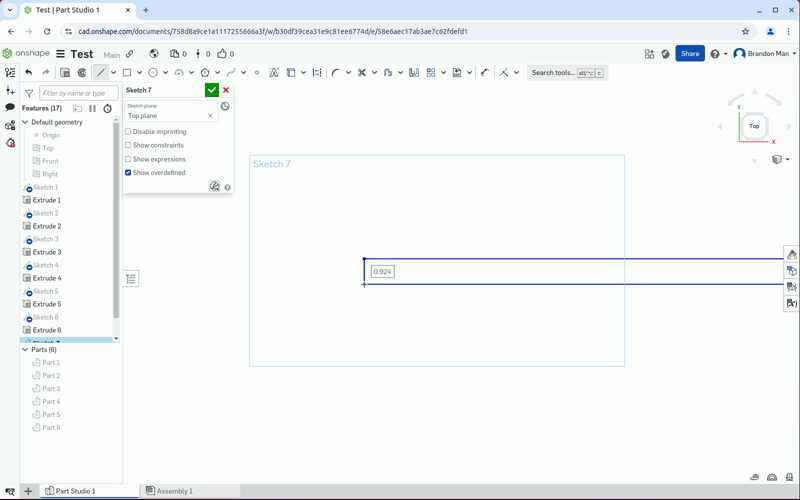
scroll(-6)
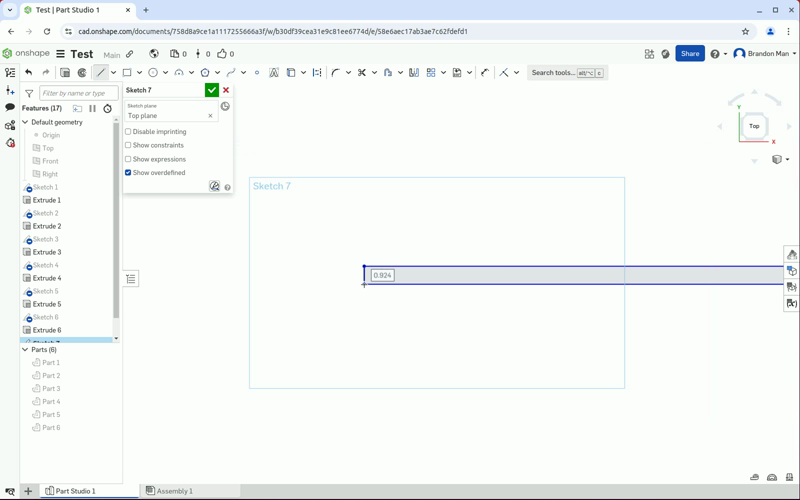
scroll(-6)
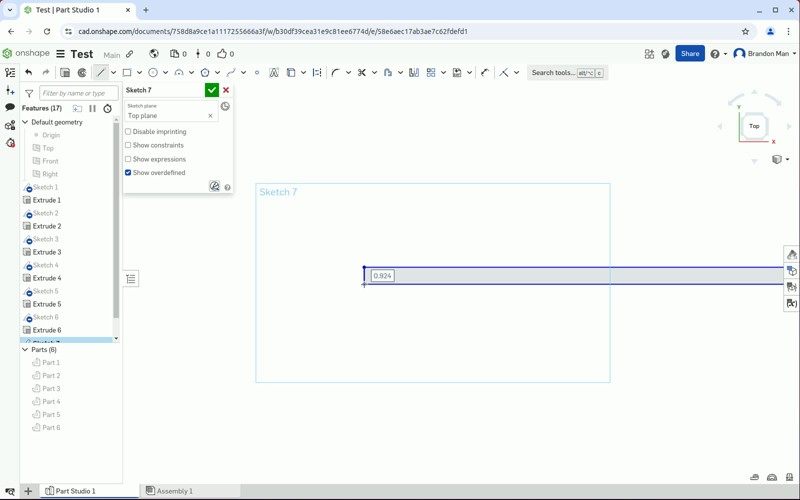
scroll(-6)
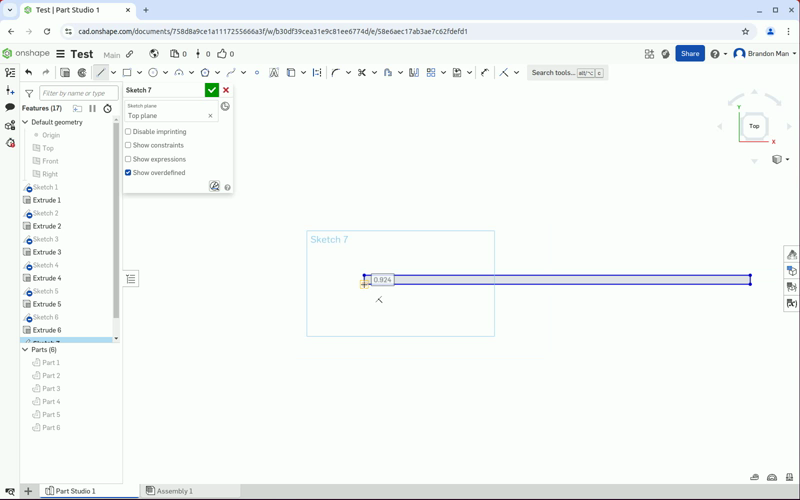
scroll(-6)
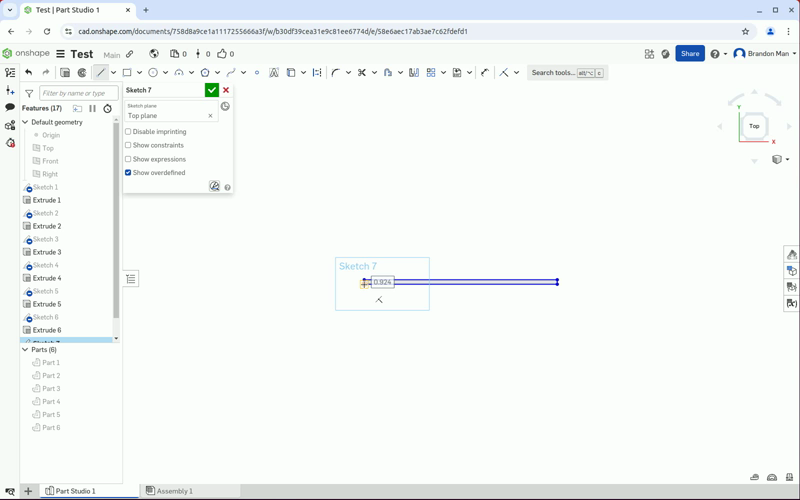
key(esc)
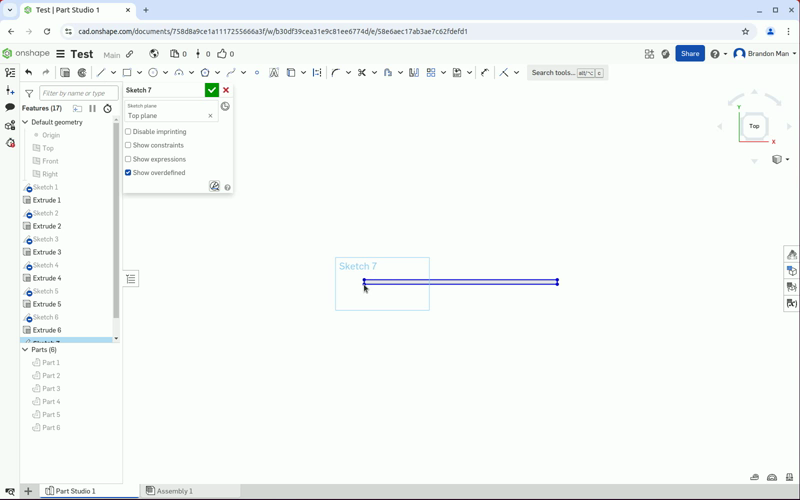
mouse_move(492, 282)
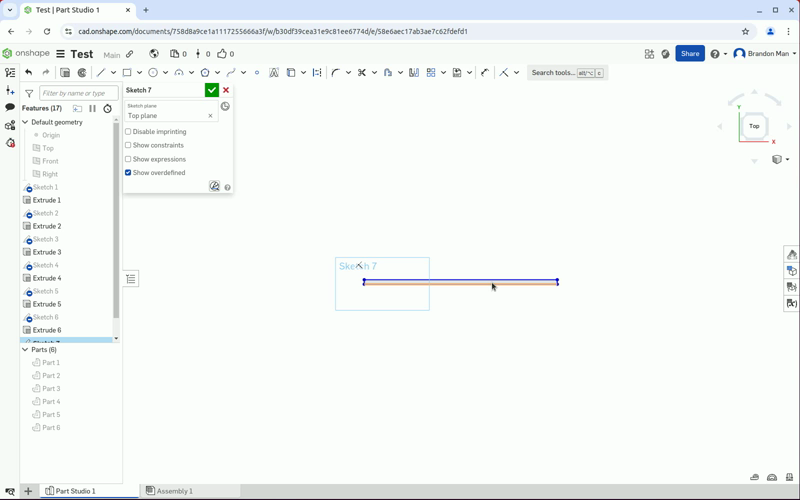
scroll(6)
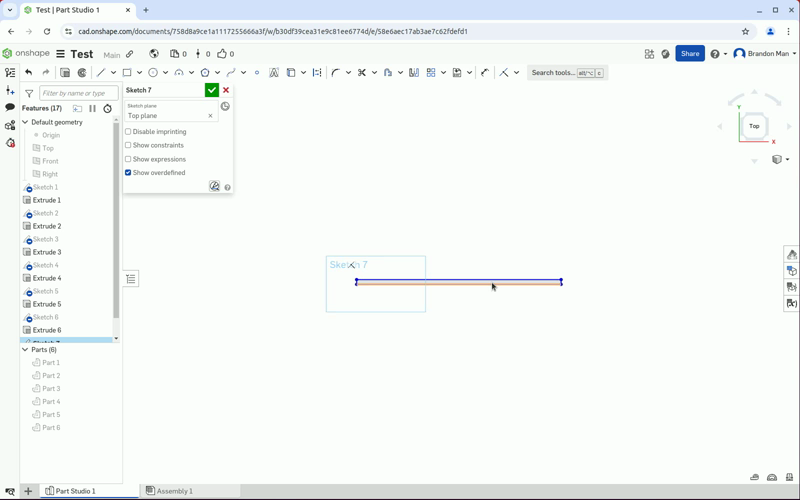
scroll(6)
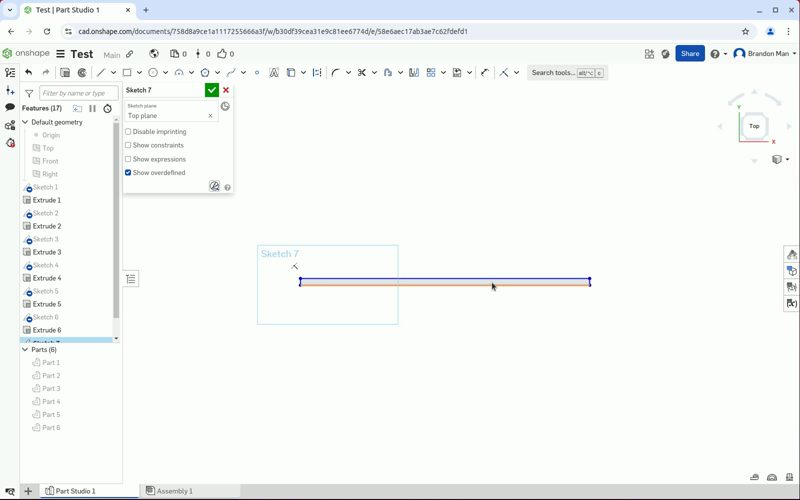
scroll(6)
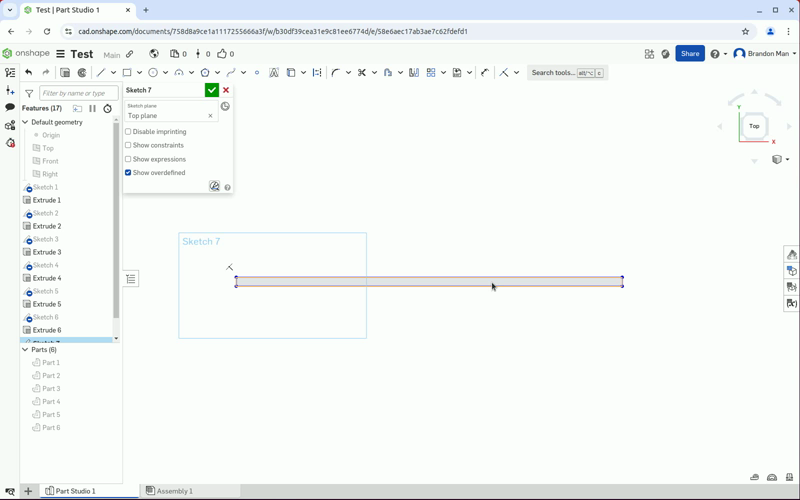
scroll(6)
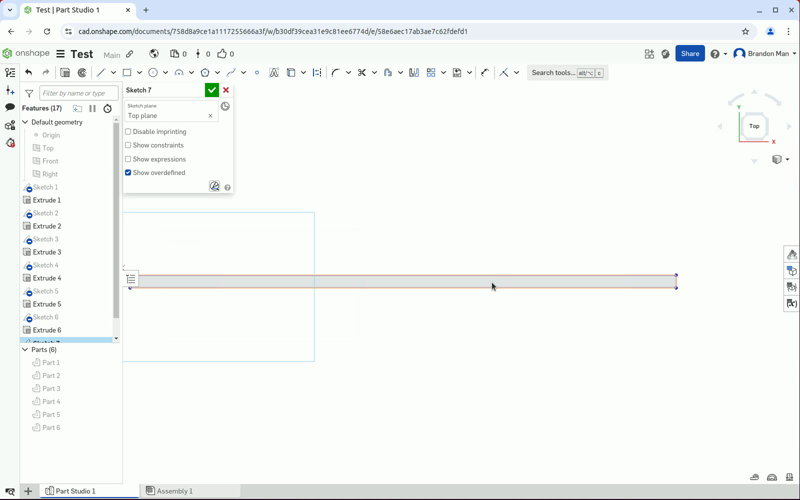
scroll(6)
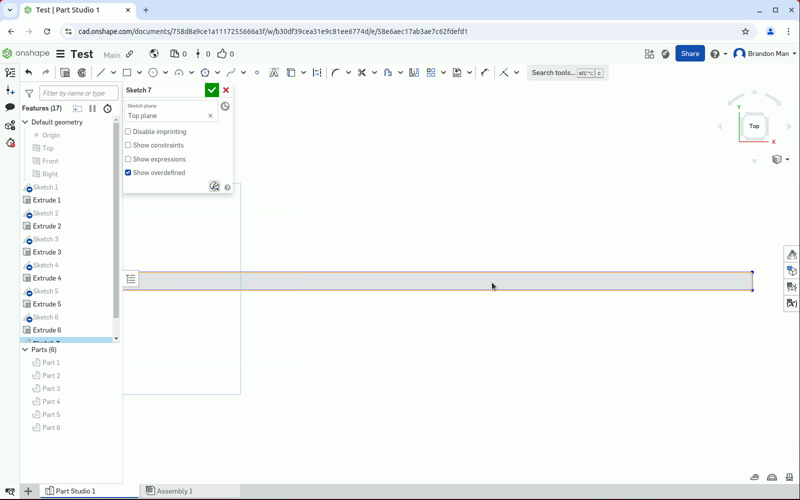
scroll(6)
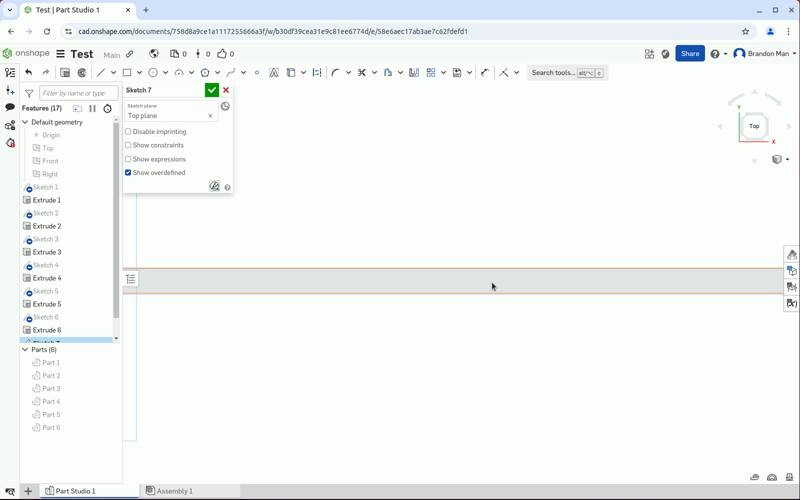
scroll(6)
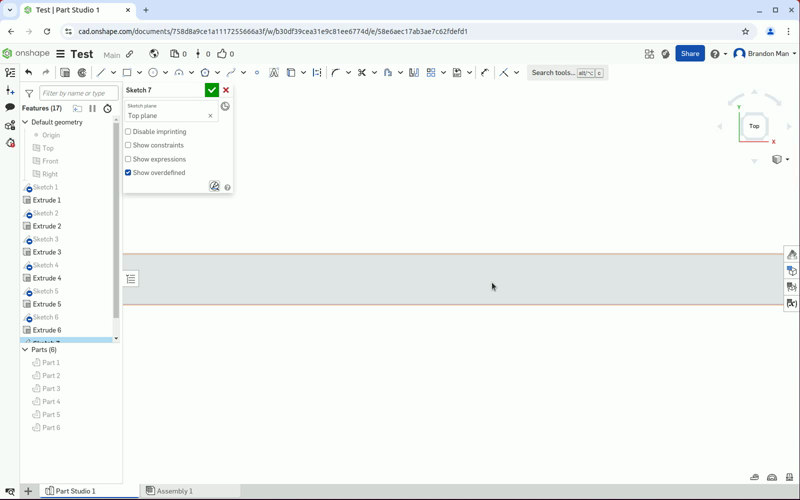
click(492, 282)
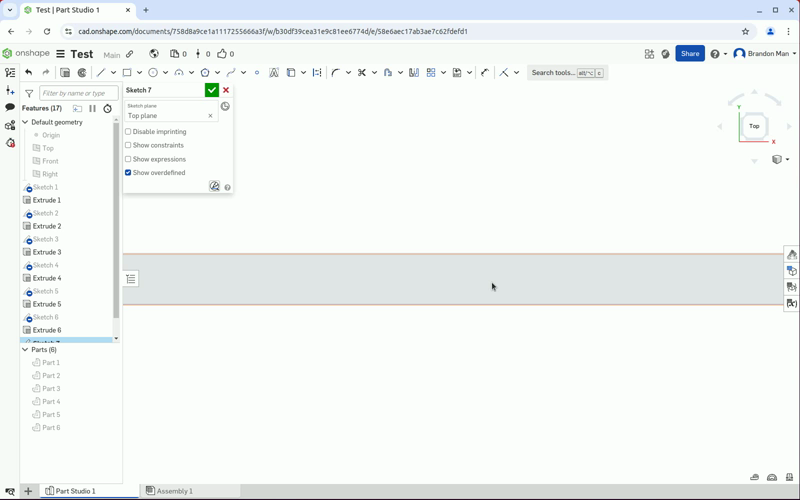
scroll(-6)
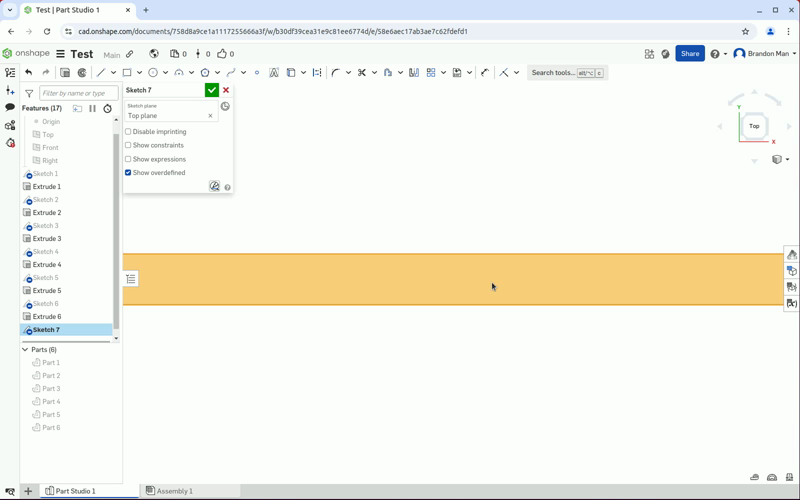
scroll(-6)
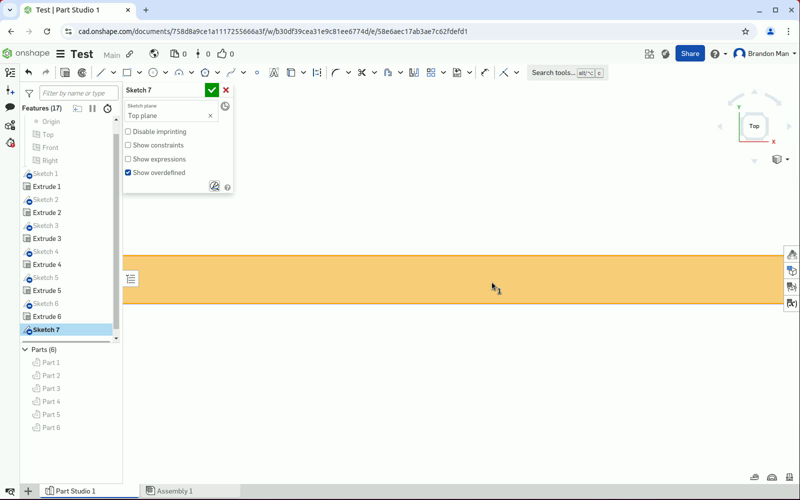
scroll(-6)
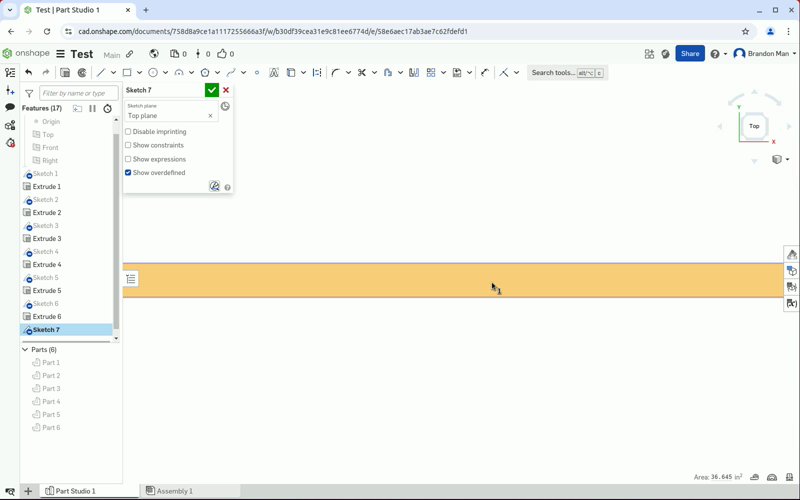
scroll(-6)
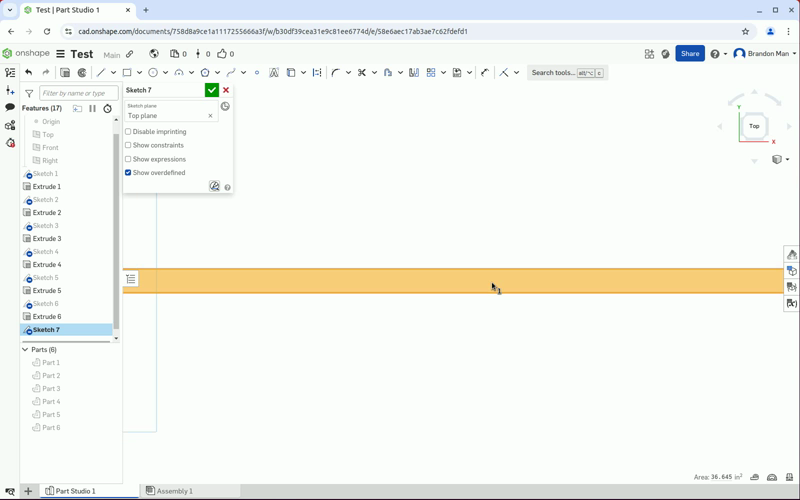
scroll(-6)
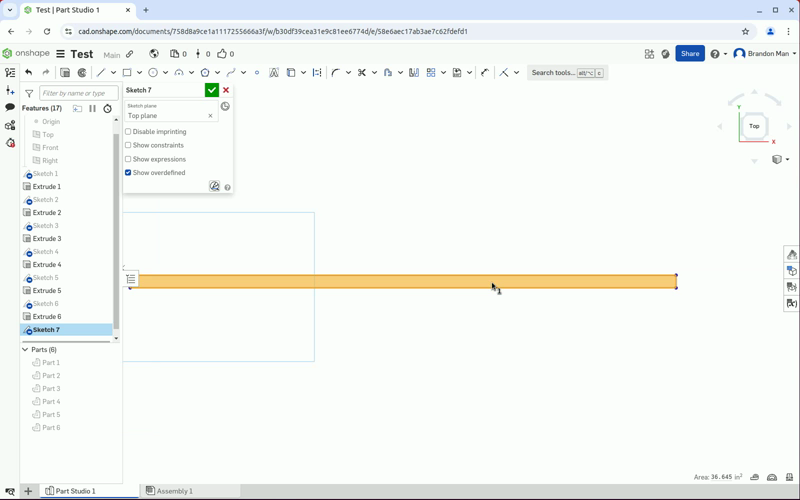
scroll(-6)
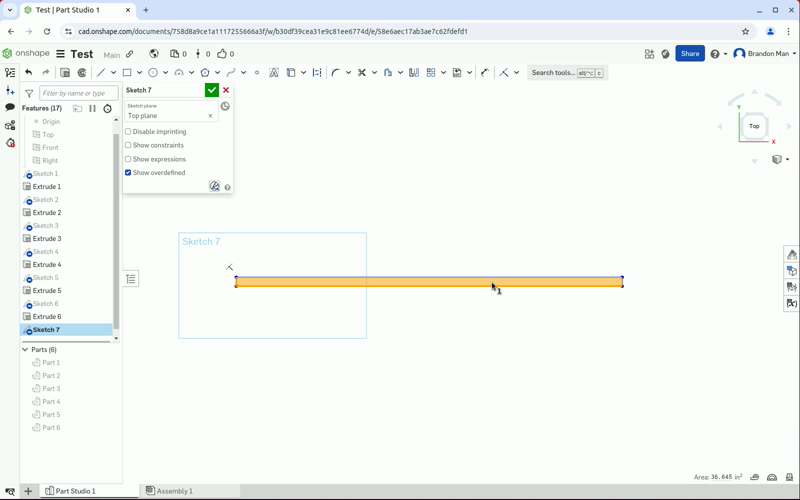
scroll(-6)
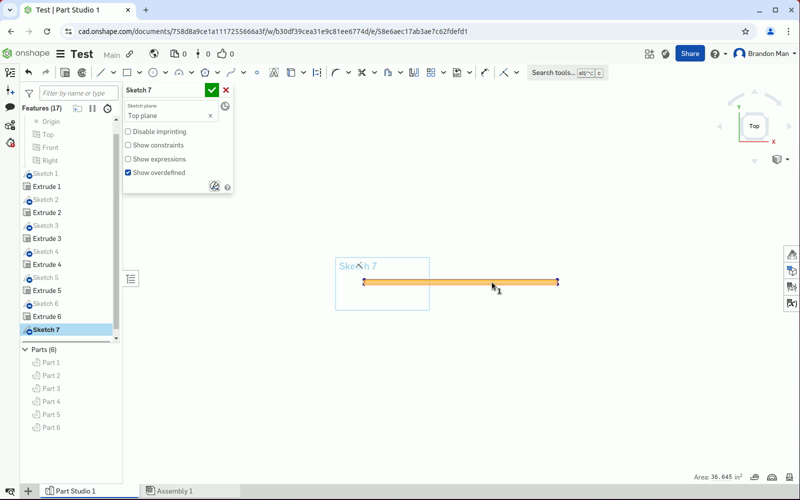
mouse_move(73, 352)
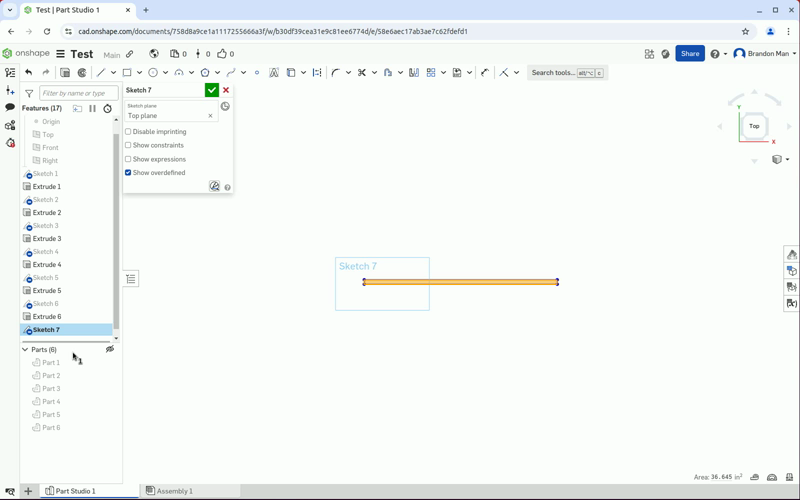
key(shift+y)
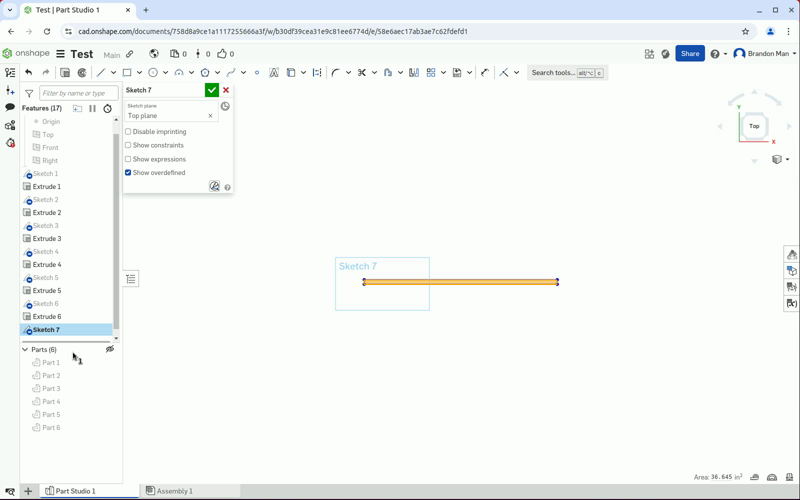
key(shift+e)
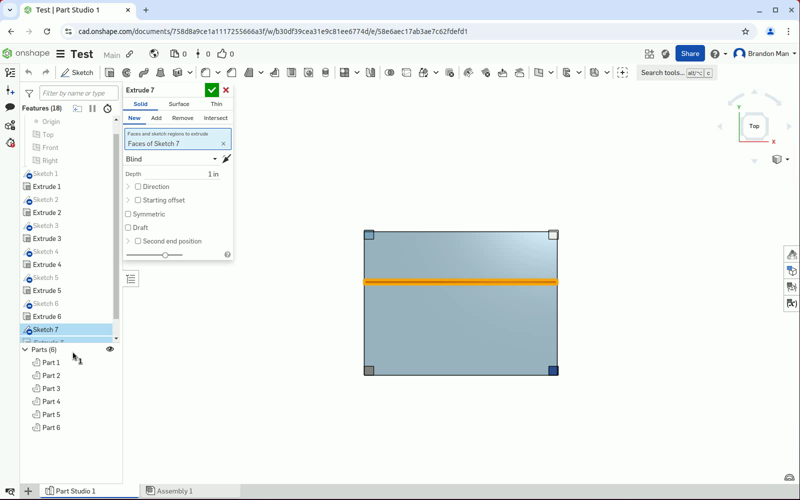
mouse_move(143, 106)
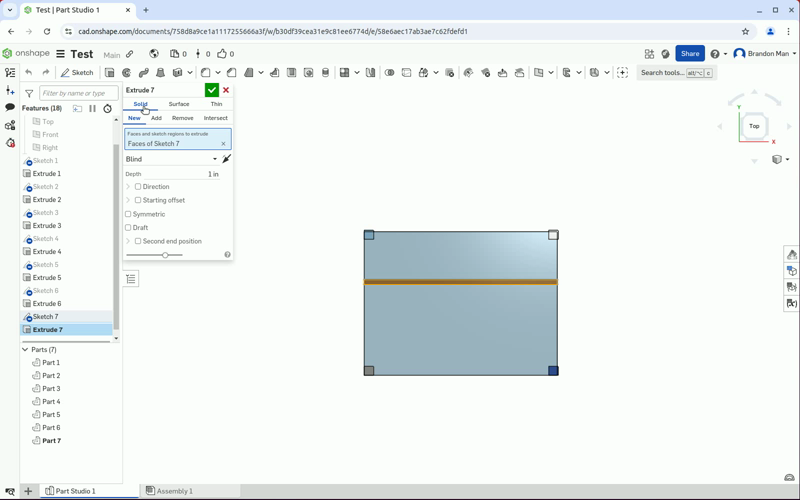
click(143, 106)
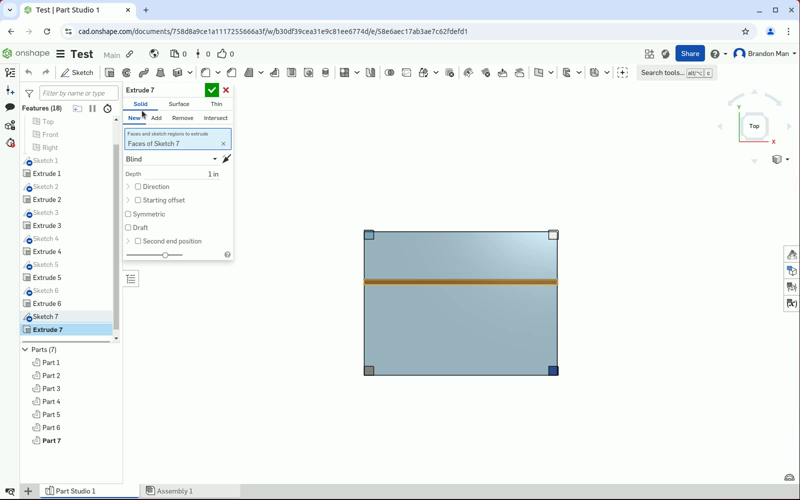
mouse_move(137, 120)
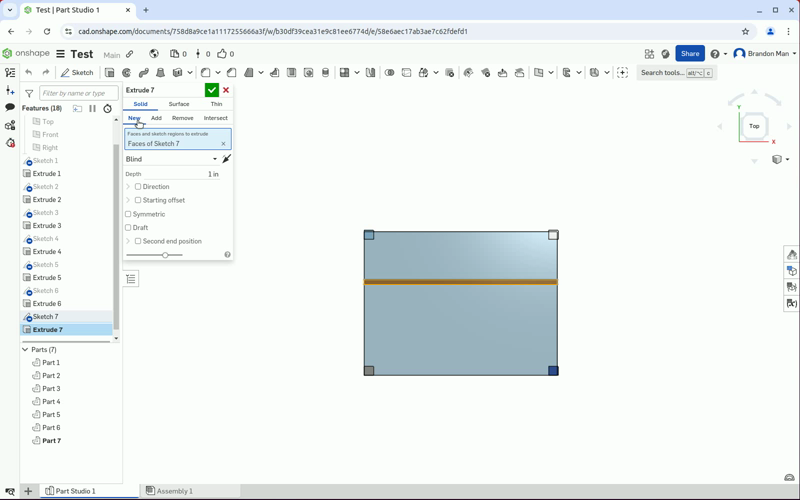
click(137, 120)
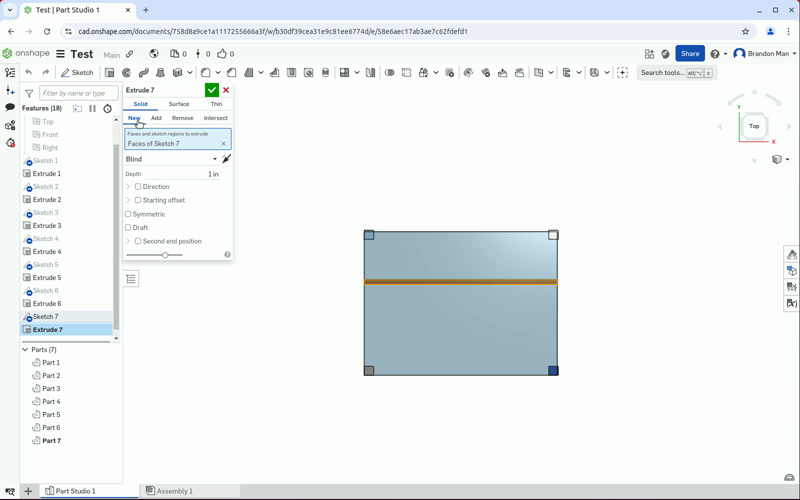
key(tab, 4)
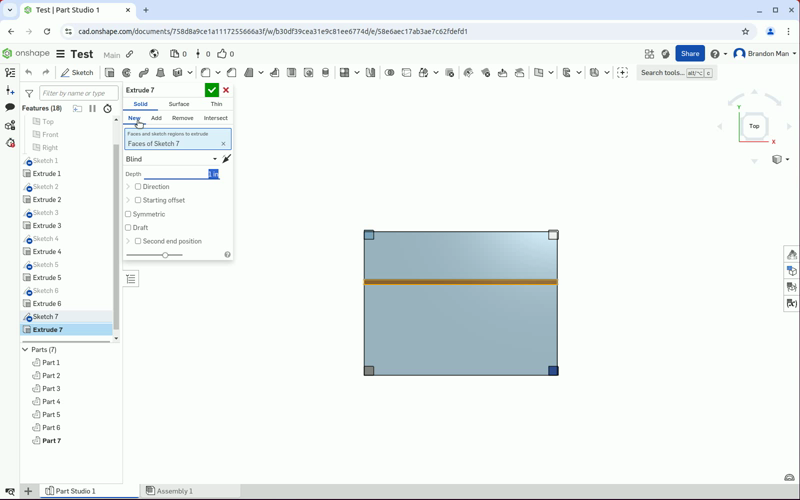
text(0.241)
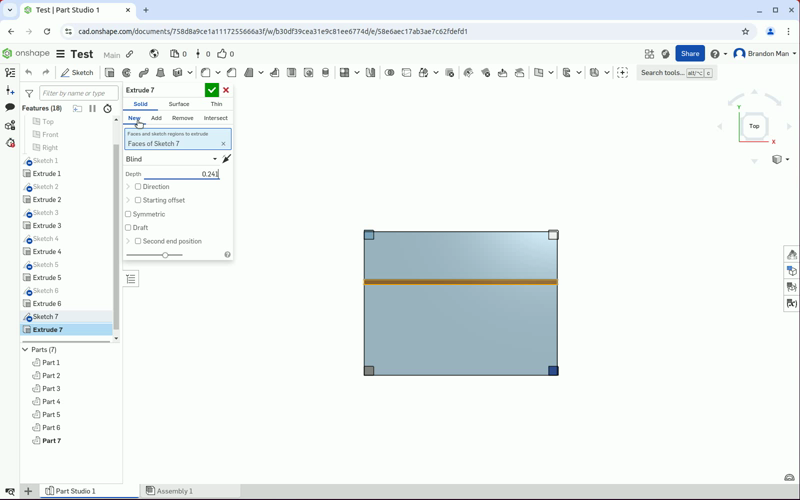
key(enter)
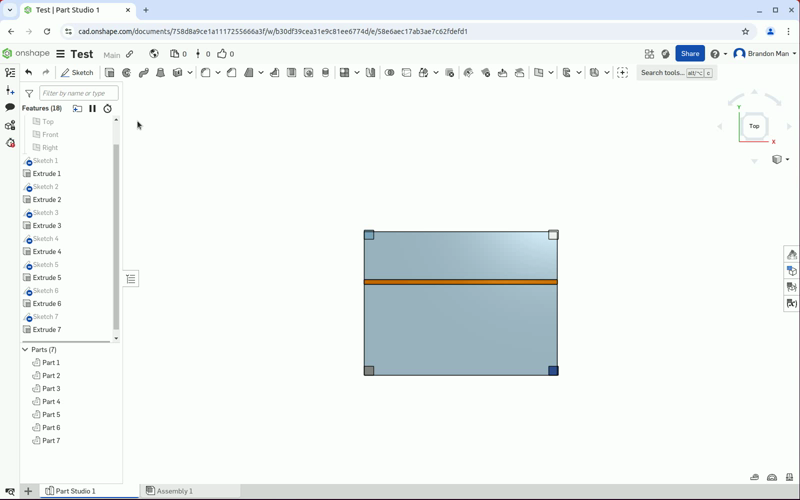
key(shift+h)
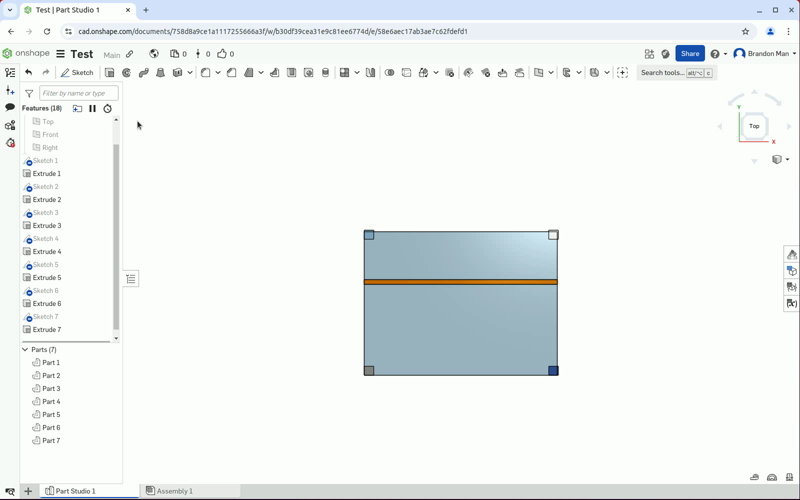
key(shift+h)
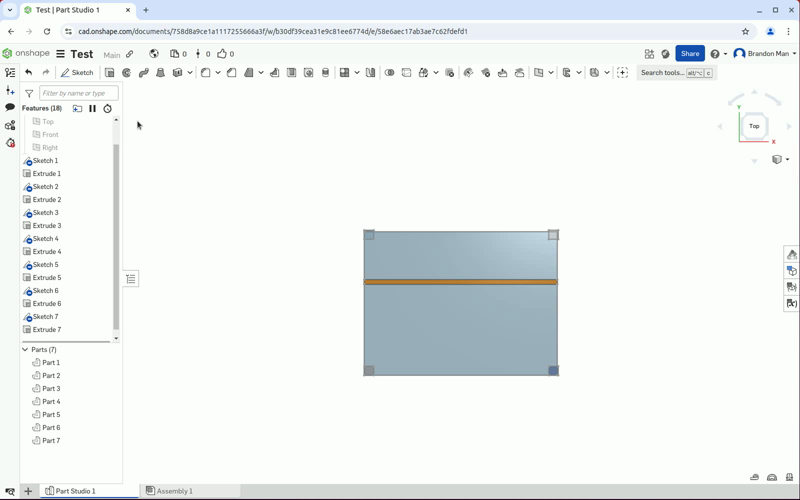
key(shift+7)
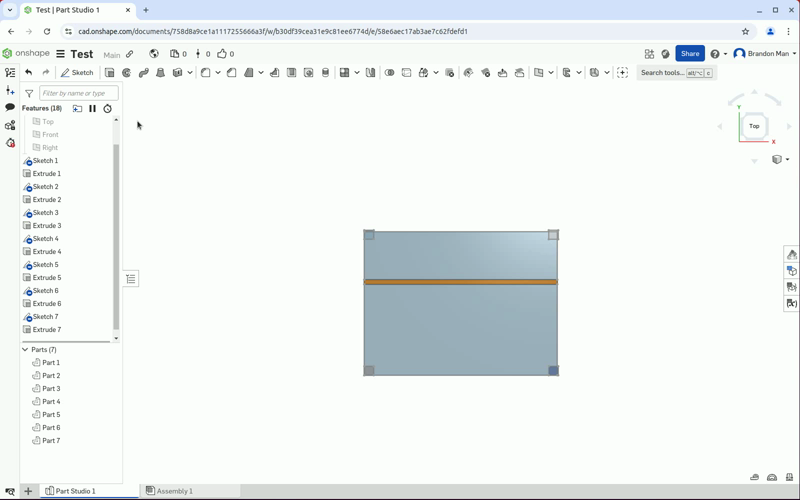
key(up, 3)
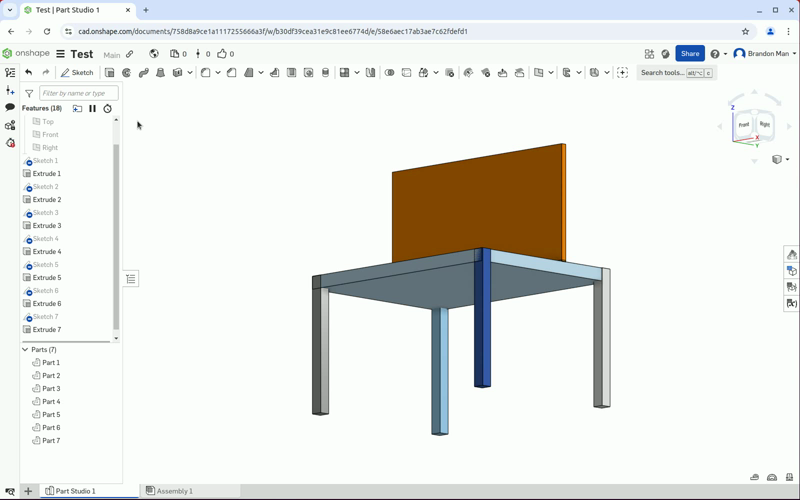
key(left, 3)
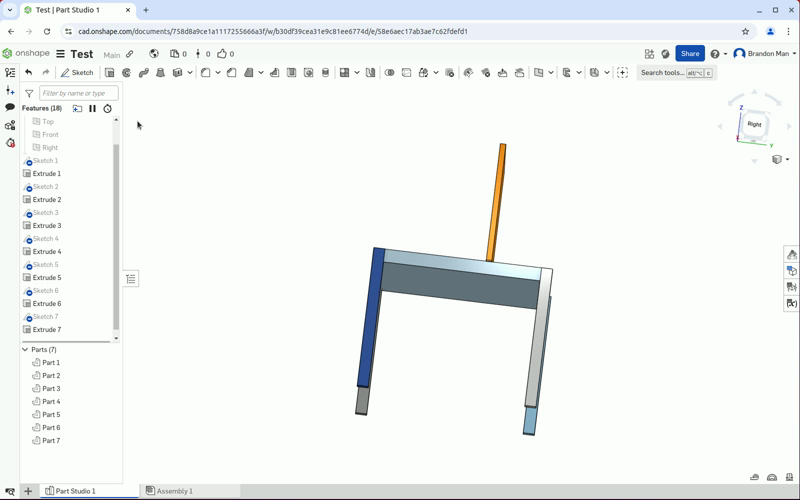
key(right, 3)
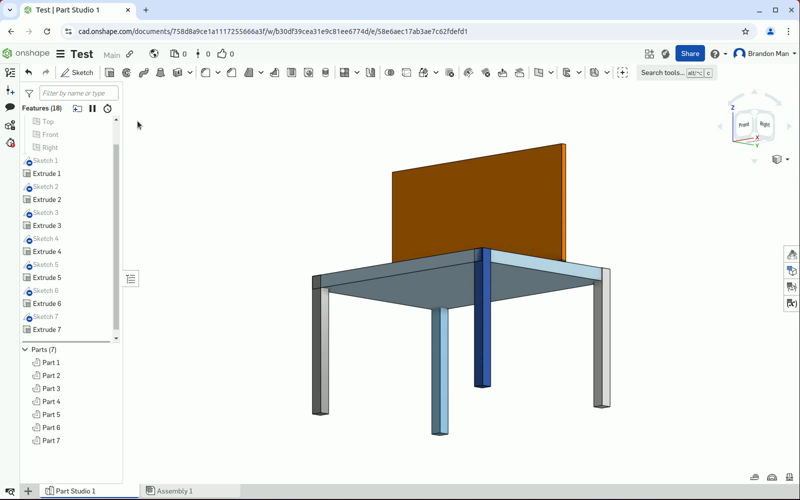
key(down, 3)
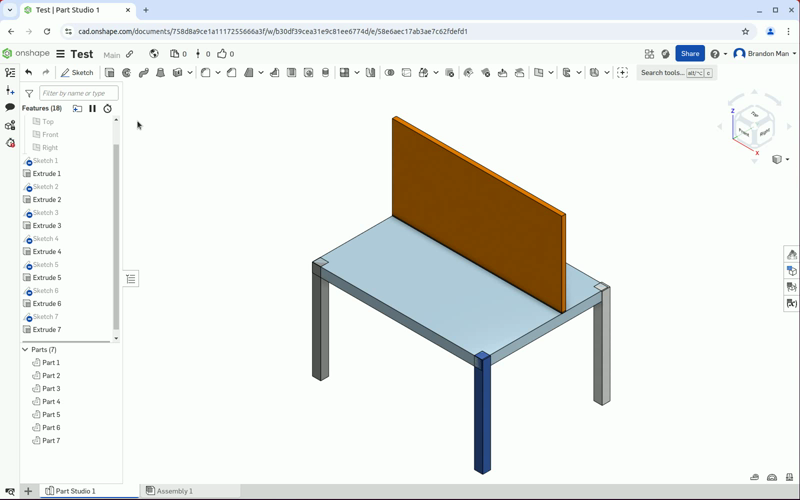
mouse_move(69, 163)
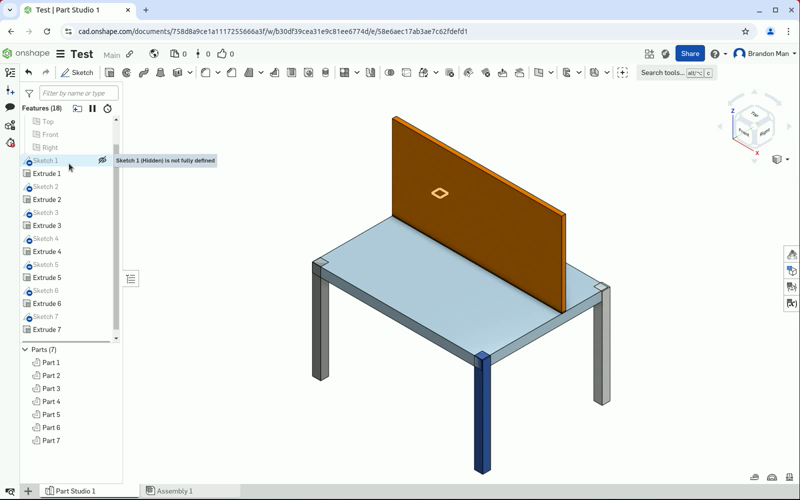
click(69, 163)